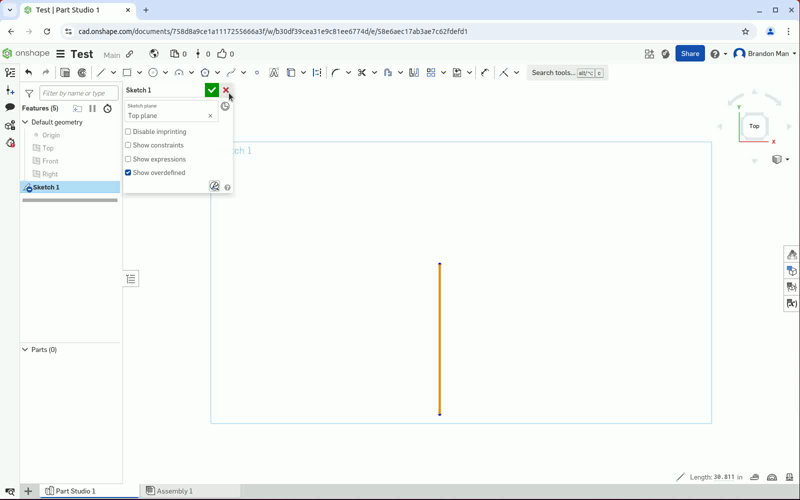
key(shift+h)
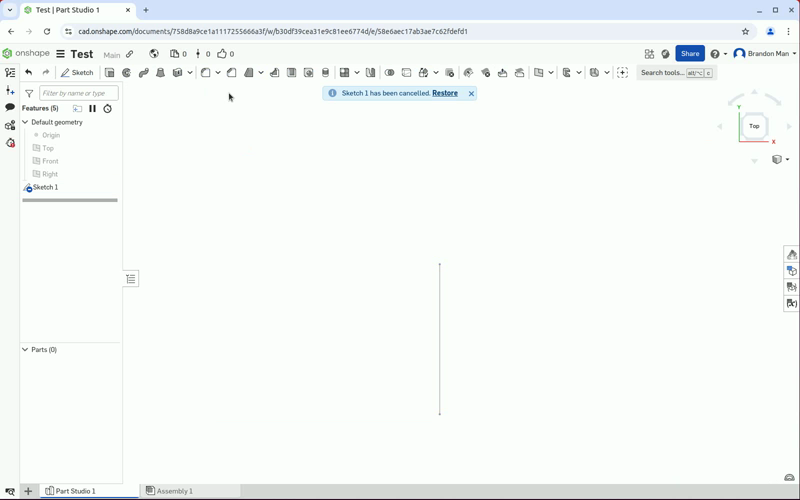
key(shift+s)
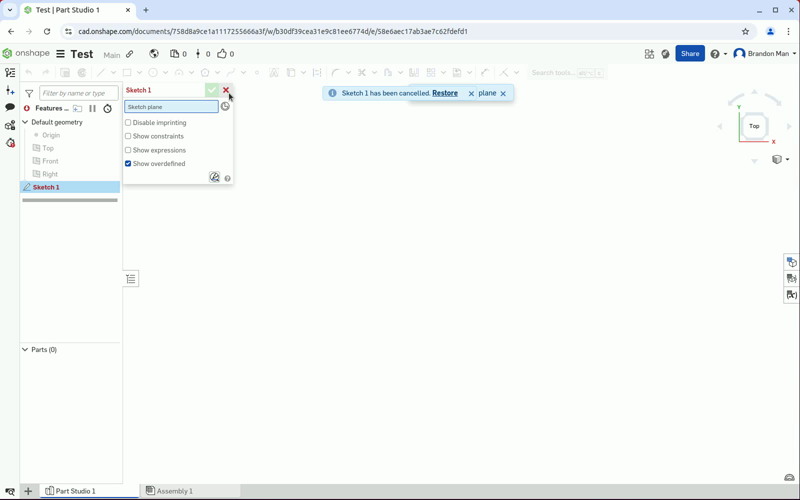
mouse_move(73, 150)
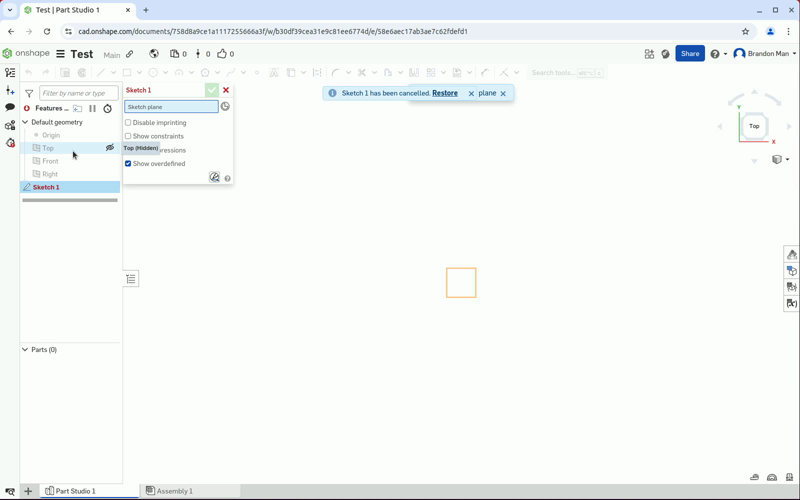
click(73, 150)
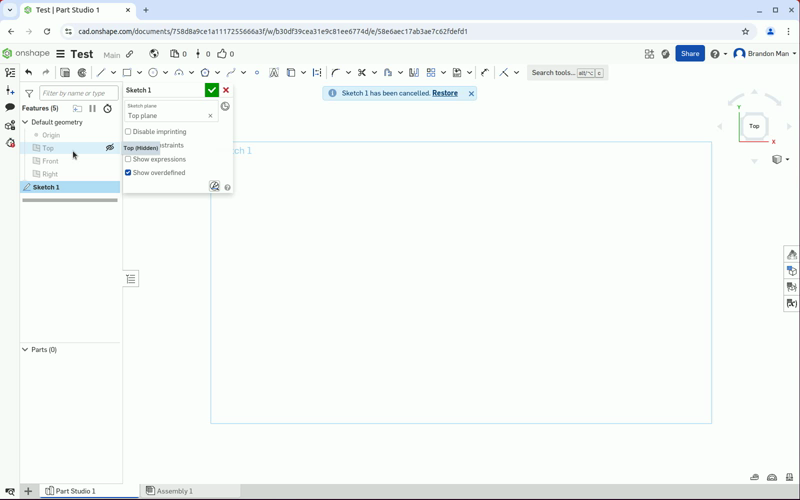
mouse_move(73, 352)
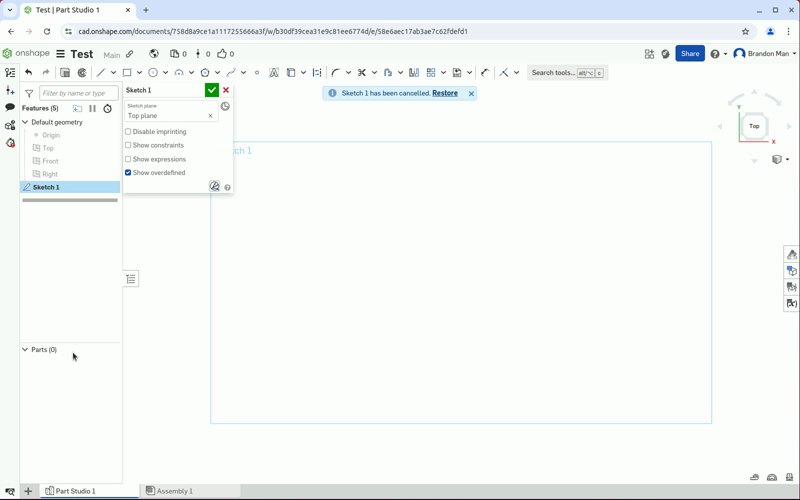
key(y)
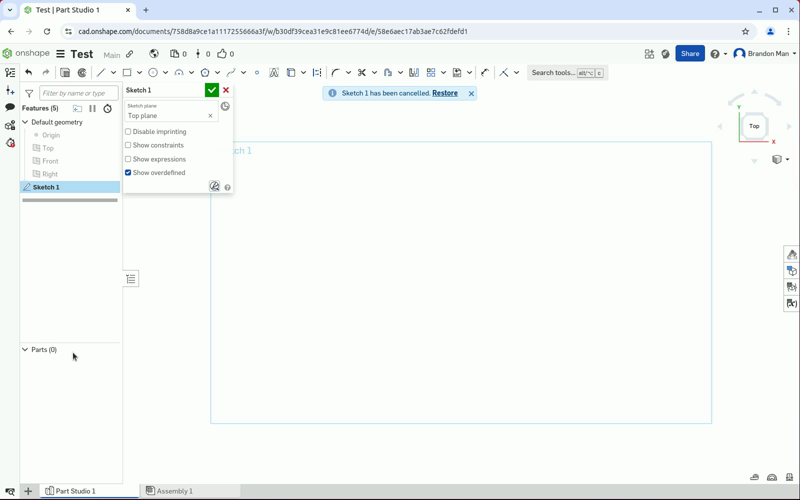
key(l)
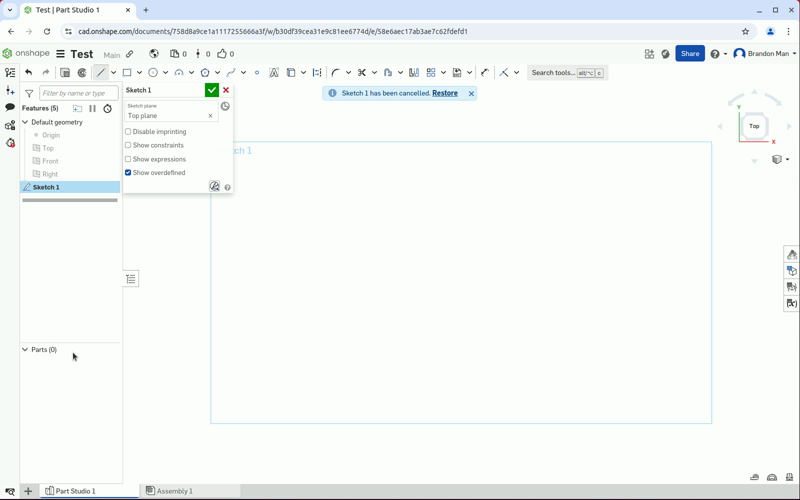
key_down(shift)
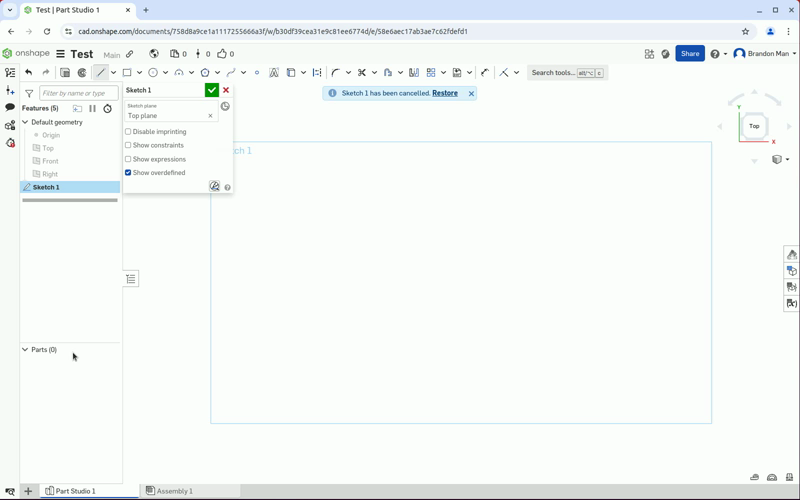
mouse_move(460, 292)
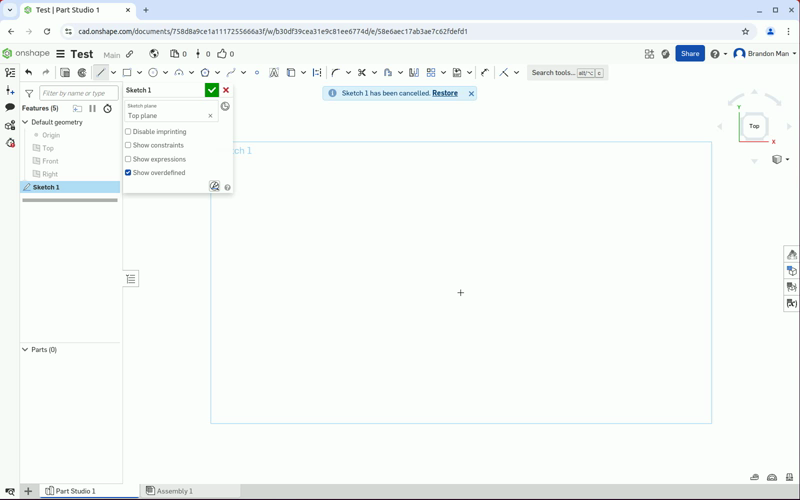
click(460, 292)
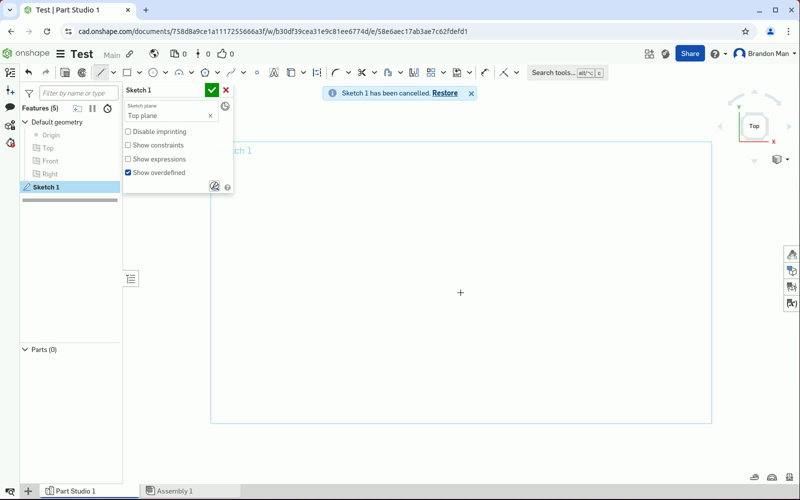
key_up(shift)
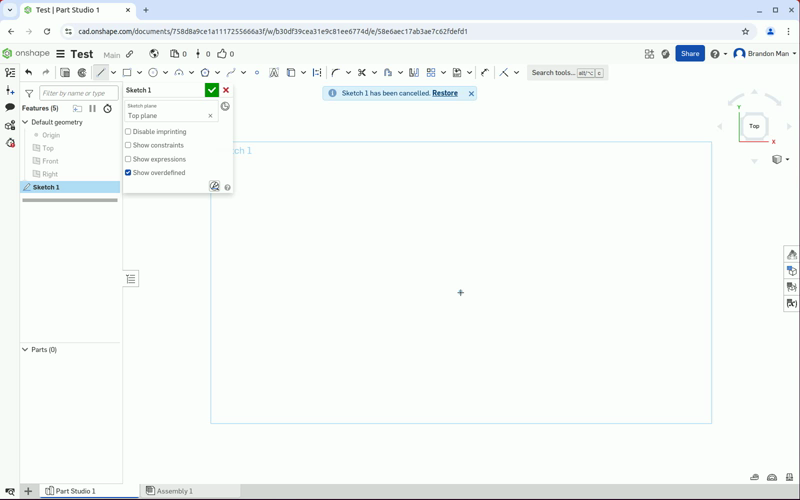
key_down(shift)
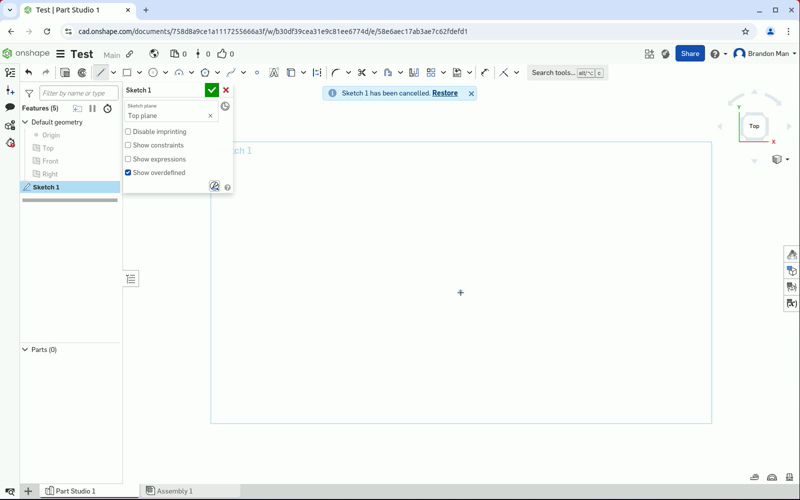
mouse_move(490, 292)
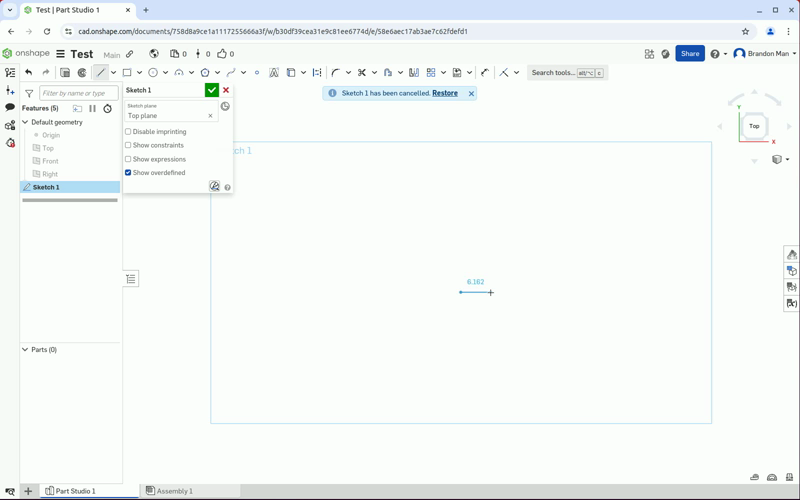
mouse_move(465, 292)
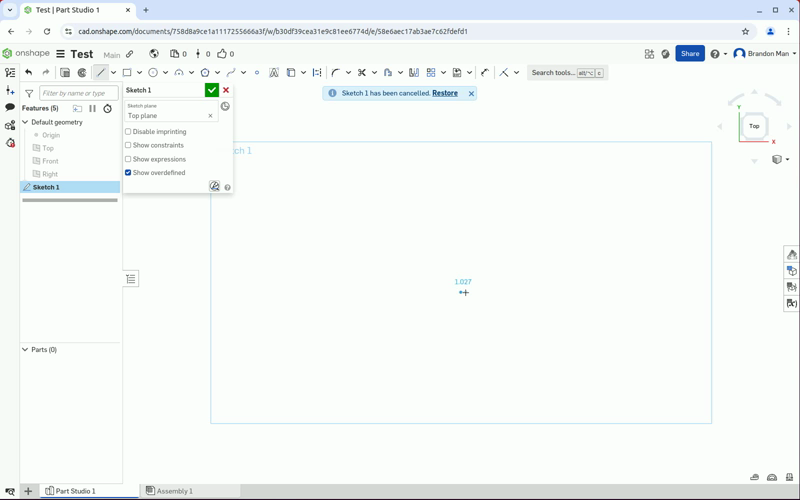
scroll(6)
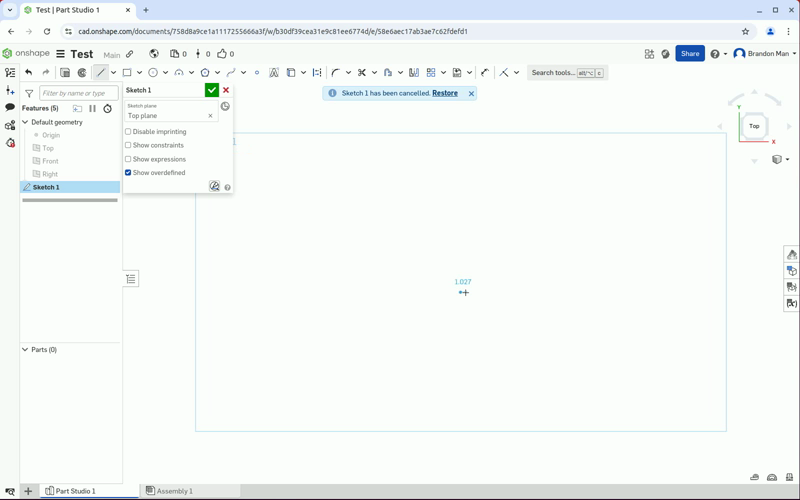
scroll(6)
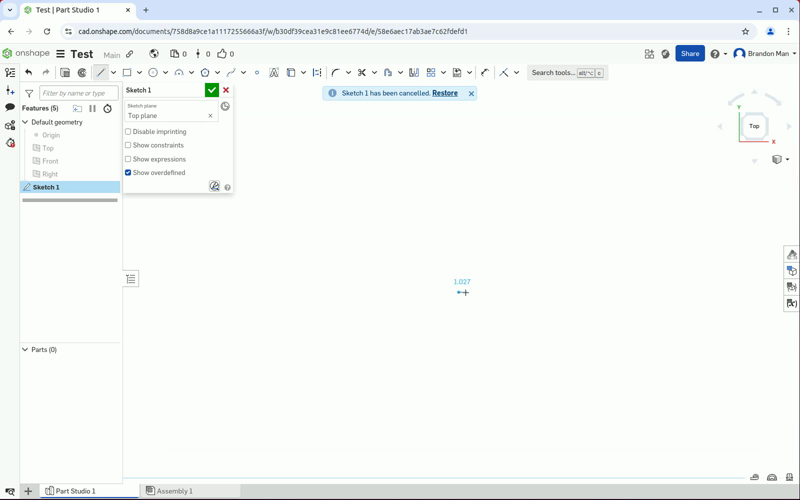
scroll(6)
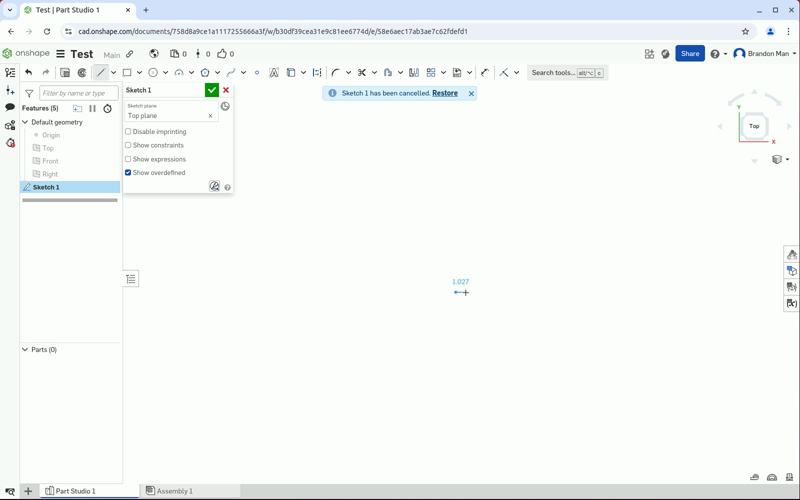
scroll(6)
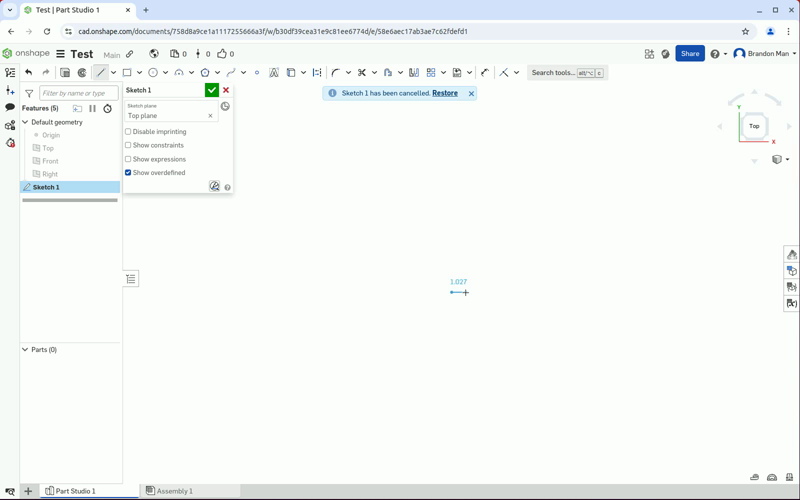
scroll(6)
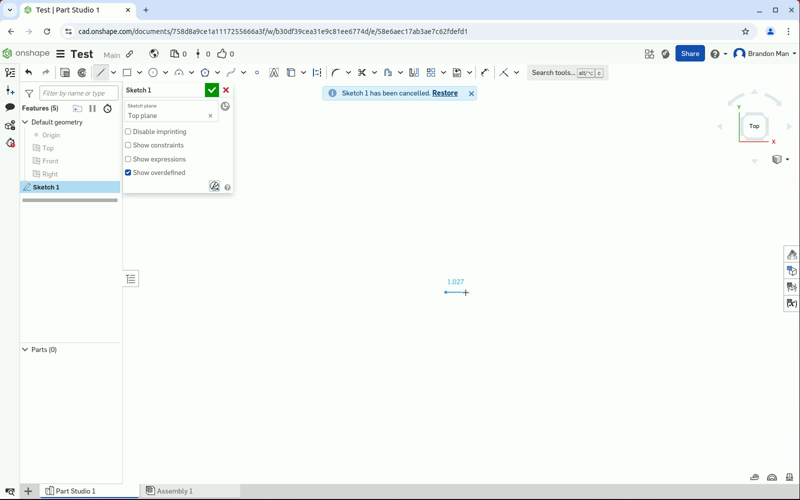
scroll(6)
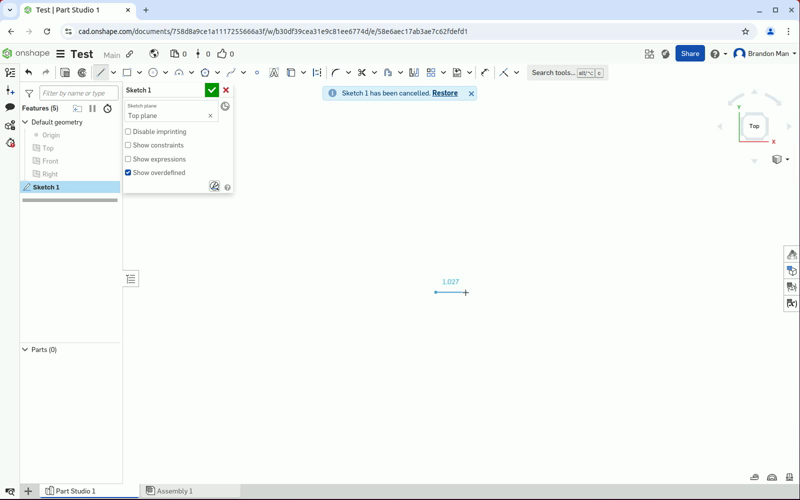
scroll(6)
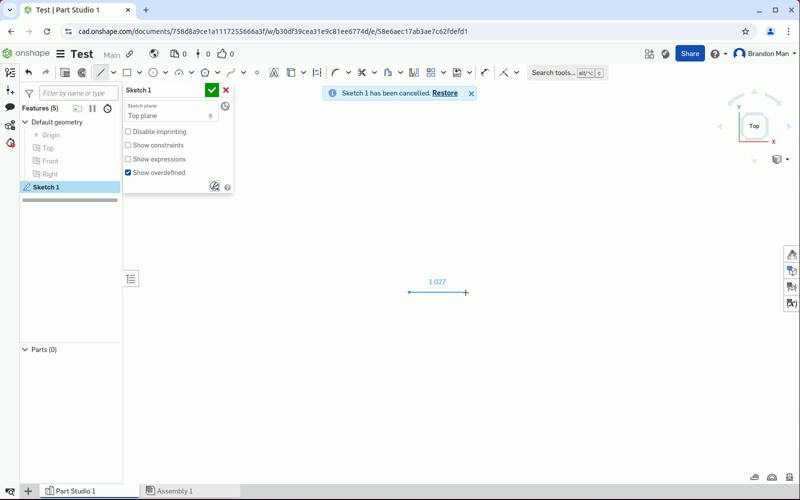
click(465, 292)
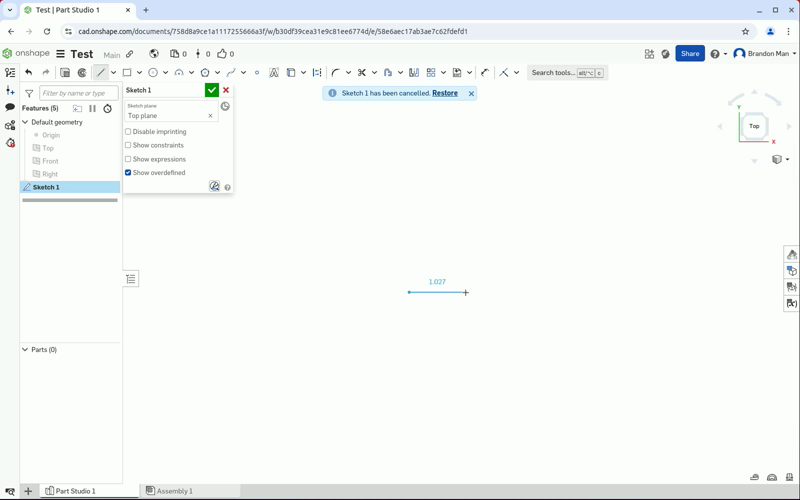
scroll(-6)
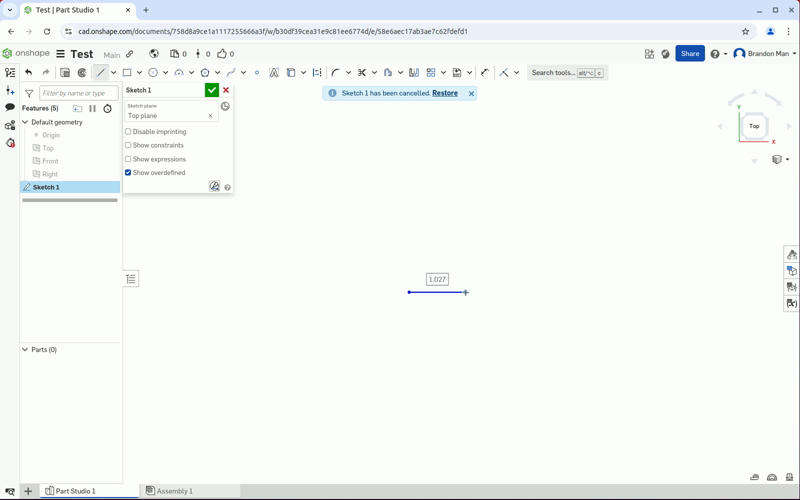
scroll(-6)
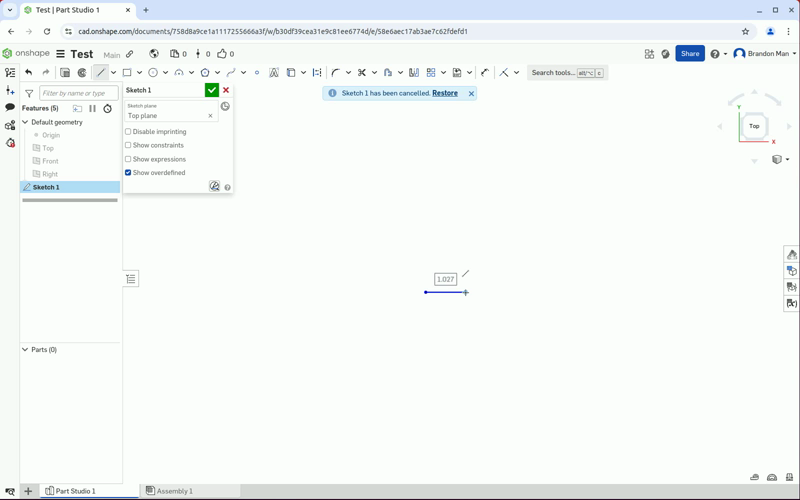
scroll(-6)
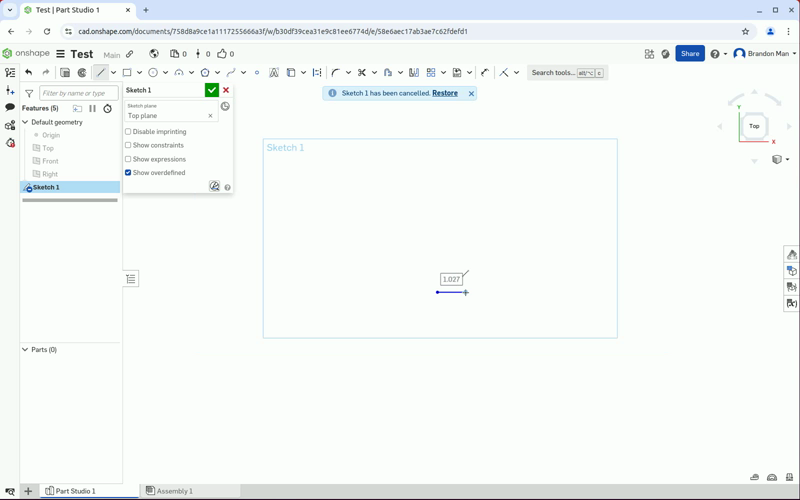
scroll(-6)
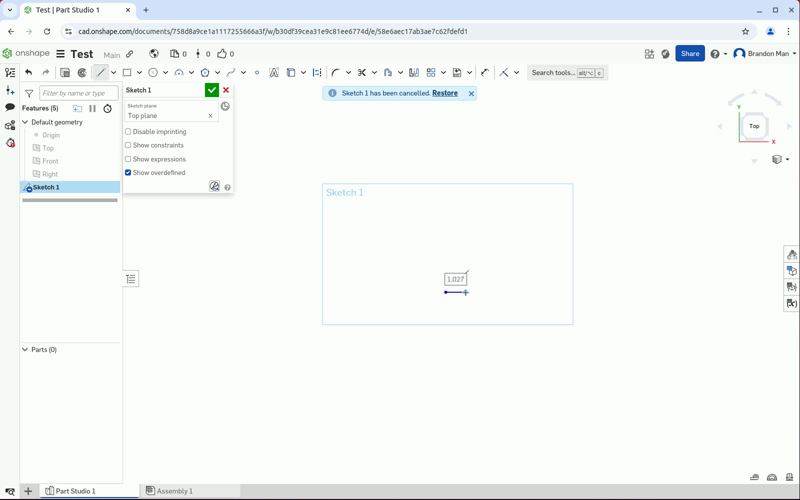
scroll(-6)
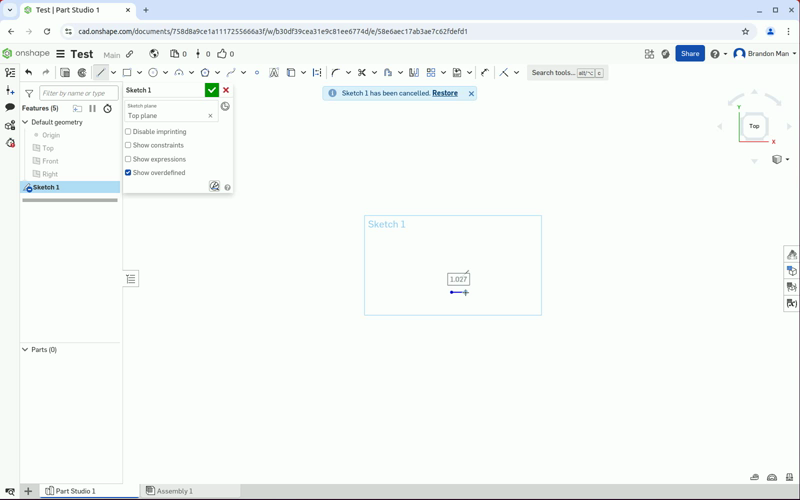
scroll(-6)
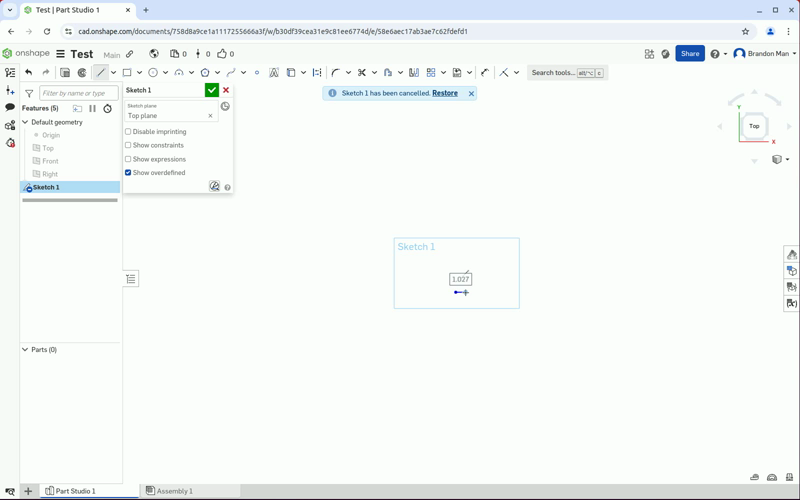
scroll(-6)
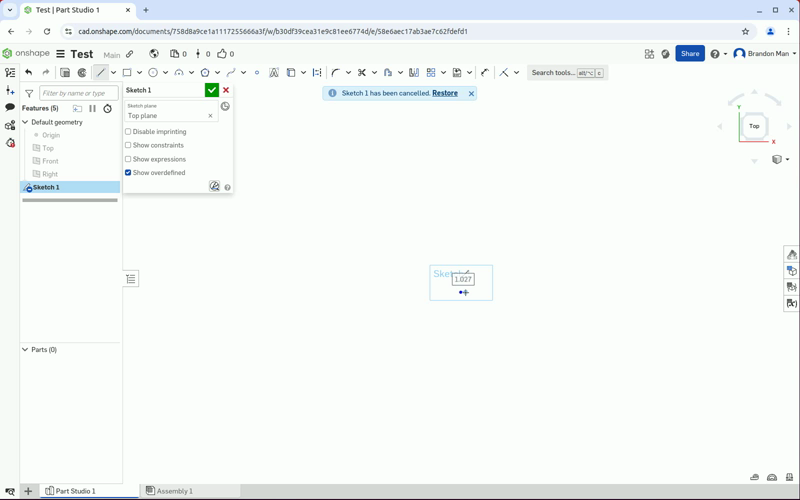
key_up(shift)
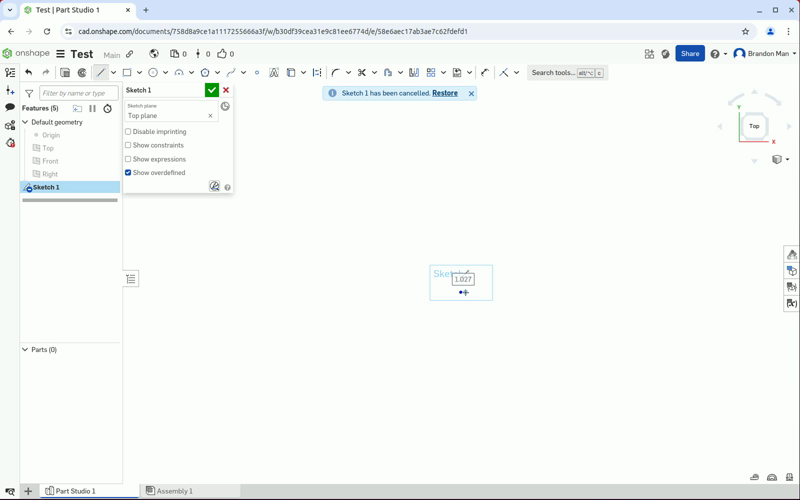
key_down(shift)
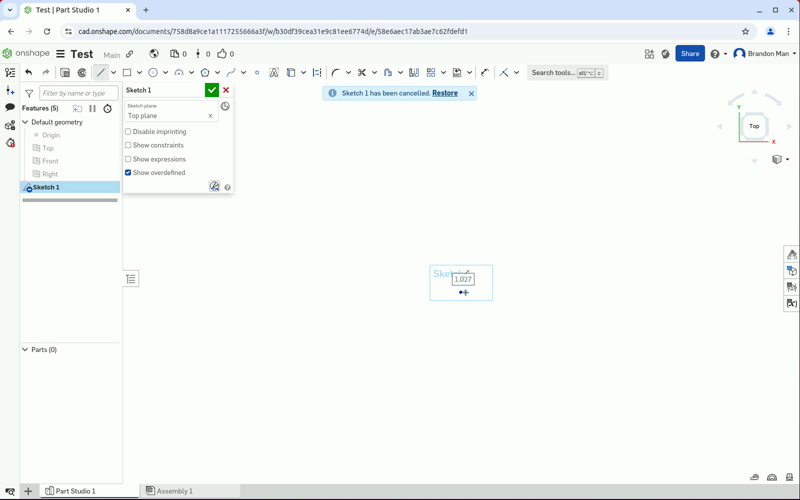
mouse_move(495, 292)
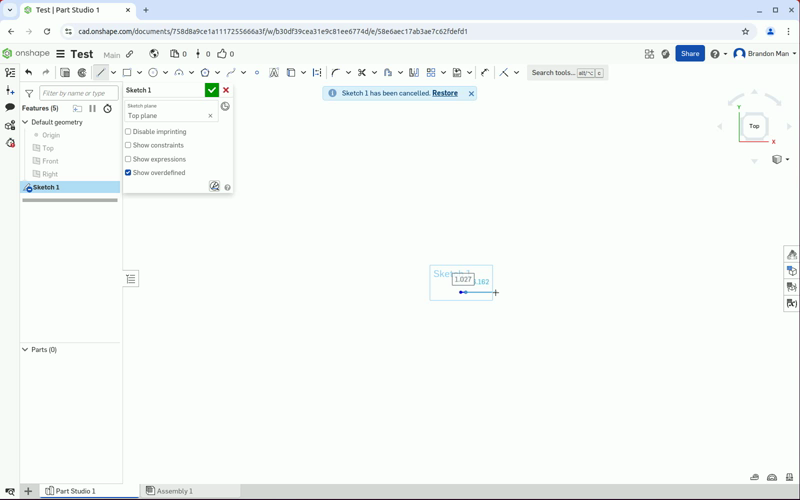
mouse_move(465, 281)
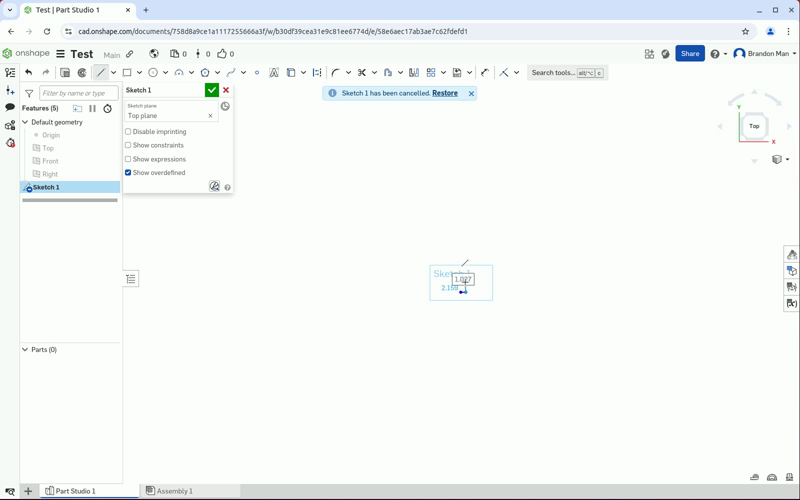
click(465, 281)
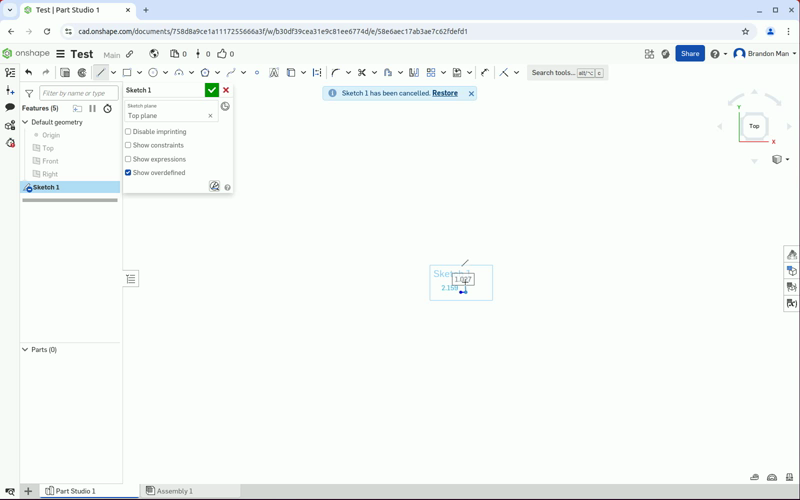
key_up(shift)
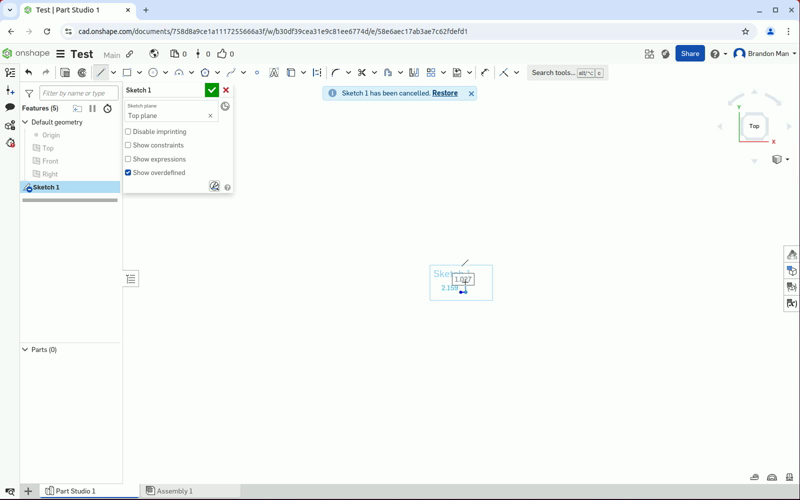
key_down(shift)
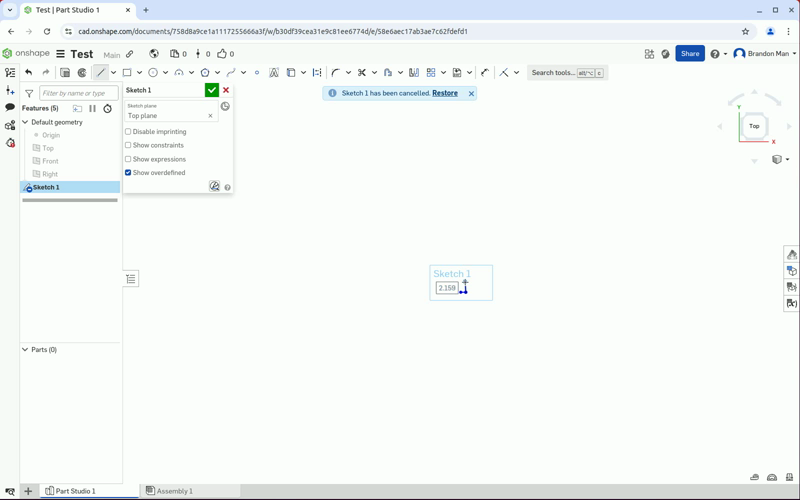
mouse_move(495, 281)
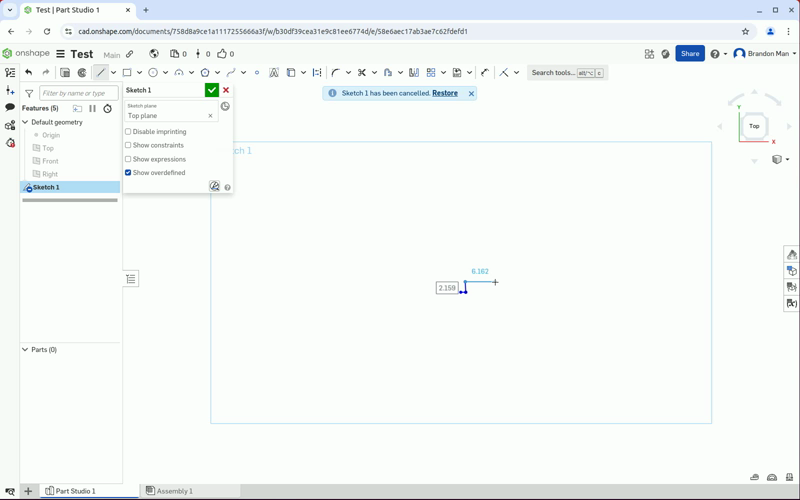
mouse_move(460, 281)
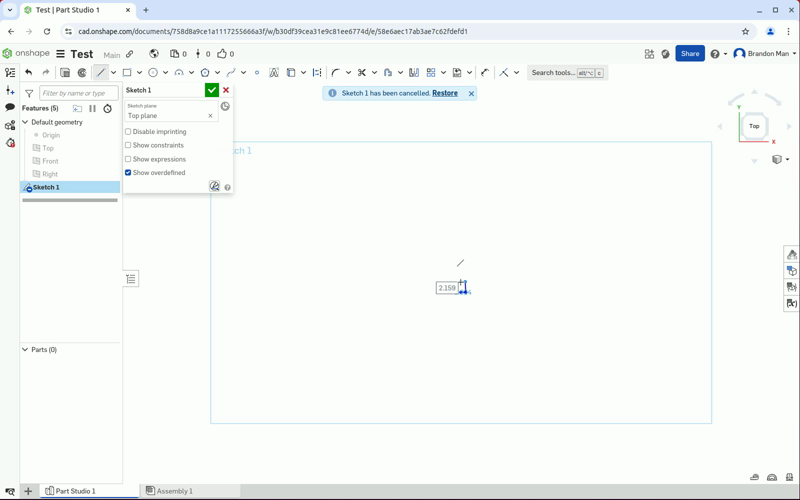
scroll(6)
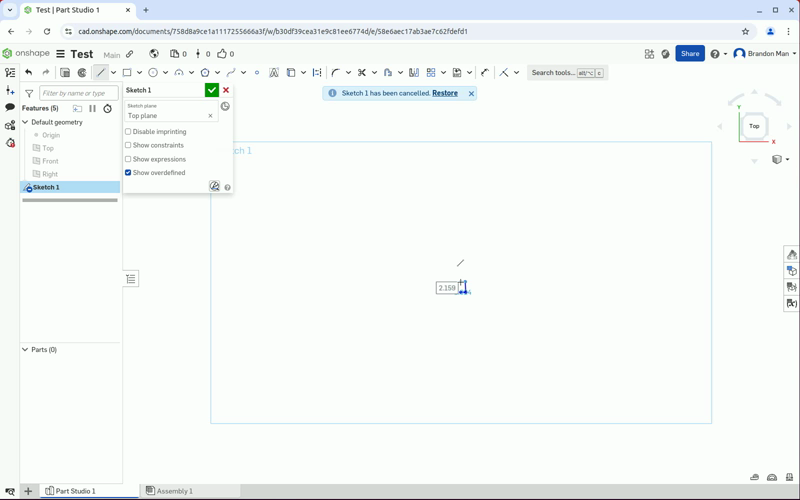
scroll(6)
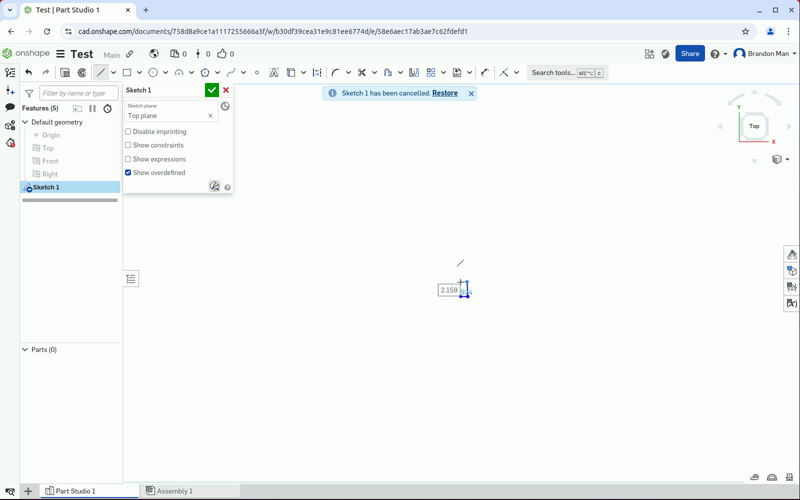
scroll(6)
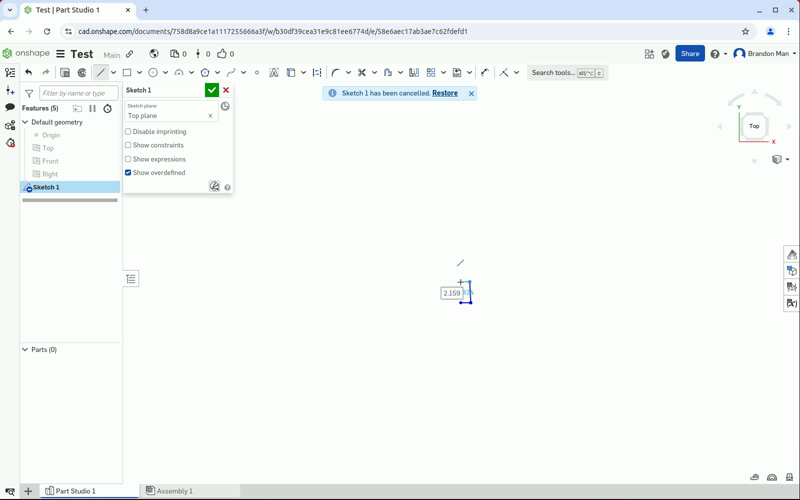
scroll(6)
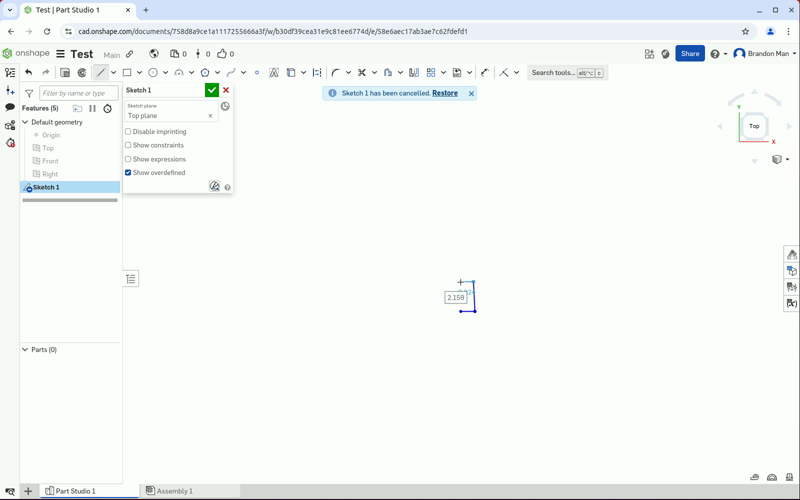
scroll(6)
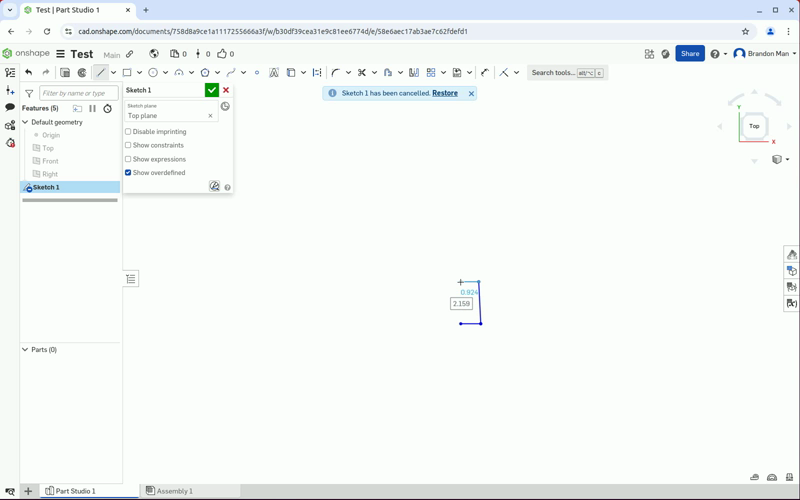
scroll(6)
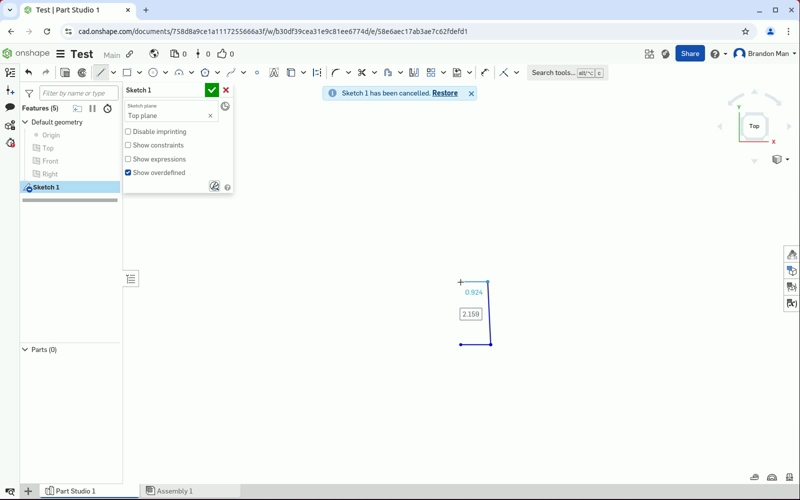
scroll(6)
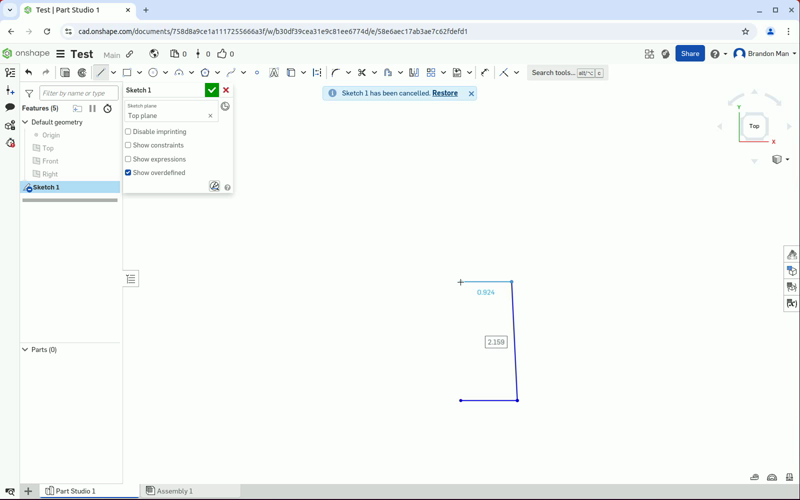
click(460, 281)
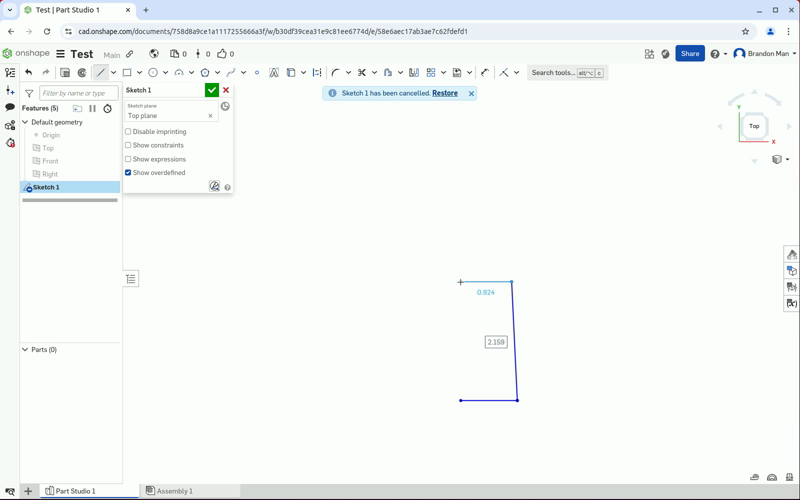
scroll(-6)
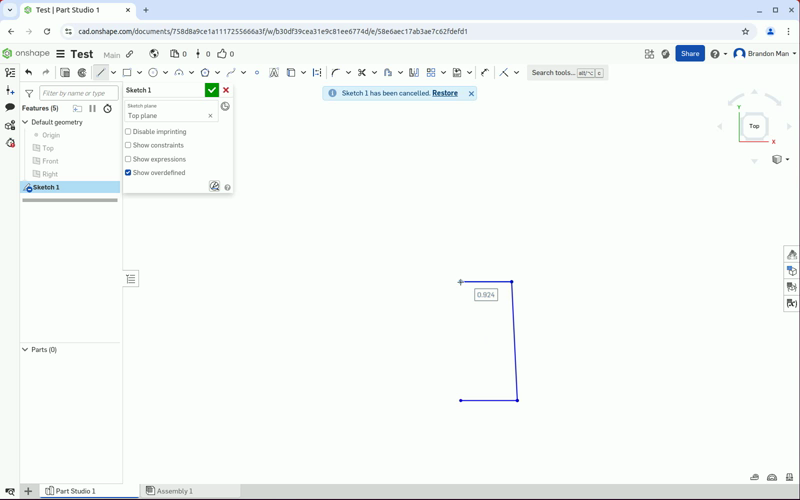
scroll(-6)
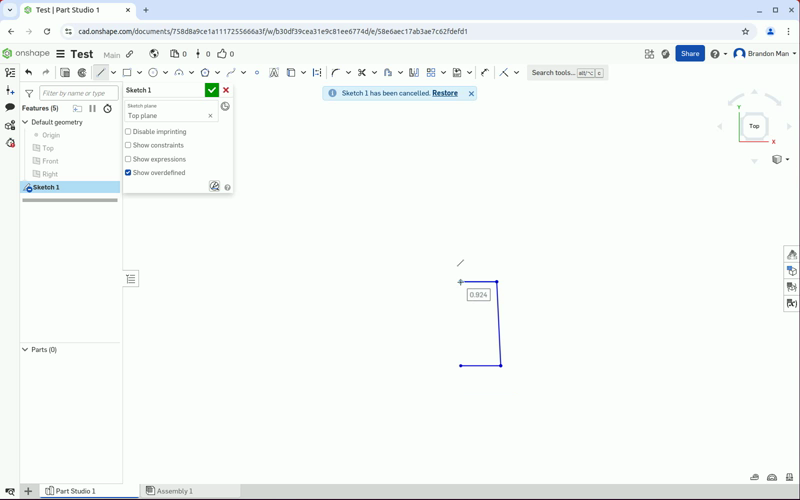
scroll(-6)
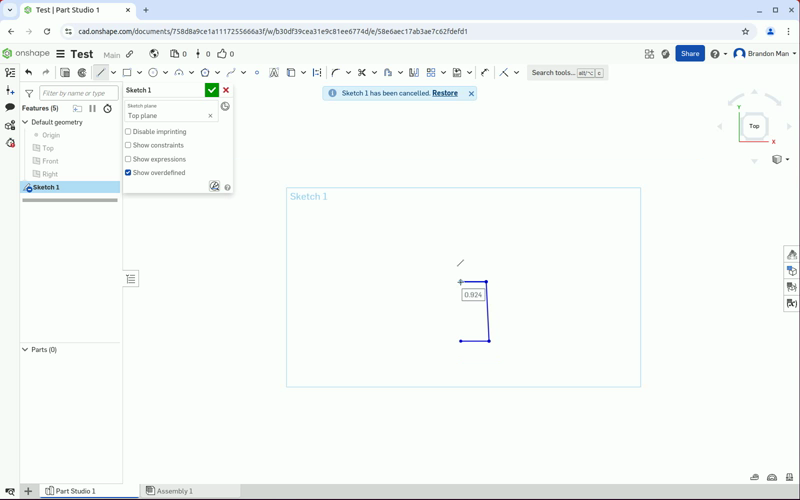
scroll(-6)
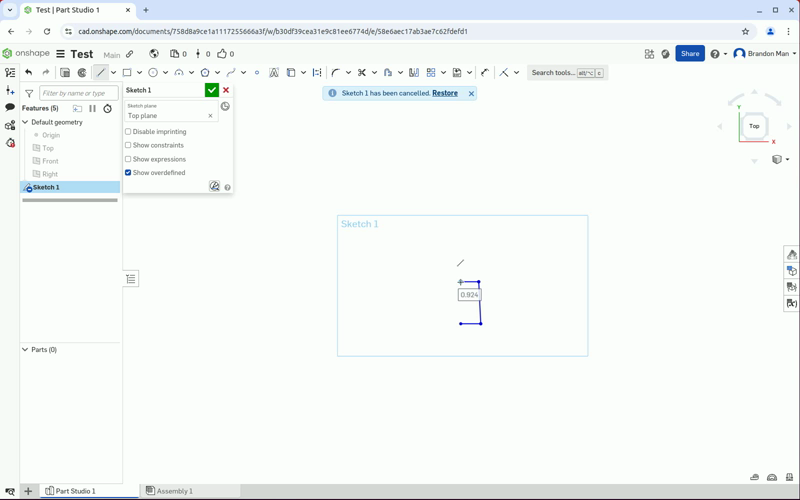
scroll(-6)
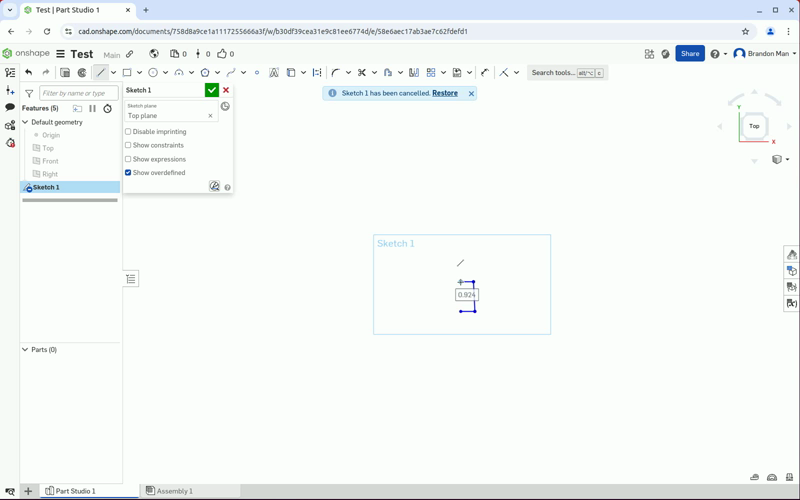
scroll(-6)
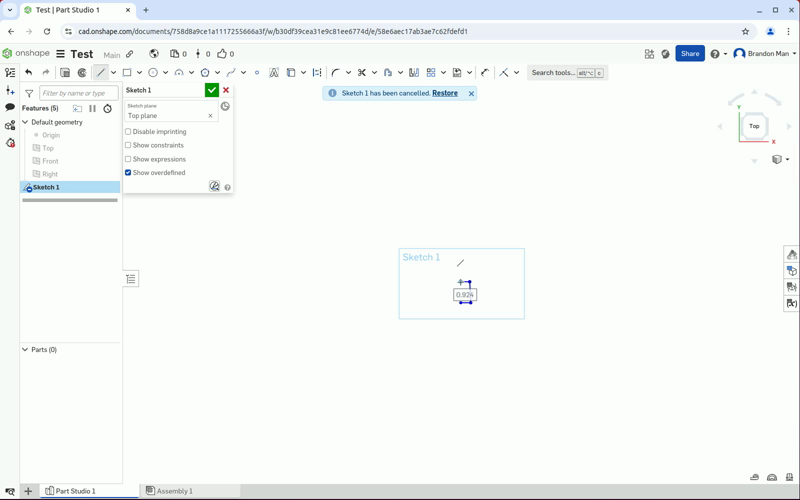
scroll(-6)
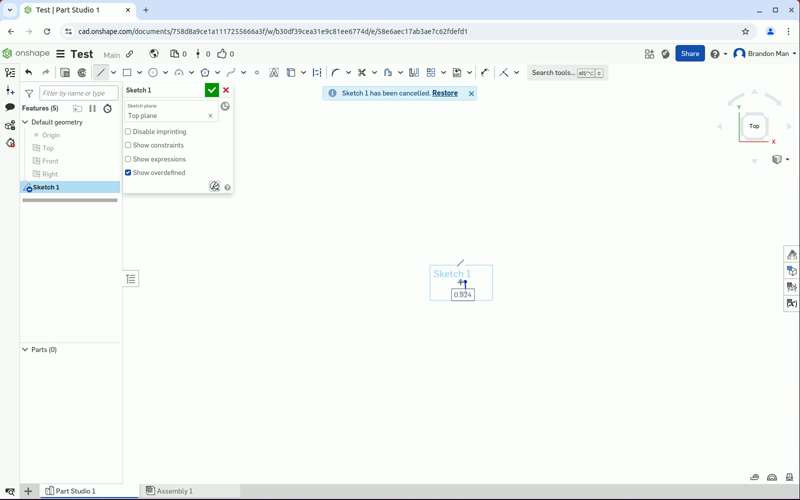
key_up(shift)
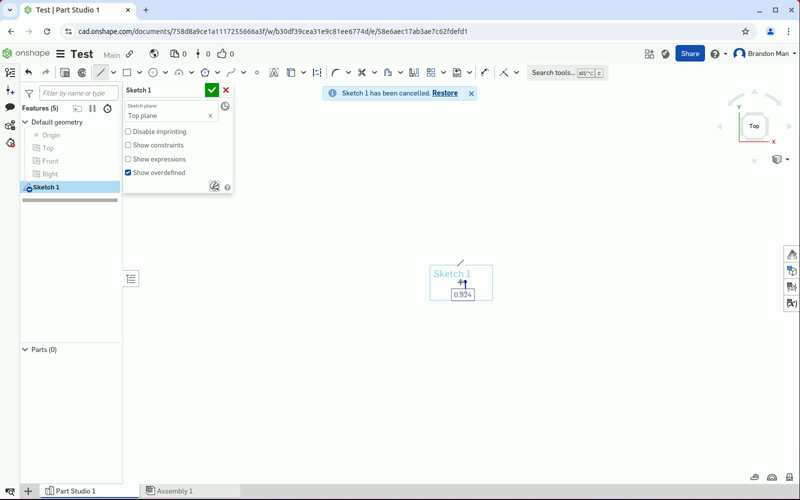
mouse_move(490, 281)
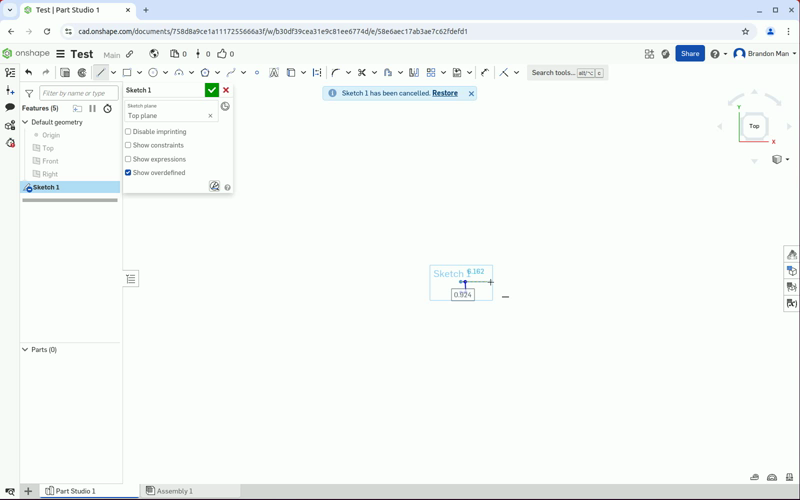
key_down(shift)
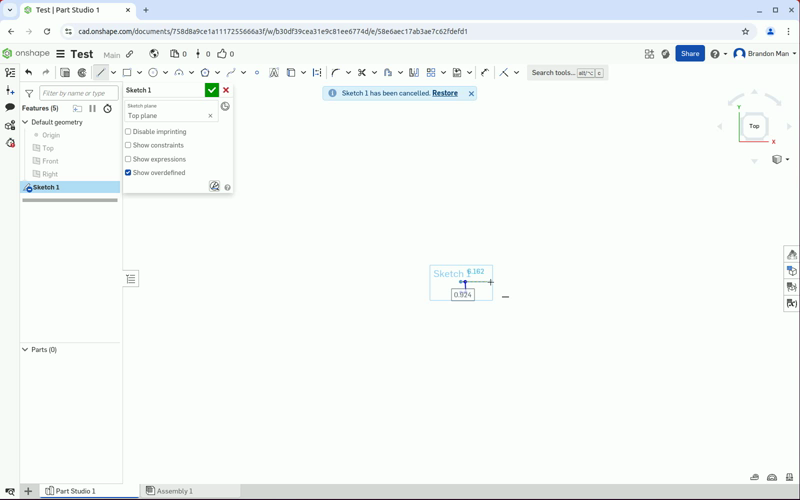
mouse_move(460, 292)
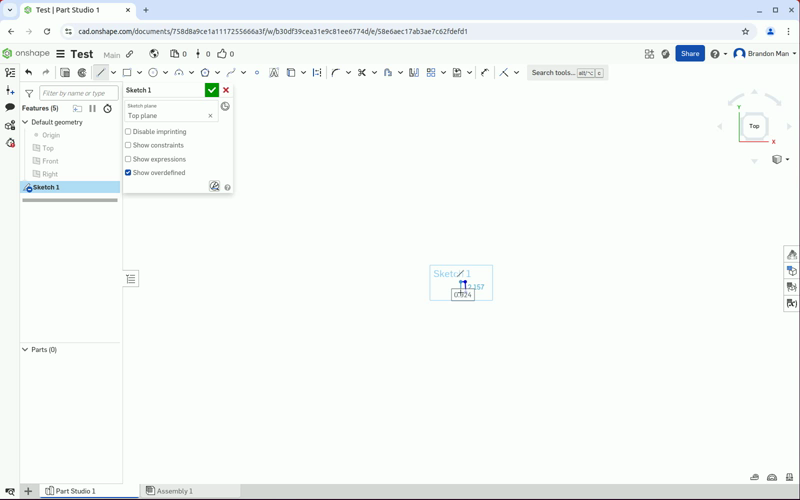
key_up(shift)
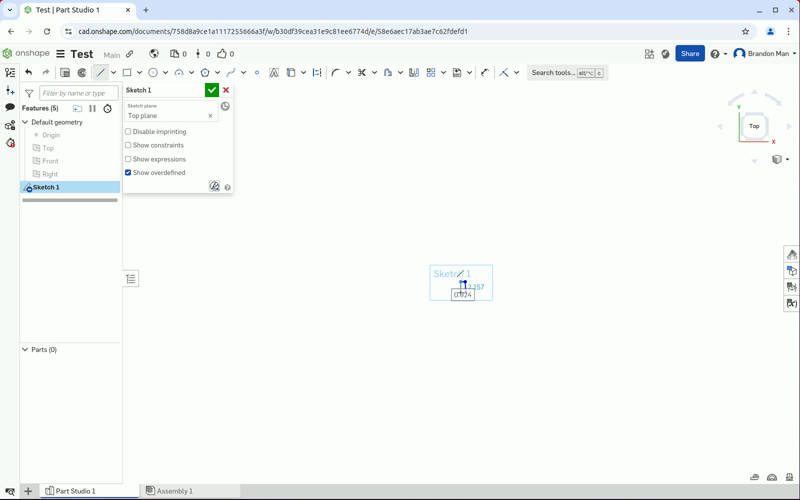
click(460, 292)
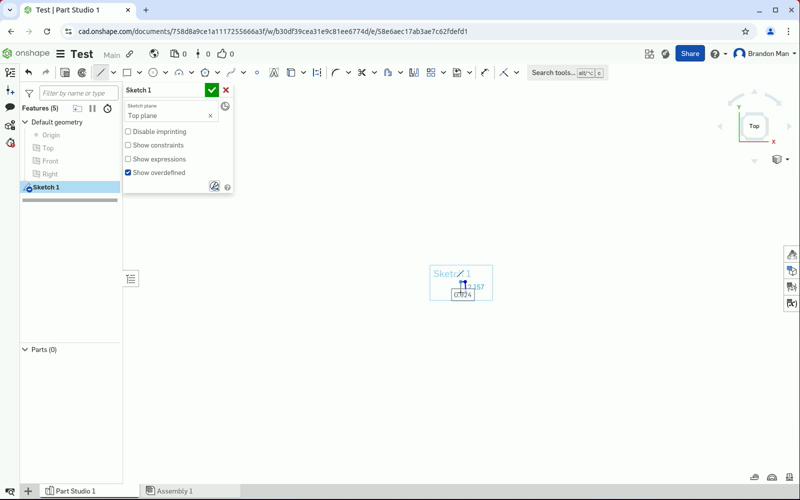
key(esc)
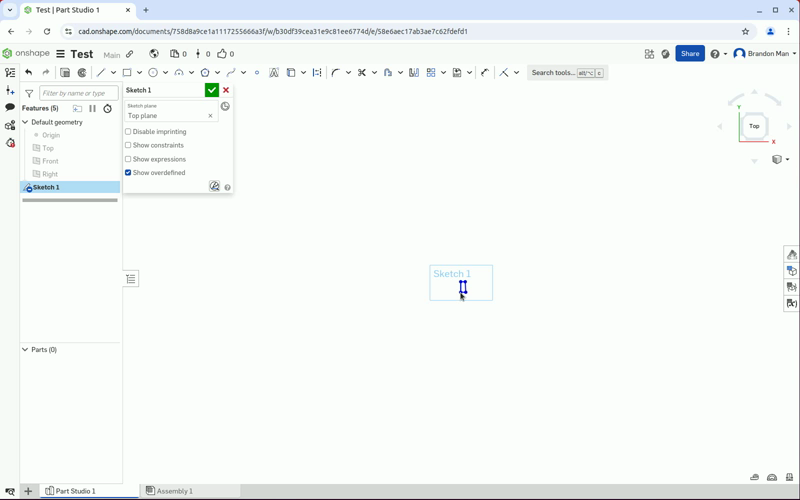
mouse_move(463, 286)
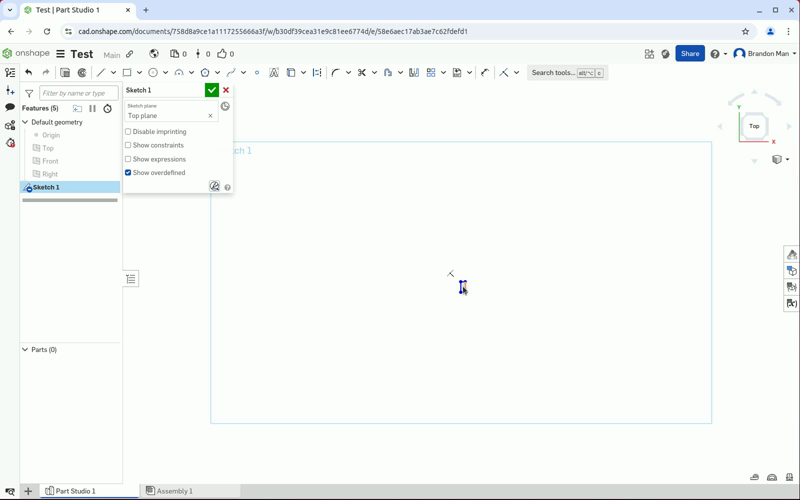
scroll(6)
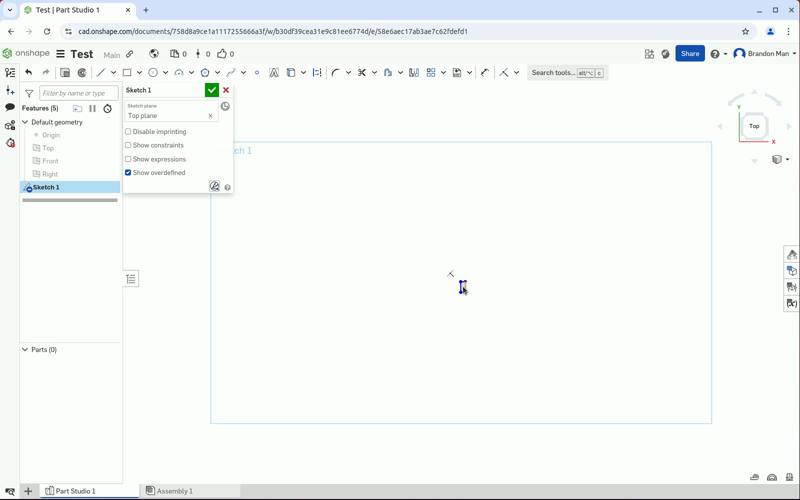
scroll(6)
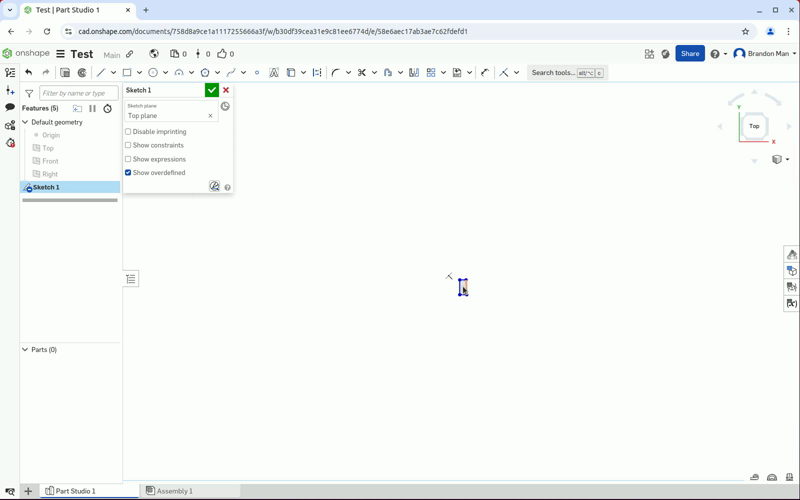
scroll(6)
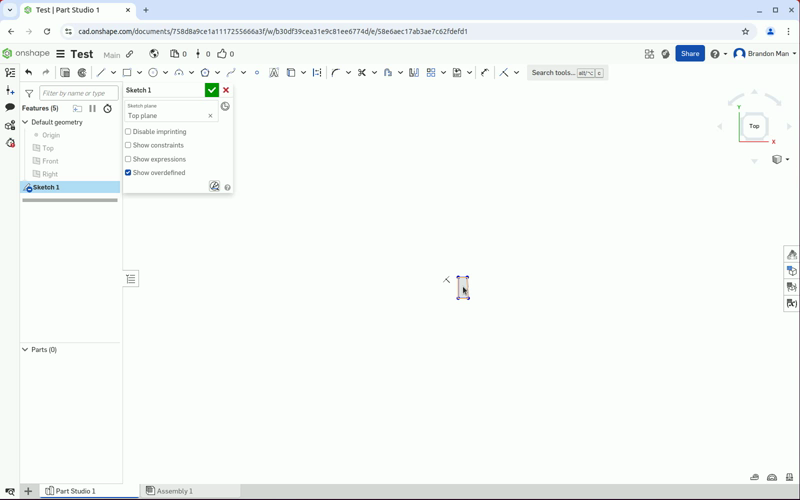
scroll(6)
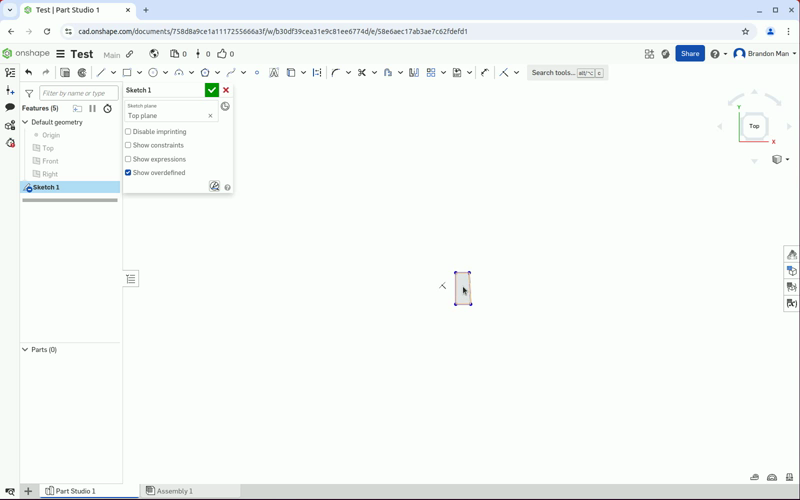
scroll(6)
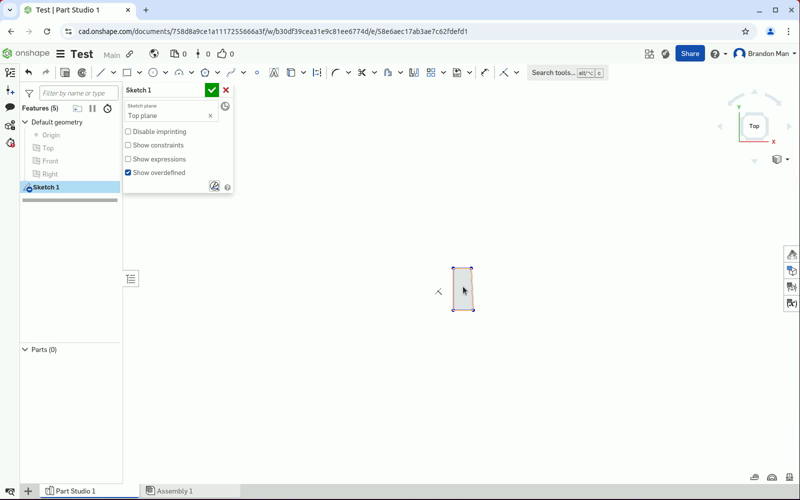
scroll(6)
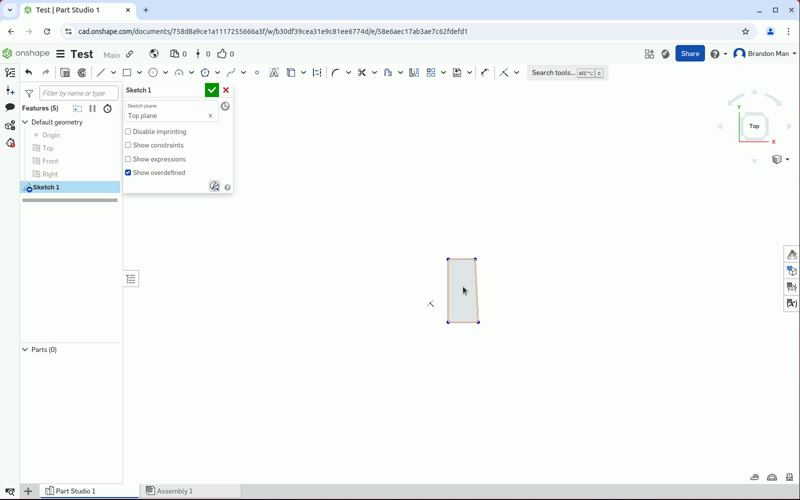
scroll(6)
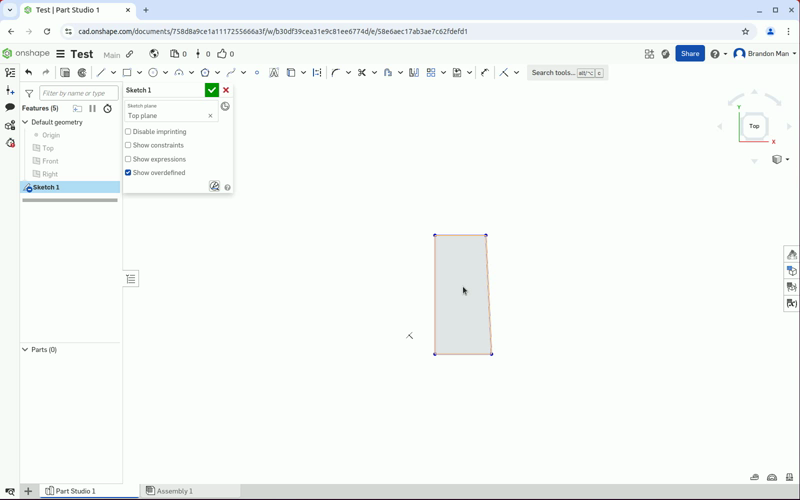
click(463, 286)
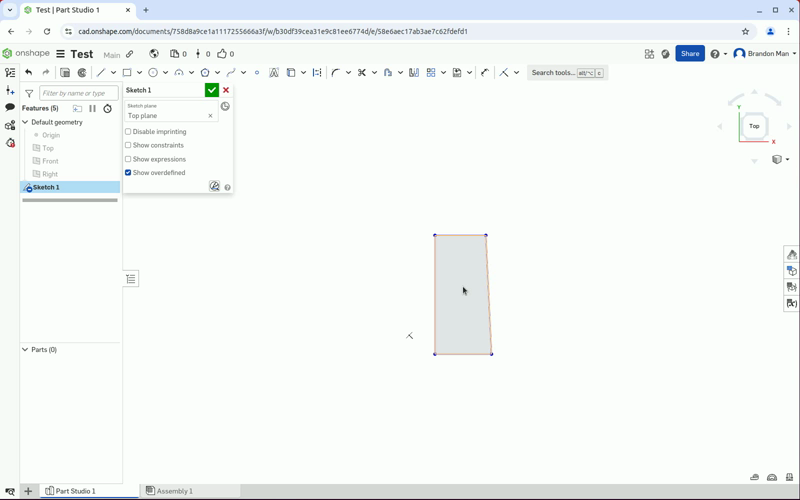
scroll(-6)
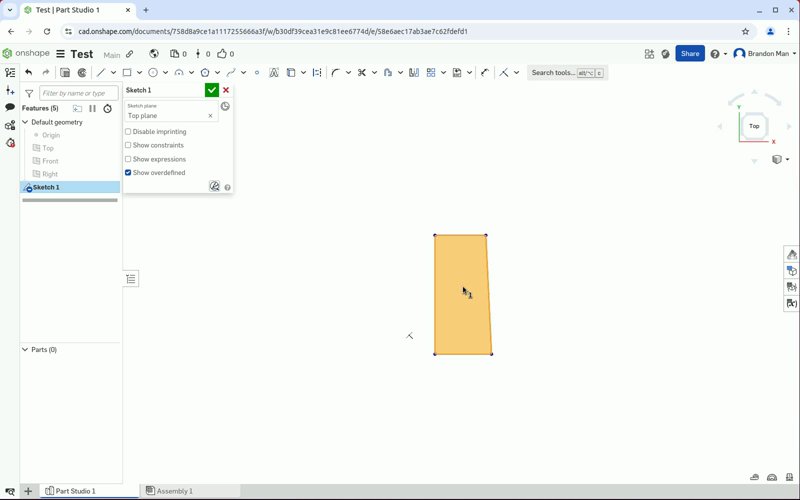
scroll(-6)
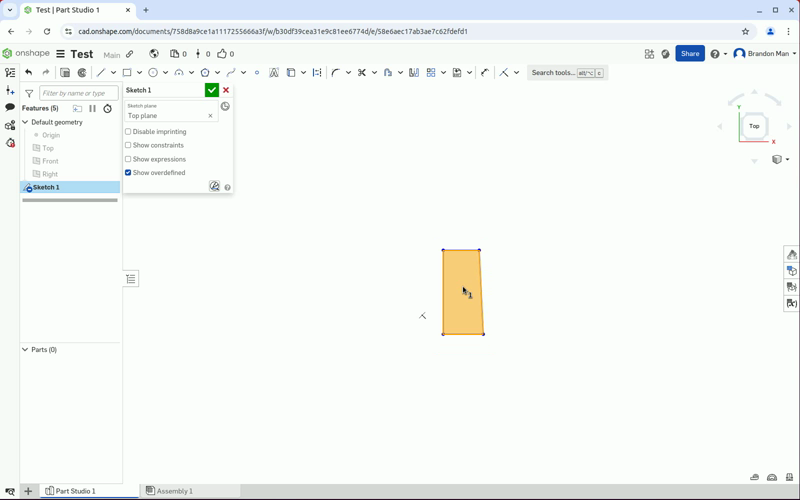
scroll(-6)
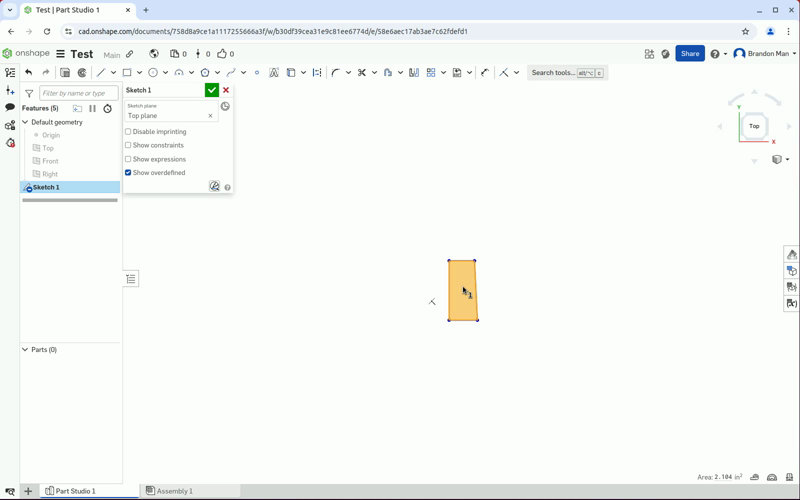
scroll(-6)
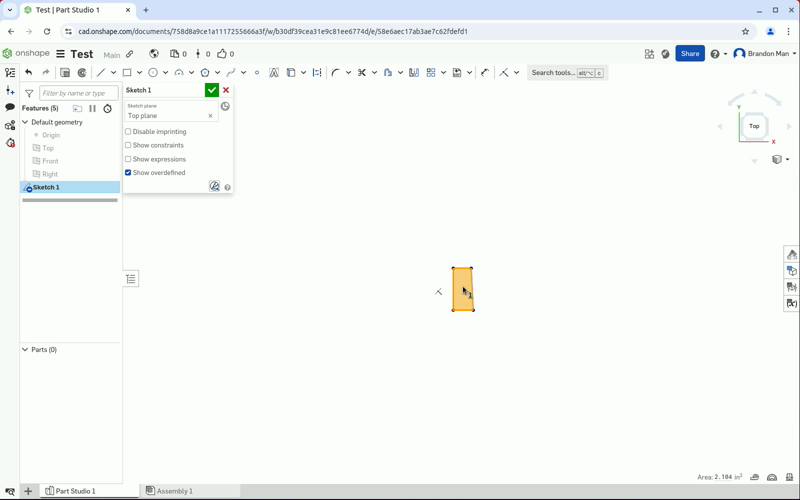
scroll(-6)
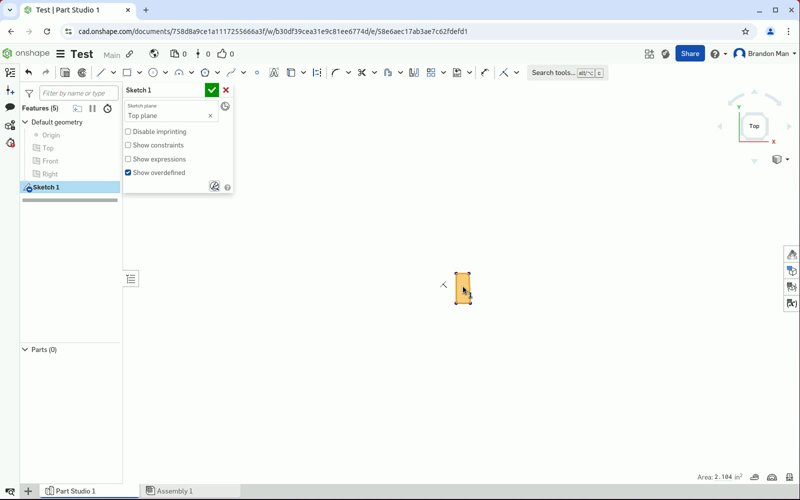
scroll(-6)
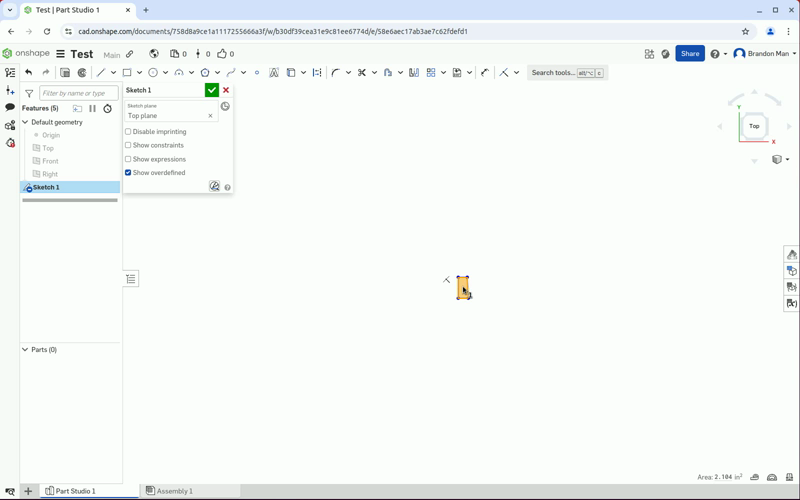
scroll(-6)
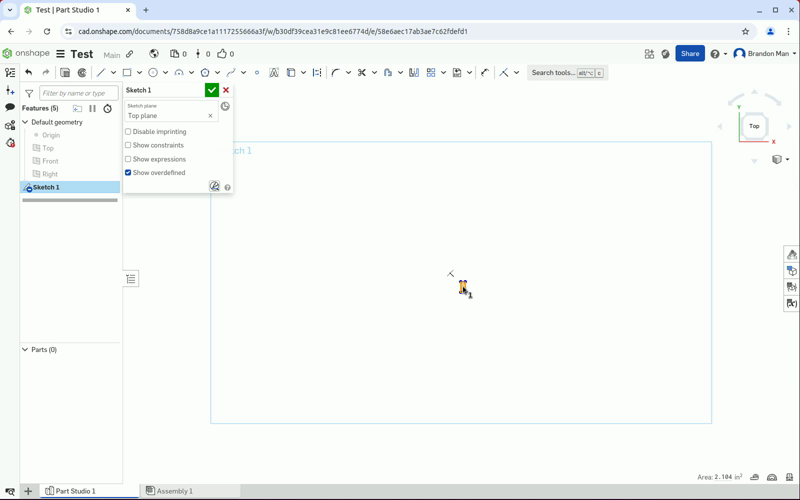
mouse_move(73, 352)
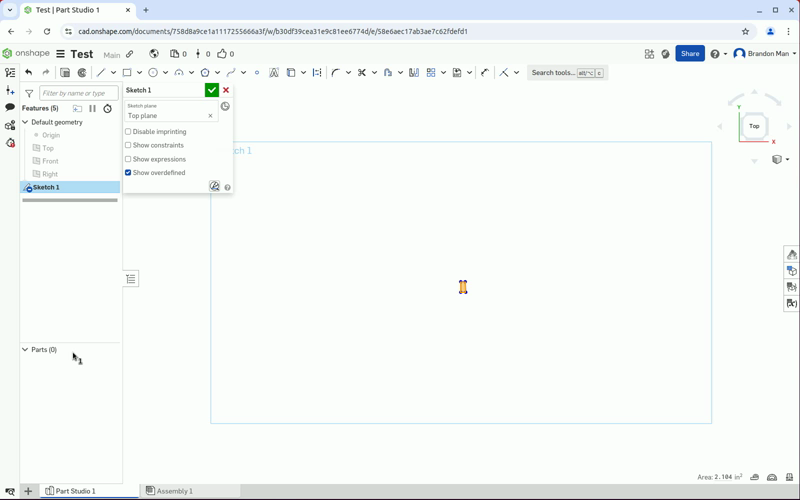
key(shift+y)
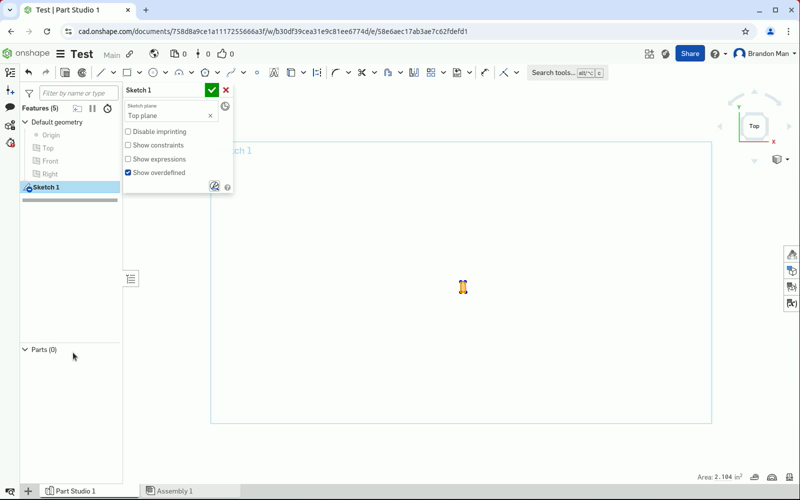
key(shift+e)
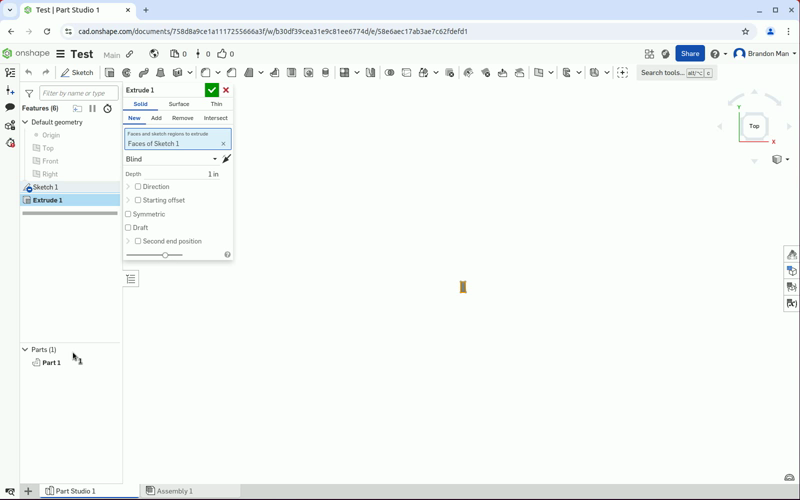
mouse_move(143, 106)
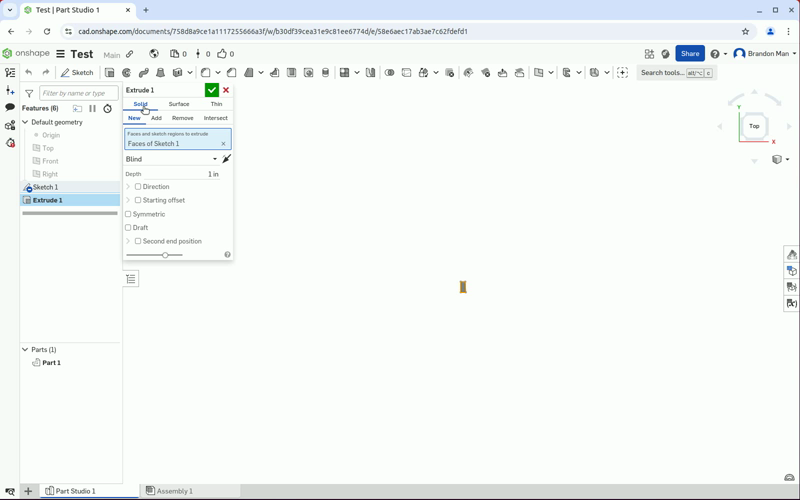
click(143, 106)
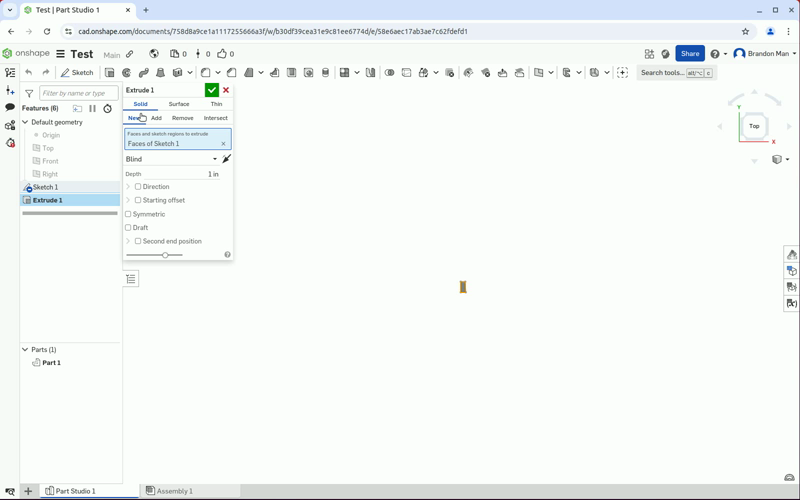
mouse_move(137, 120)
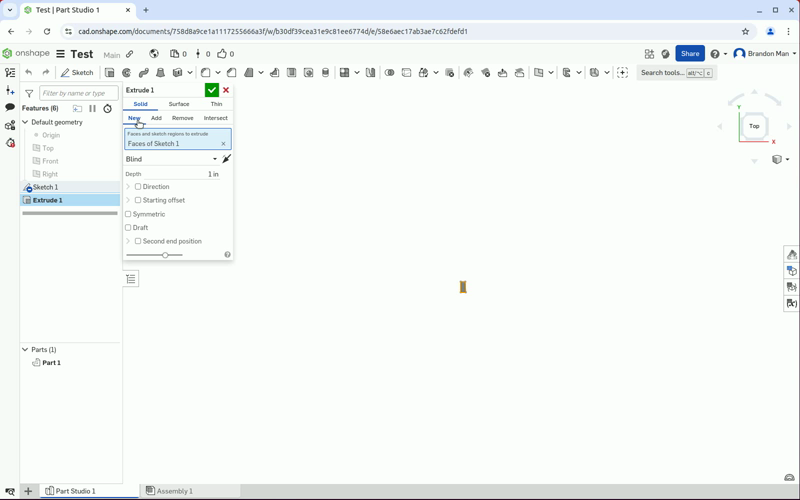
click(137, 120)
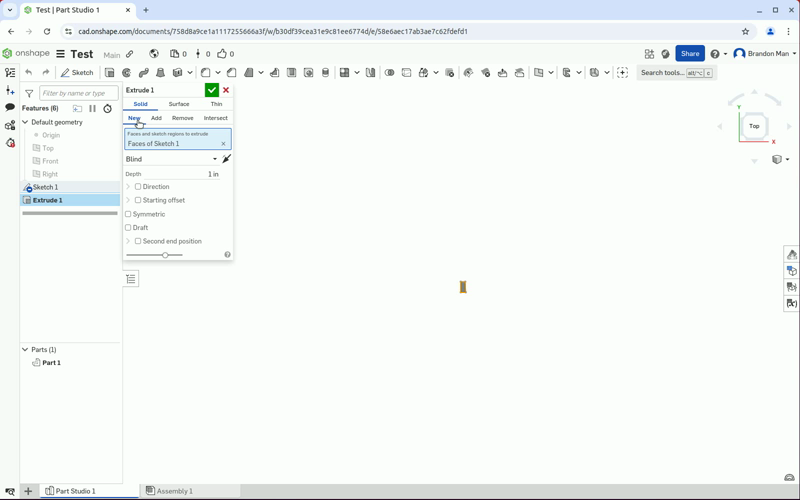
key(tab, 4)
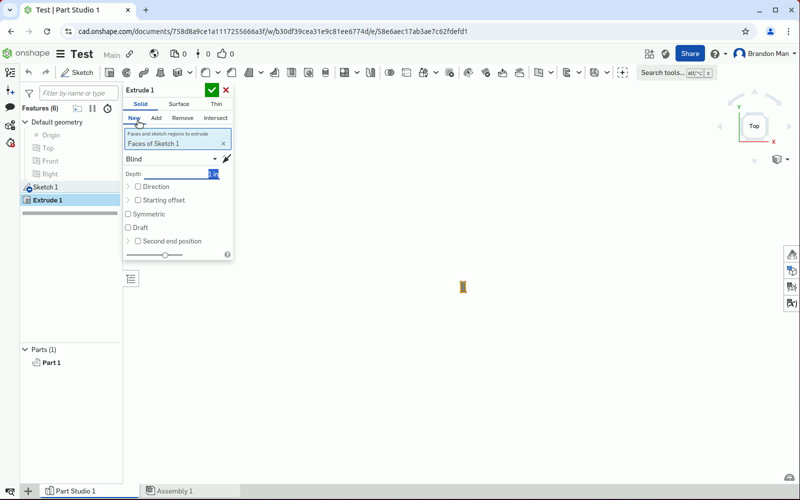
text(16.85)
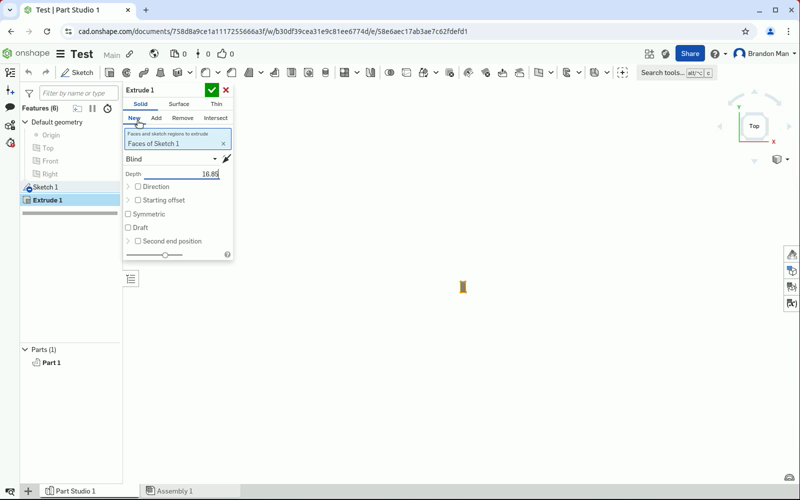
key(enter)
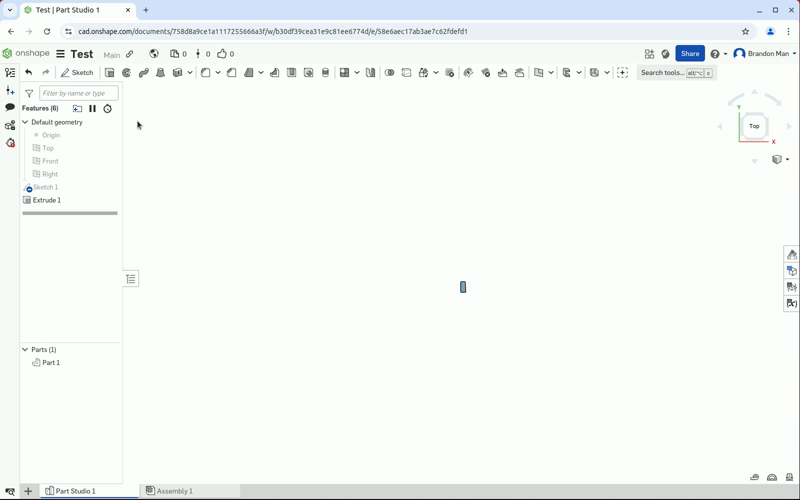
key(shift+h)
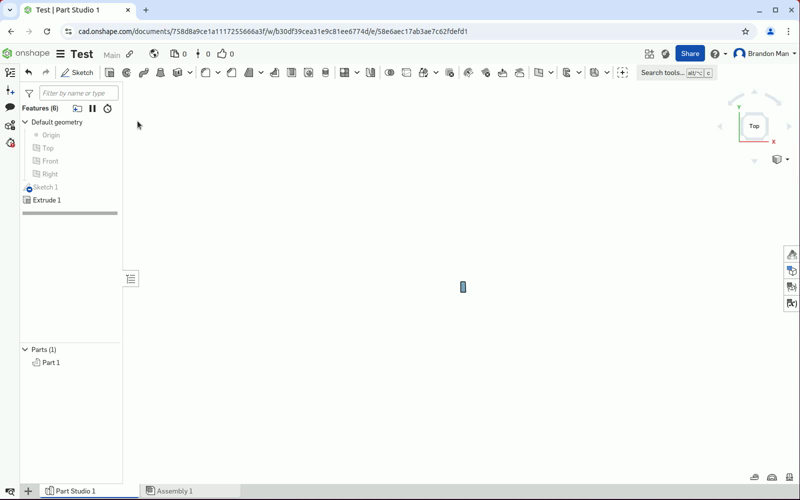
key(shift+h)
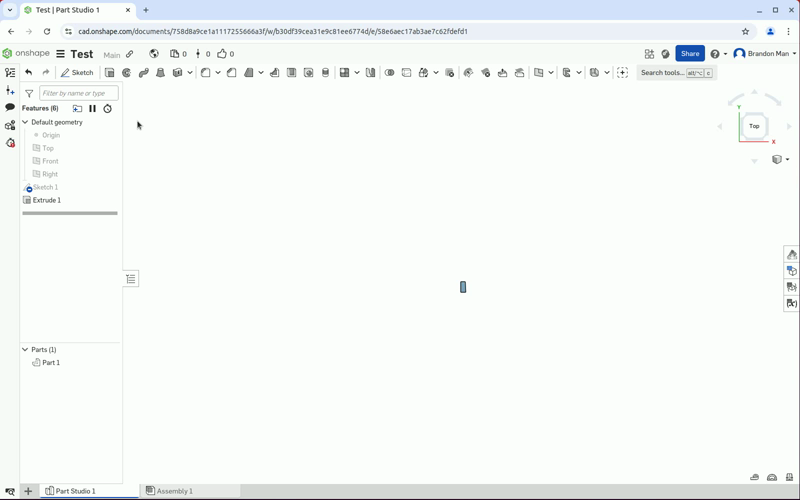
mouse_move(73, 189)
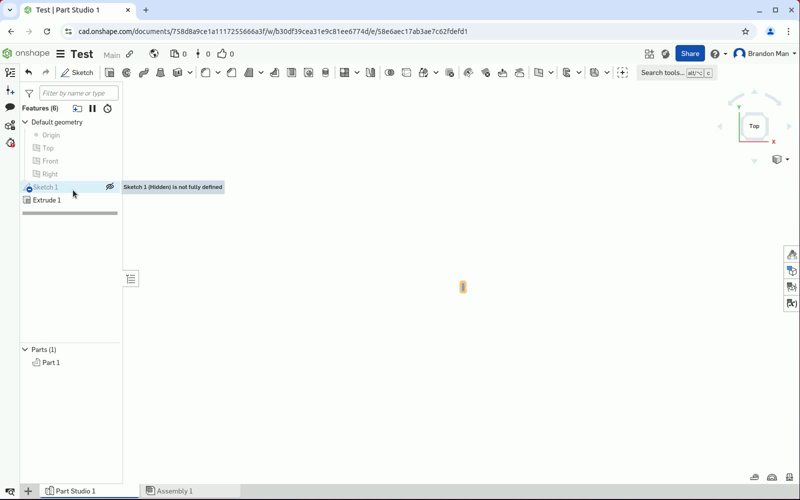
click(73, 189)
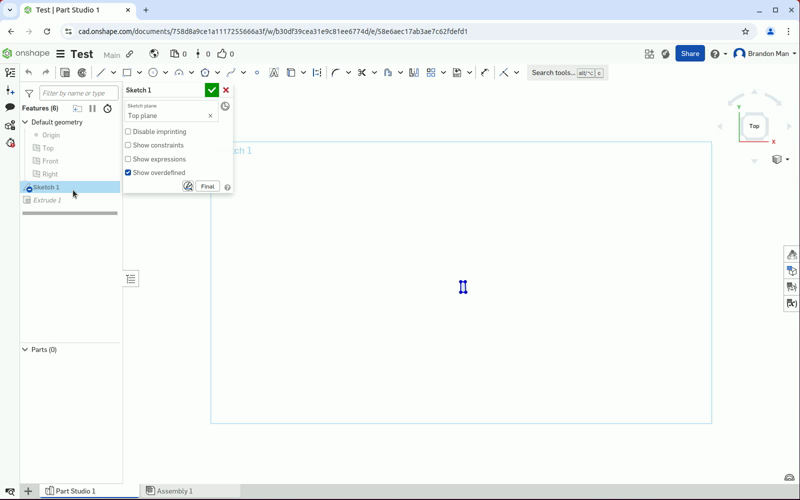
mouse_move(229, 92)
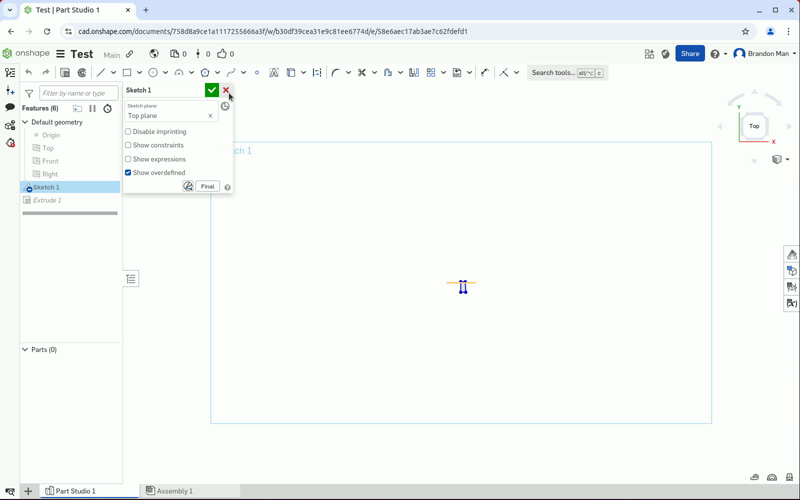
click(229, 92)
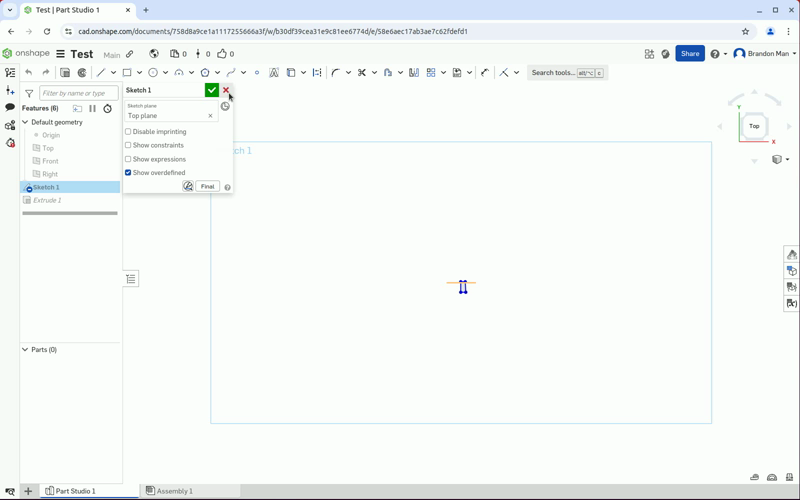
key(shift+s)
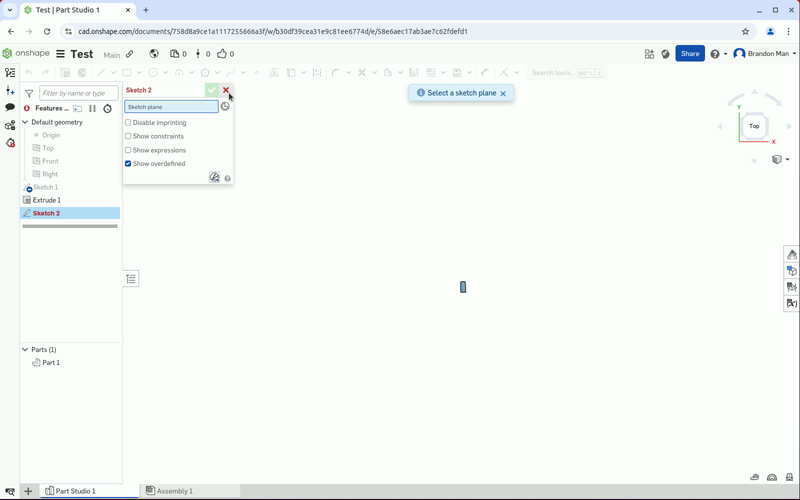
mouse_move(73, 150)
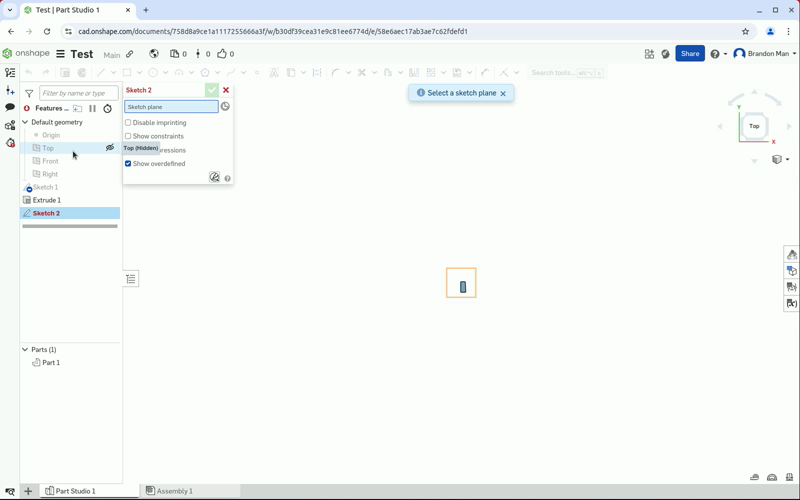
click(73, 150)
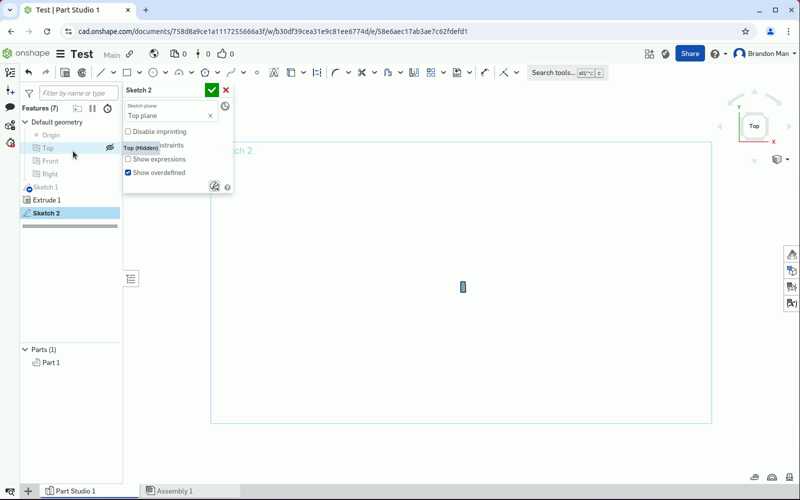
mouse_move(73, 352)
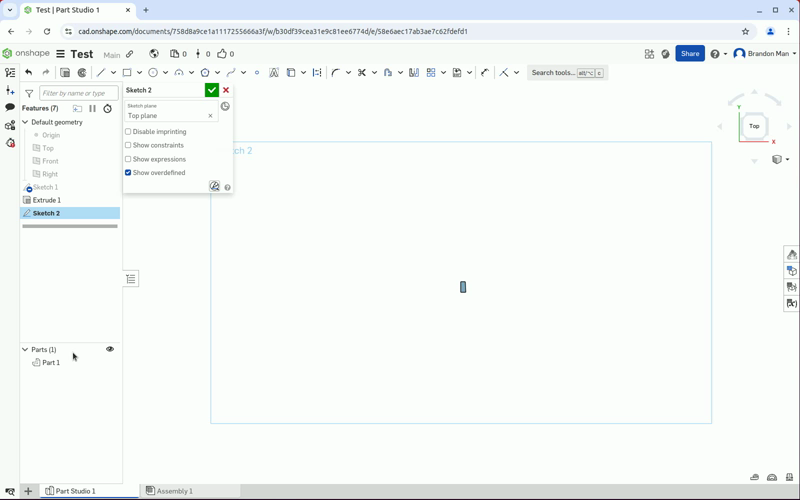
key(y)
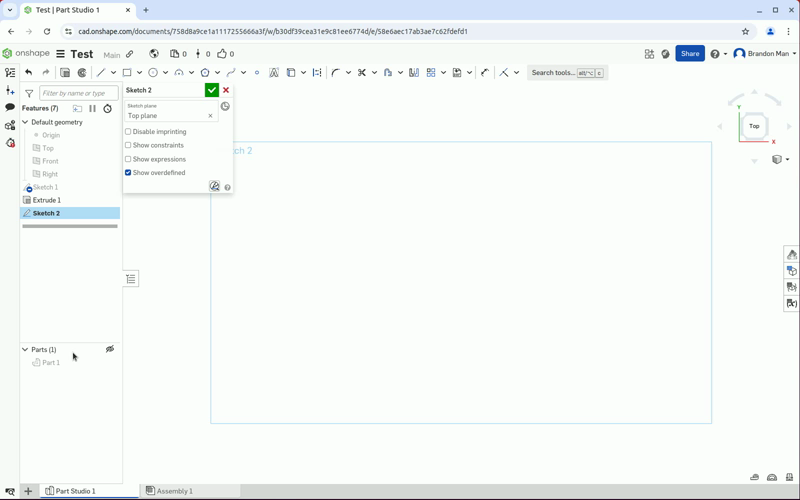
key(l)
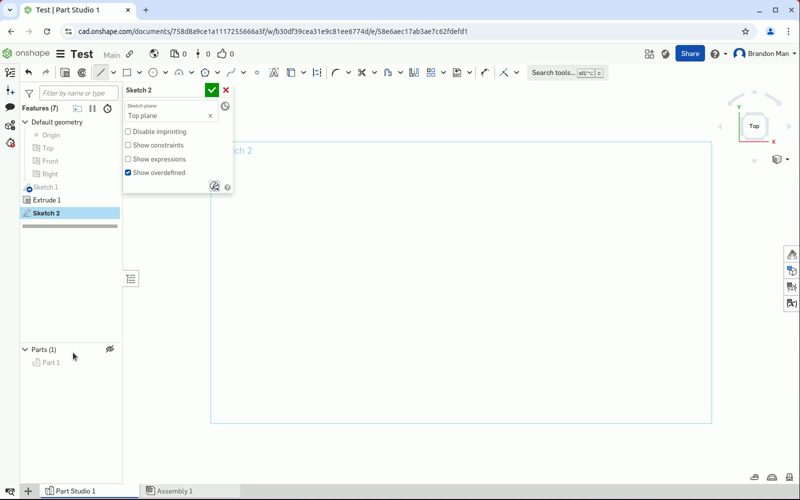
key_down(shift)
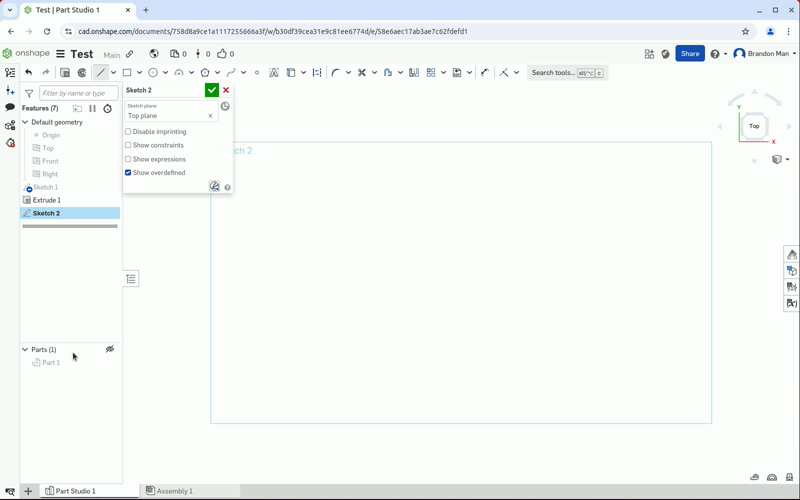
mouse_move(460, 314)
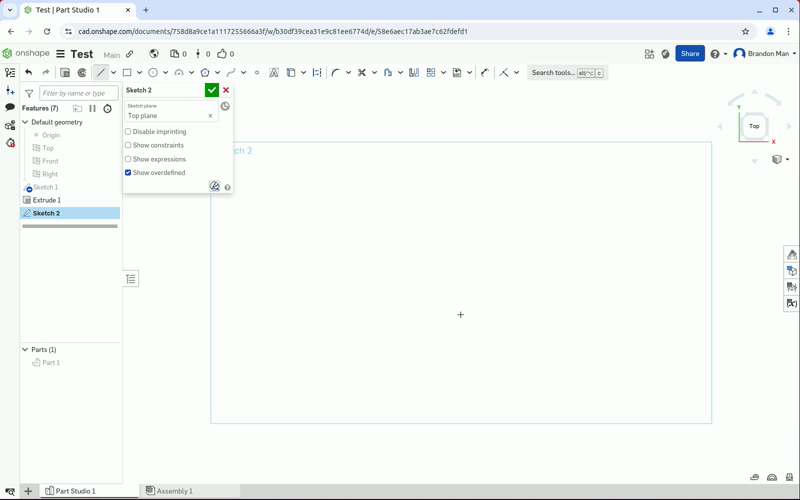
click(460, 314)
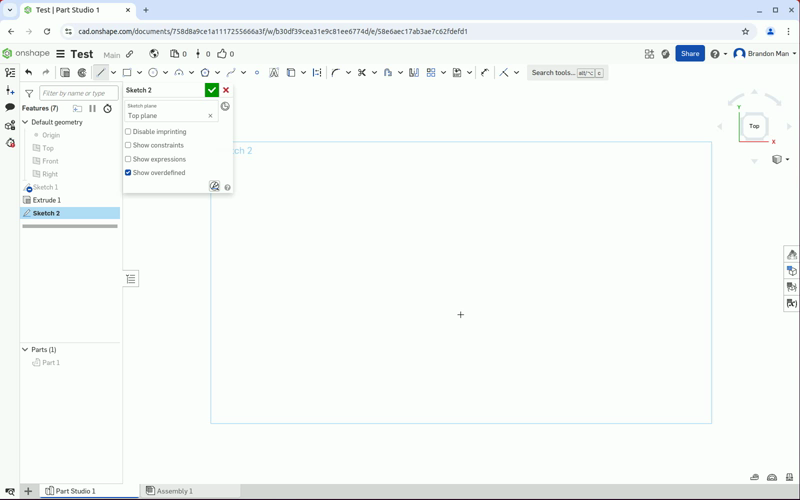
key_up(shift)
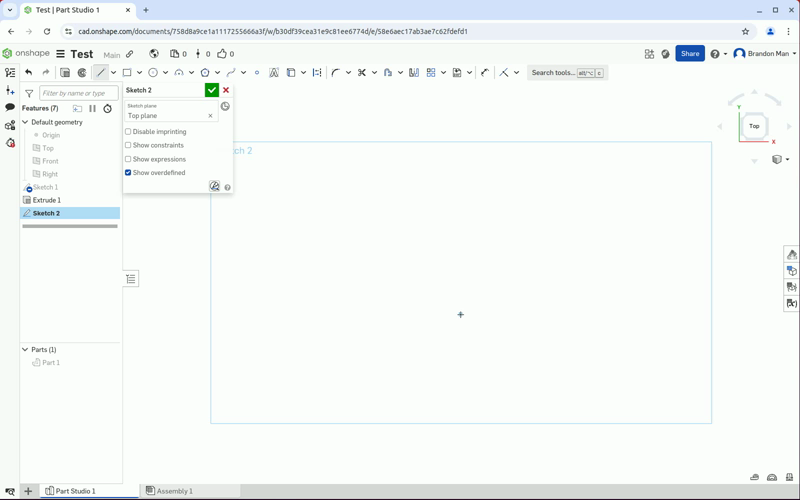
key_down(shift)
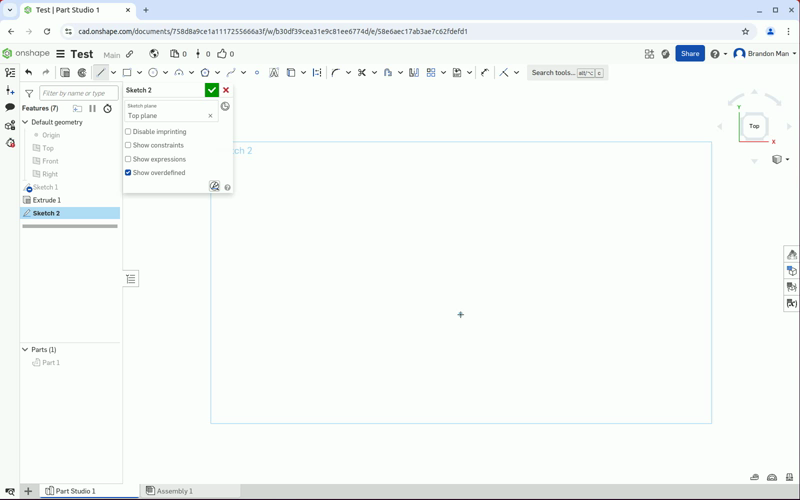
mouse_move(490, 314)
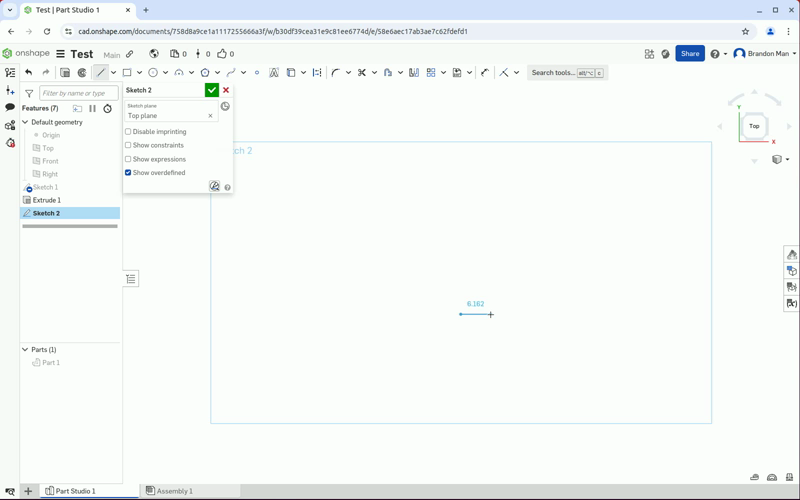
mouse_move(465, 314)
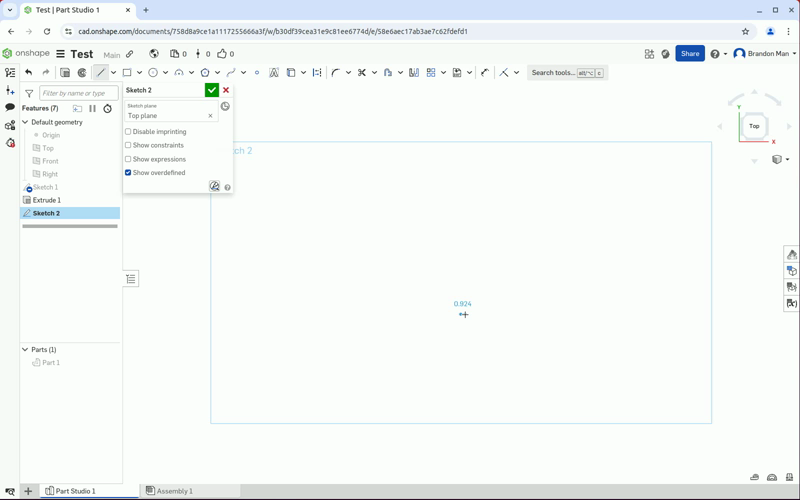
scroll(6)
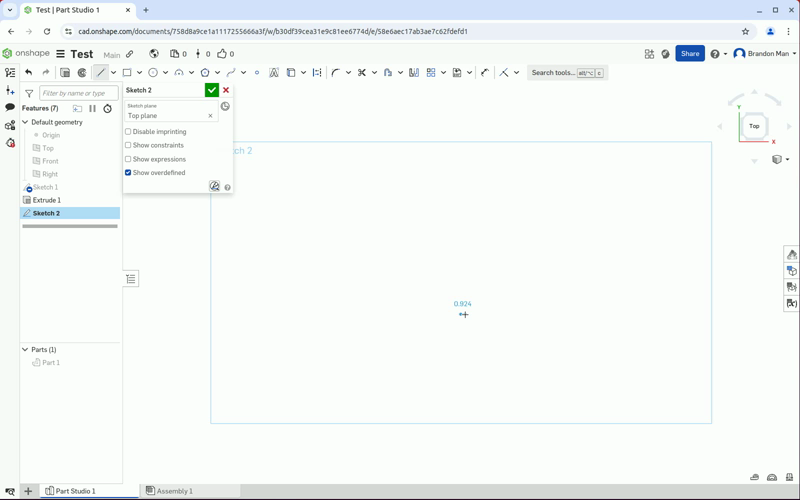
scroll(6)
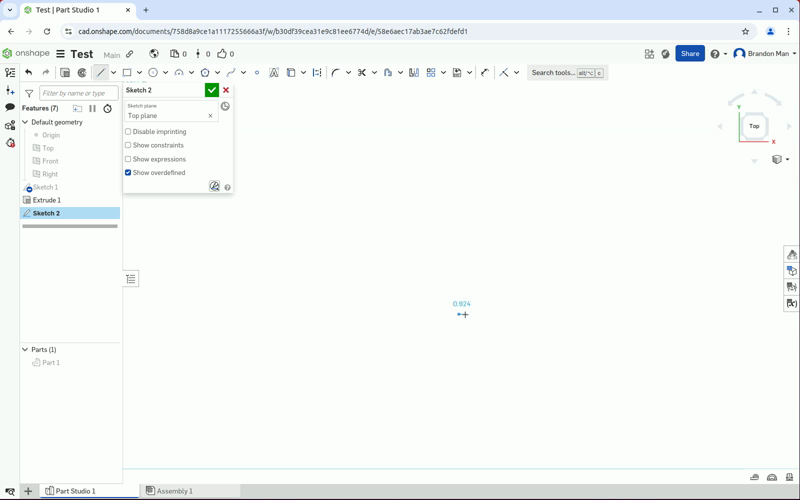
scroll(6)
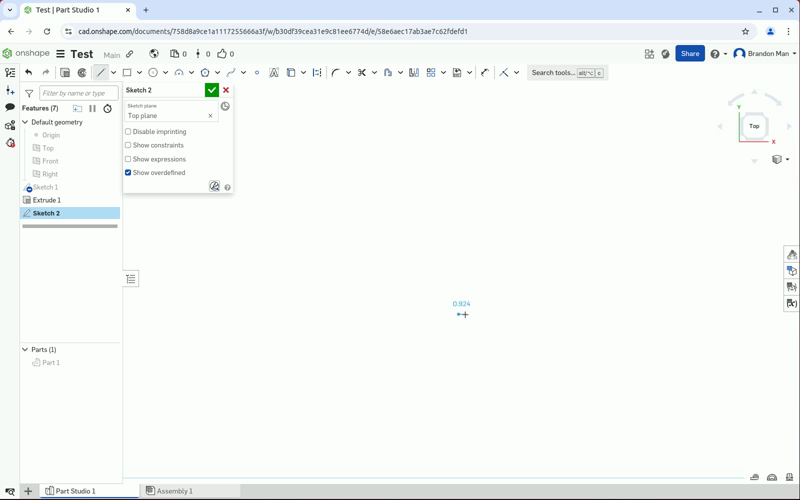
scroll(6)
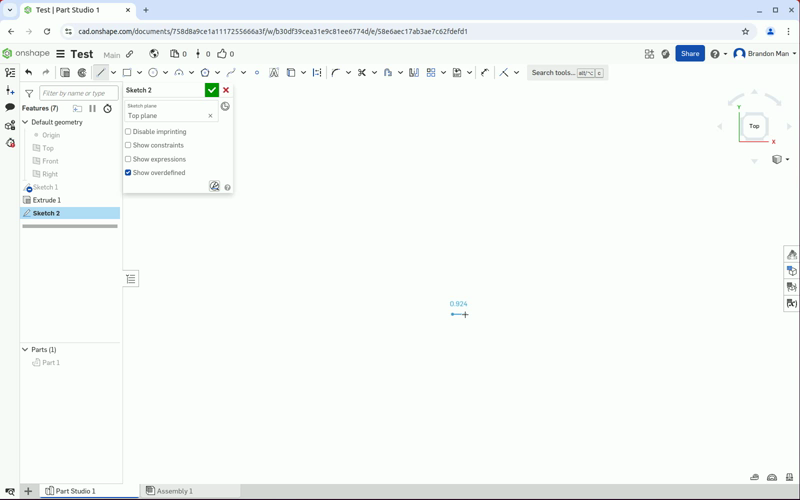
scroll(6)
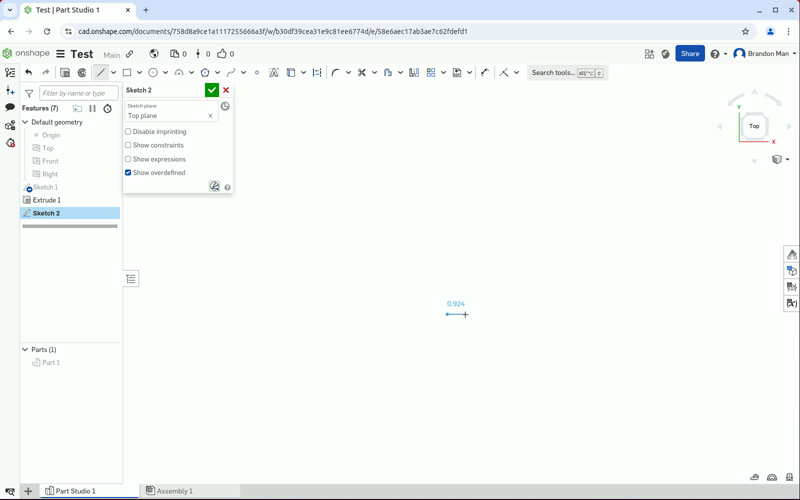
scroll(6)
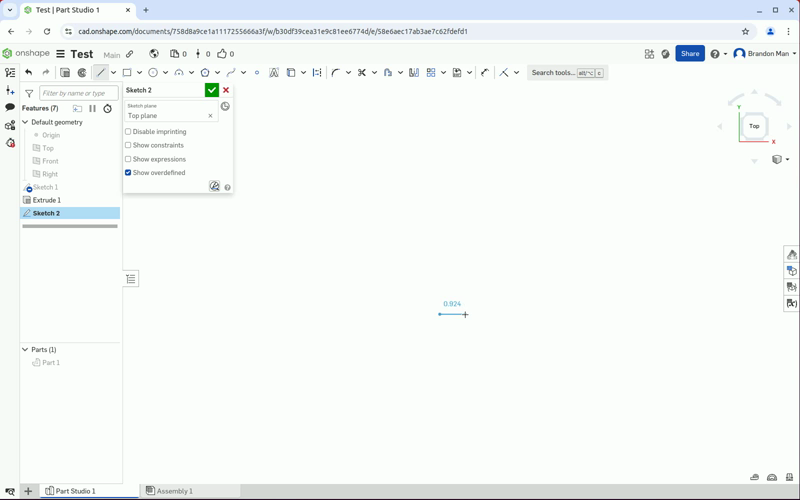
scroll(6)
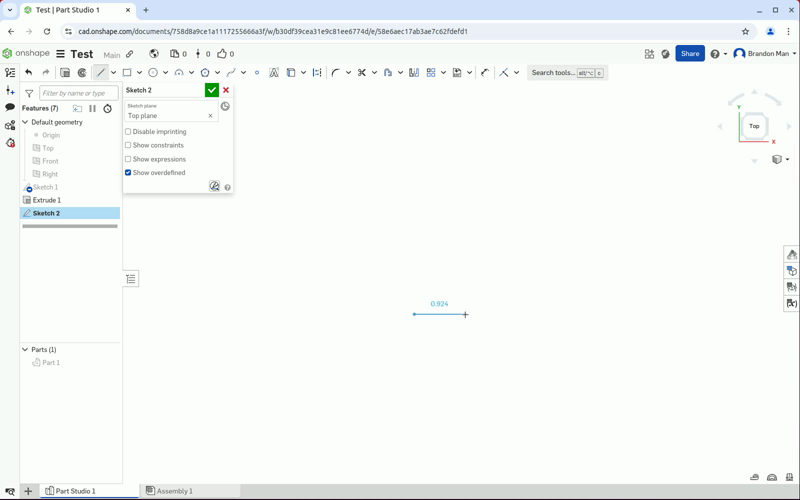
click(465, 314)
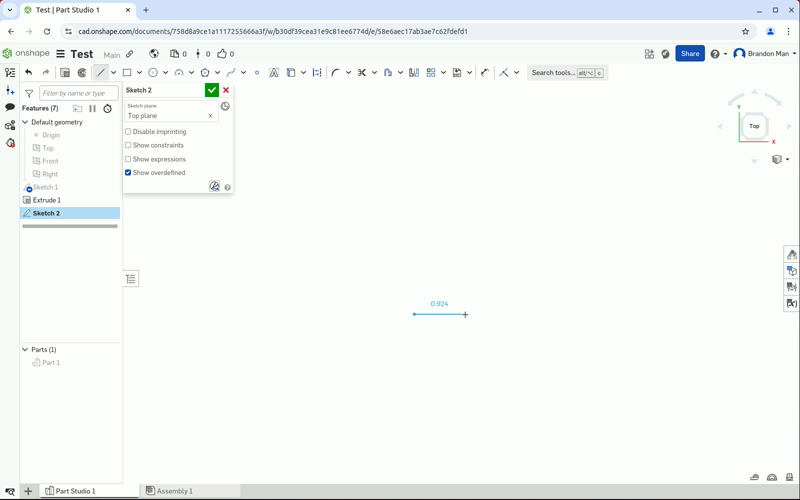
scroll(-6)
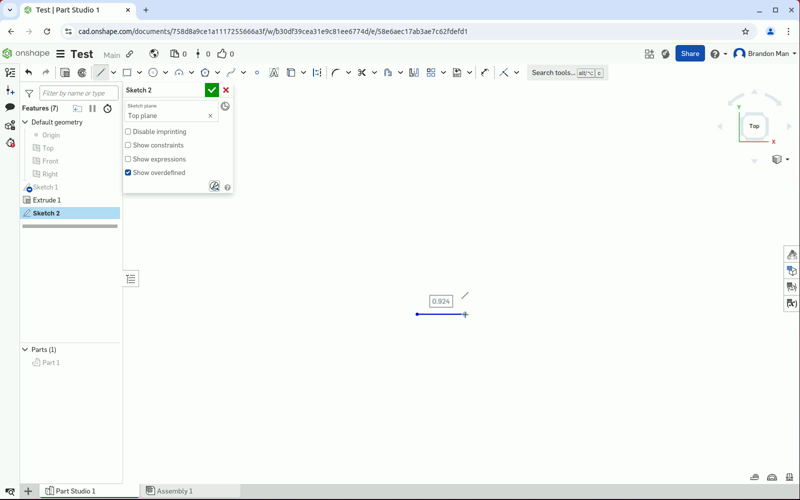
scroll(-6)
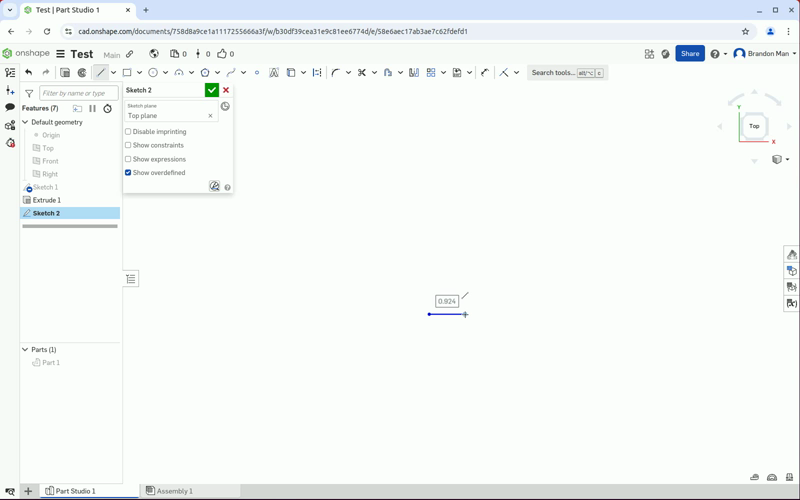
scroll(-6)
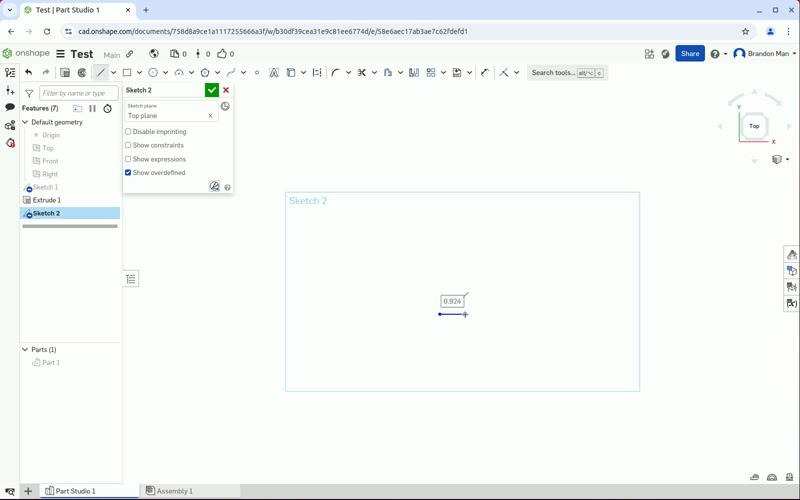
scroll(-6)
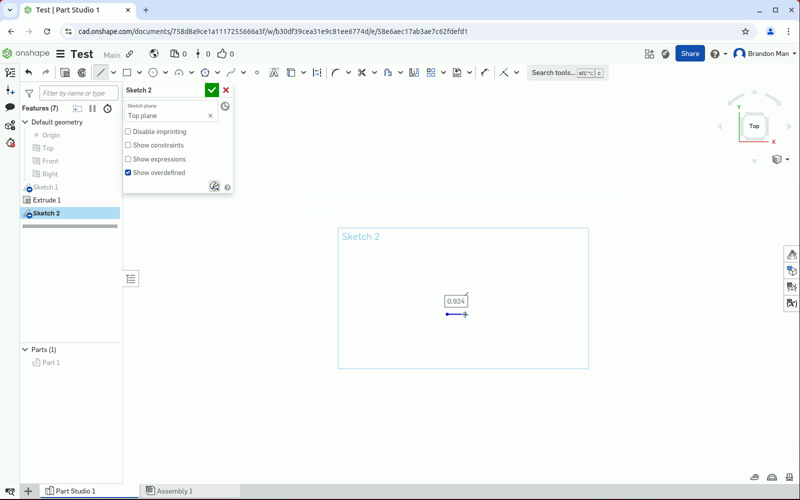
scroll(-6)
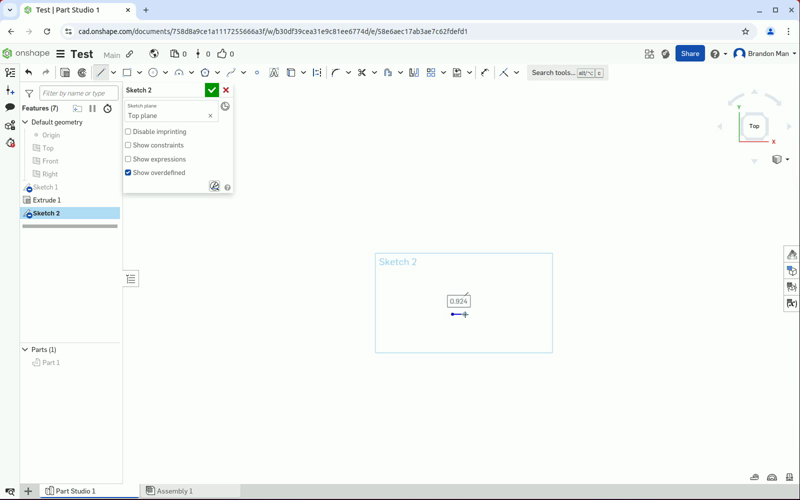
scroll(-6)
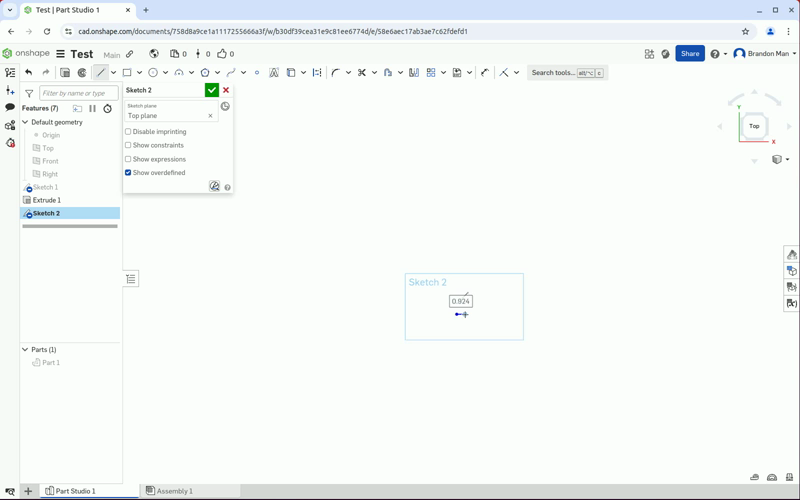
scroll(-6)
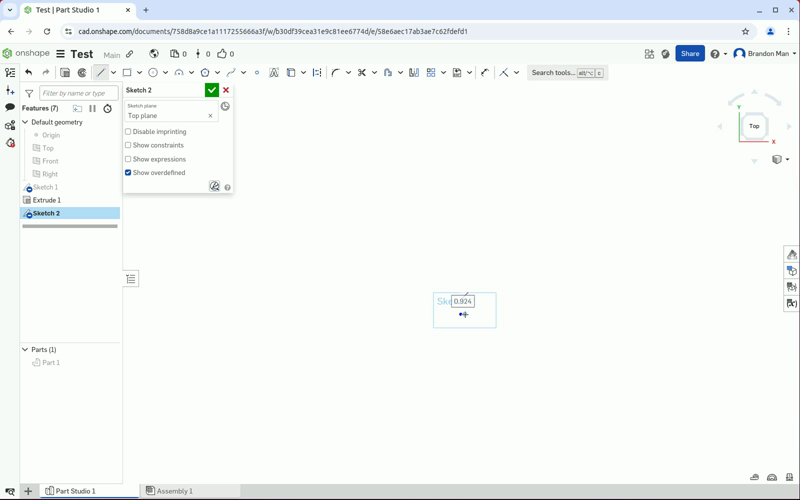
key_up(shift)
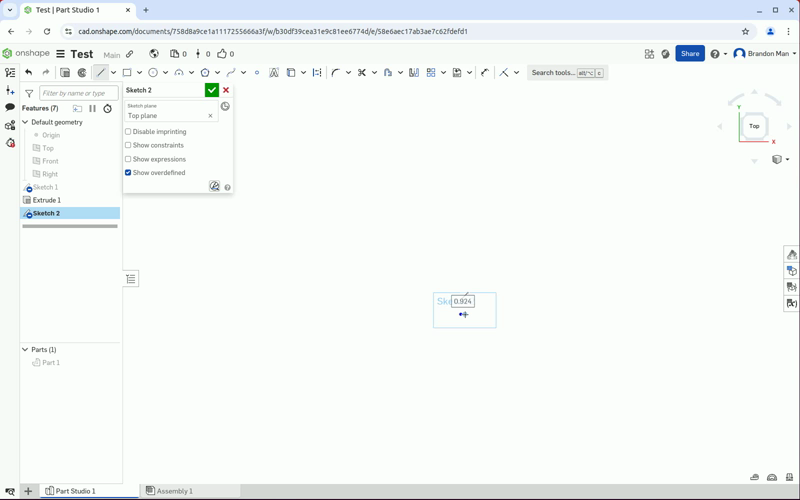
key_down(shift)
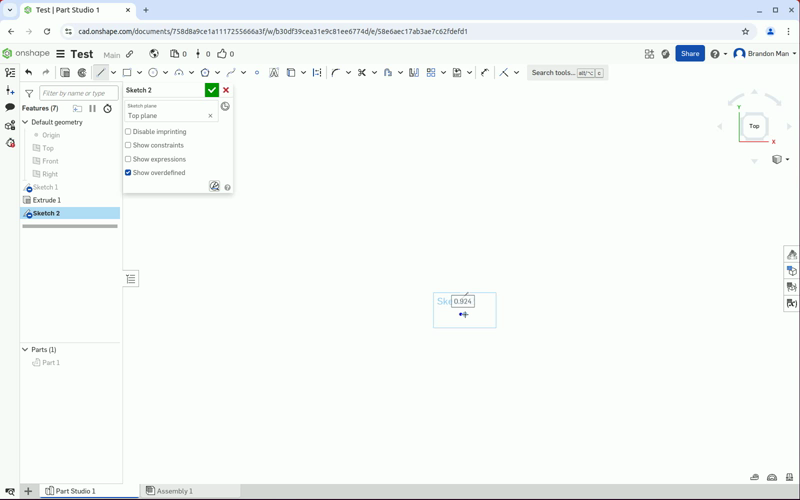
mouse_move(495, 314)
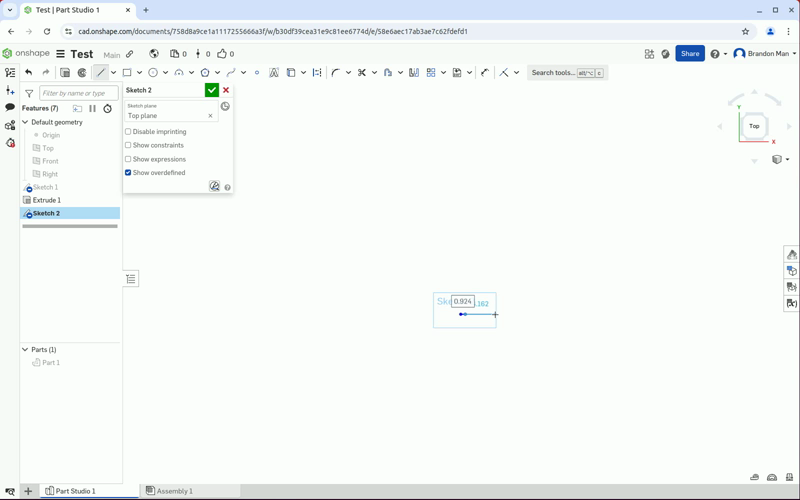
mouse_move(465, 304)
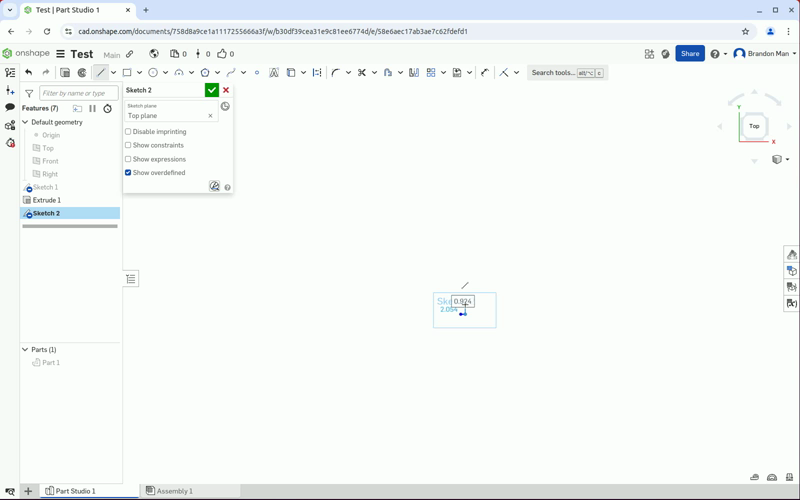
click(465, 304)
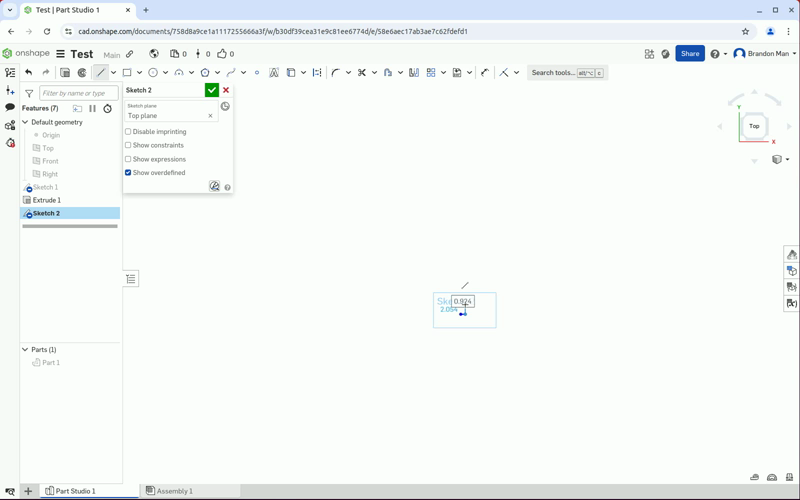
key_up(shift)
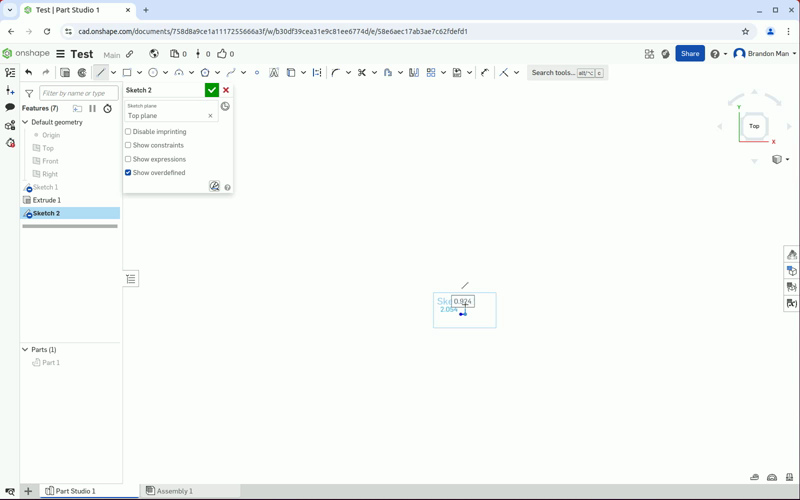
key_down(shift)
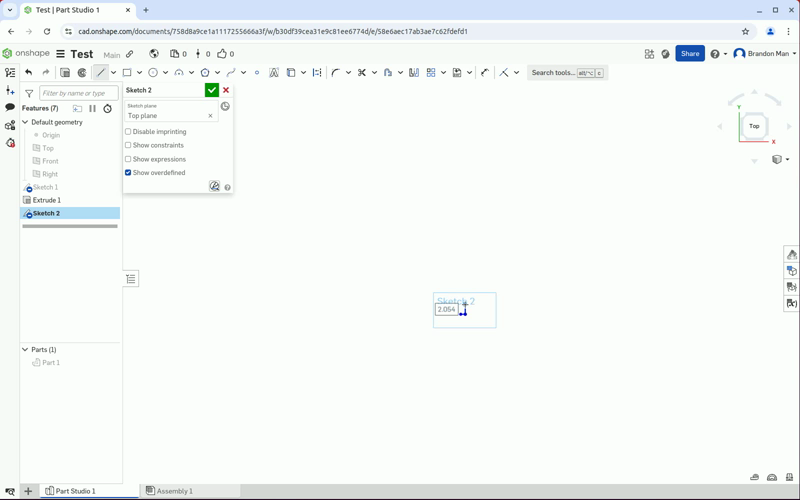
mouse_move(495, 304)
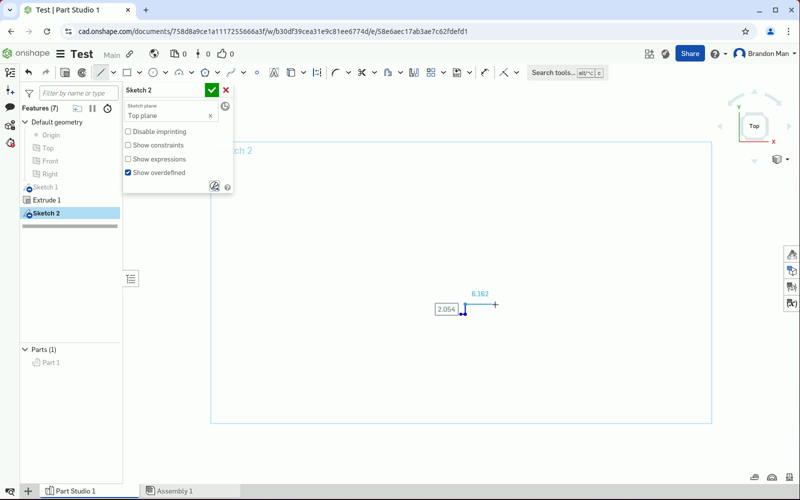
mouse_move(460, 304)
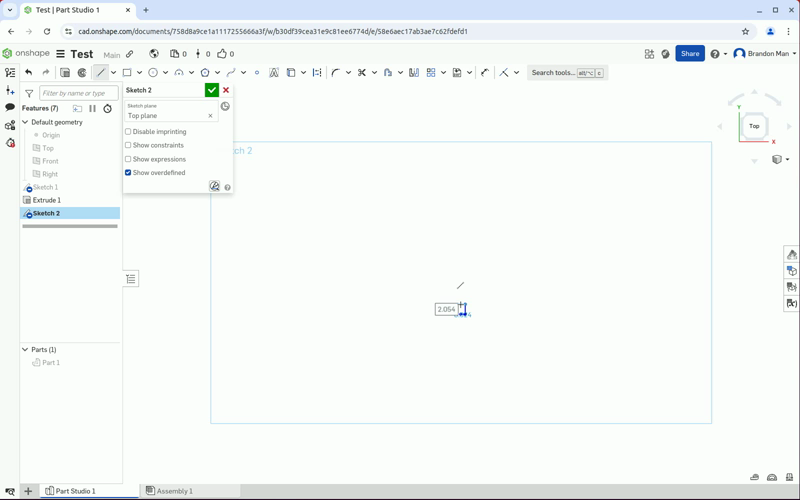
scroll(6)
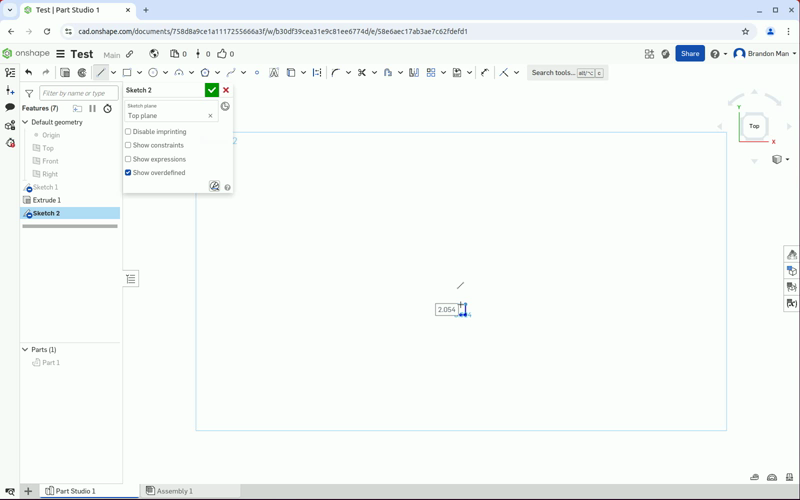
scroll(6)
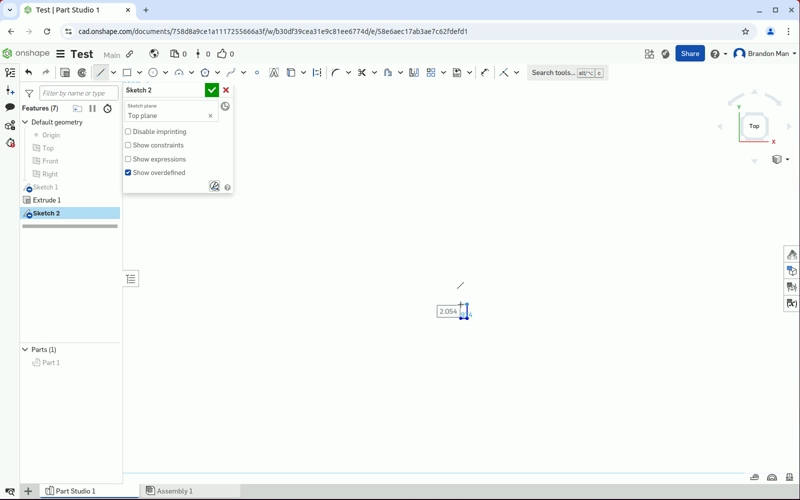
scroll(6)
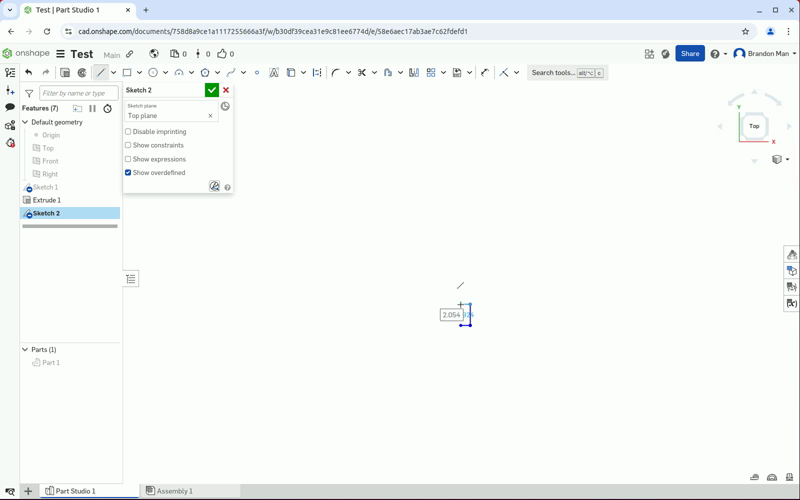
scroll(6)
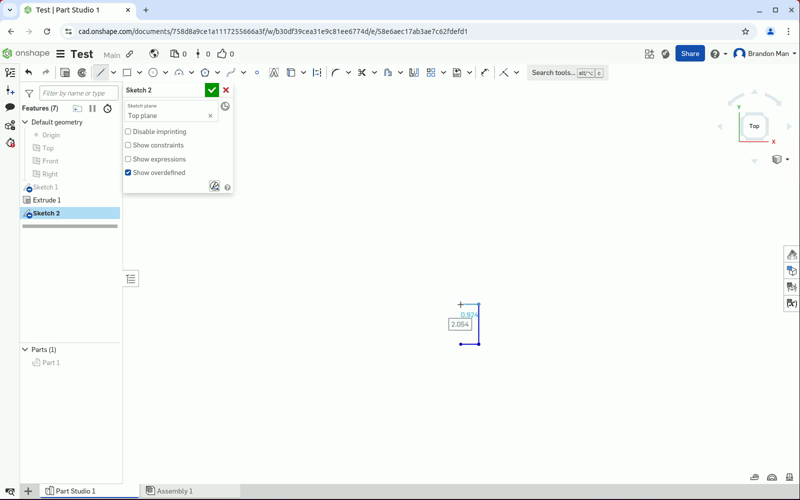
scroll(6)
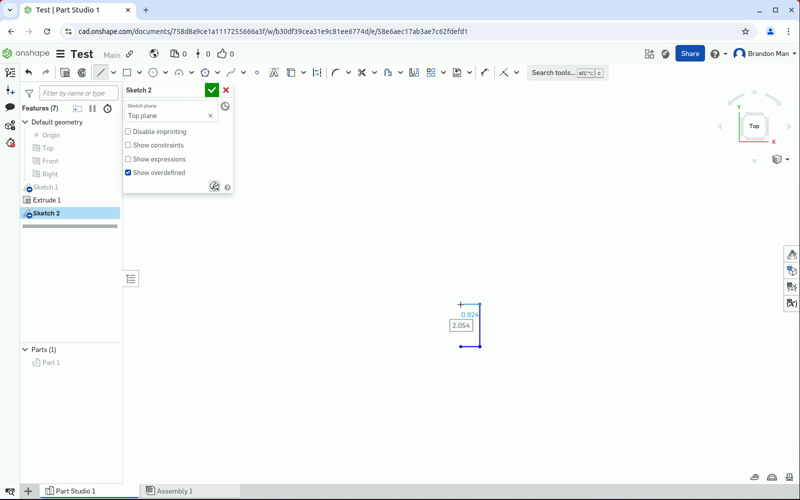
scroll(6)
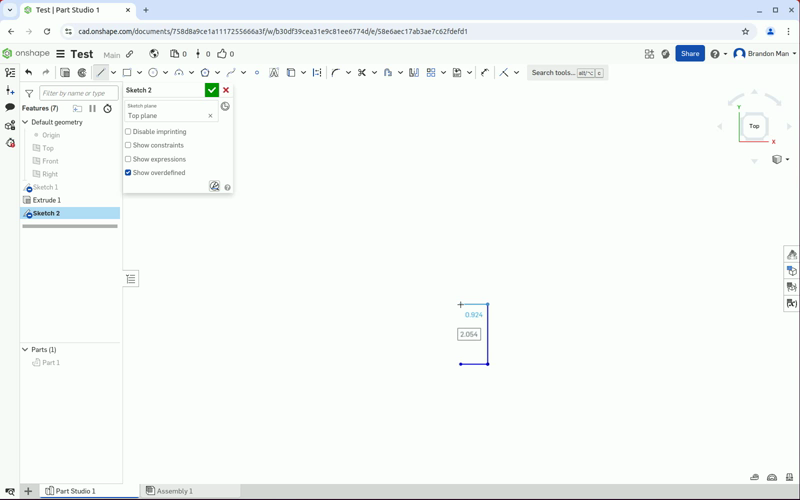
scroll(6)
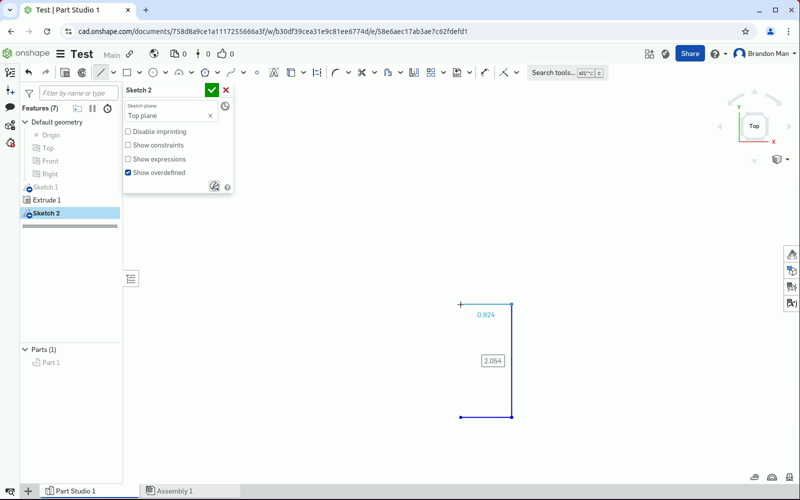
click(460, 304)
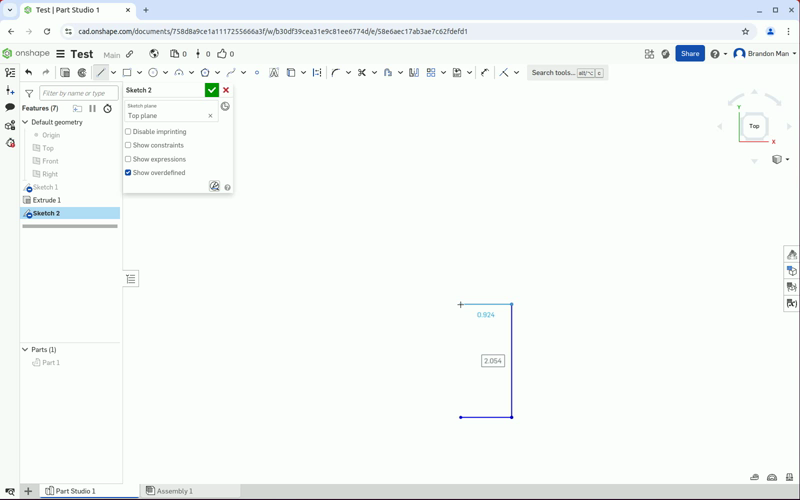
scroll(-6)
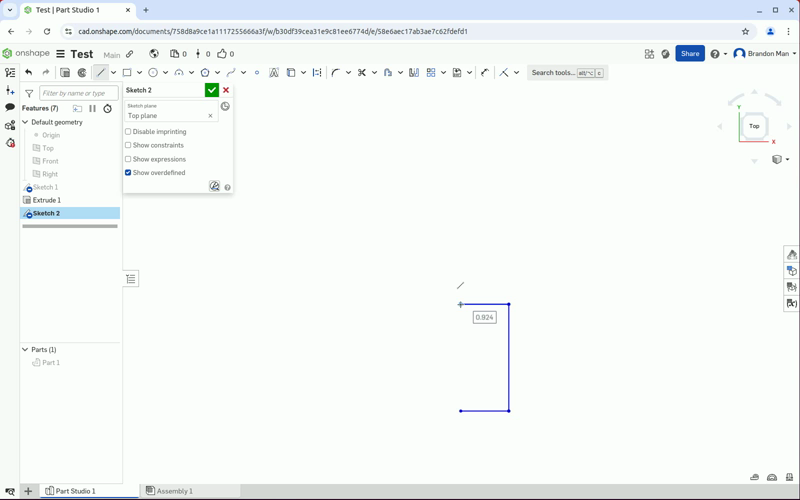
scroll(-6)
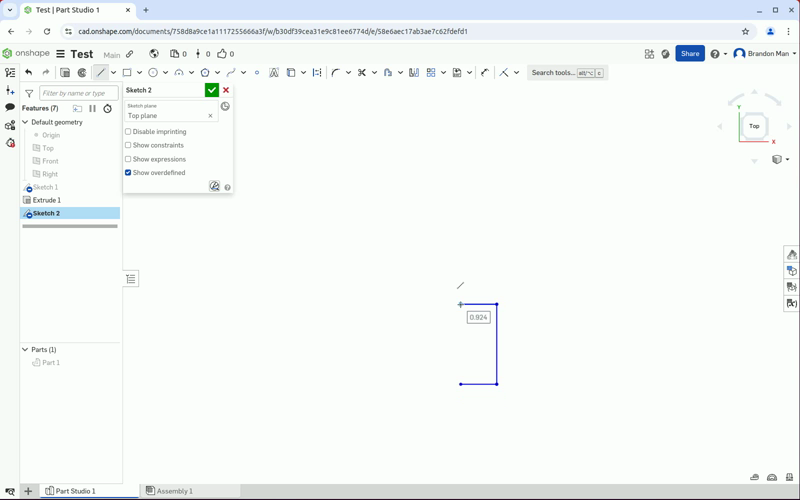
scroll(-6)
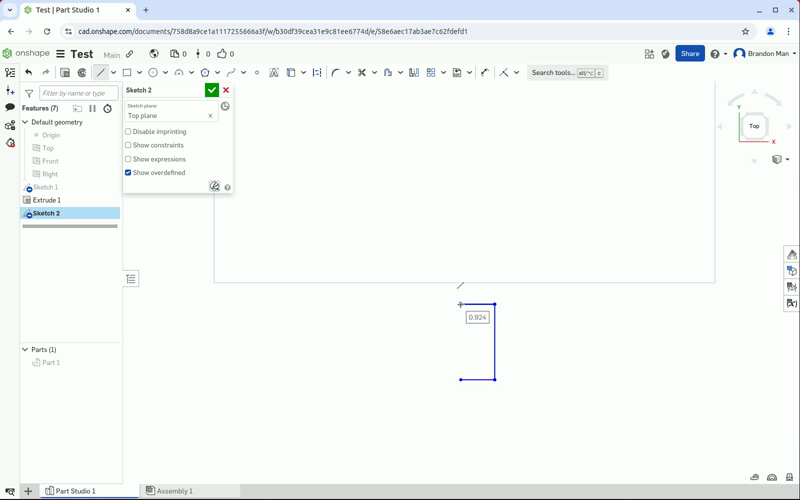
scroll(-6)
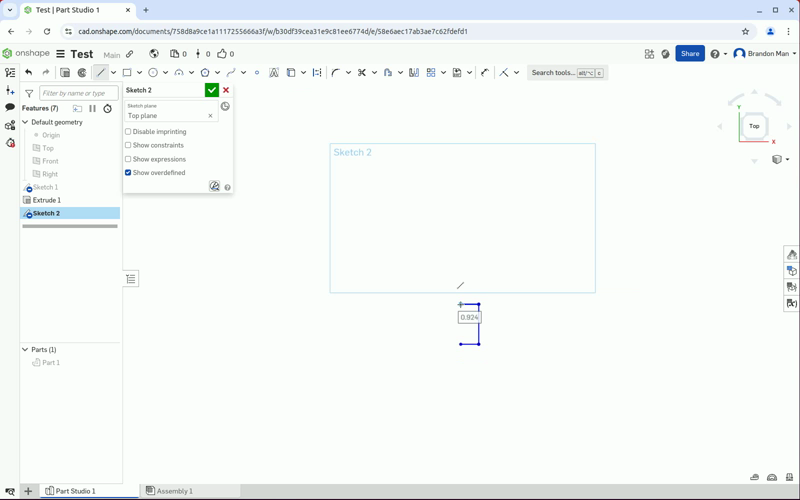
scroll(-6)
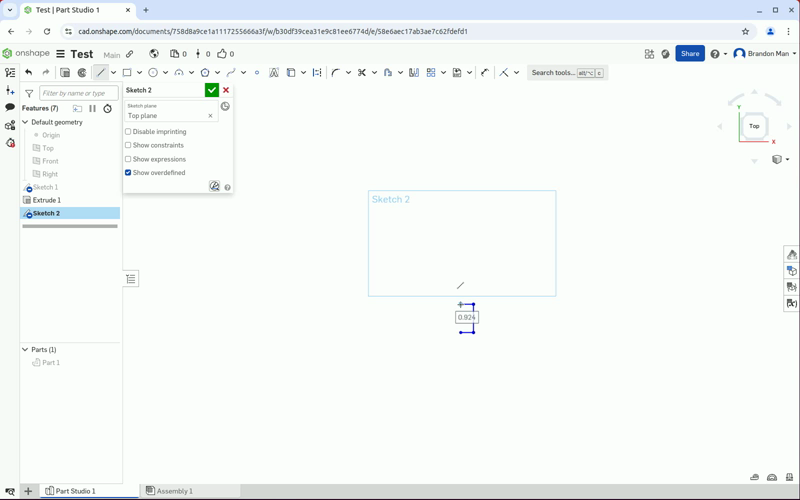
scroll(-6)
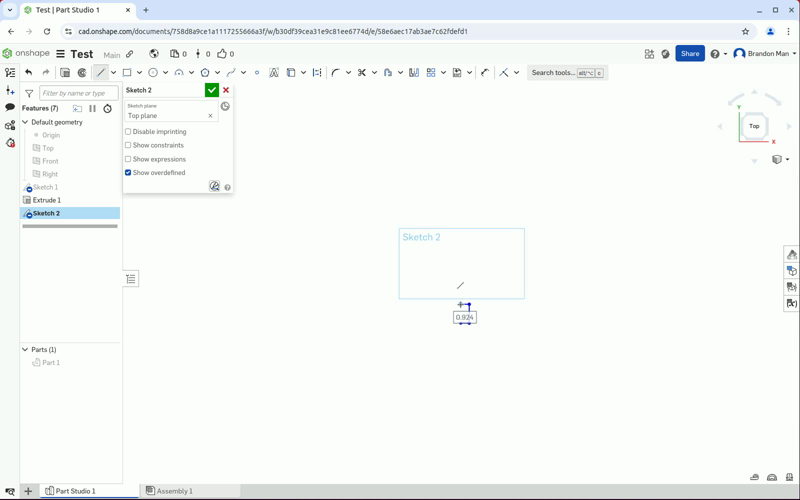
scroll(-6)
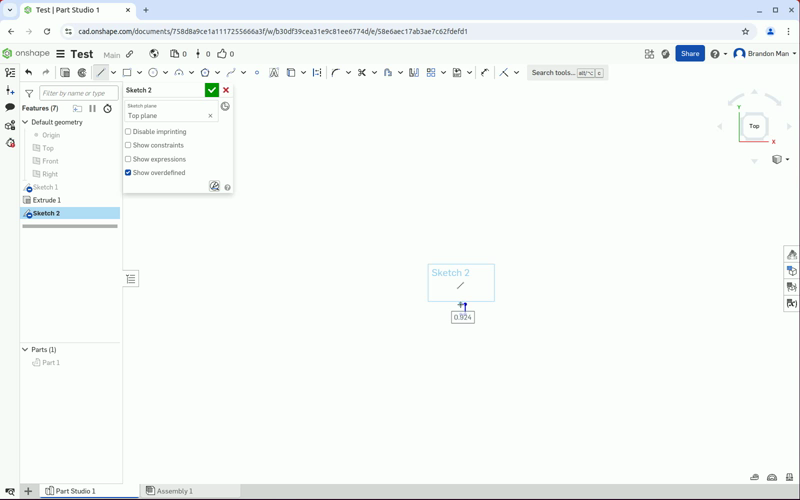
key_up(shift)
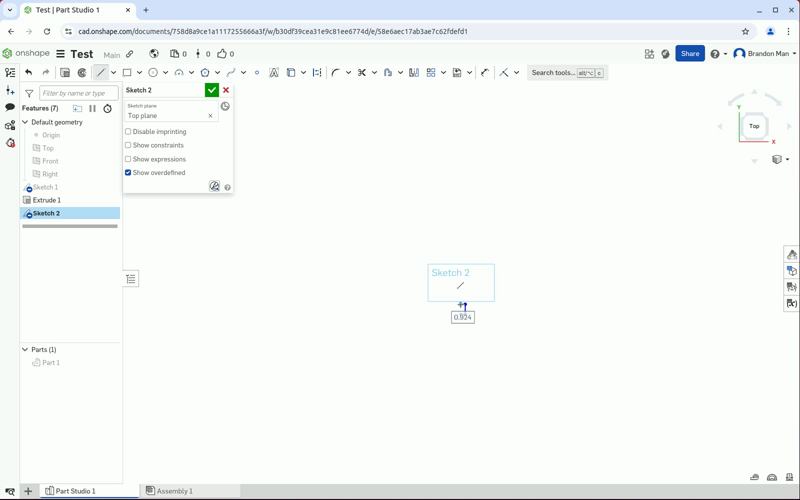
mouse_move(490, 304)
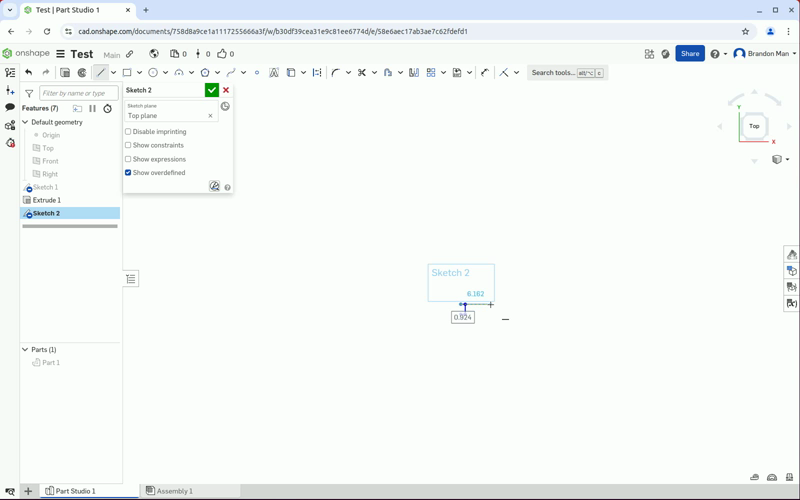
key_down(shift)
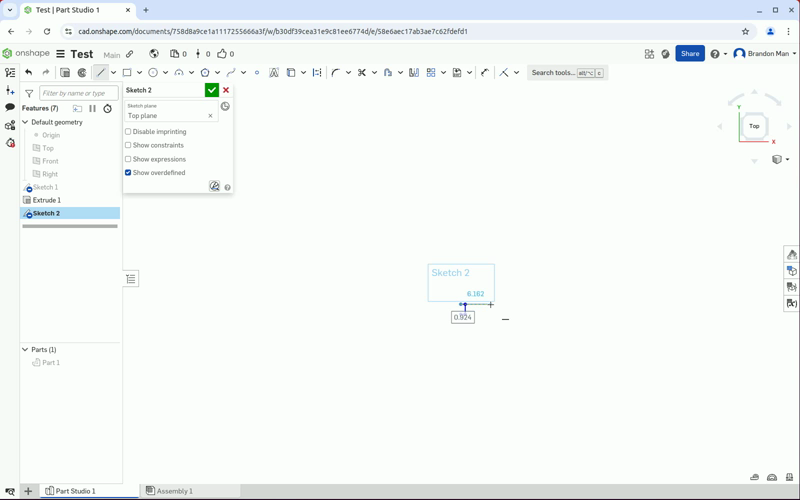
mouse_move(460, 314)
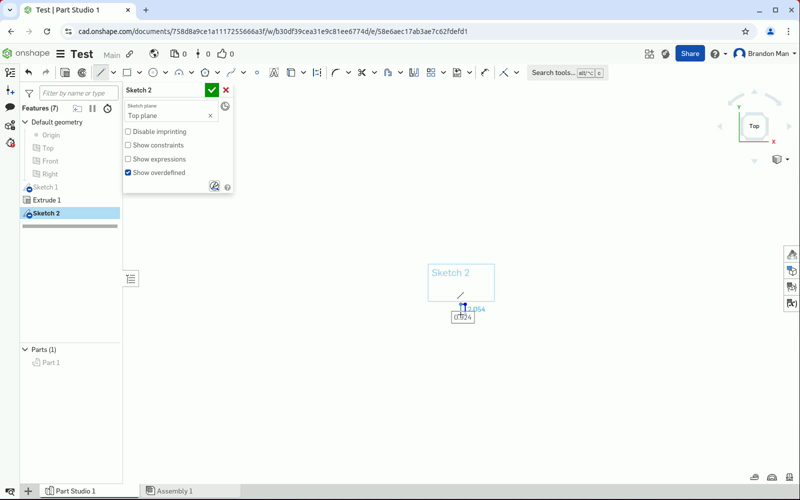
key_up(shift)
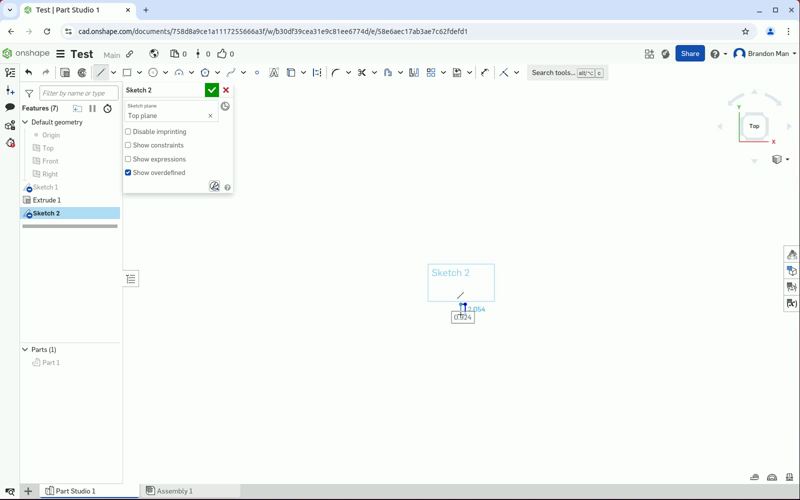
click(460, 314)
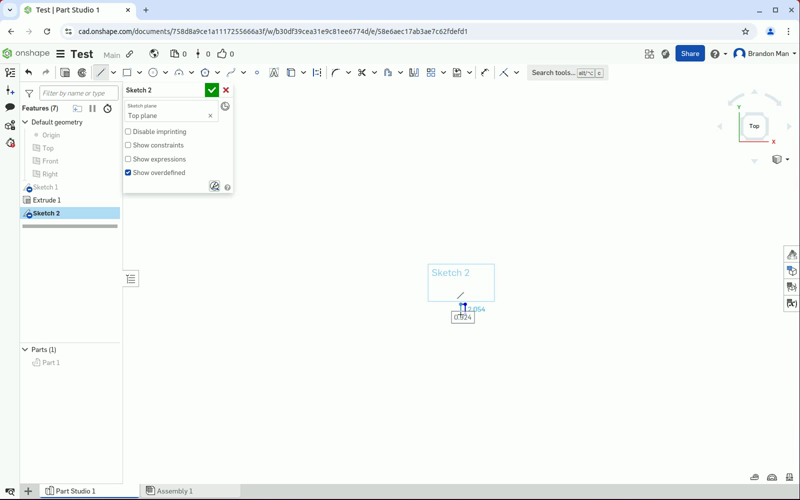
key(esc)
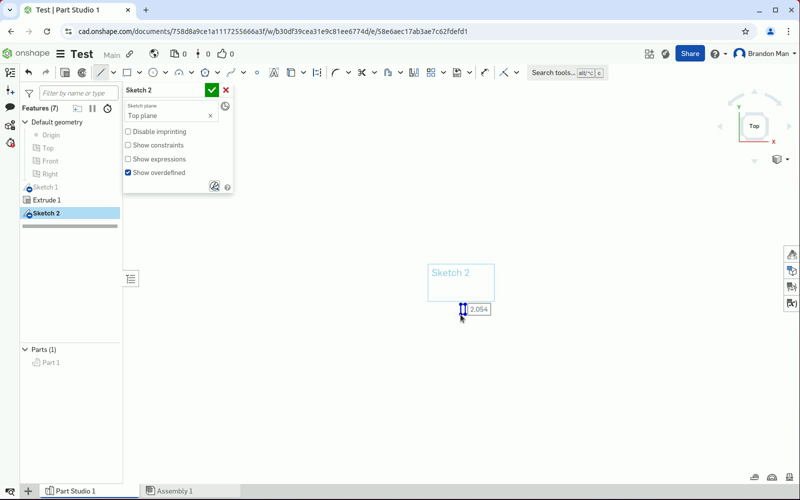
mouse_move(461, 307)
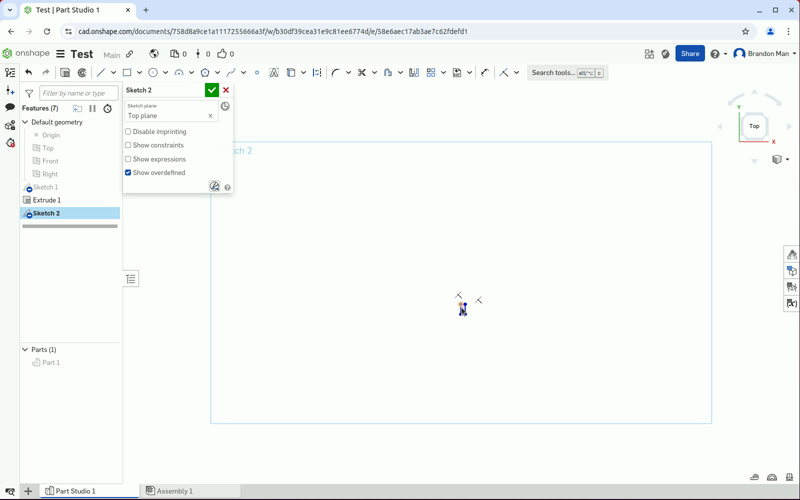
scroll(6)
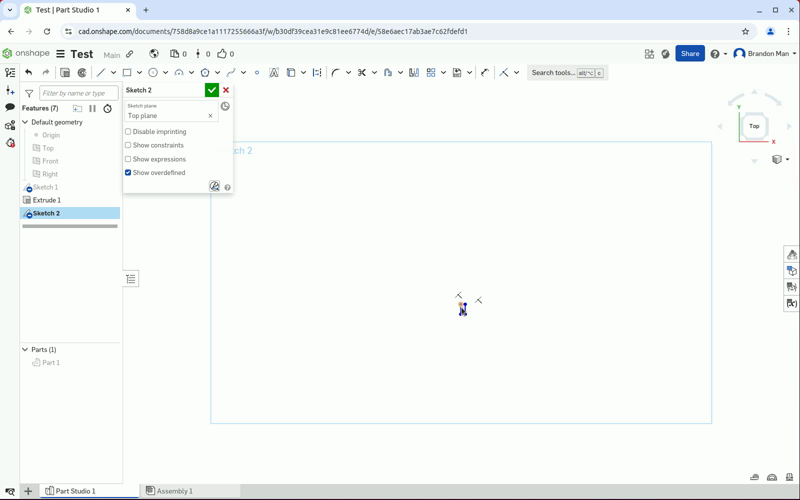
scroll(6)
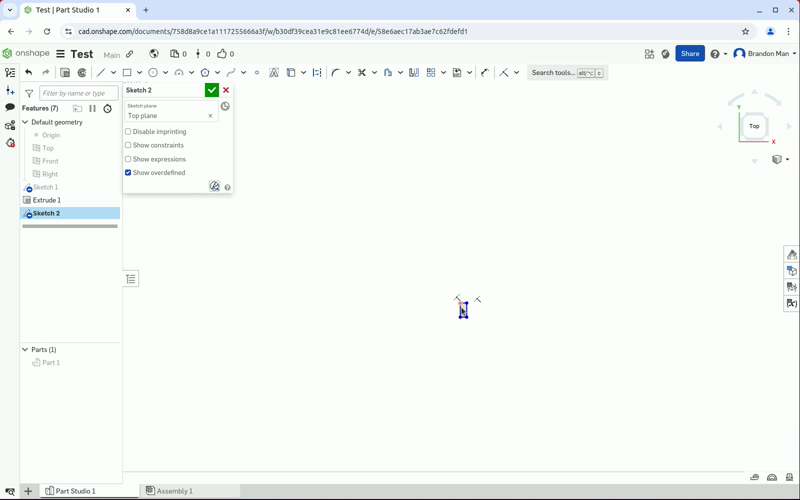
scroll(6)
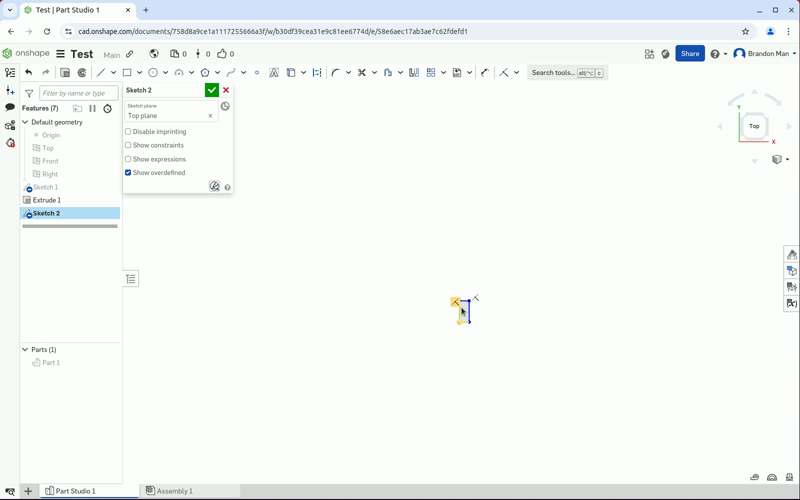
scroll(6)
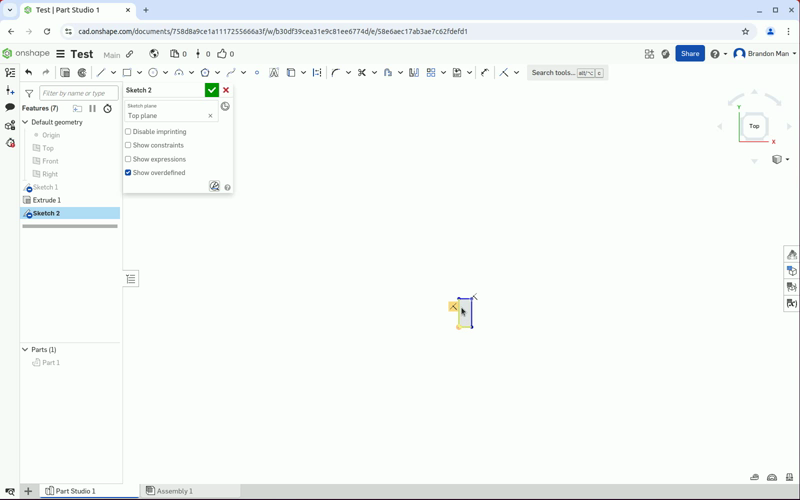
scroll(6)
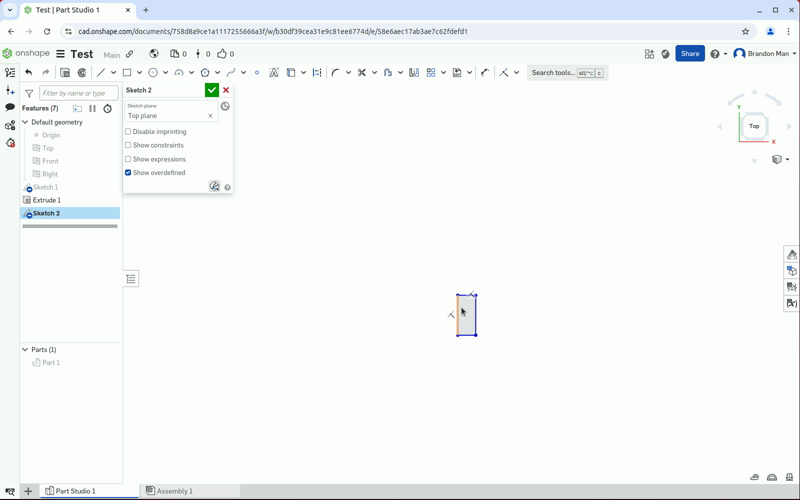
scroll(6)
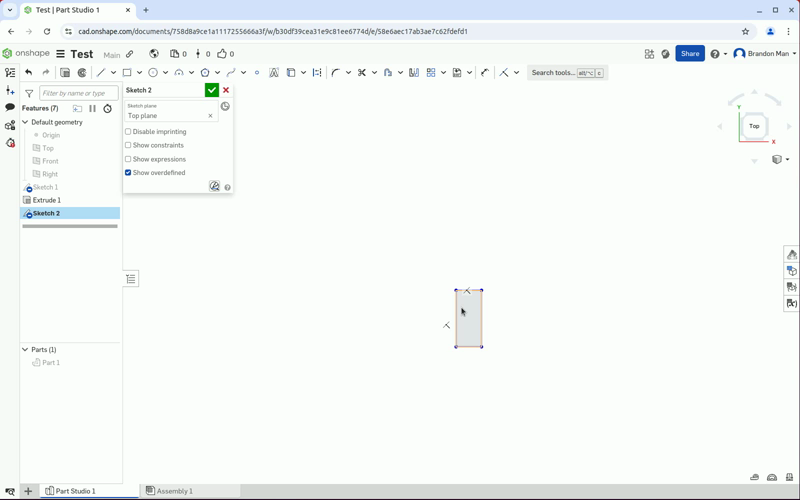
scroll(6)
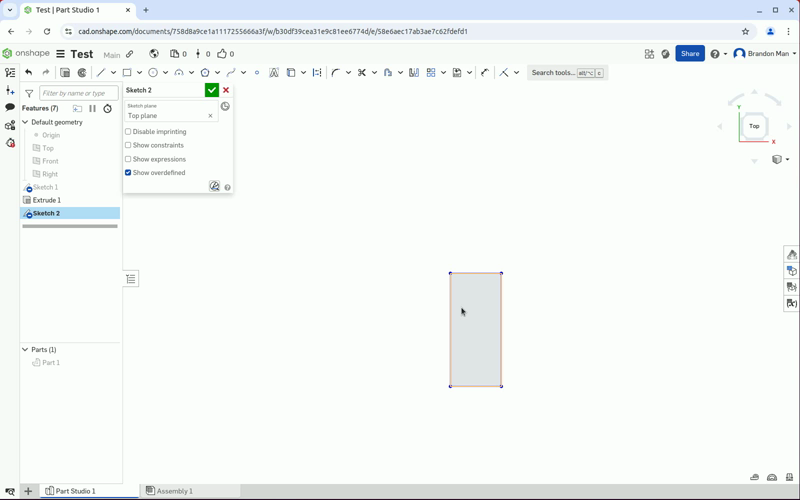
click(461, 307)
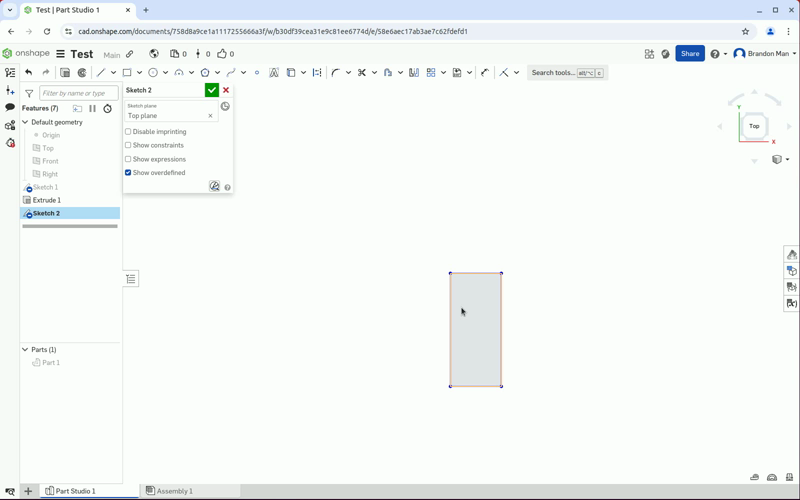
scroll(-6)
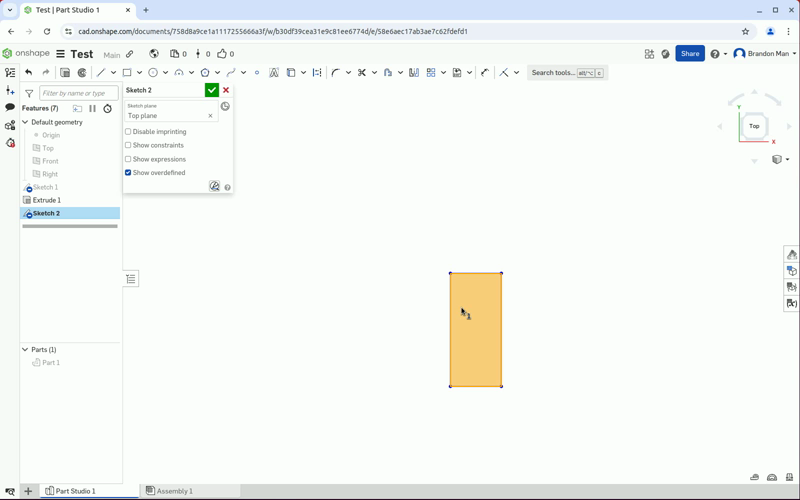
scroll(-6)
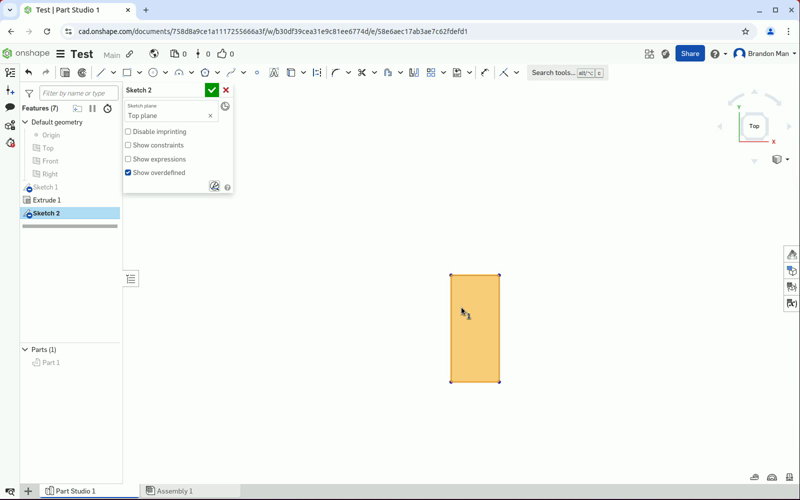
scroll(-6)
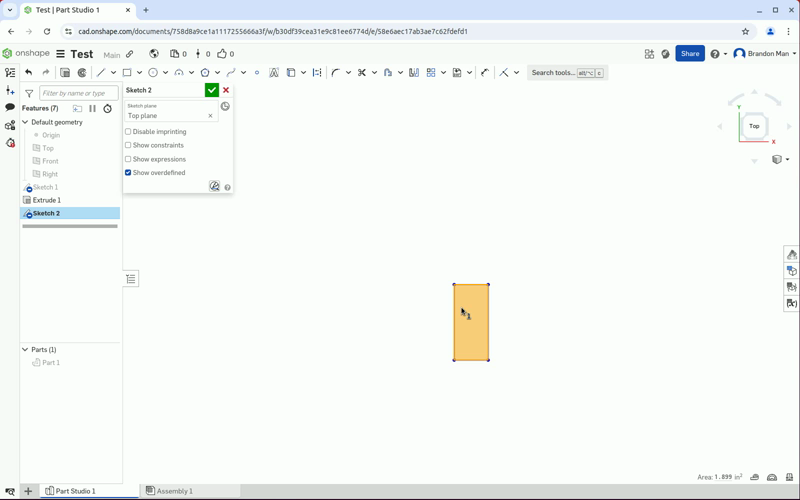
scroll(-6)
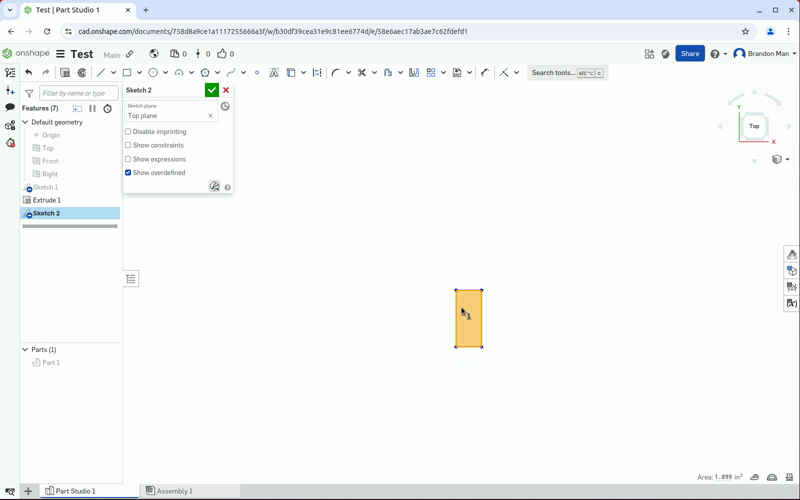
scroll(-6)
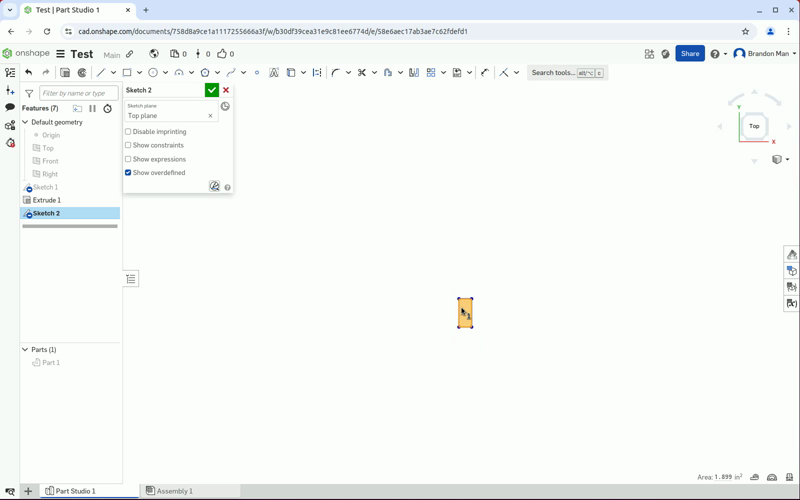
scroll(-6)
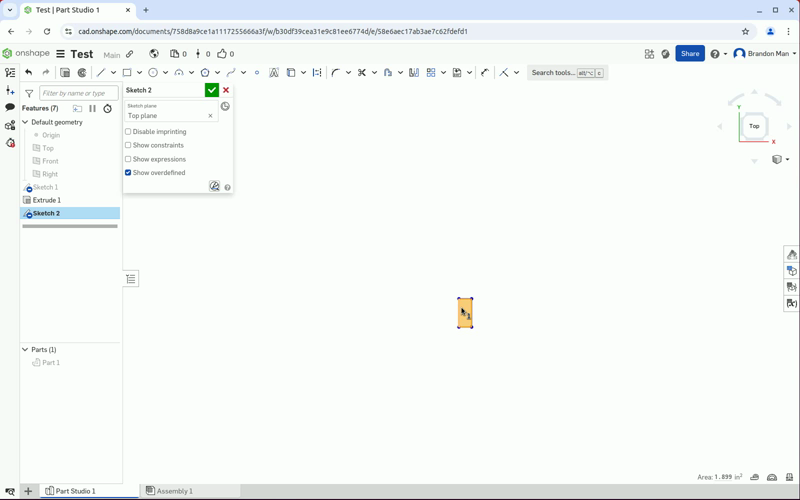
scroll(-6)
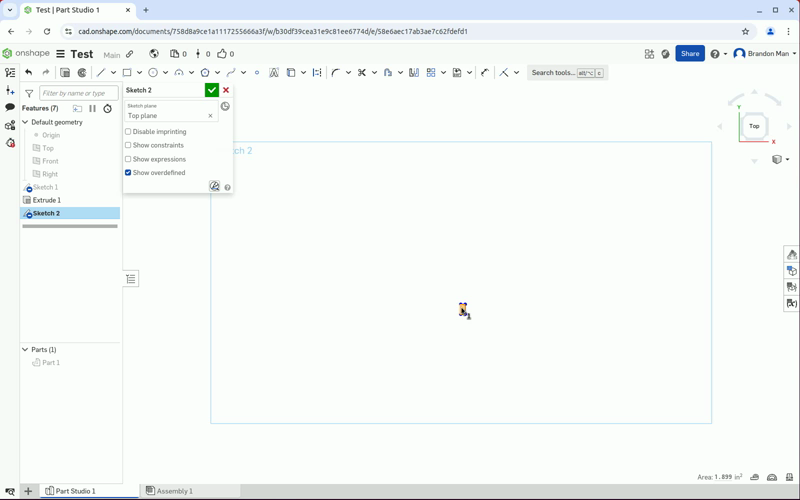
mouse_move(73, 352)
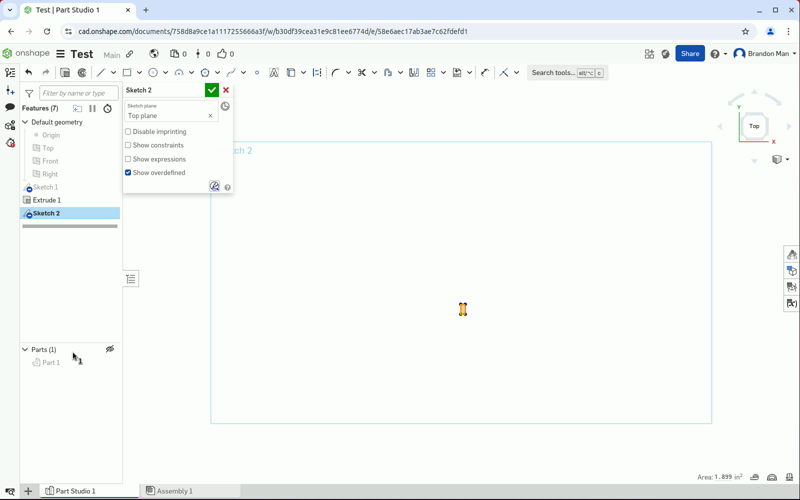
key(shift+y)
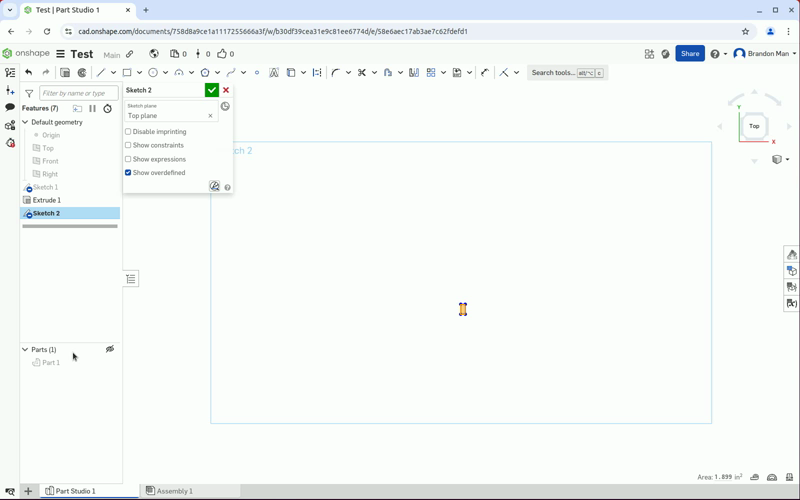
key(shift+e)
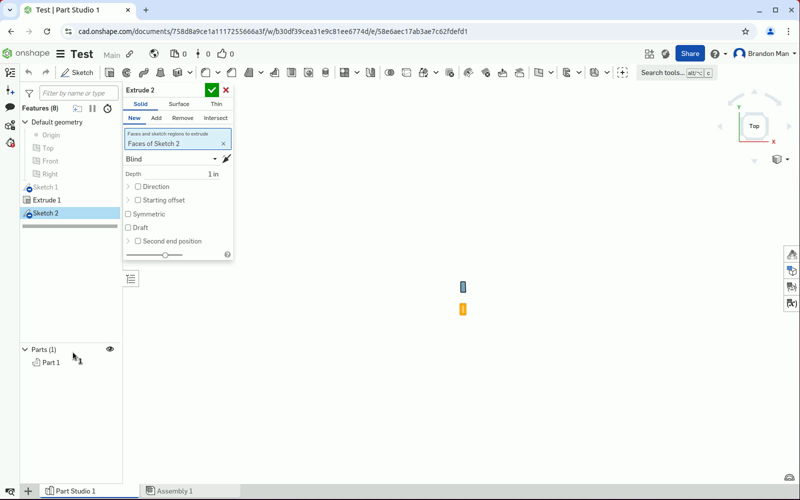
mouse_move(143, 106)
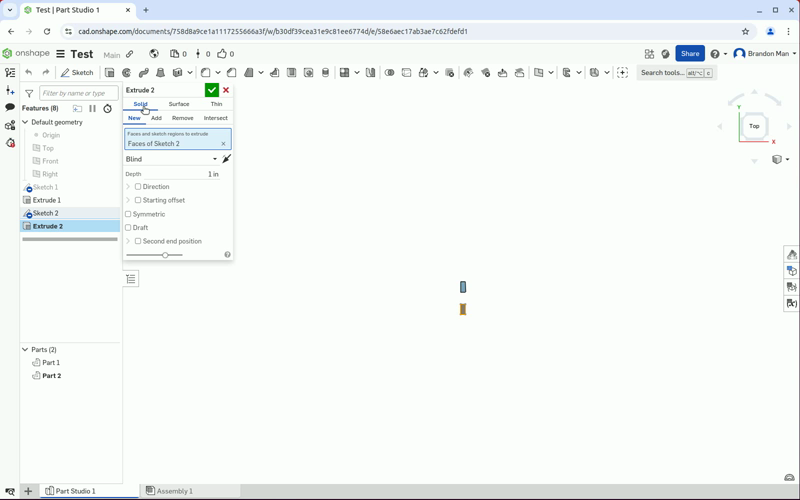
click(143, 106)
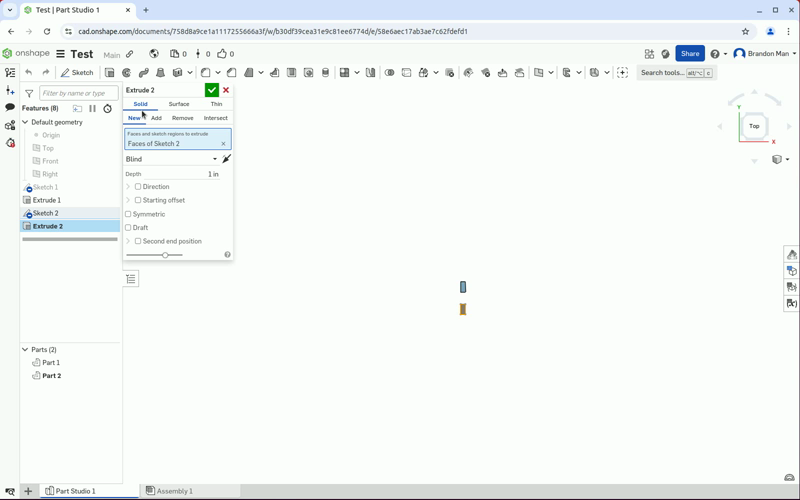
mouse_move(137, 120)
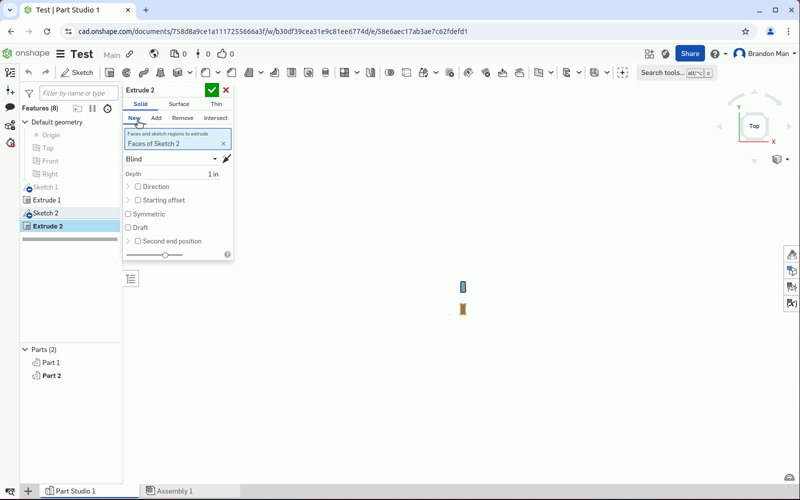
click(137, 120)
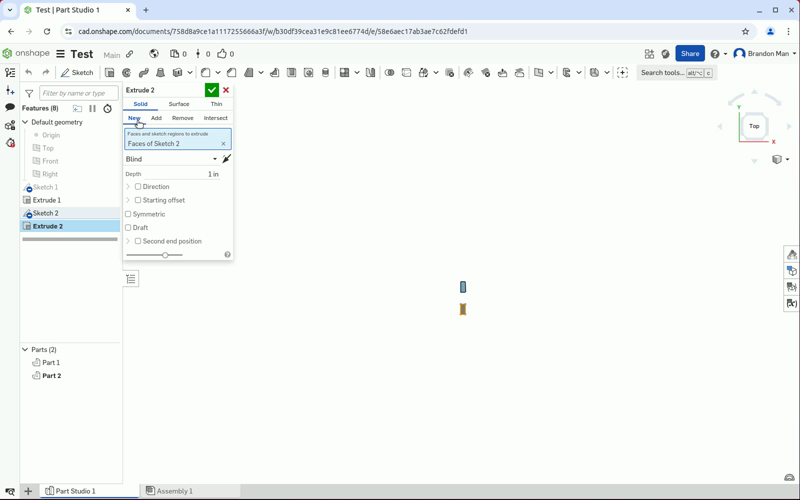
key(tab, 4)
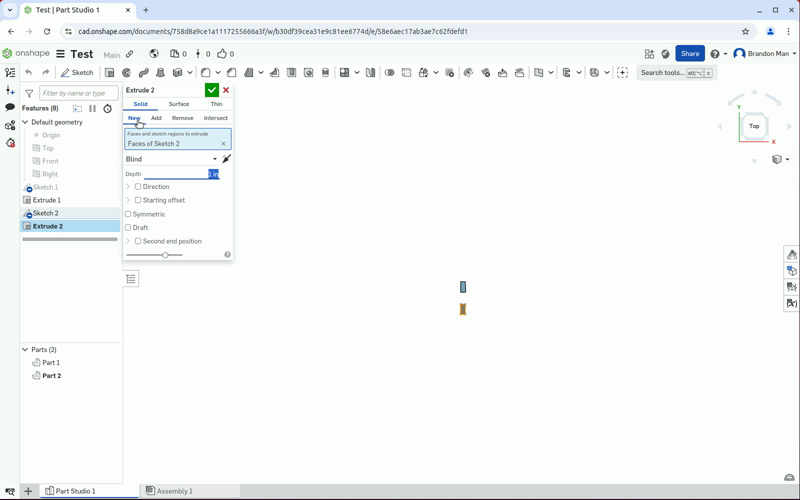
text(16.85)
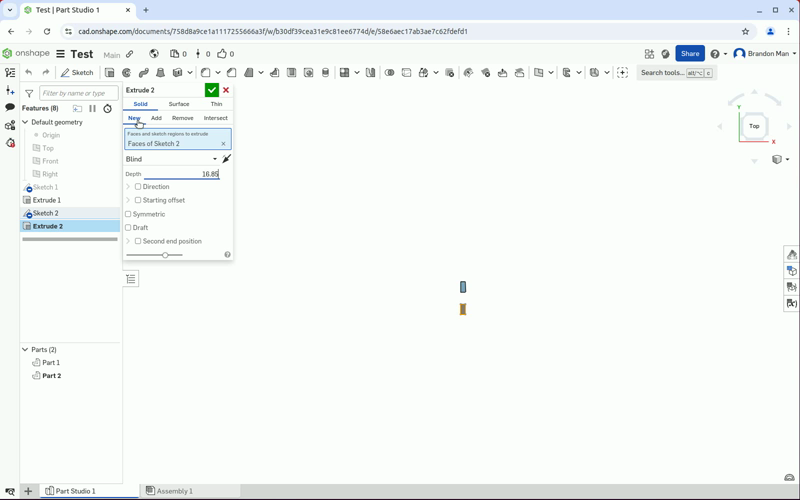
key(enter)
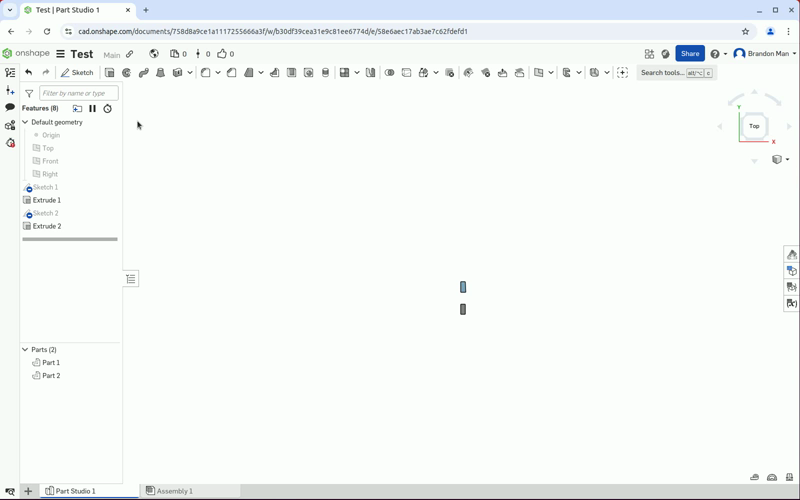
key(shift+h)
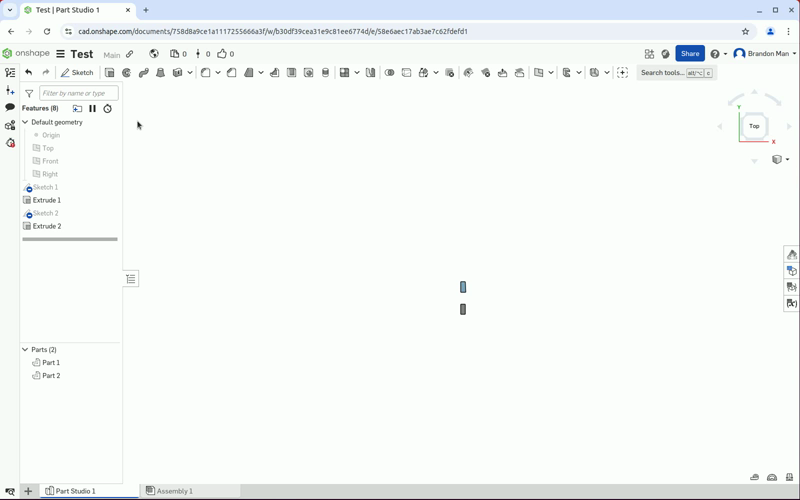
key(shift+h)
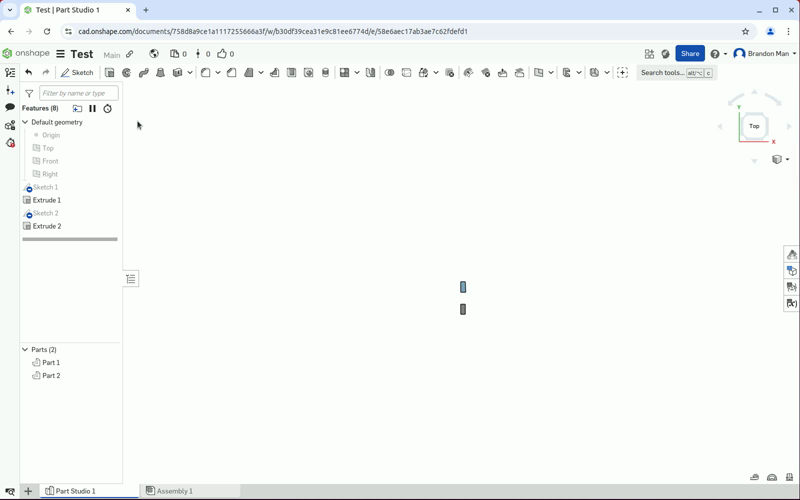
mouse_move(73, 189)
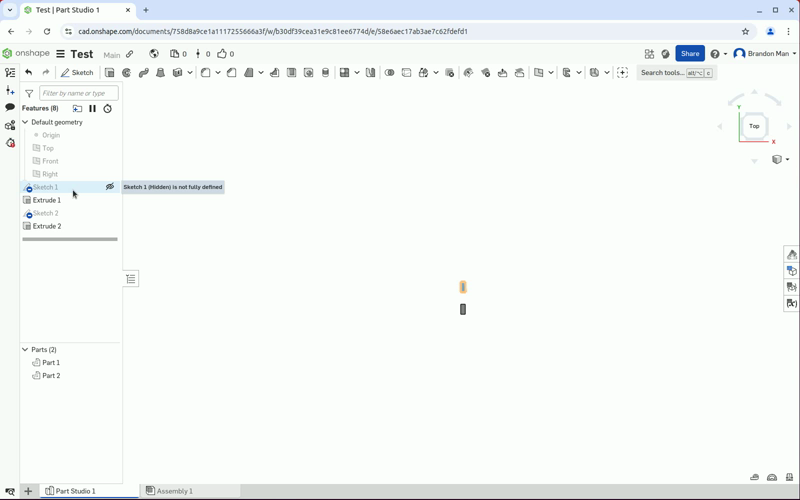
click(73, 189)
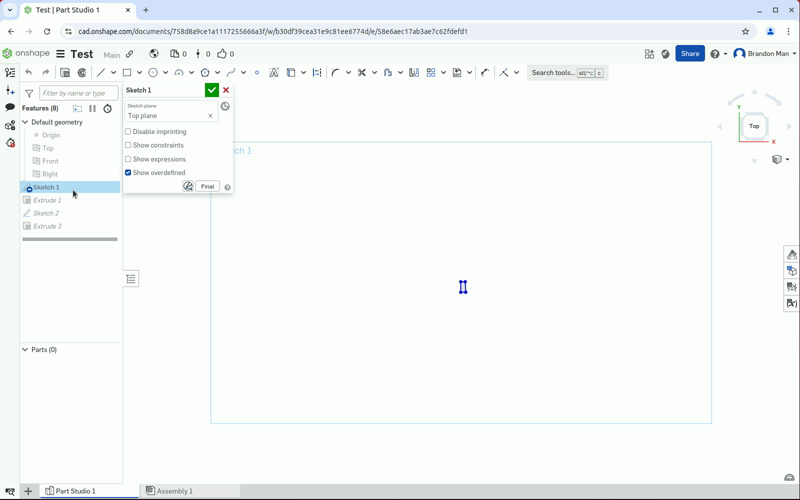
mouse_move(229, 92)
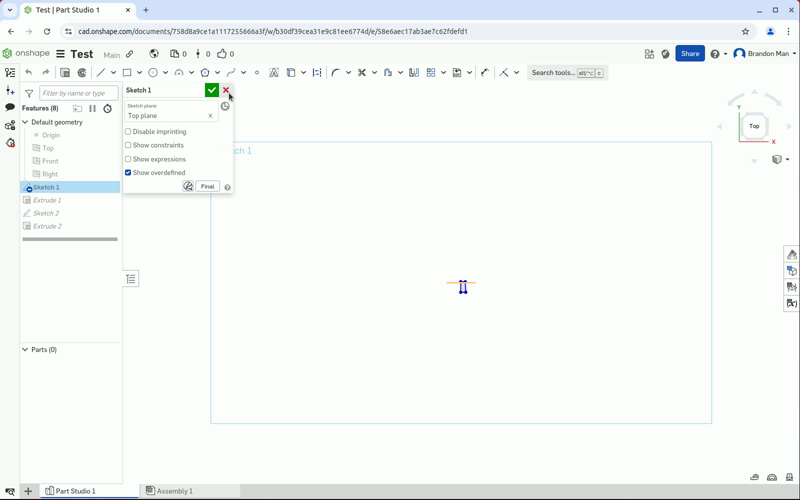
click(229, 92)
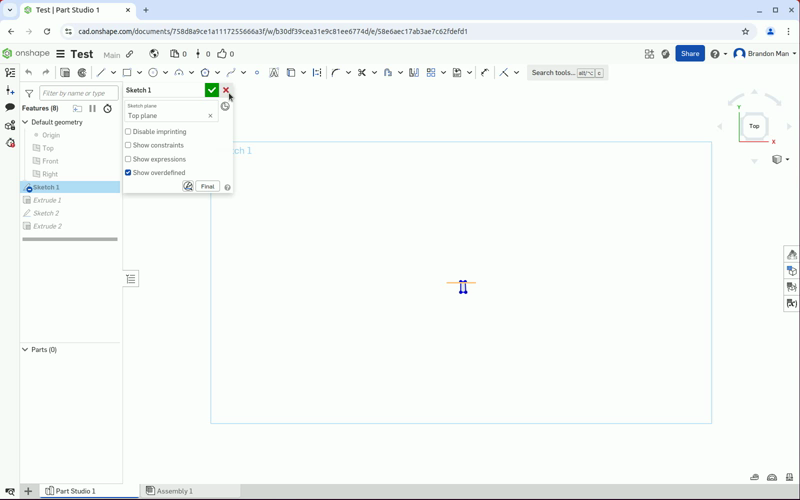
key(shift+s)
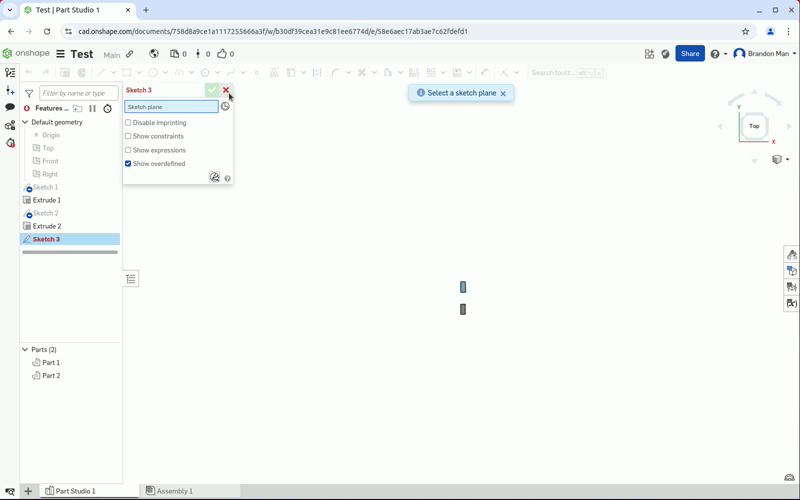
mouse_move(73, 150)
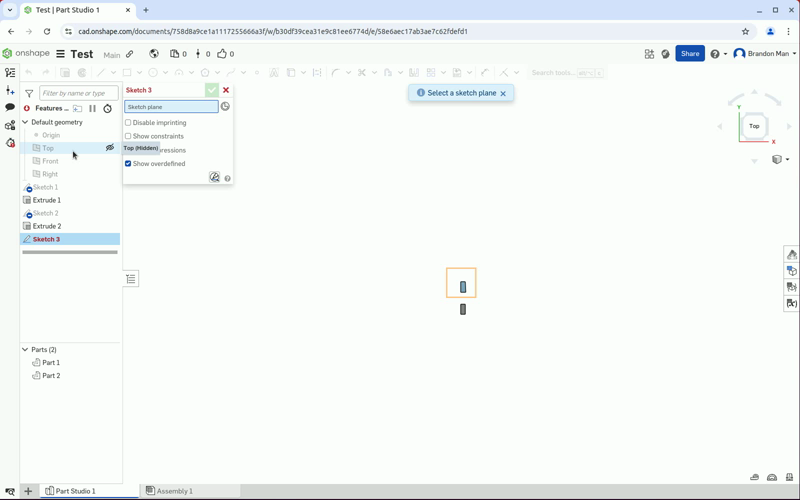
click(73, 150)
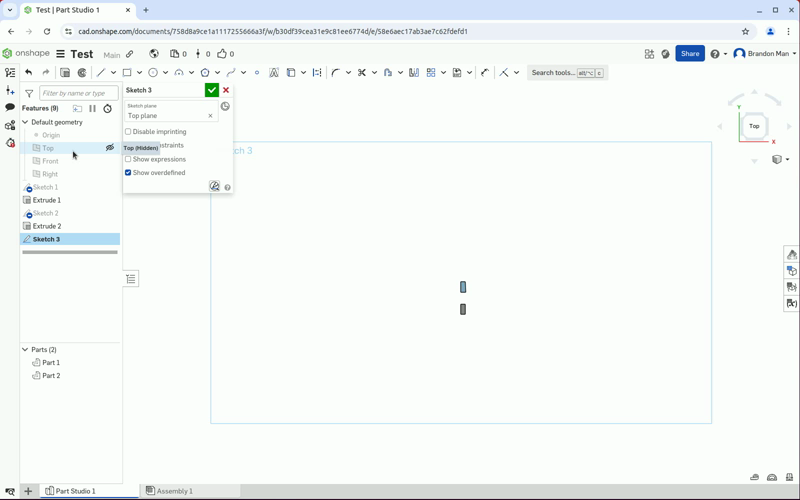
mouse_move(73, 352)
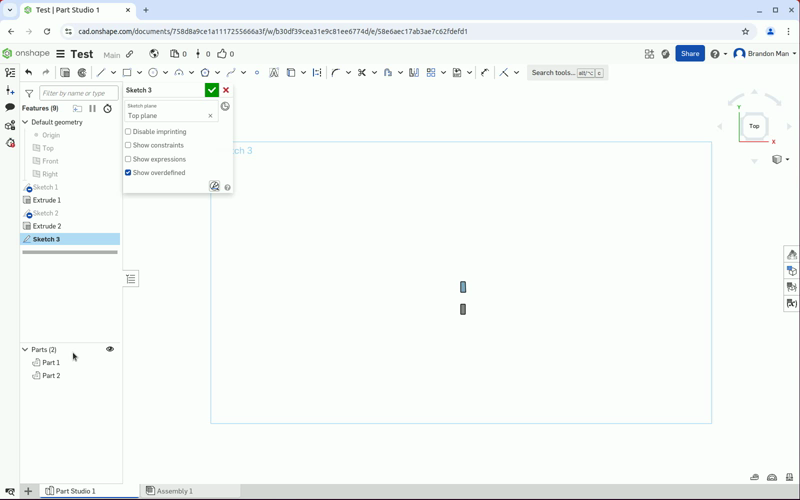
key(y)
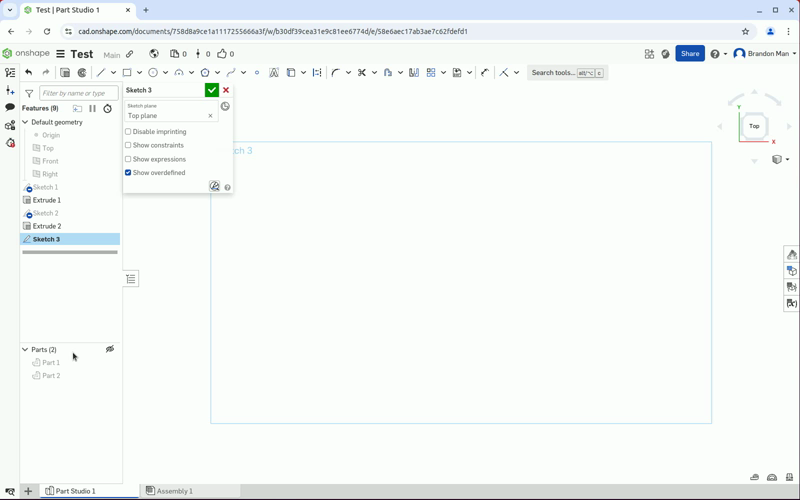
key(l)
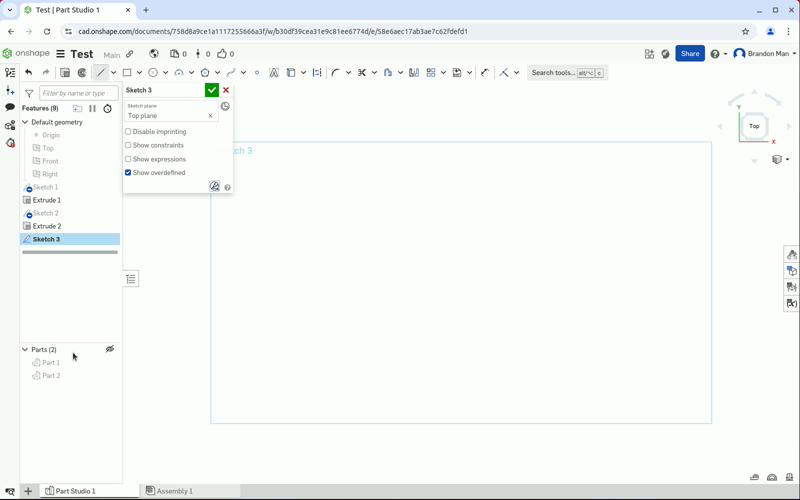
key_down(shift)
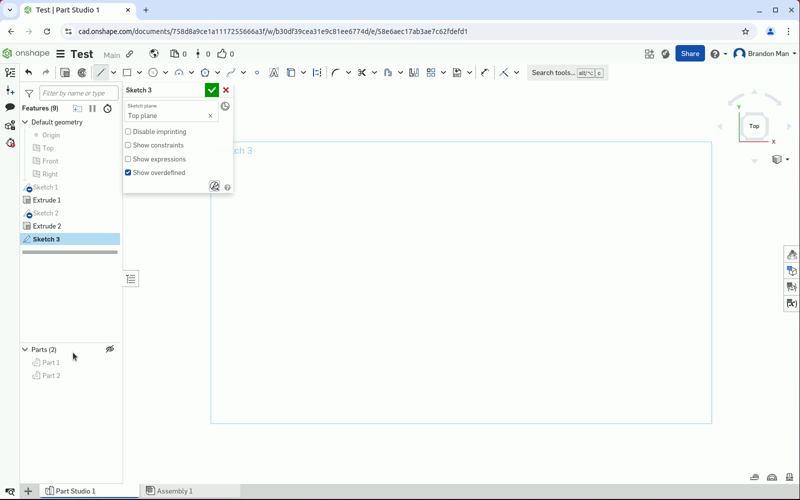
mouse_move(568, 282)
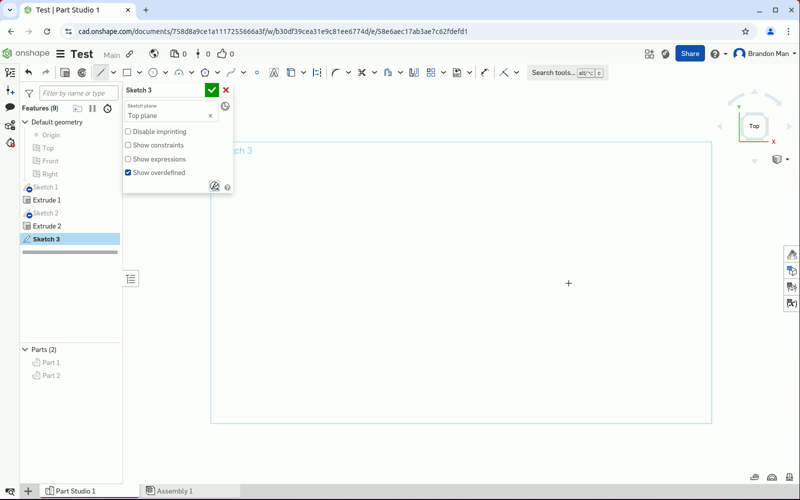
click(568, 282)
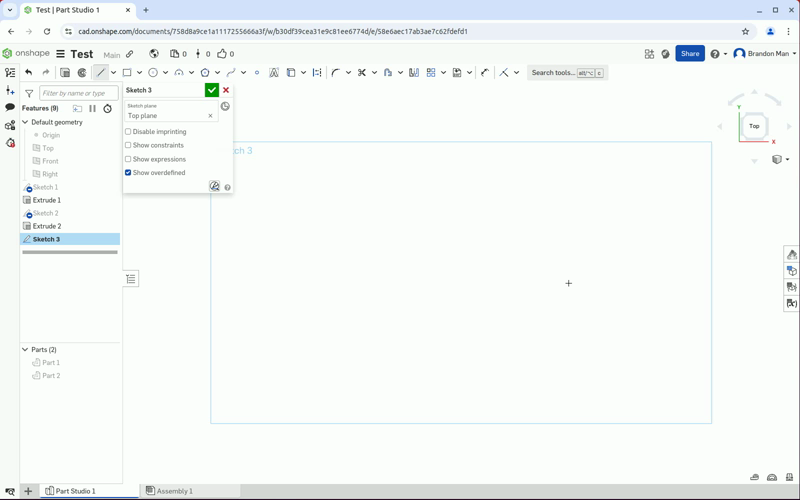
key_up(shift)
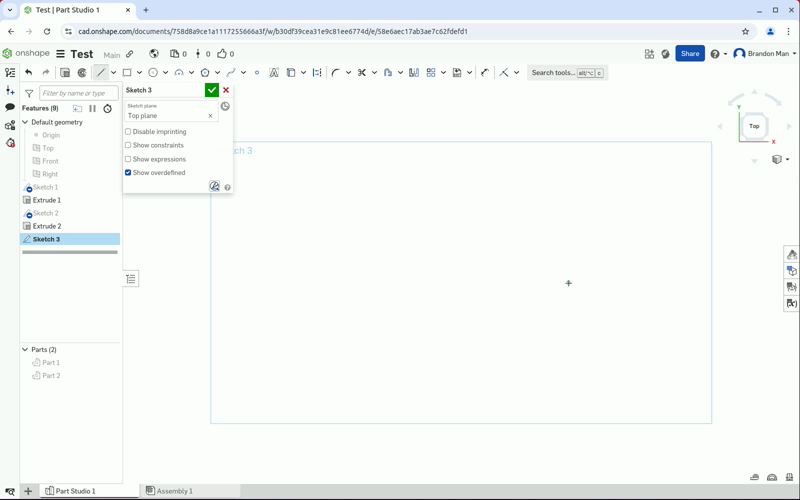
key_down(shift)
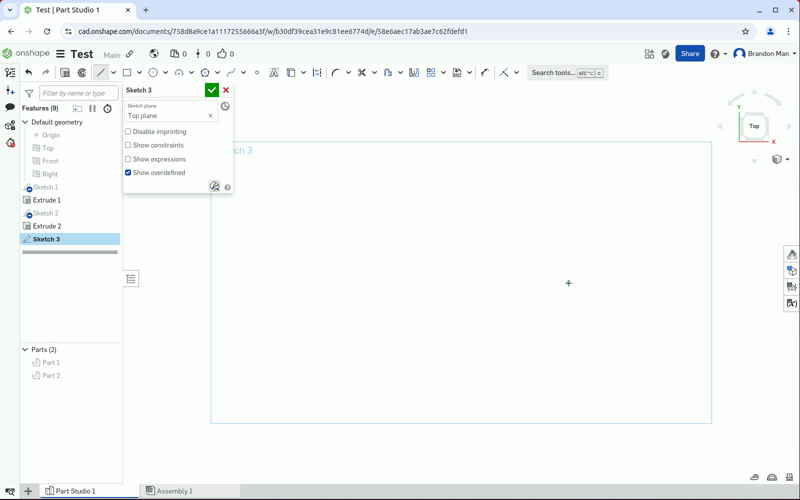
mouse_move(589, 282)
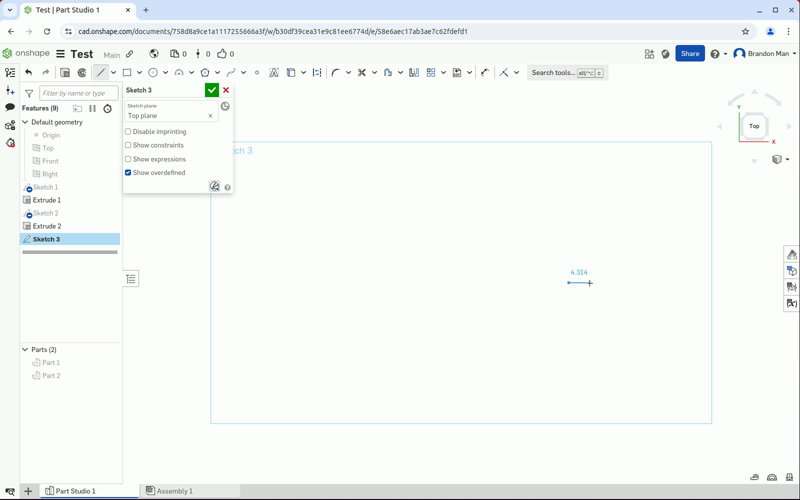
mouse_move(573, 282)
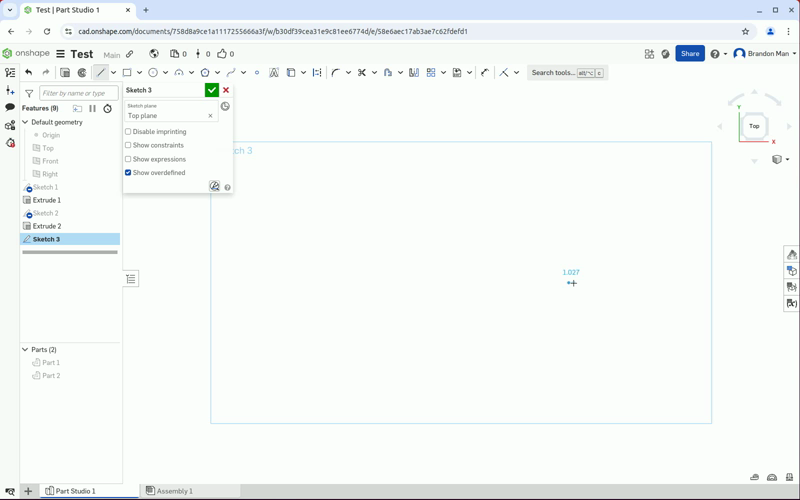
scroll(6)
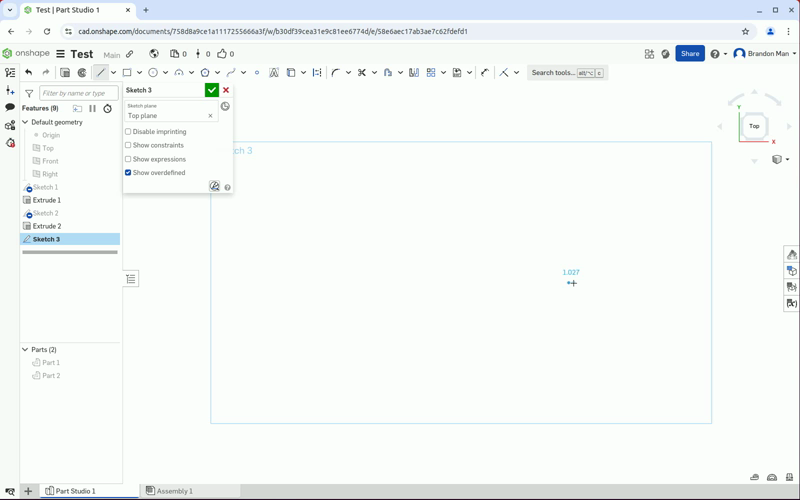
scroll(6)
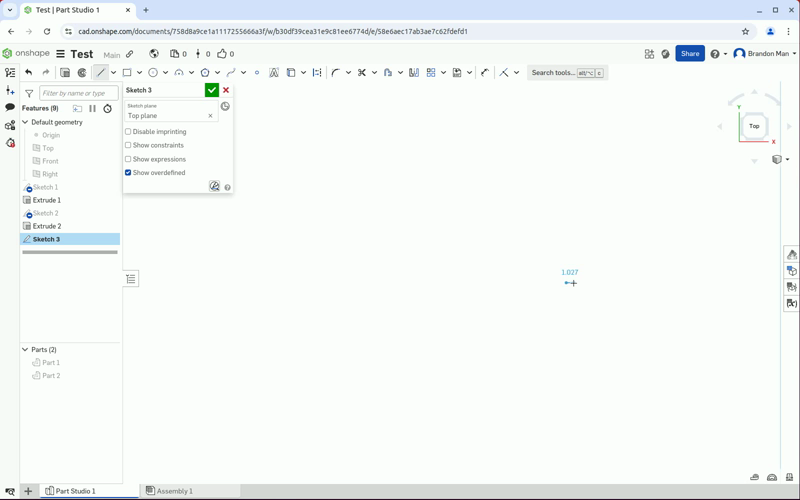
scroll(6)
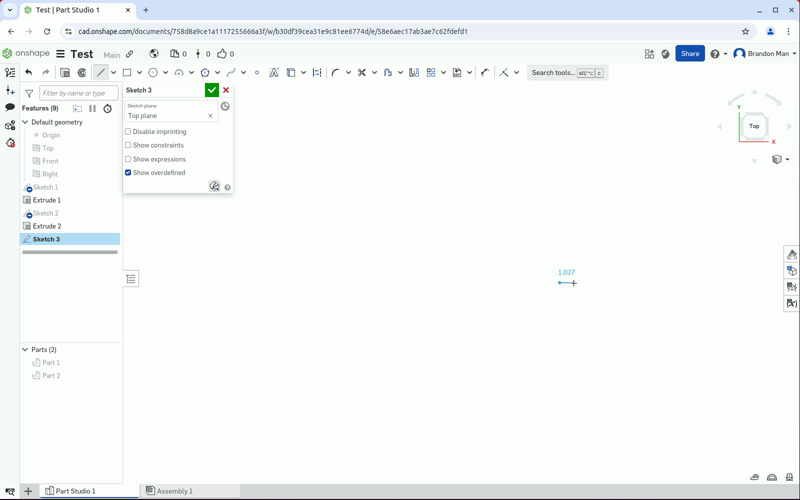
scroll(6)
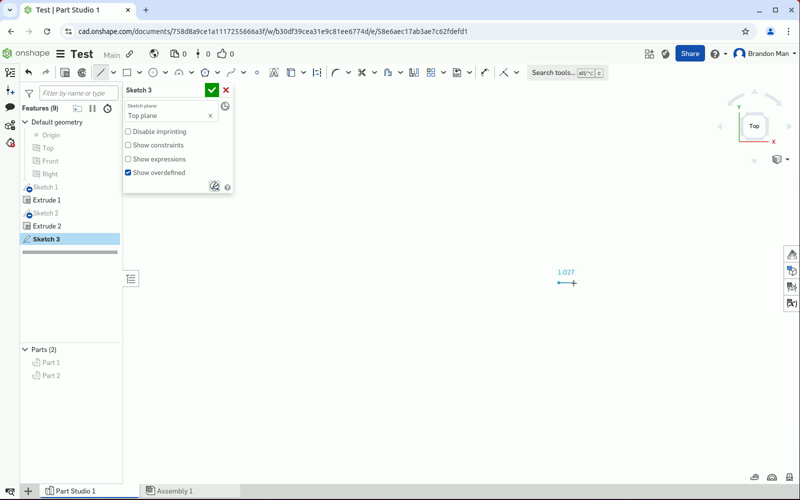
scroll(6)
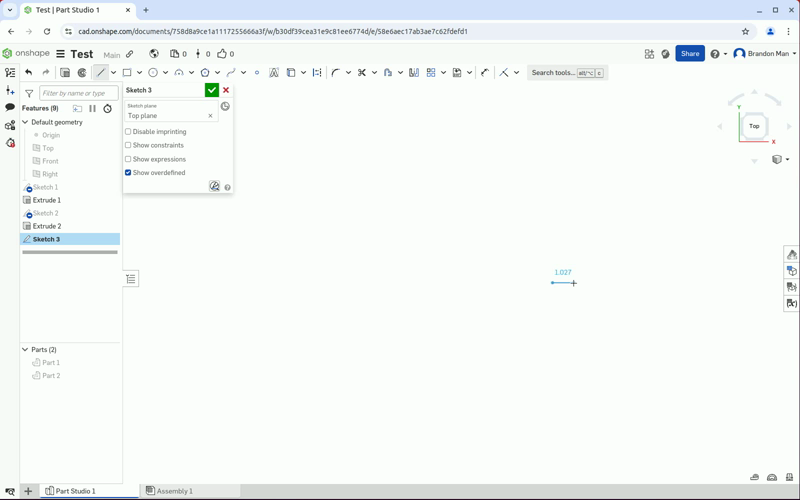
scroll(6)
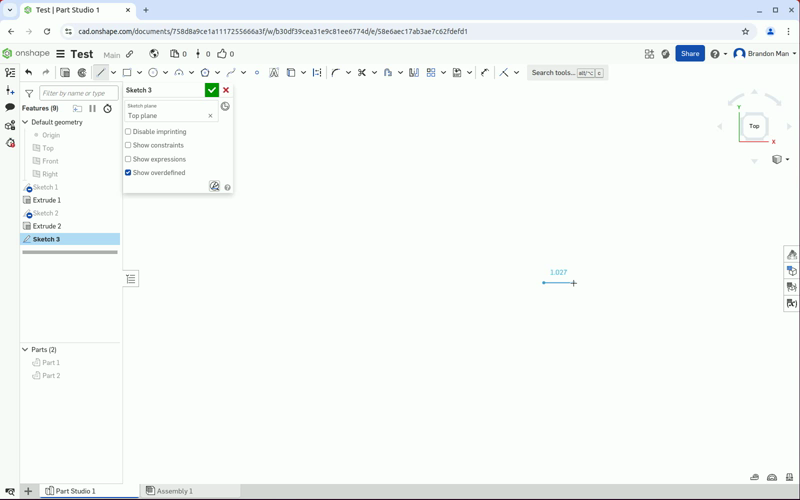
scroll(6)
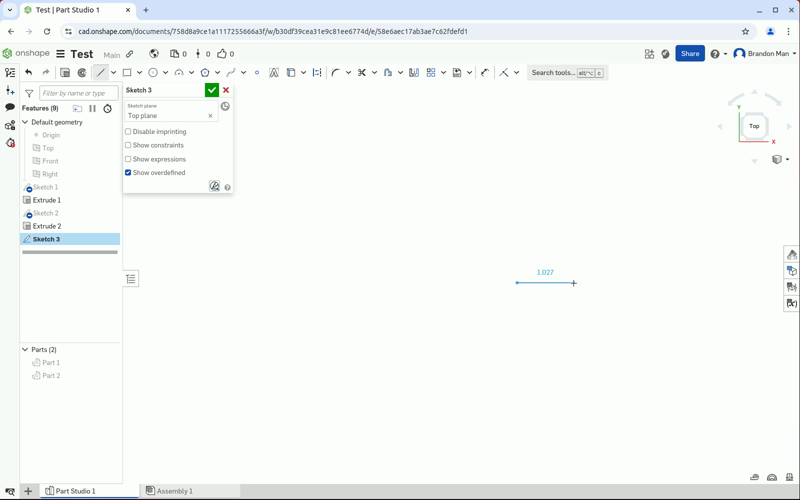
click(573, 282)
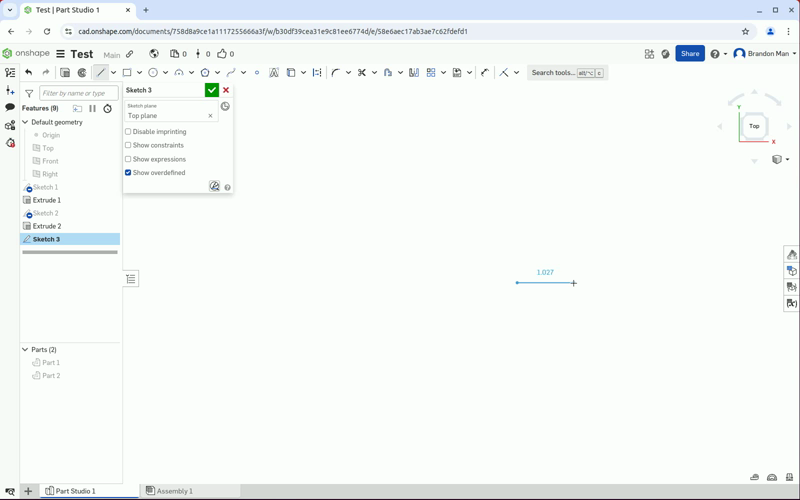
scroll(-6)
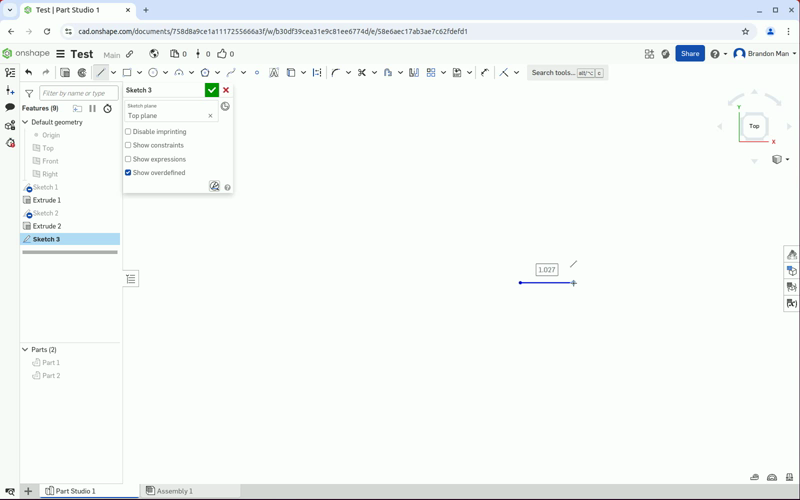
scroll(-6)
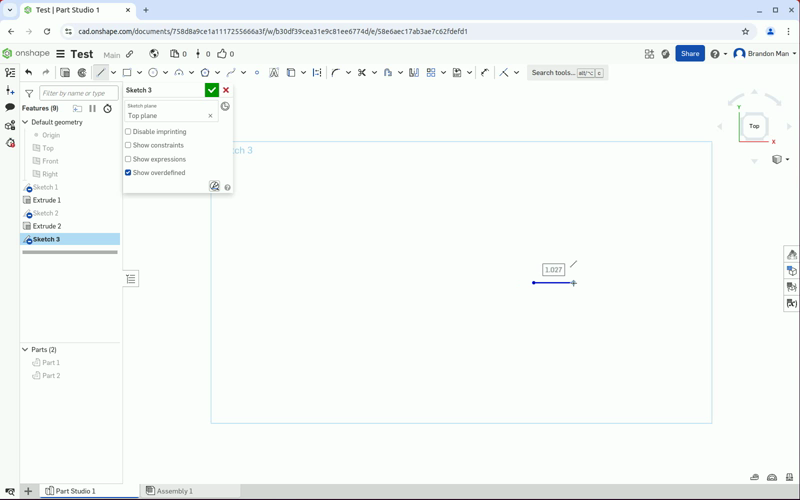
scroll(-6)
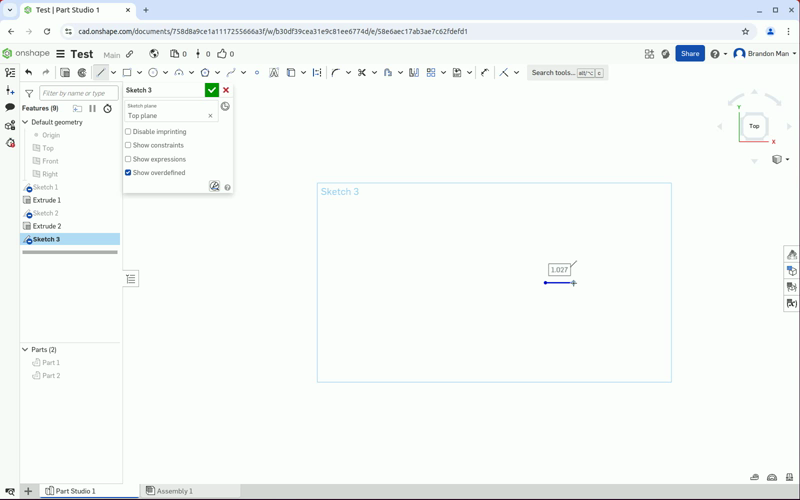
scroll(-6)
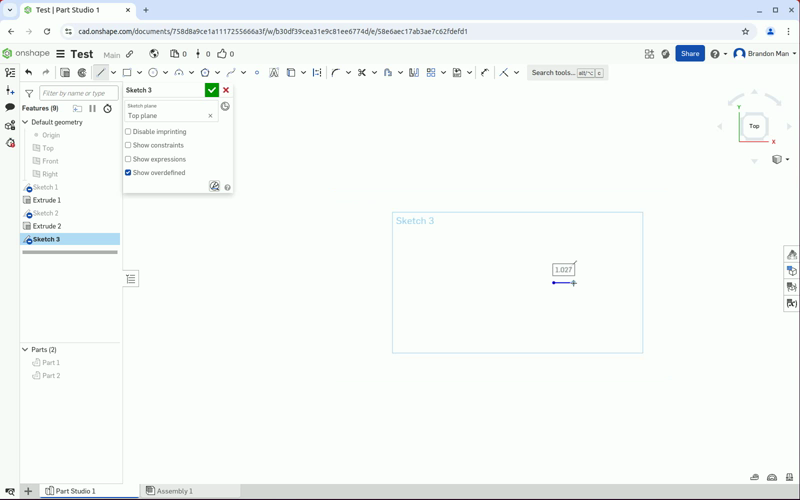
scroll(-6)
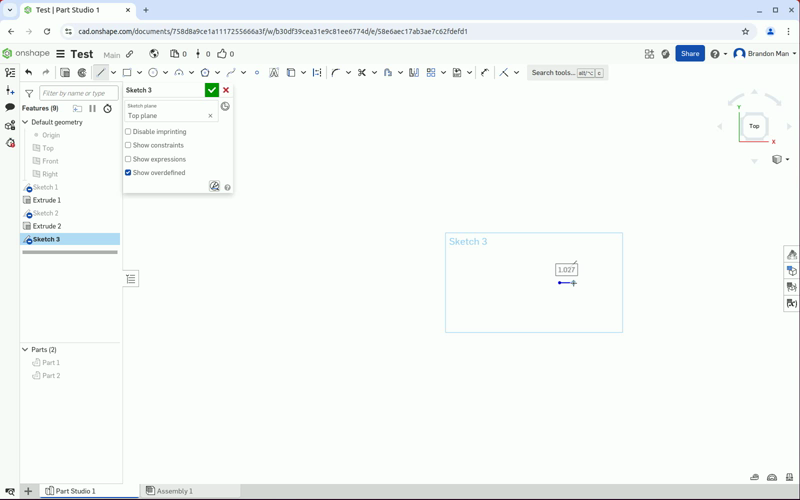
scroll(-6)
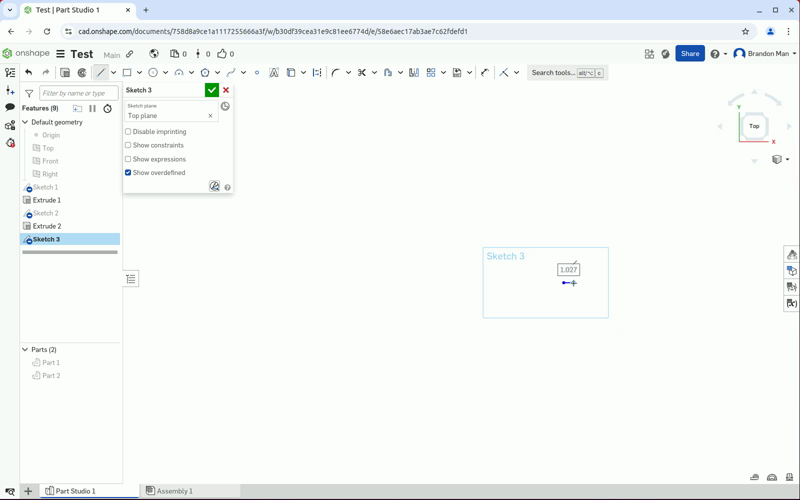
scroll(-6)
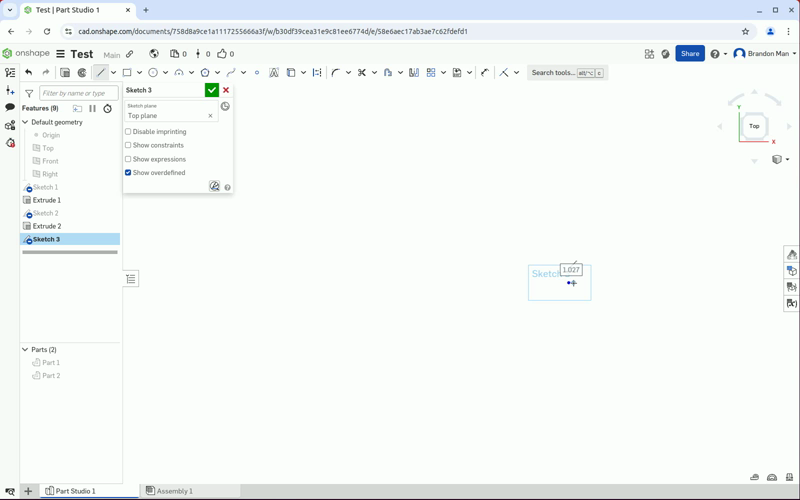
key_up(shift)
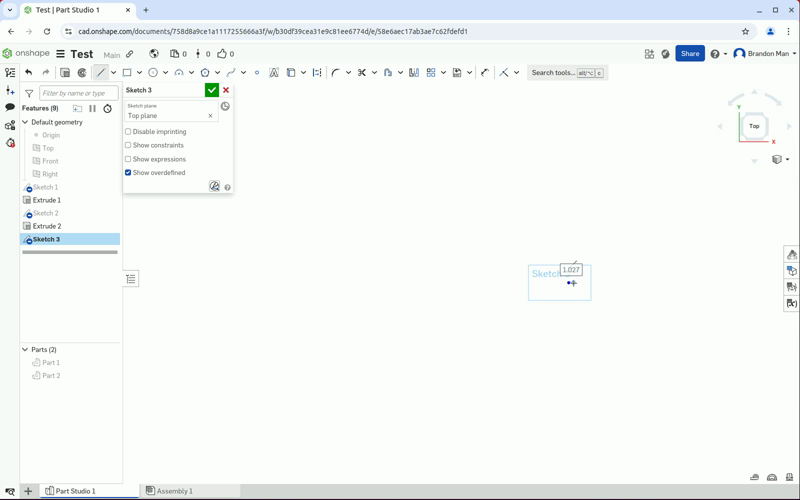
key_down(shift)
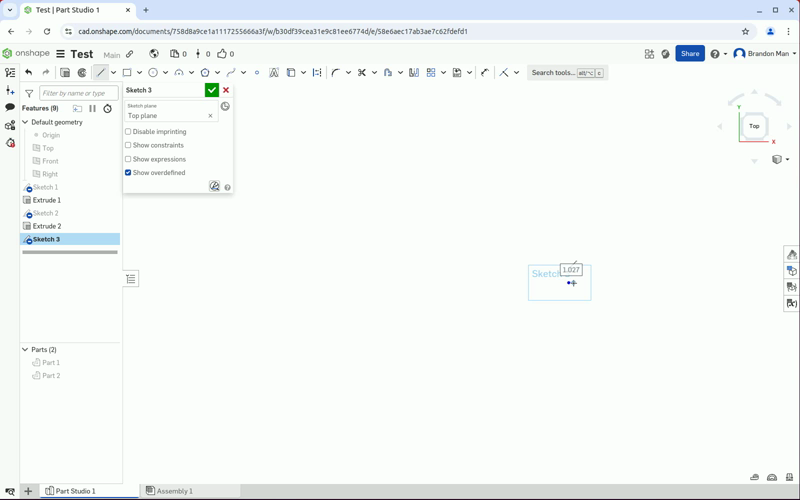
mouse_move(589, 282)
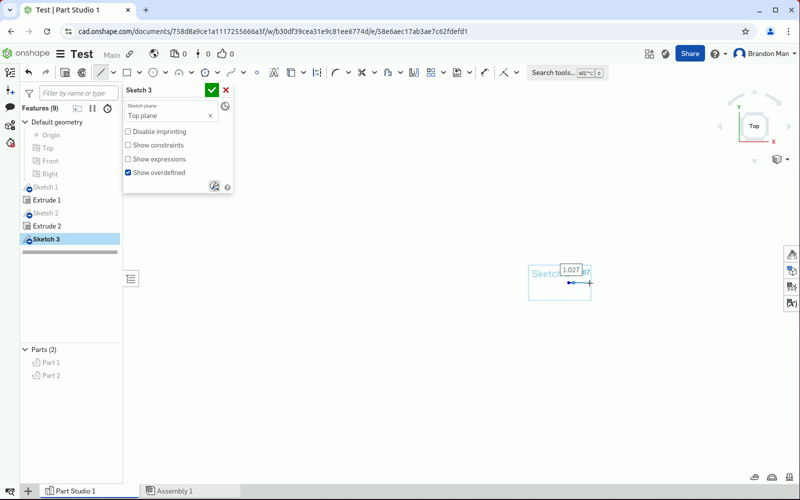
mouse_move(573, 273)
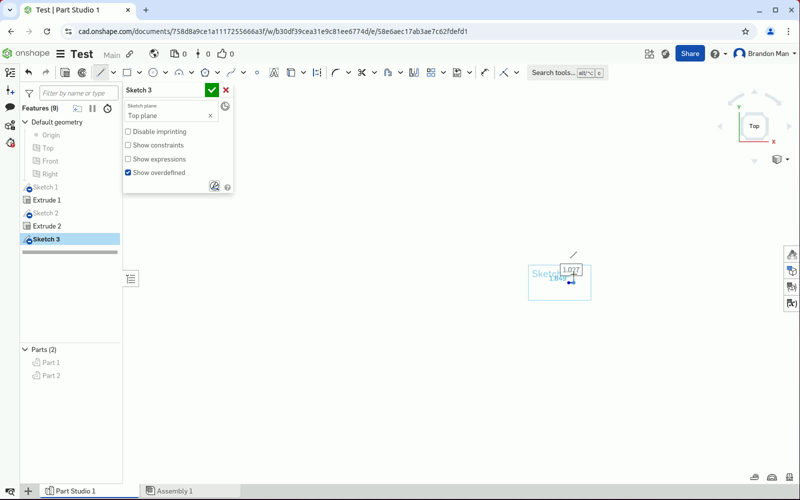
click(573, 273)
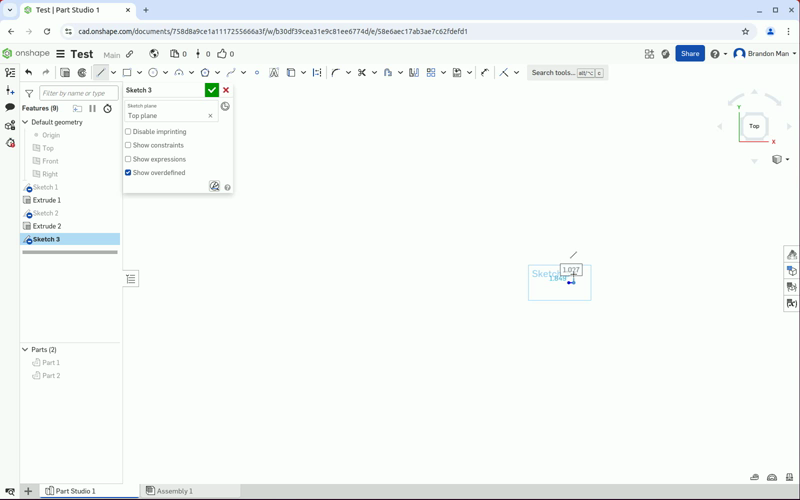
key_up(shift)
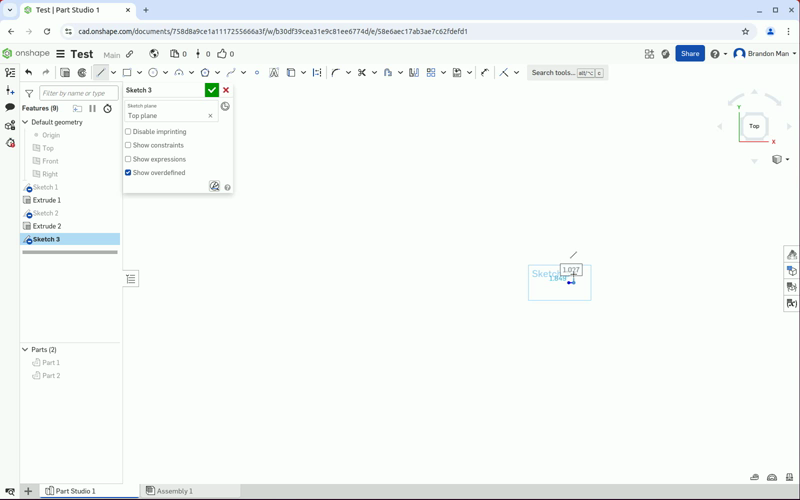
key_down(shift)
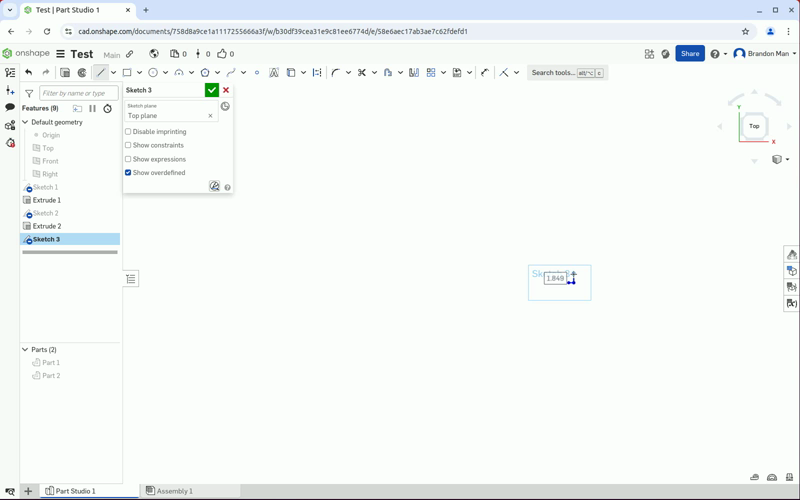
mouse_move(589, 273)
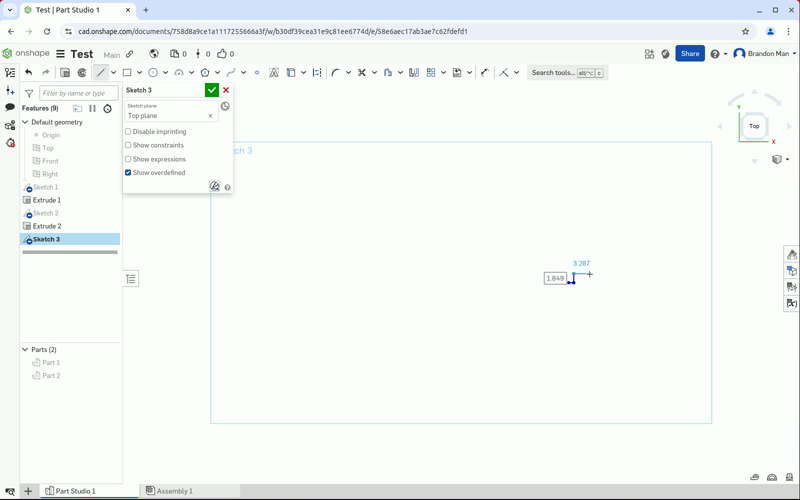
mouse_move(568, 273)
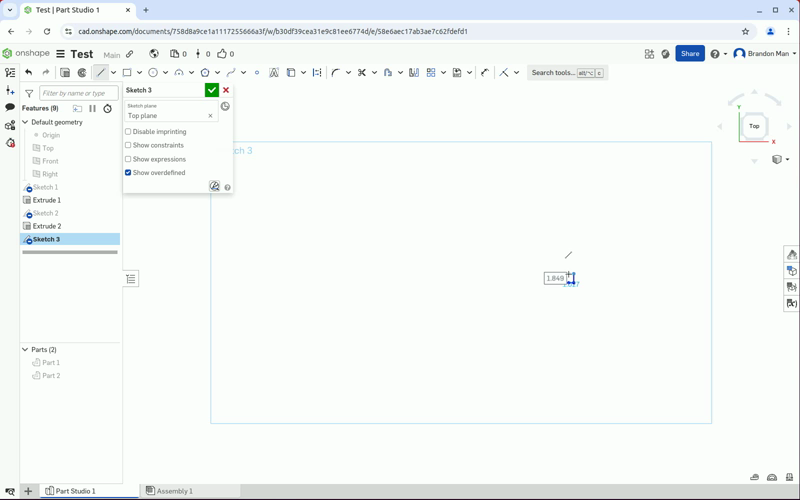
scroll(6)
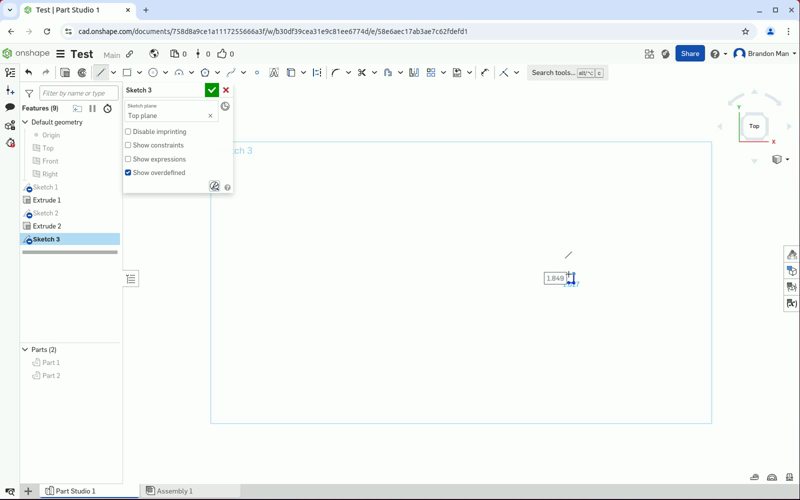
scroll(6)
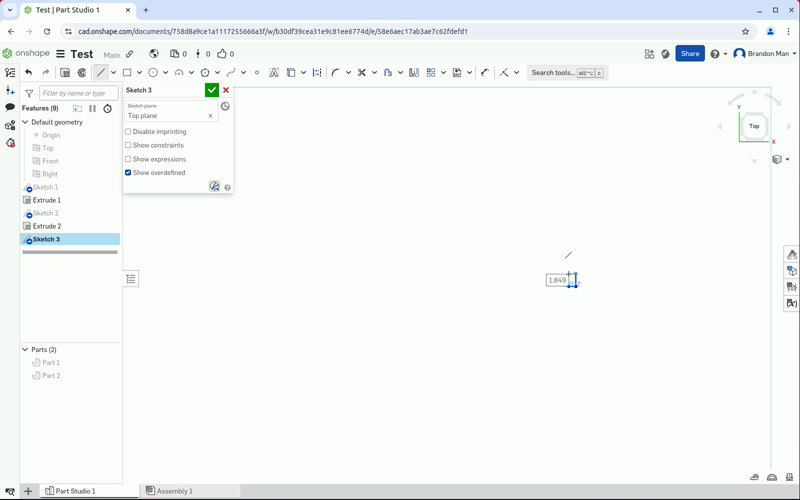
scroll(6)
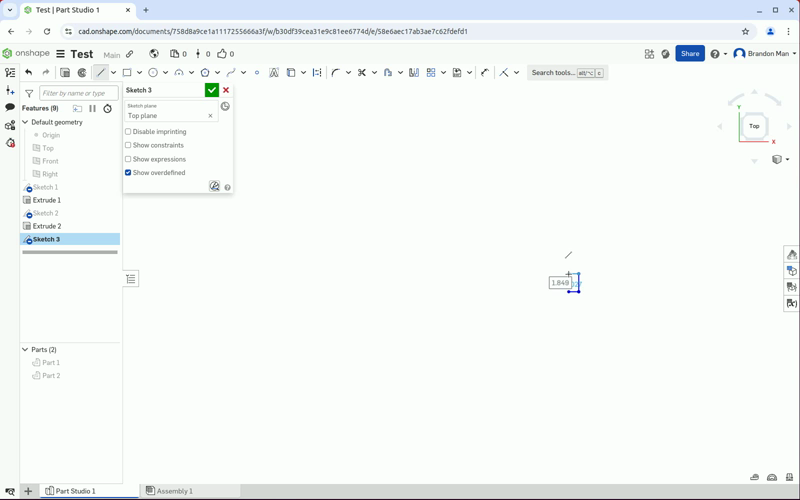
scroll(6)
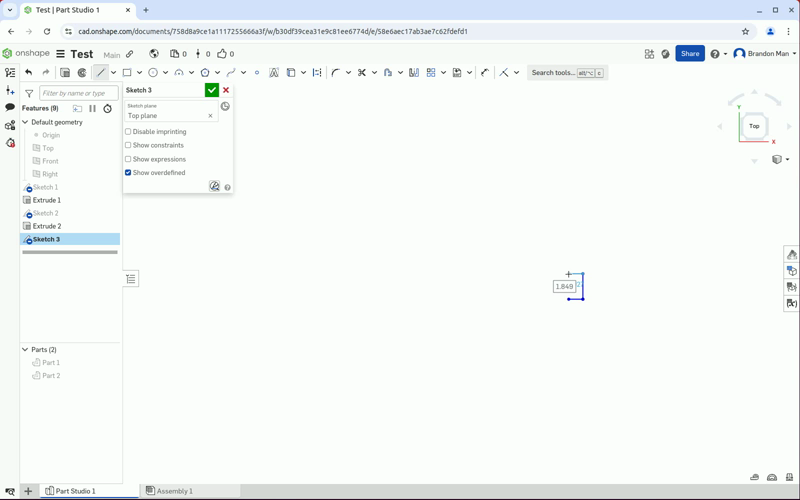
scroll(6)
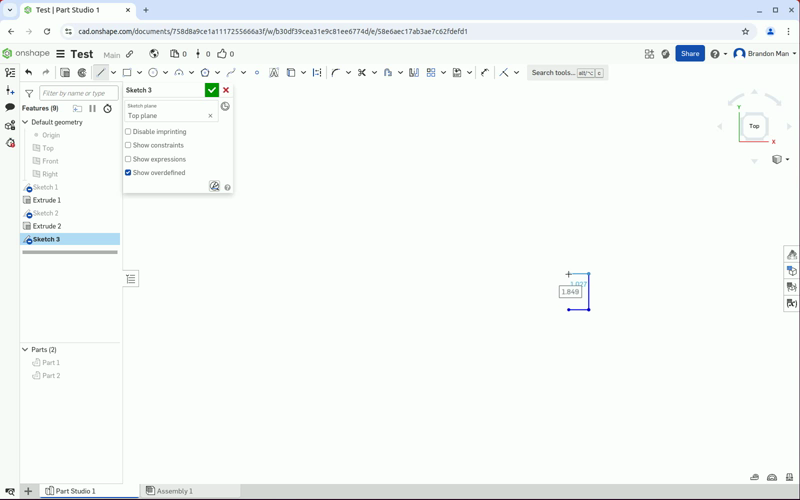
scroll(6)
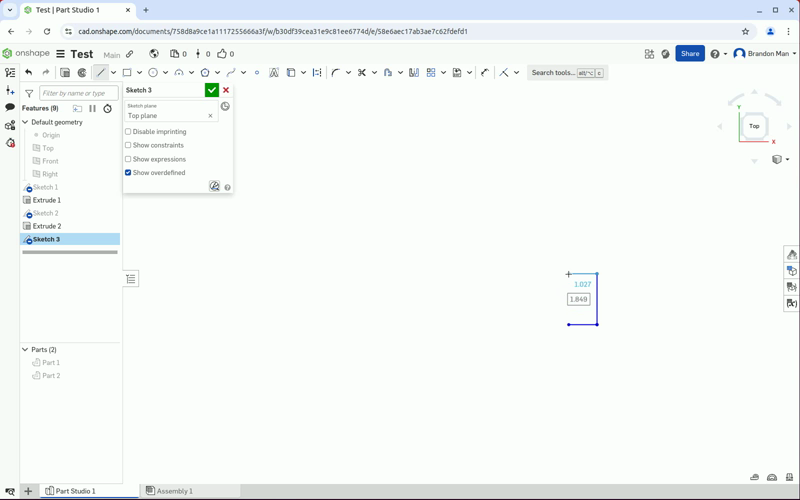
scroll(6)
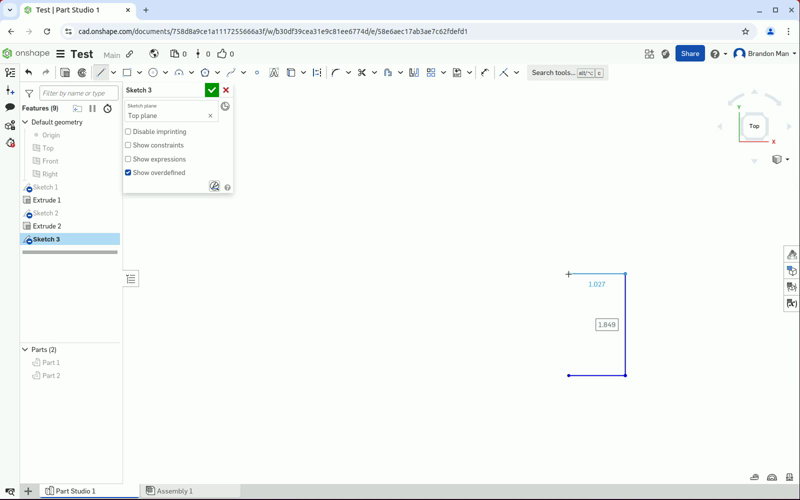
click(568, 273)
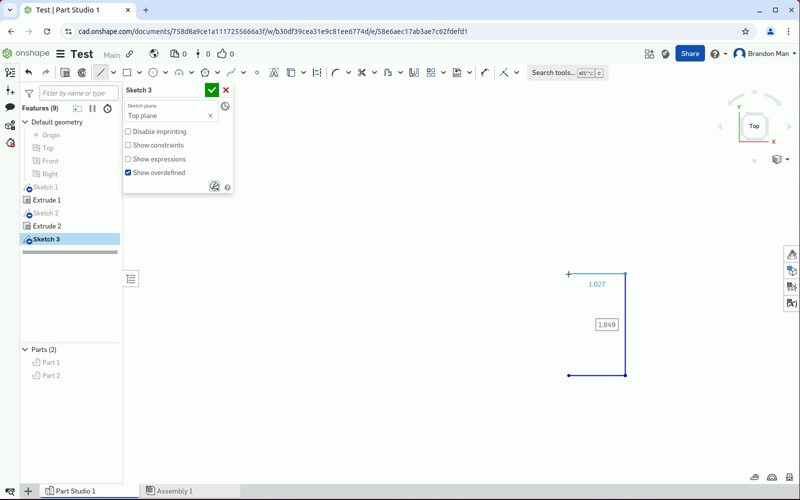
scroll(-6)
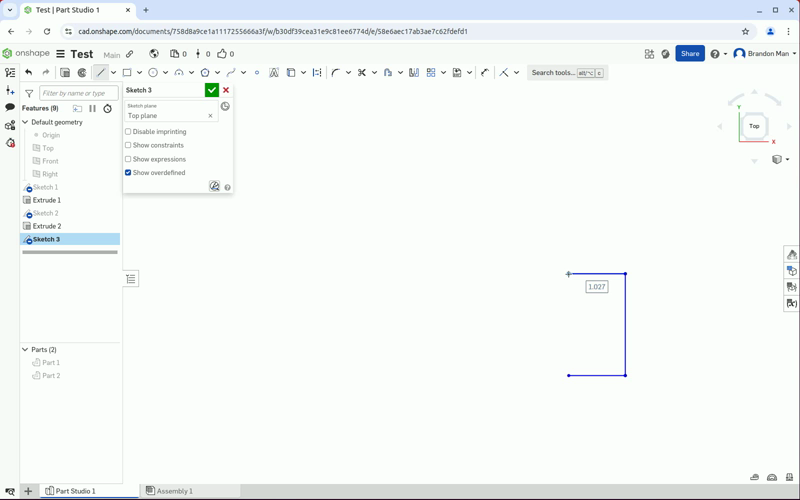
scroll(-6)
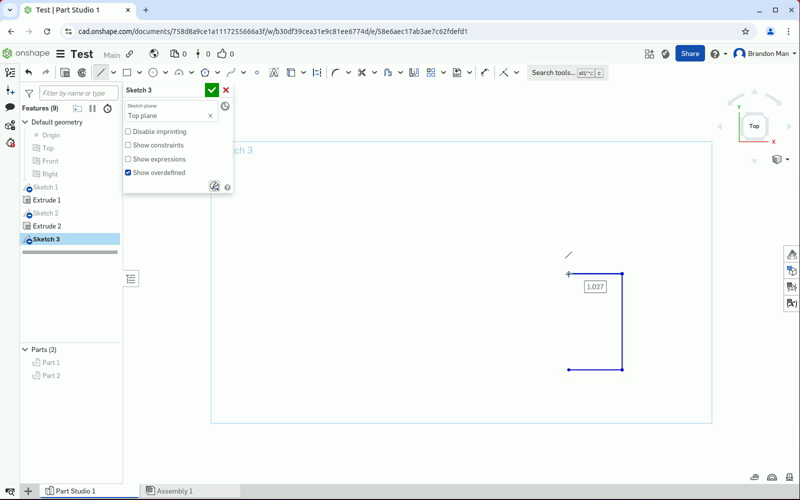
scroll(-6)
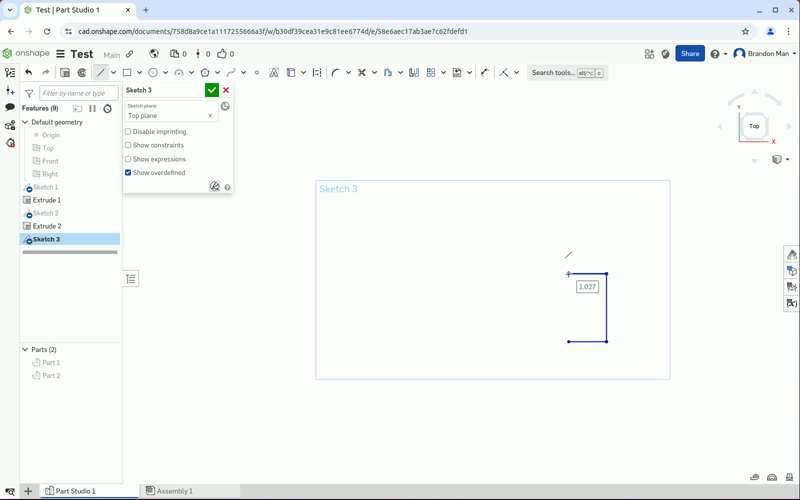
scroll(-6)
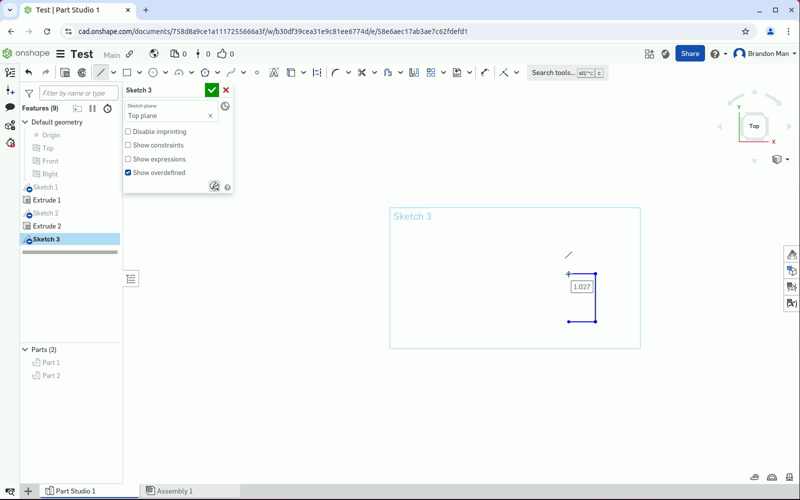
scroll(-6)
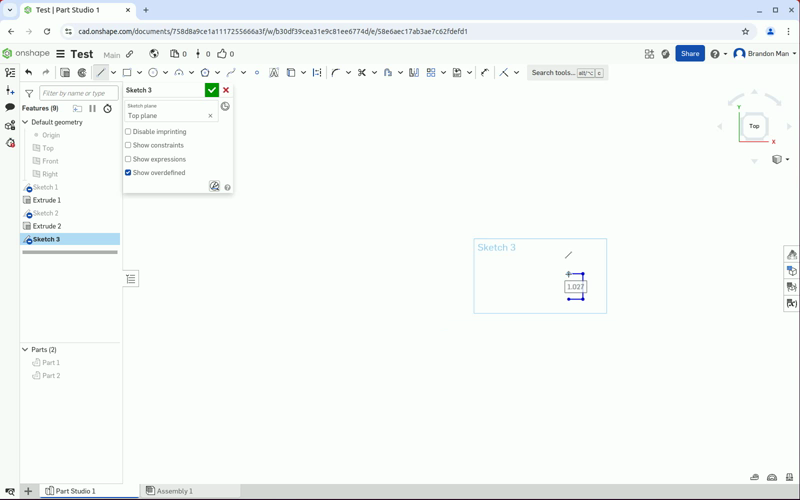
scroll(-6)
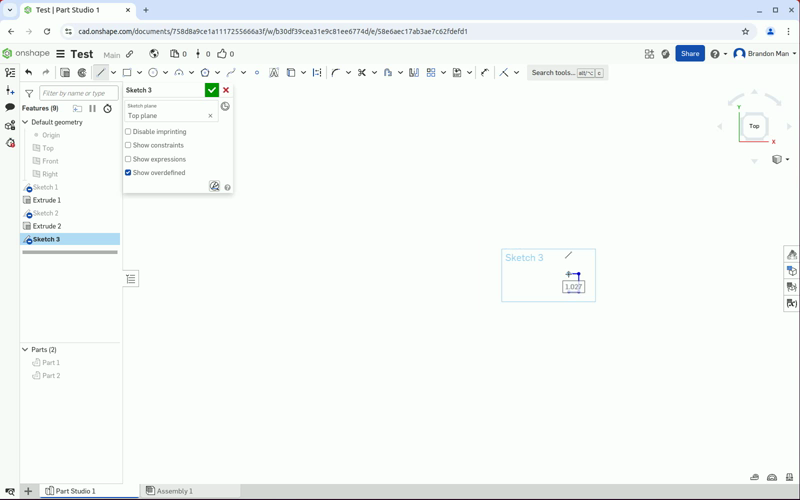
scroll(-6)
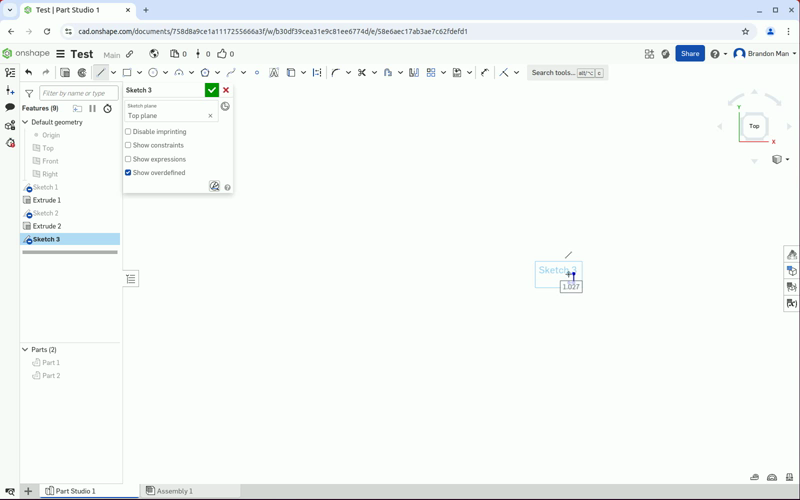
key_up(shift)
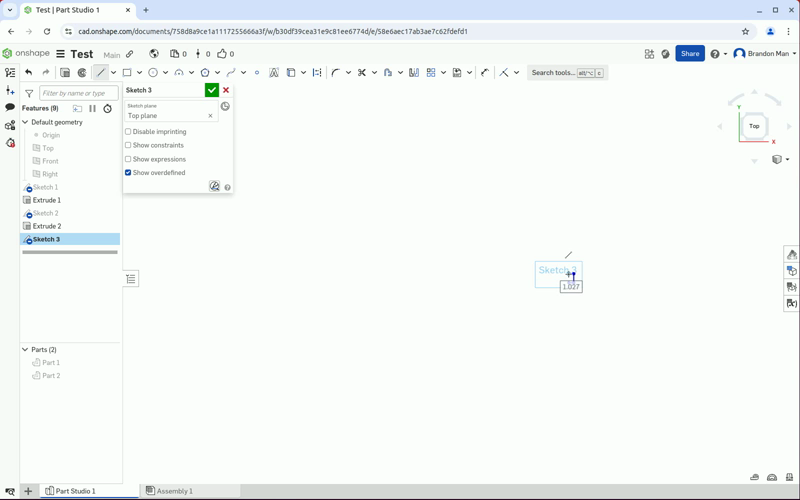
mouse_move(589, 273)
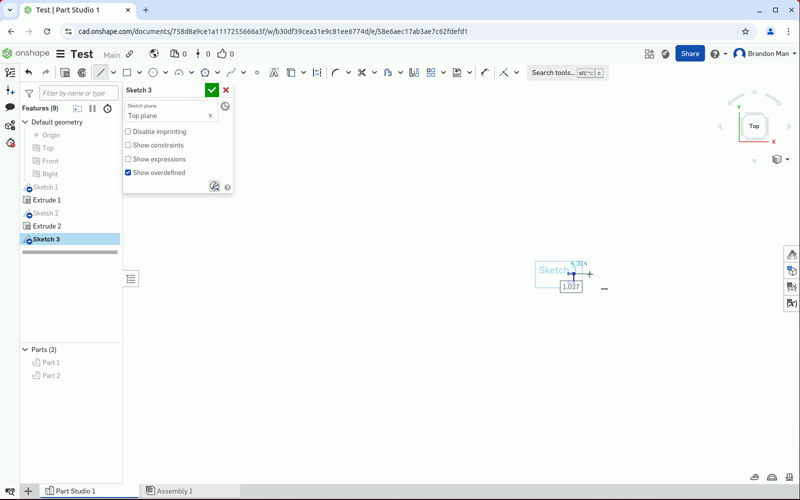
key_down(shift)
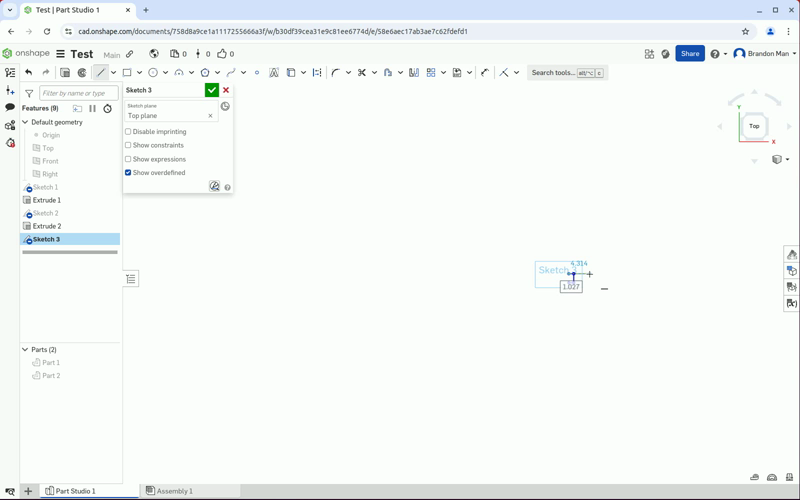
mouse_move(568, 282)
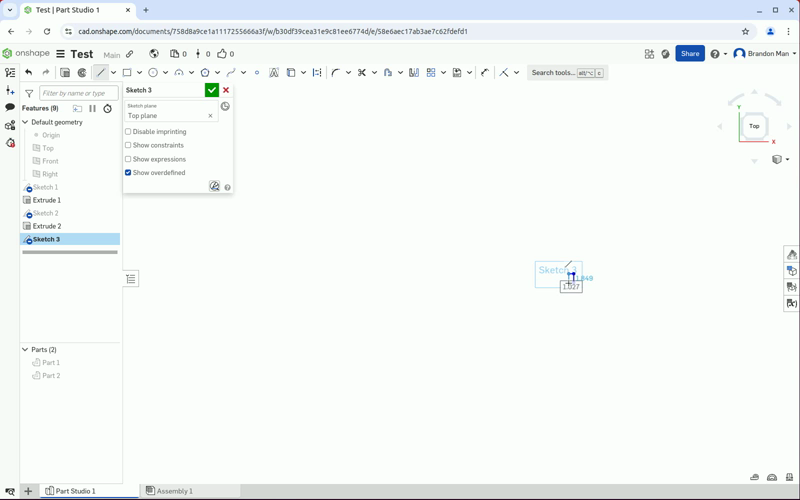
key_up(shift)
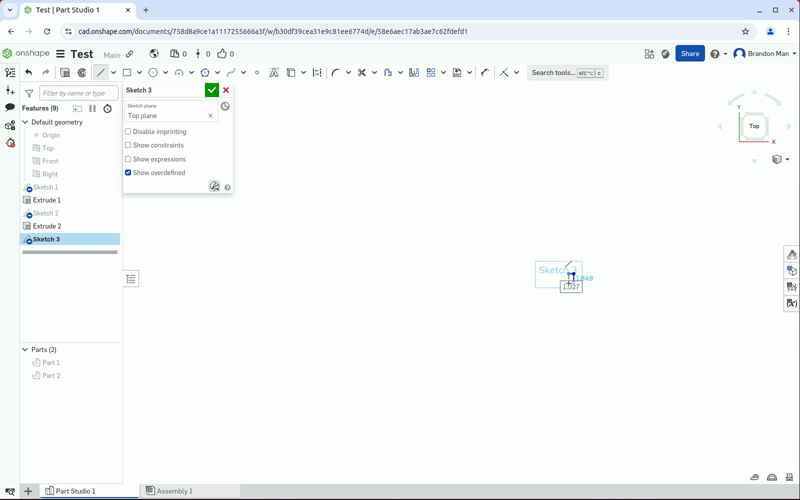
click(568, 282)
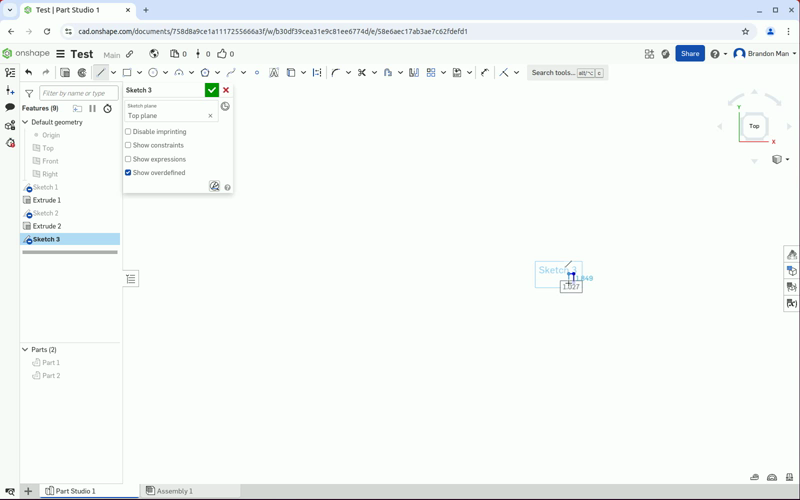
key(esc)
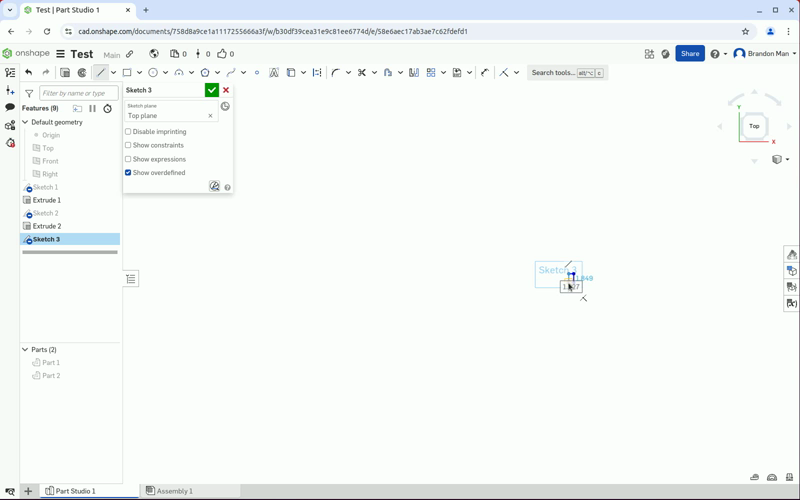
mouse_move(568, 274)
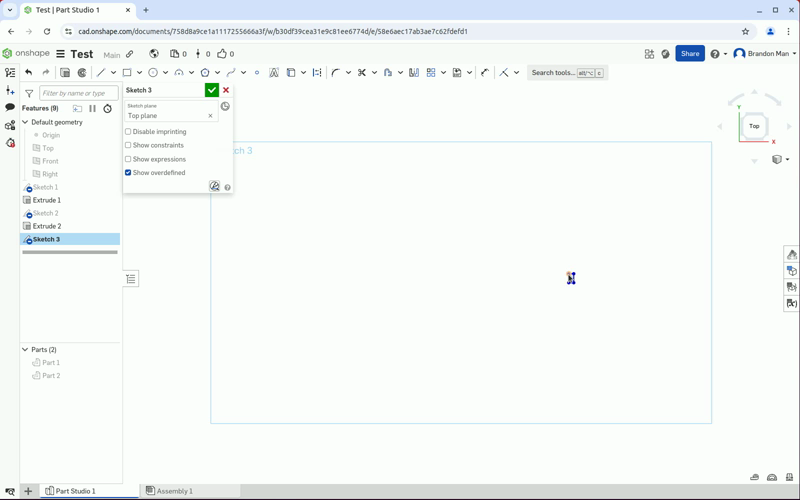
scroll(6)
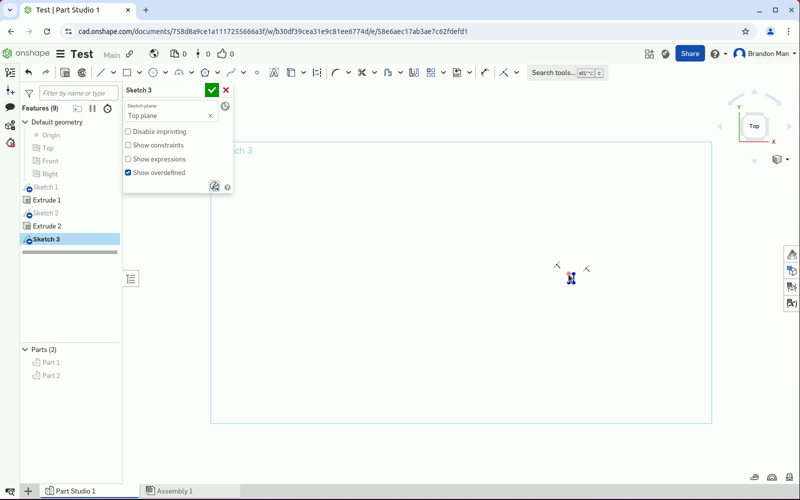
scroll(6)
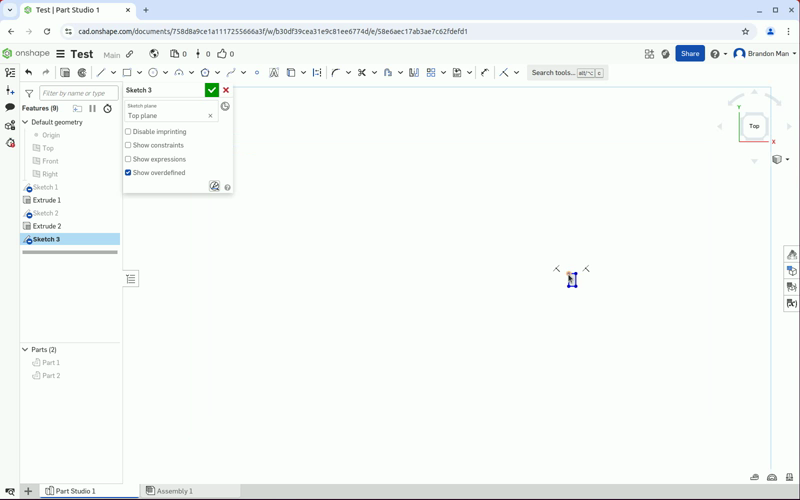
scroll(6)
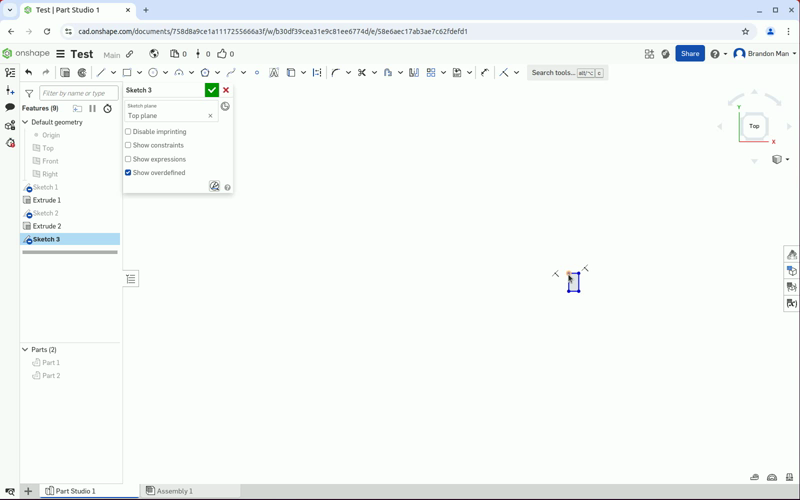
scroll(6)
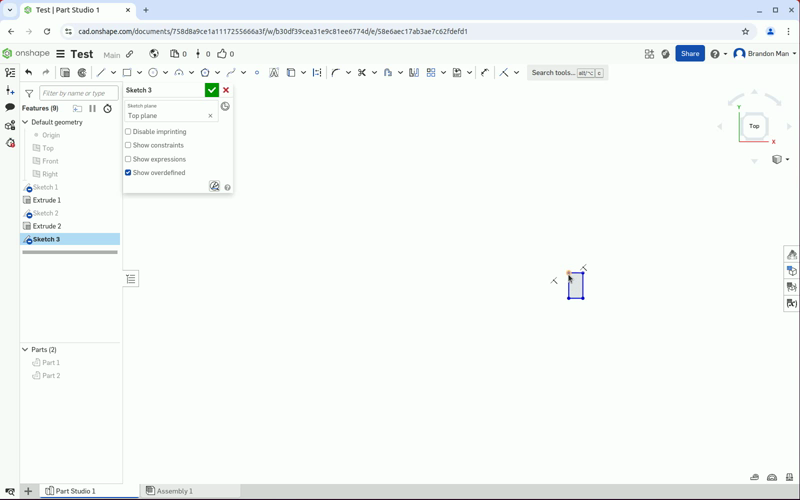
scroll(6)
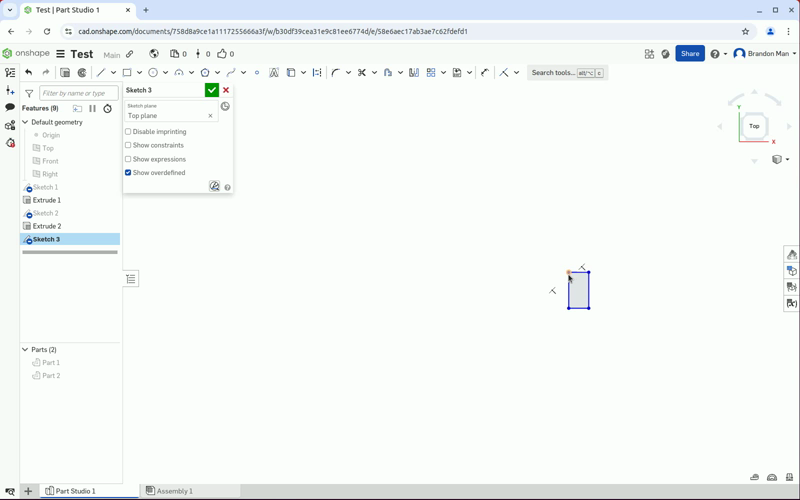
scroll(6)
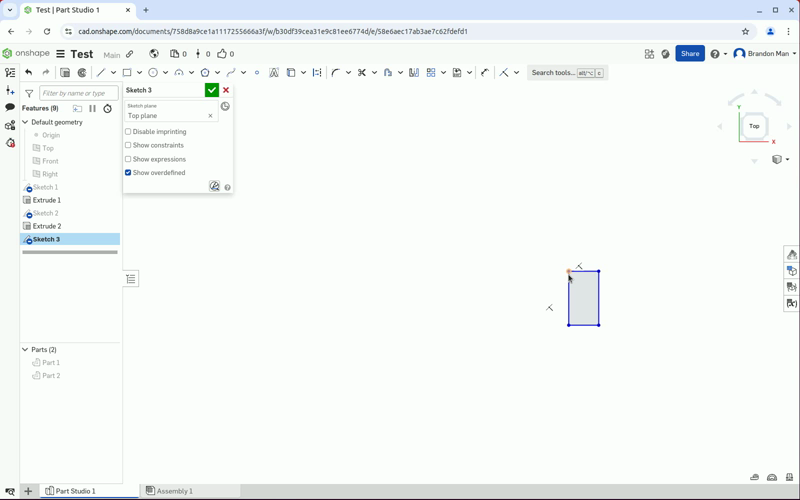
scroll(6)
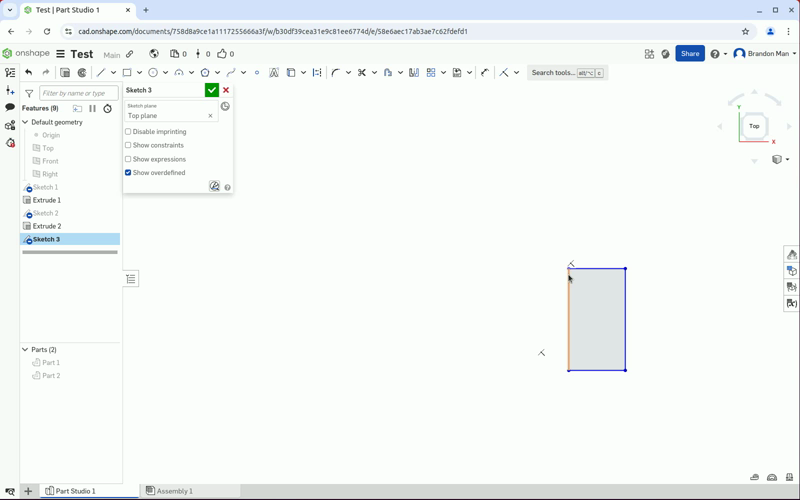
click(568, 274)
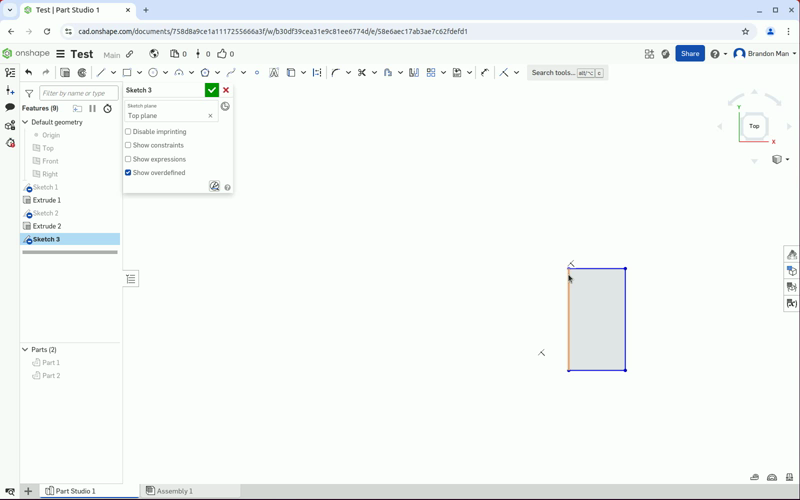
scroll(-6)
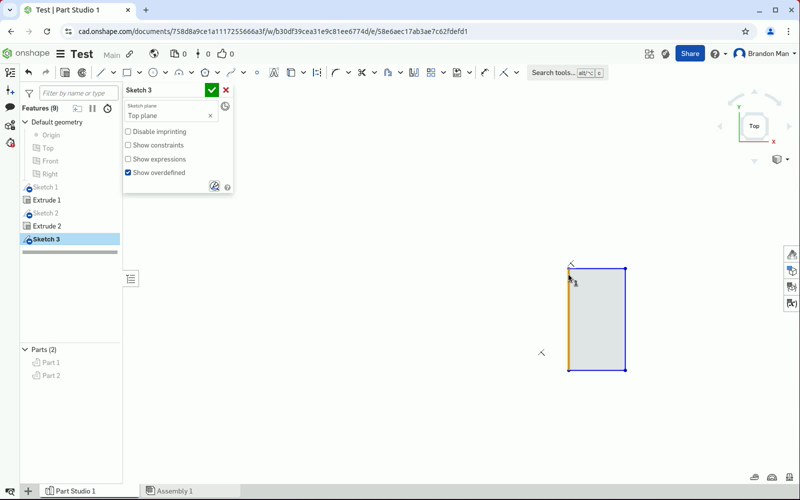
scroll(-6)
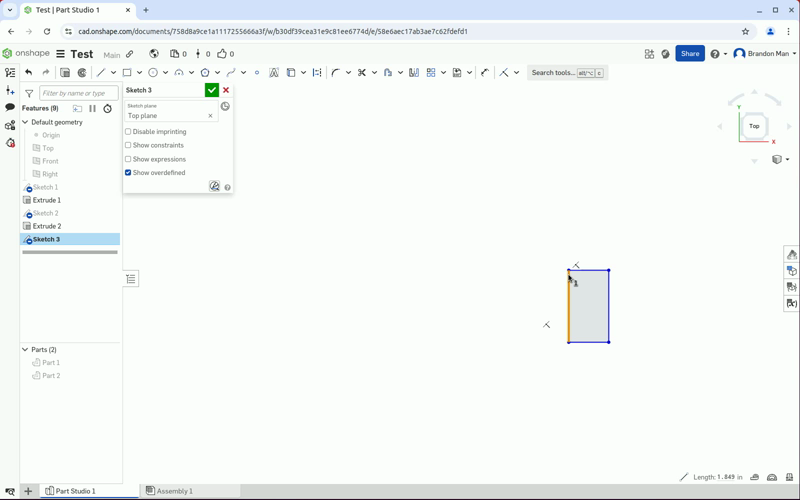
scroll(-6)
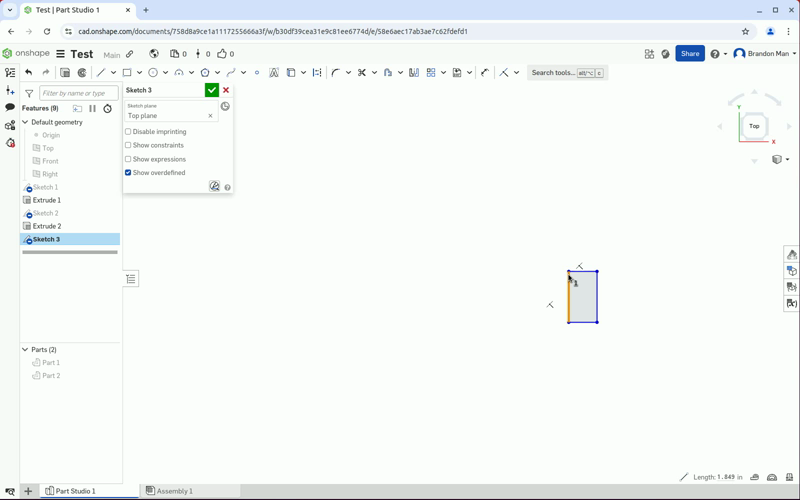
scroll(-6)
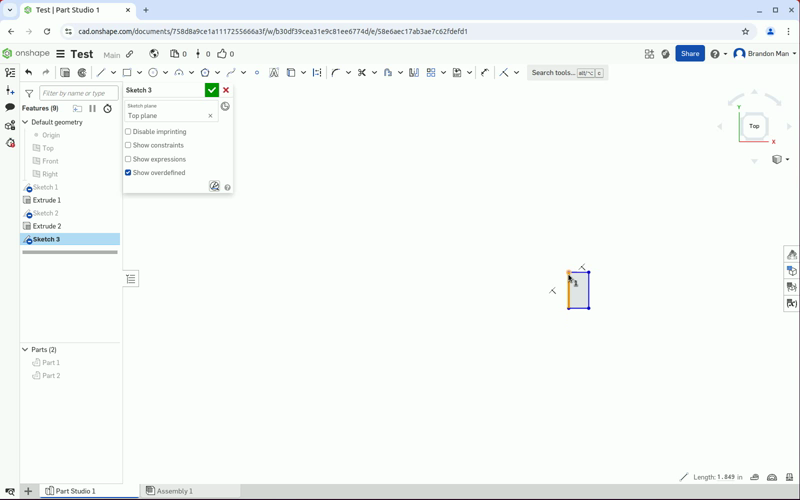
scroll(-6)
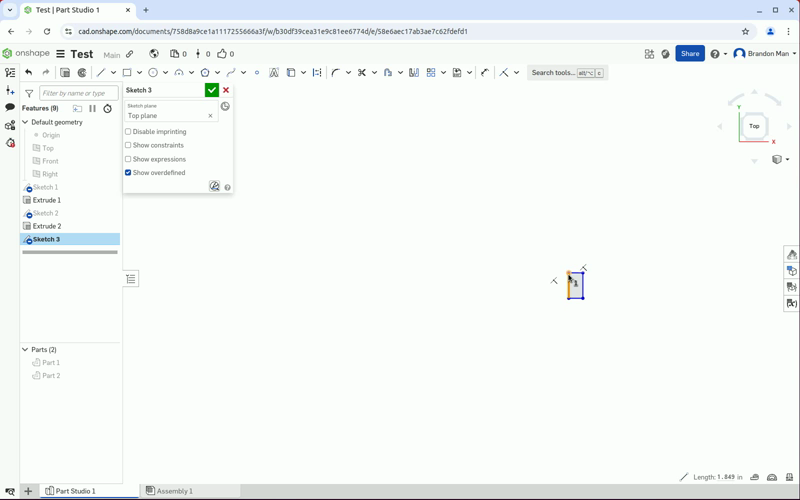
scroll(-6)
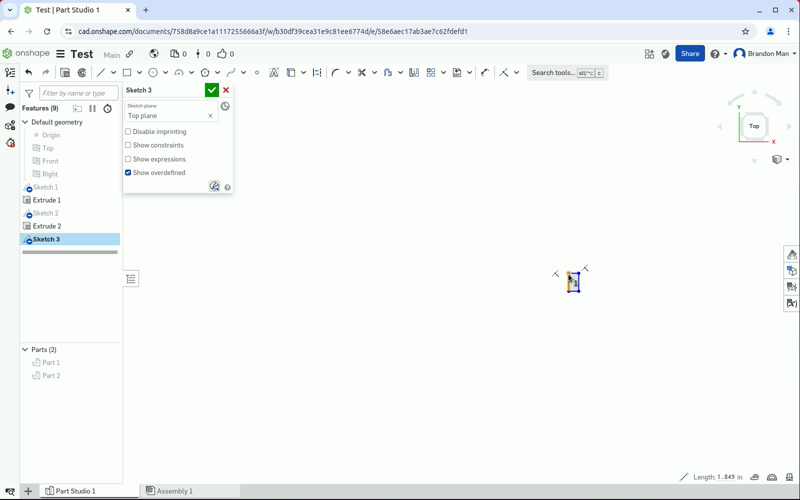
scroll(-6)
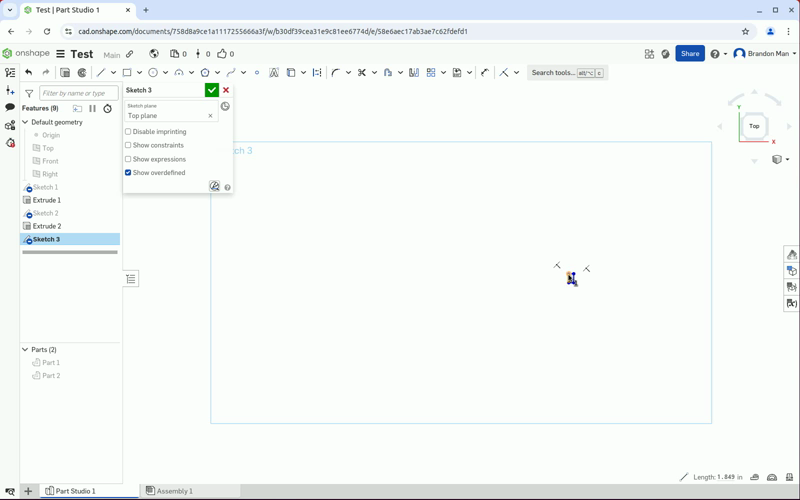
mouse_move(73, 352)
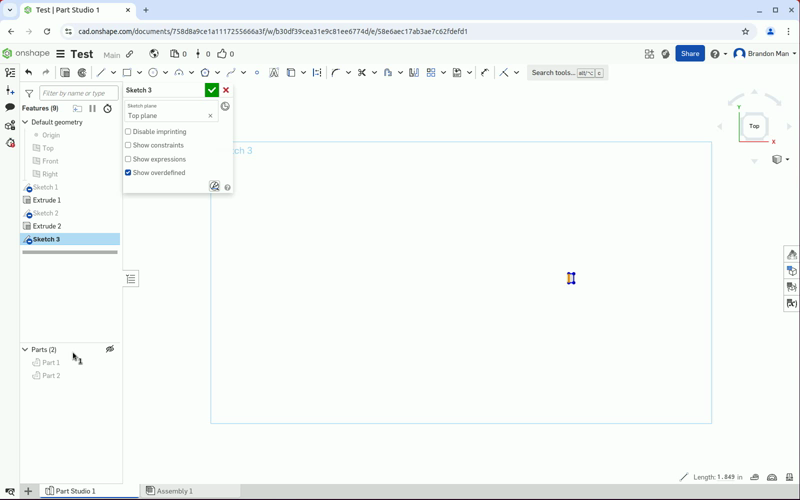
key(shift+y)
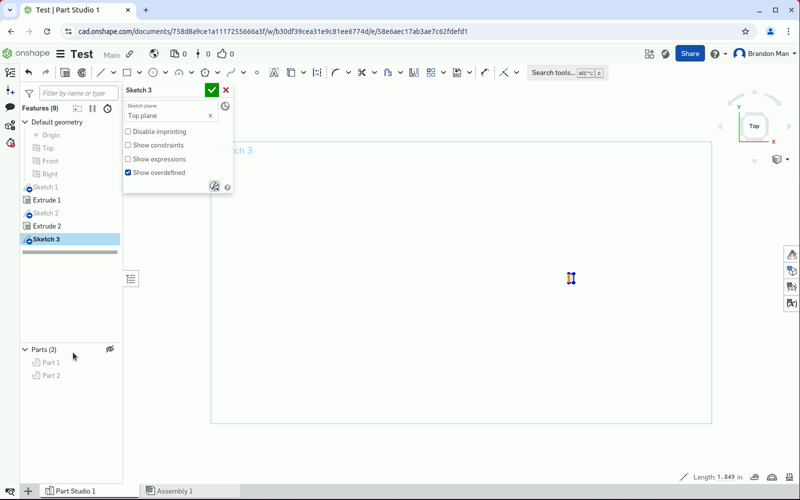
key(shift+e)
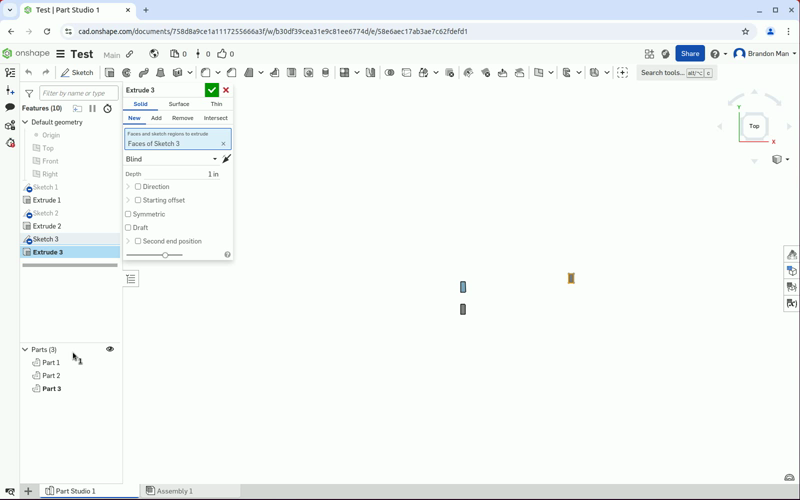
mouse_move(143, 106)
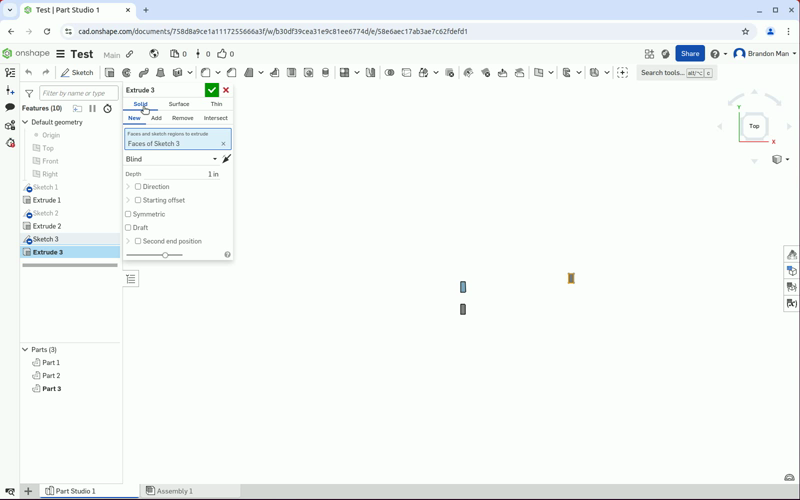
click(143, 106)
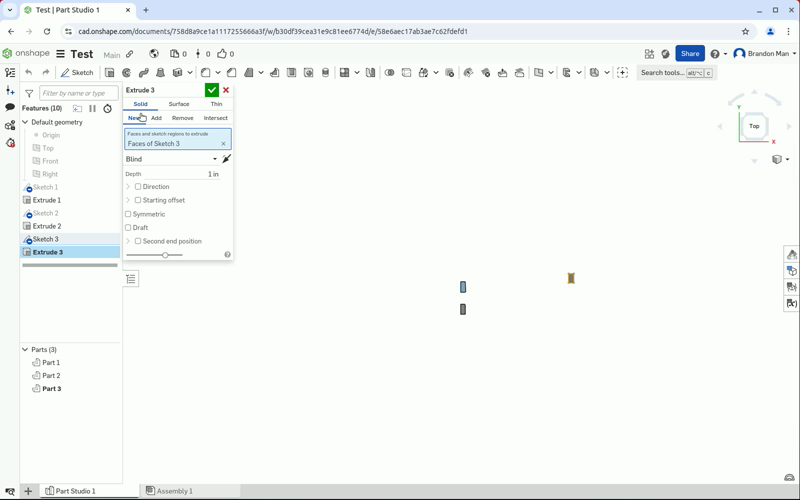
mouse_move(137, 120)
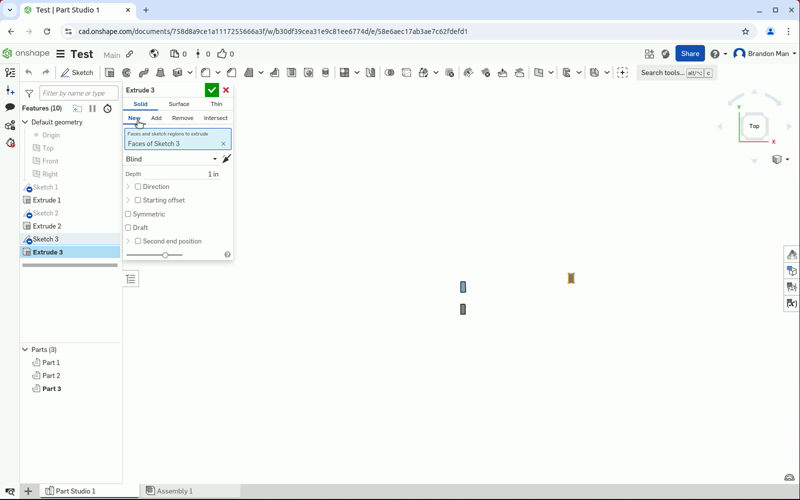
click(137, 120)
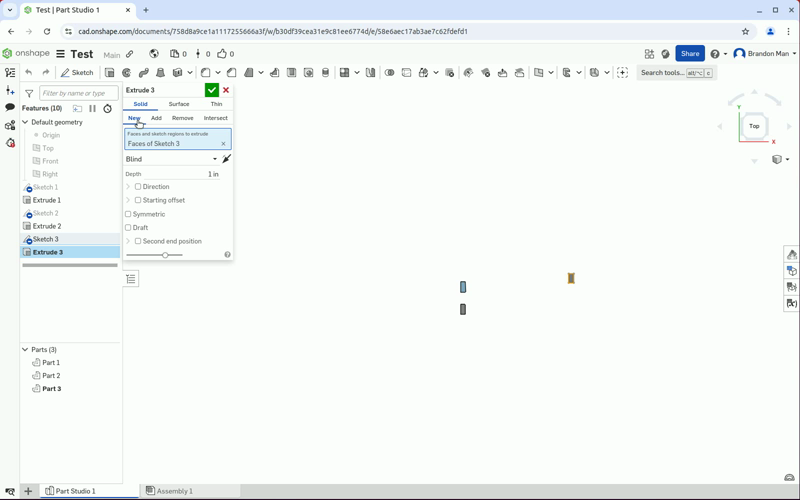
key(tab, 4)
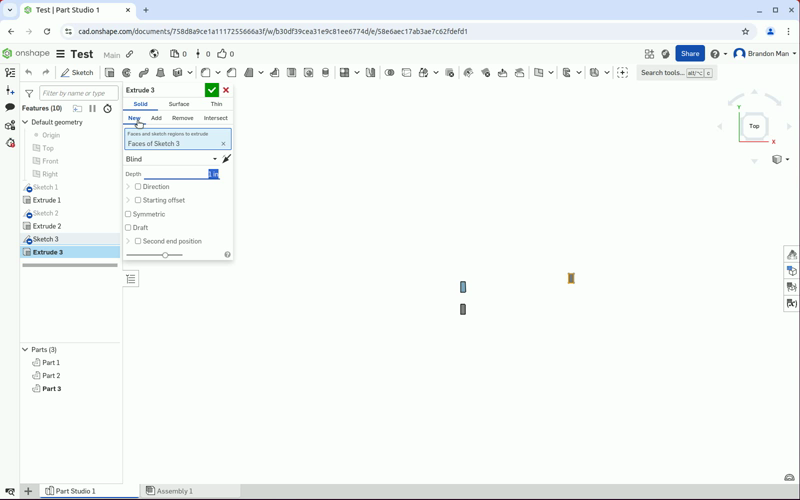
text(16.85)
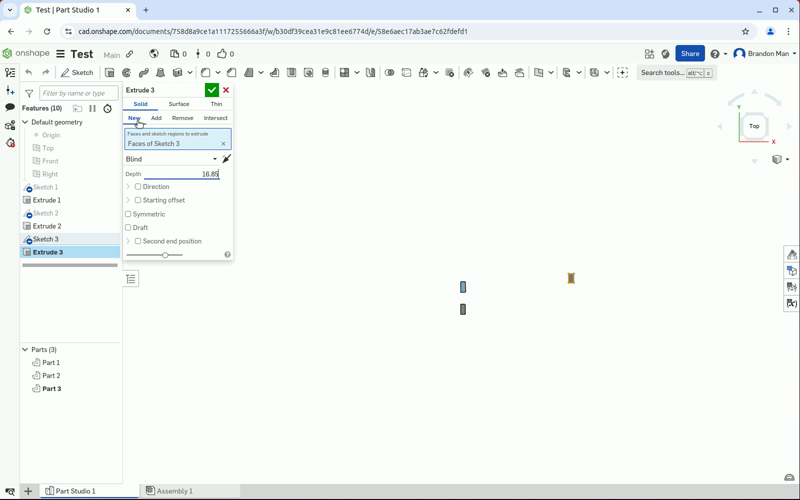
key(enter)
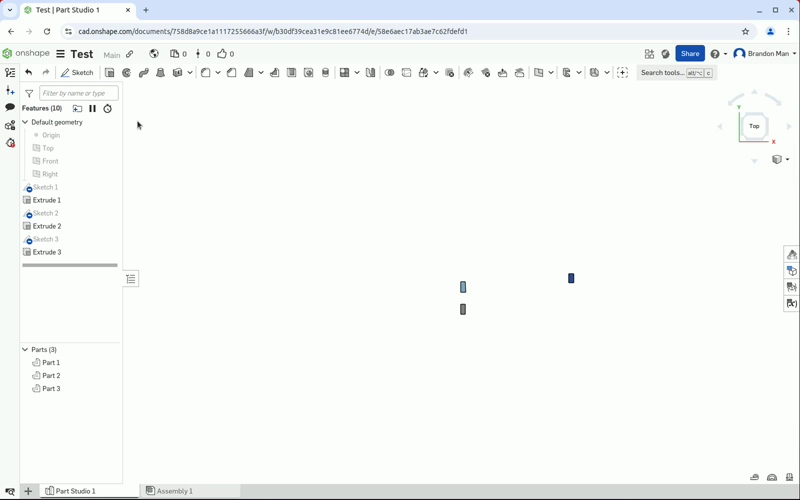
key(shift+h)
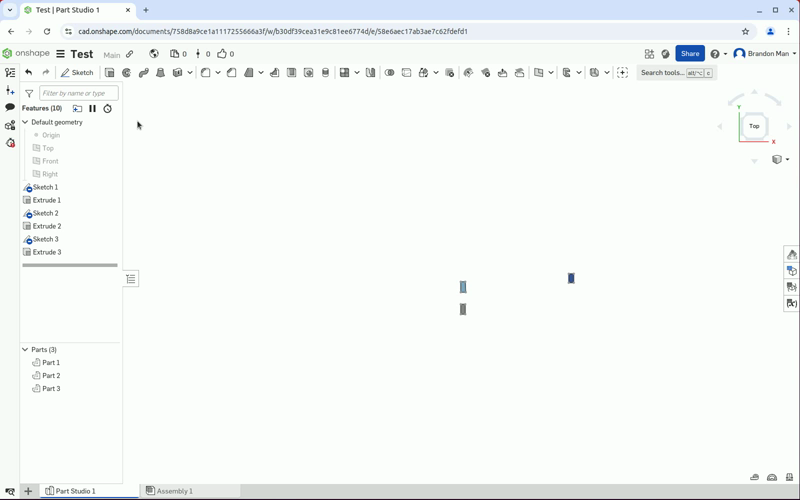
key(shift+h)
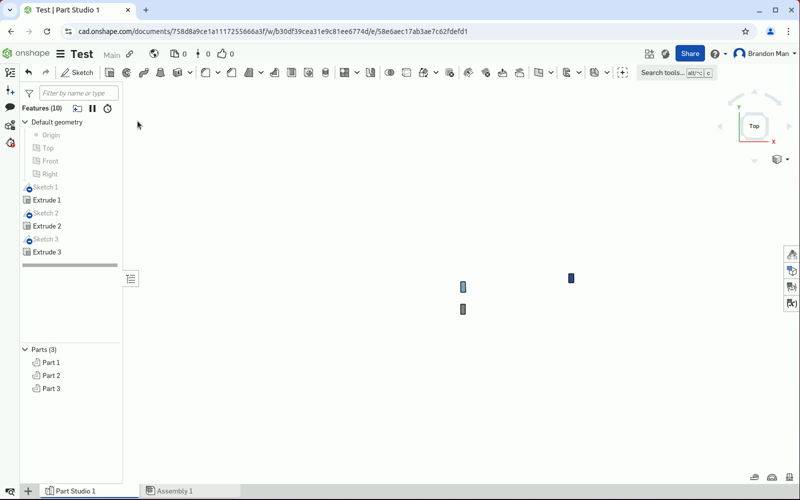
mouse_move(73, 189)
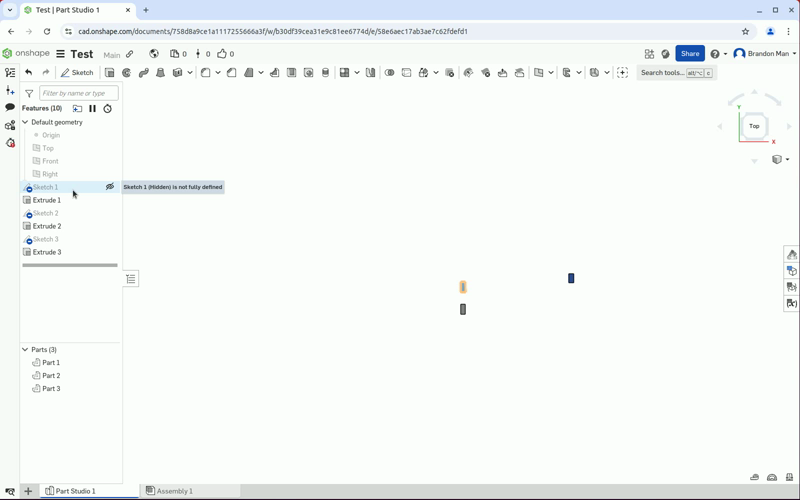
click(73, 189)
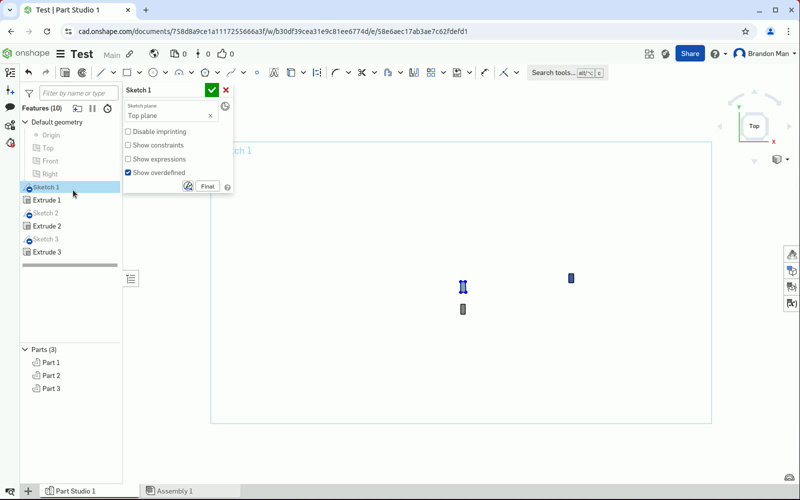
mouse_move(229, 92)
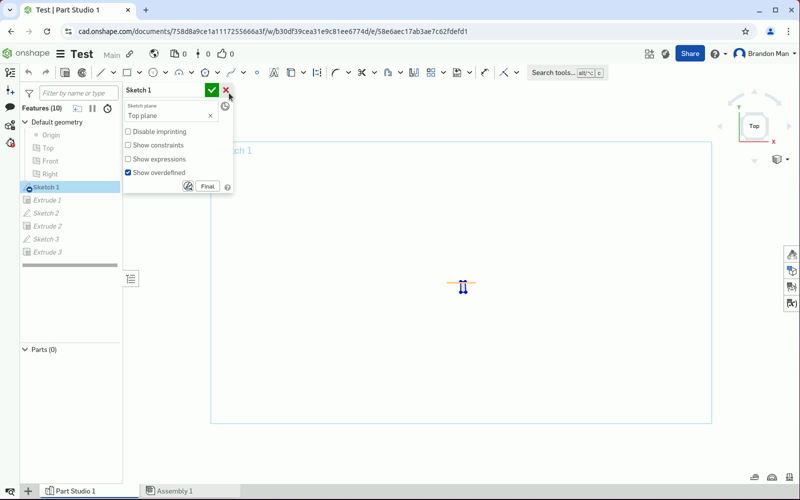
click(229, 92)
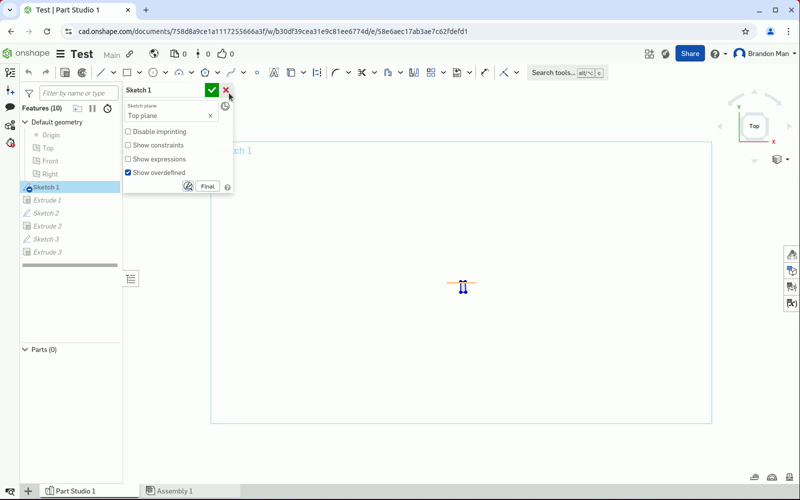
key(shift+s)
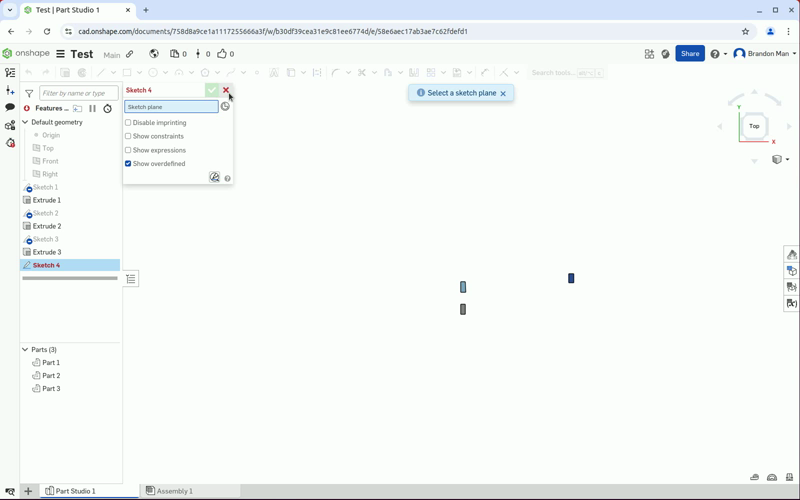
mouse_move(73, 150)
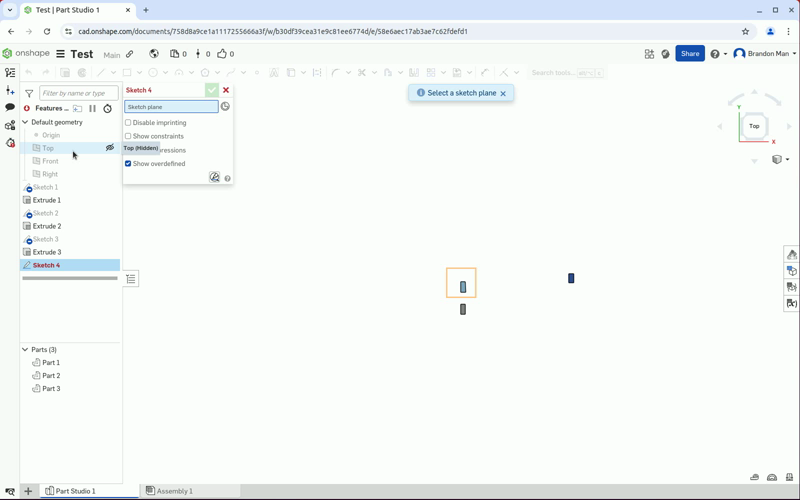
click(73, 150)
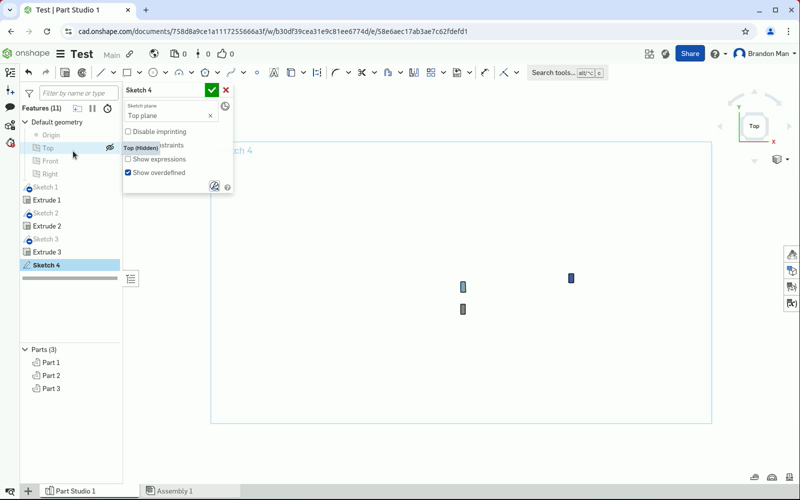
mouse_move(73, 352)
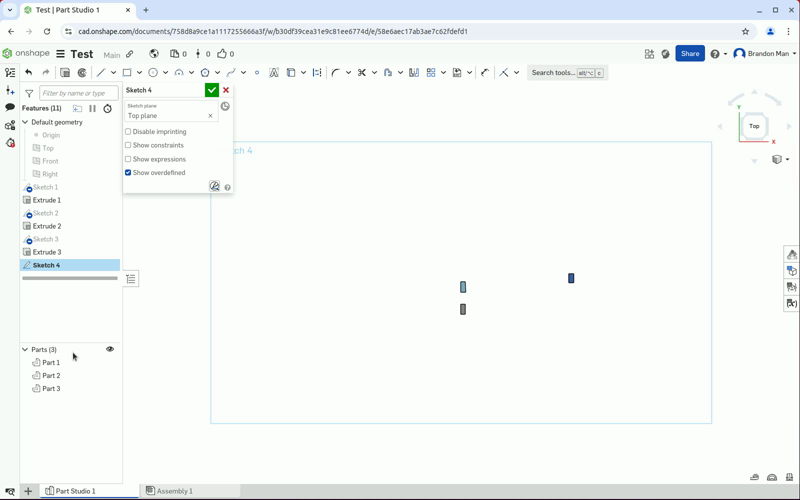
key(y)
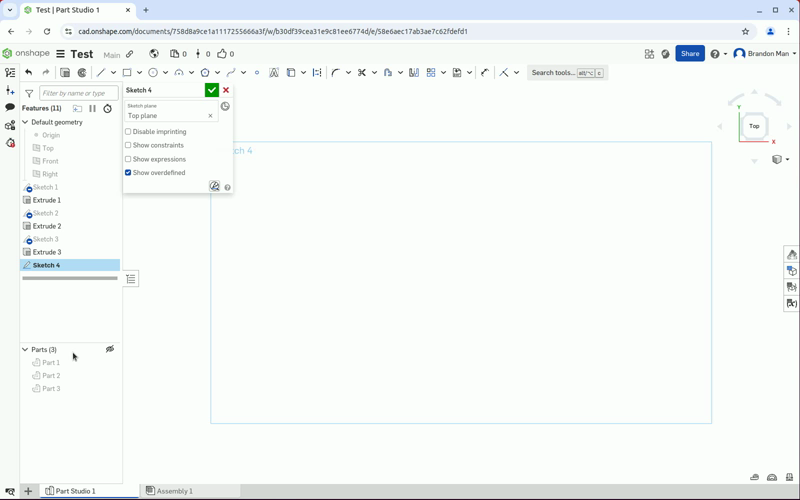
key(l)
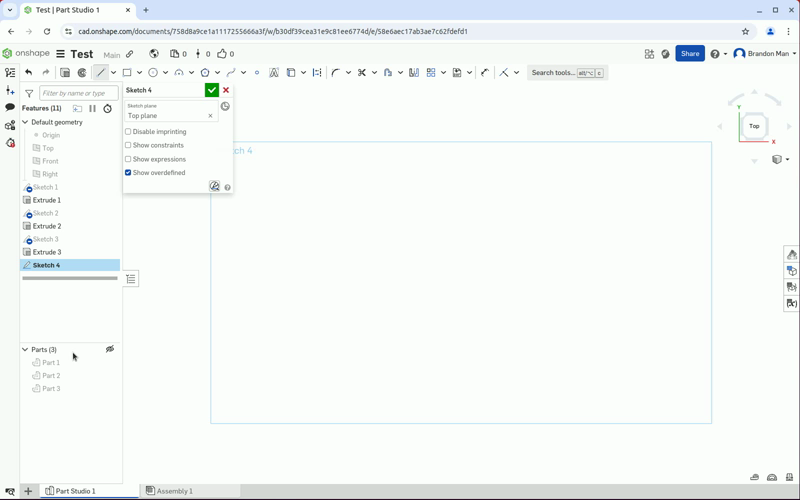
key_down(shift)
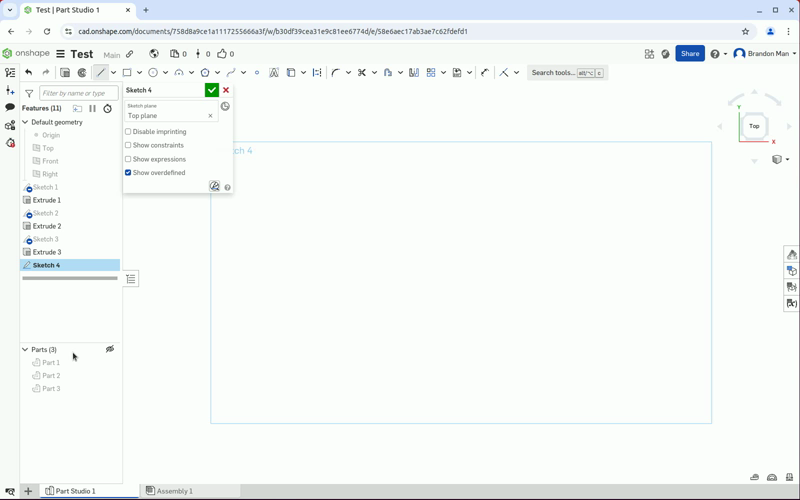
mouse_move(568, 314)
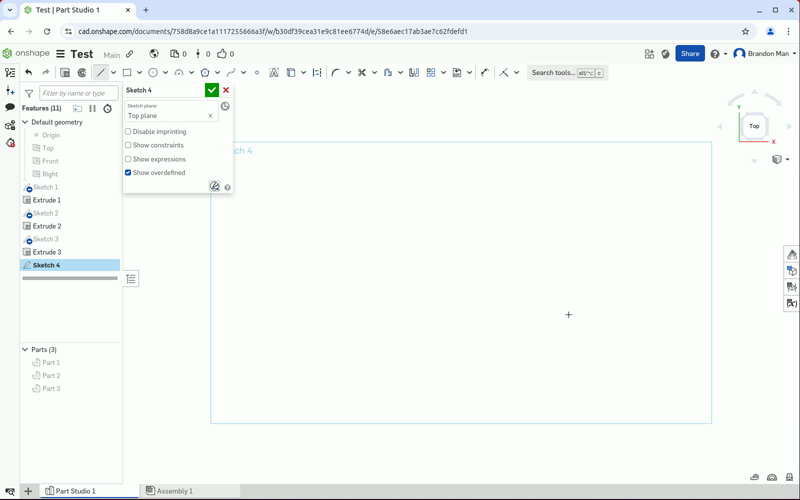
click(568, 314)
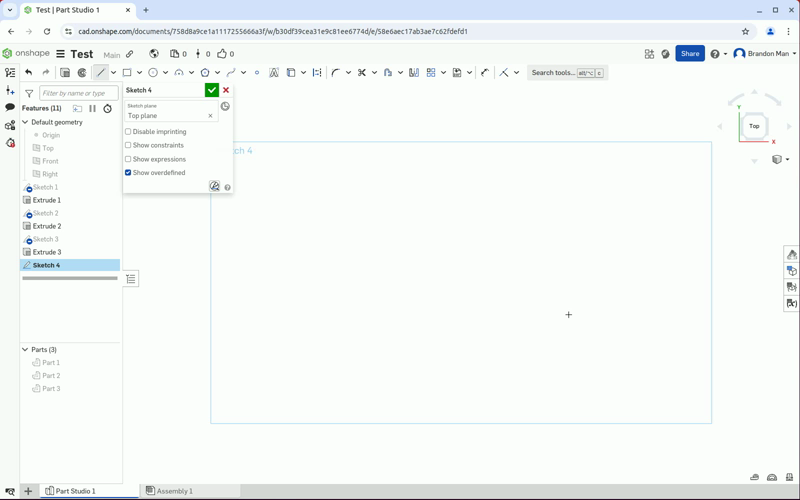
key_up(shift)
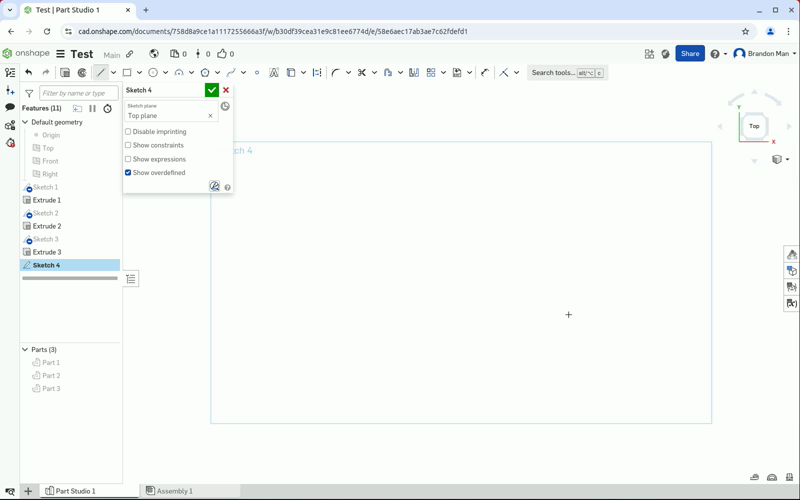
key_down(shift)
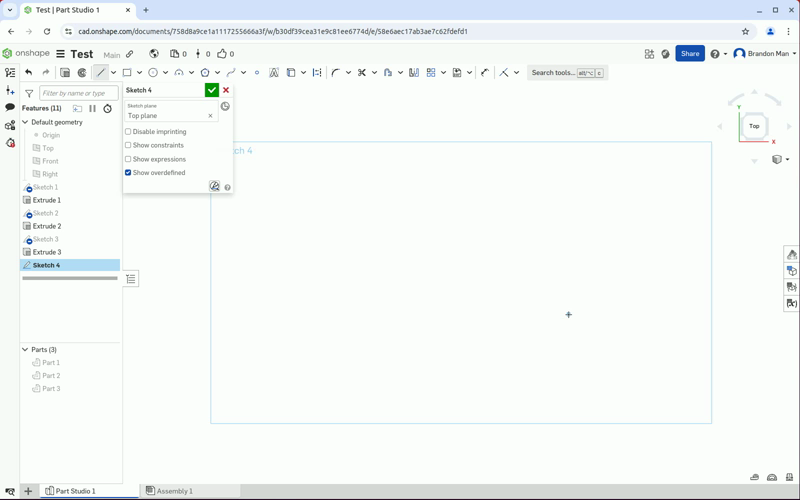
mouse_move(589, 314)
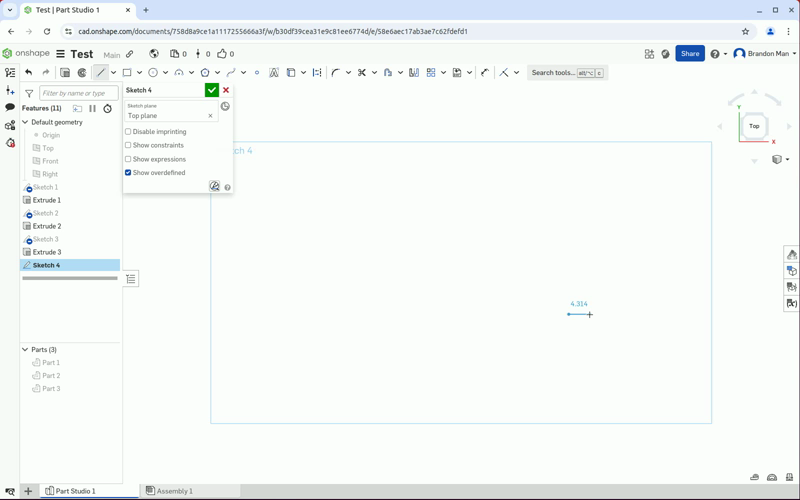
mouse_move(573, 314)
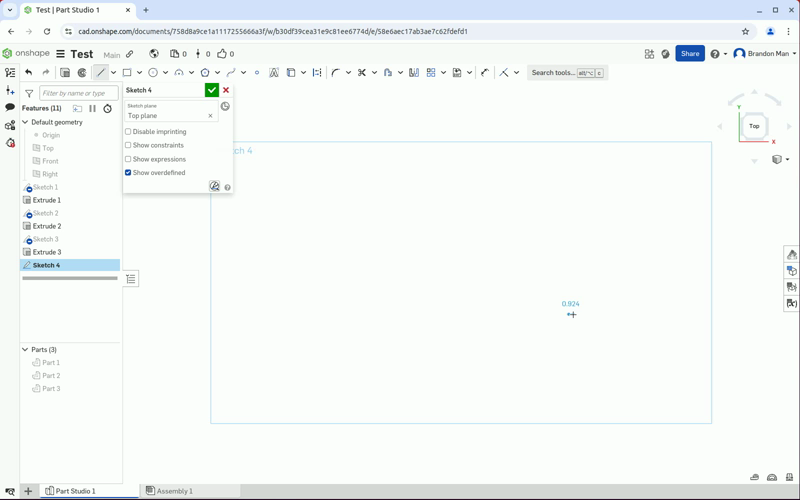
scroll(6)
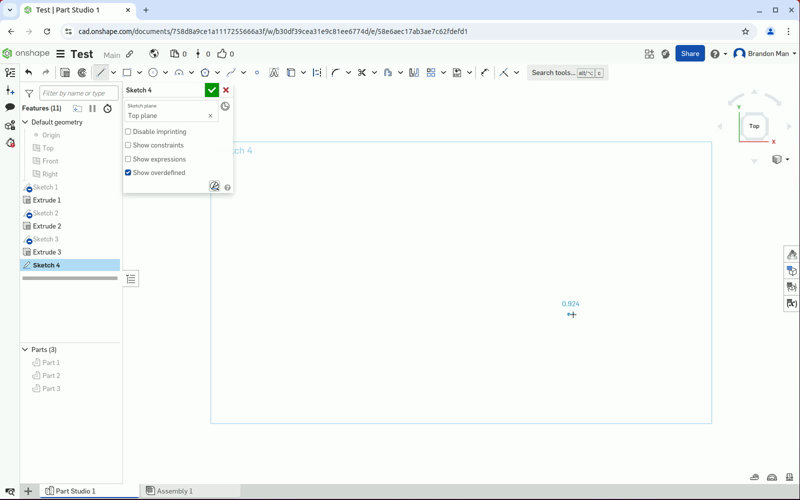
scroll(6)
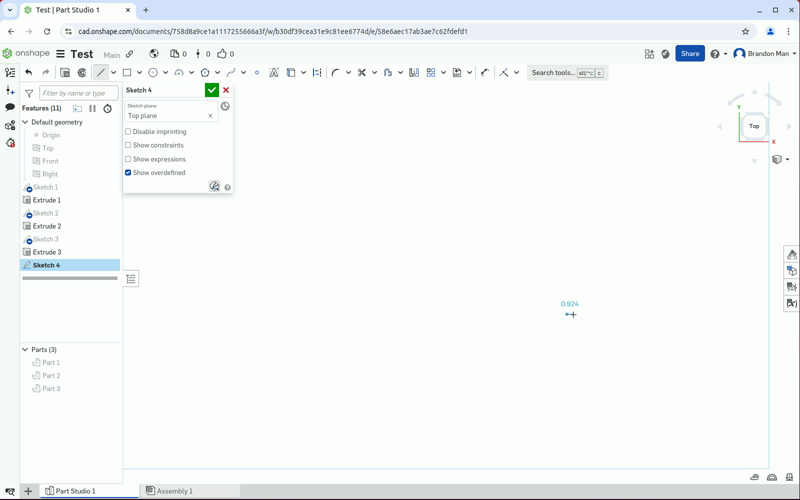
scroll(6)
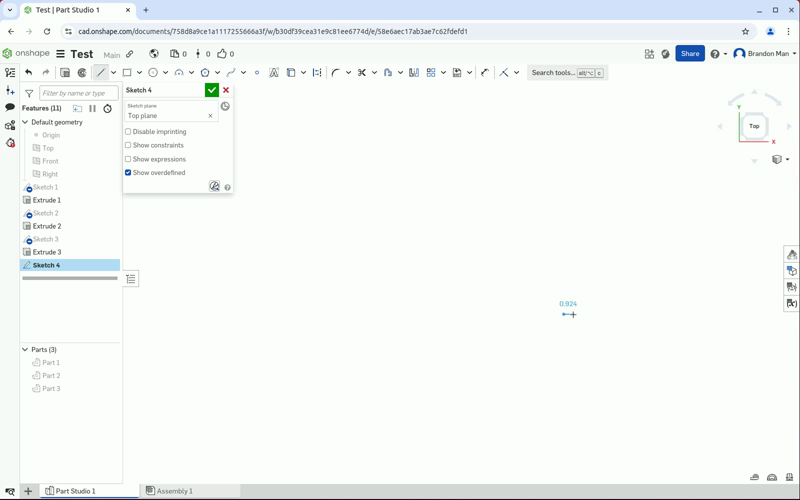
scroll(6)
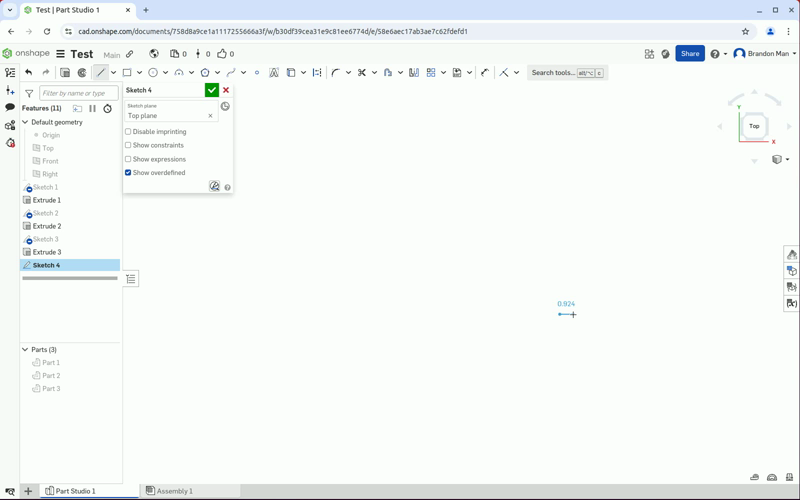
scroll(6)
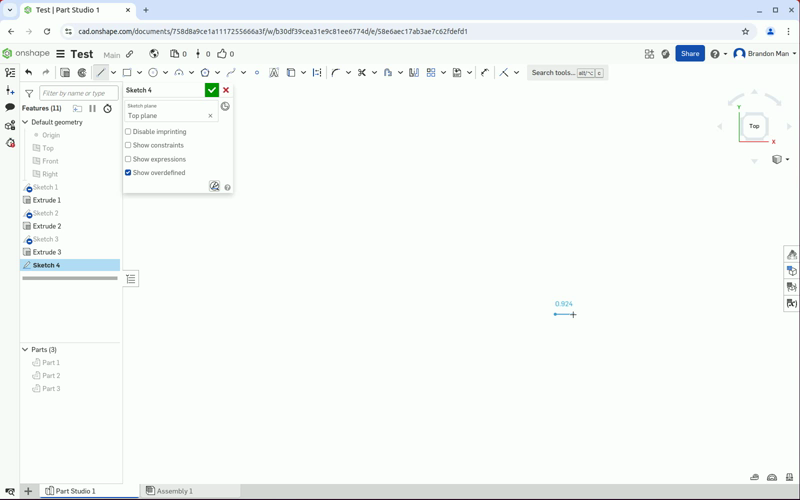
scroll(6)
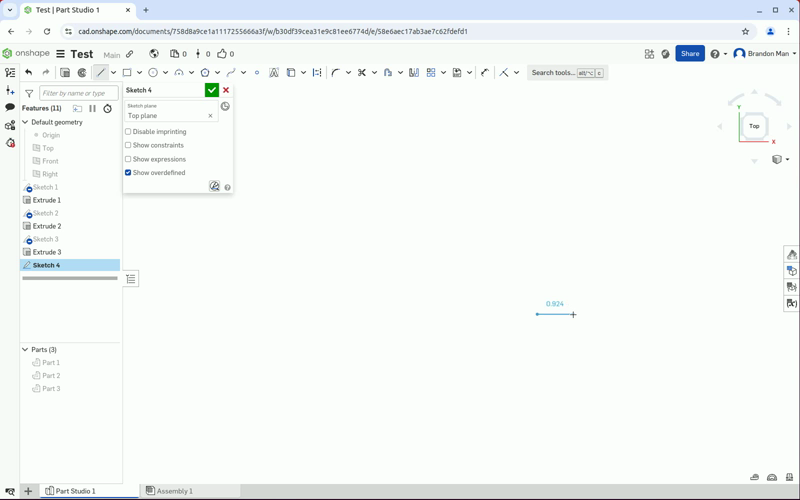
scroll(6)
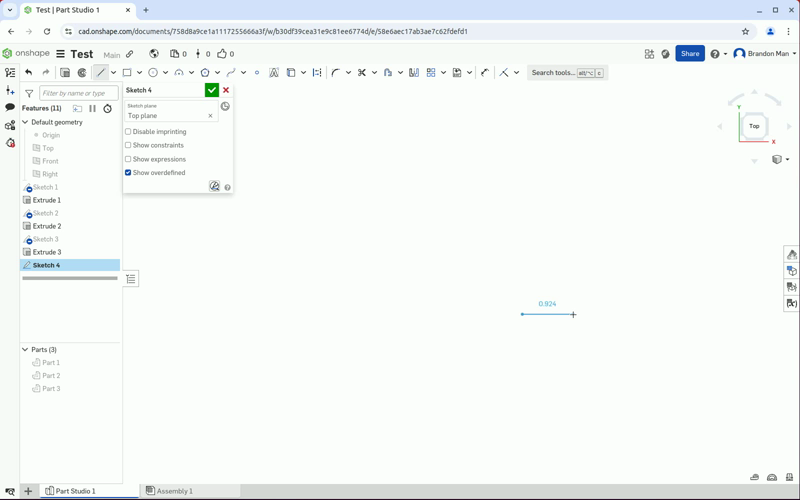
click(573, 314)
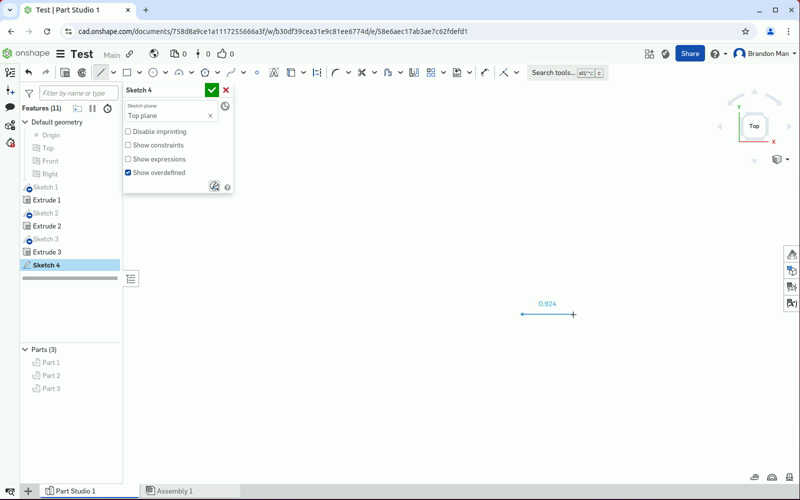
scroll(-6)
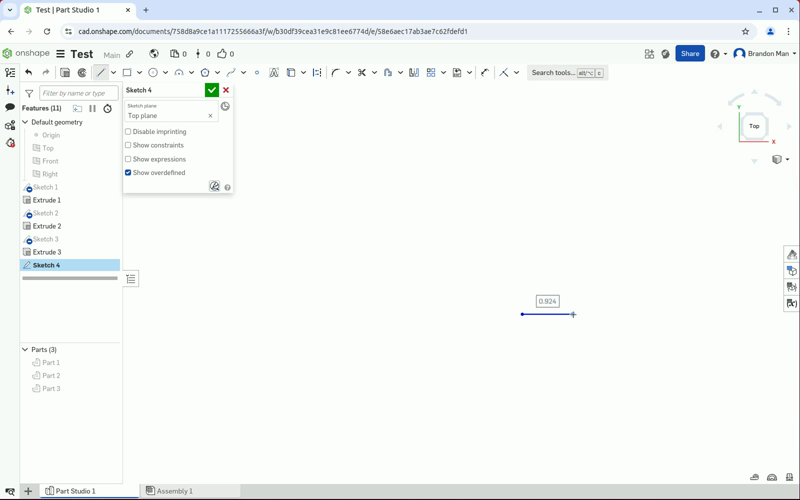
scroll(-6)
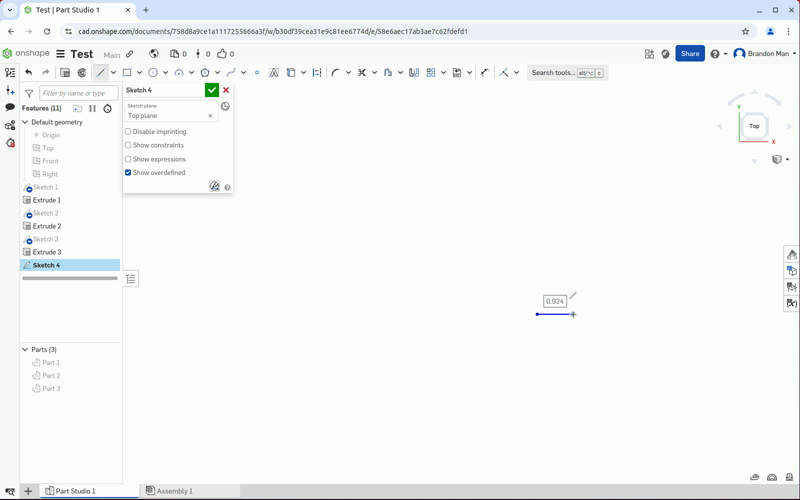
scroll(-6)
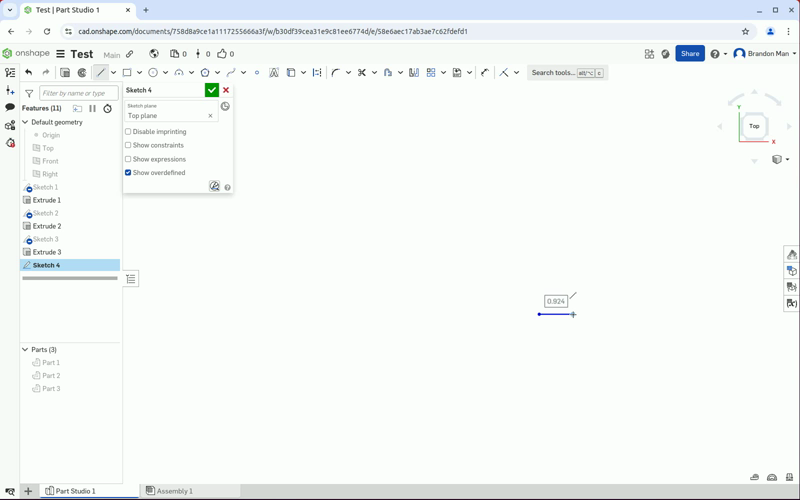
scroll(-6)
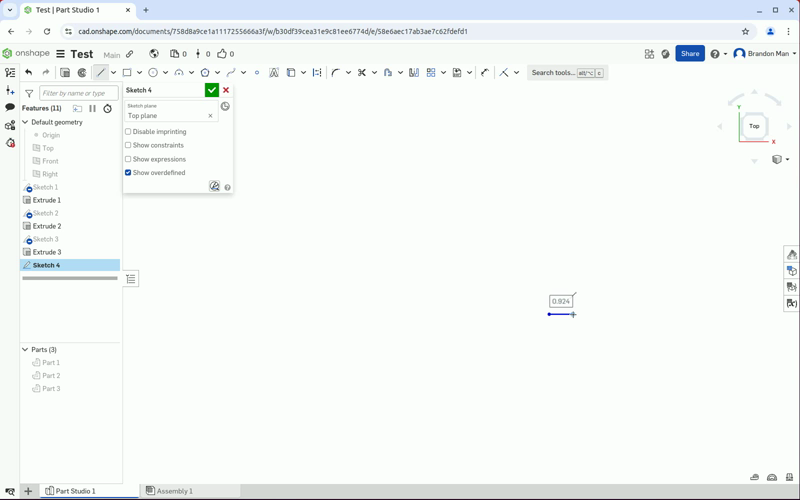
scroll(-6)
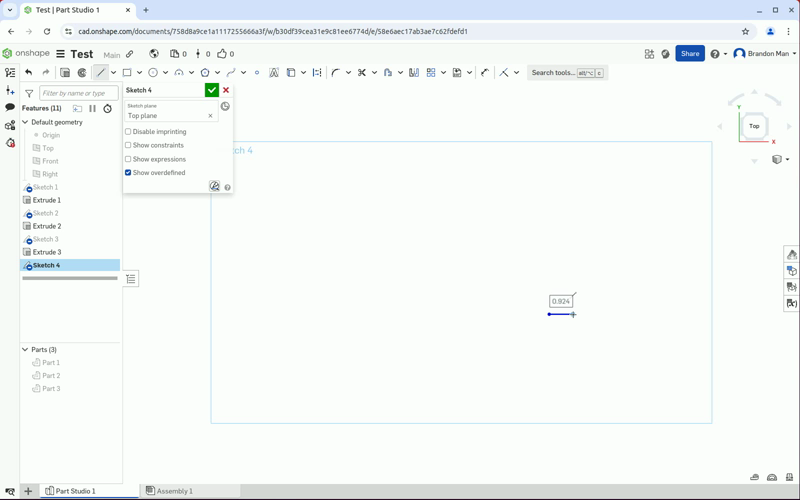
scroll(-6)
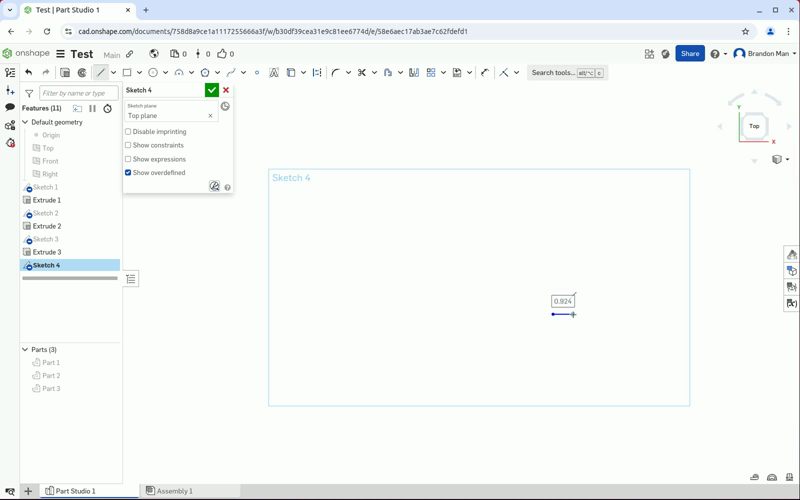
scroll(-6)
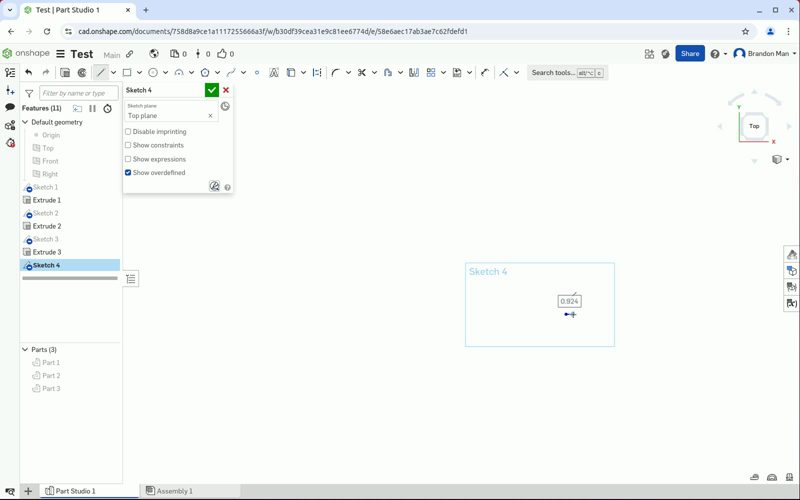
key_up(shift)
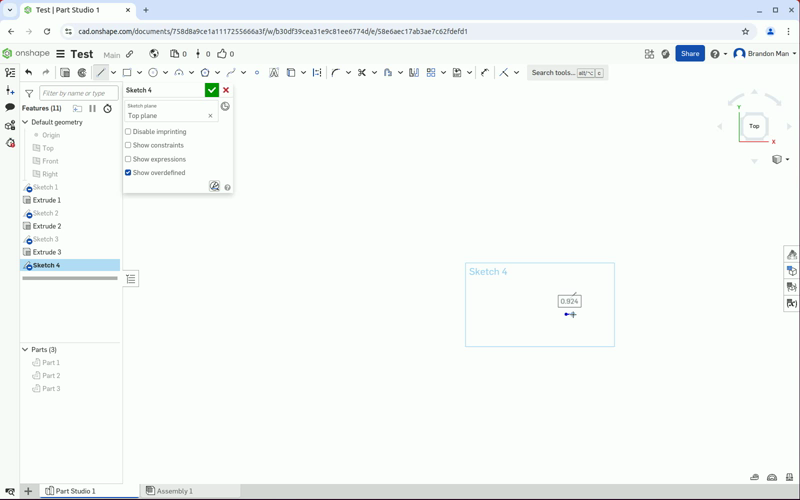
key_down(shift)
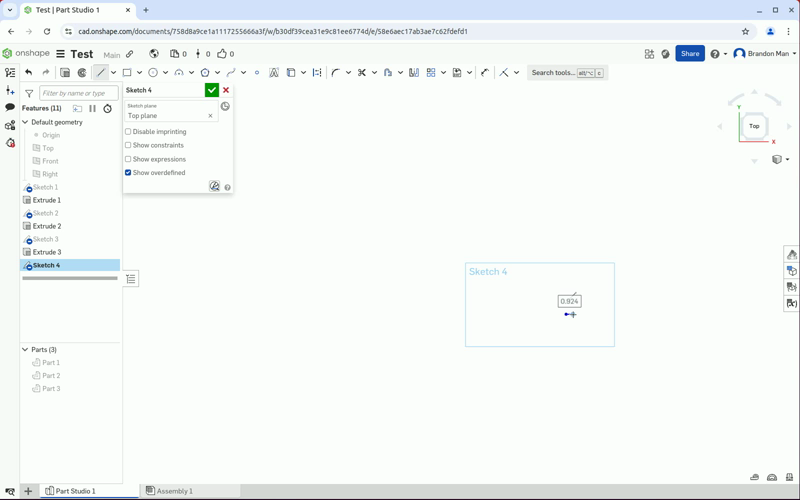
mouse_move(589, 314)
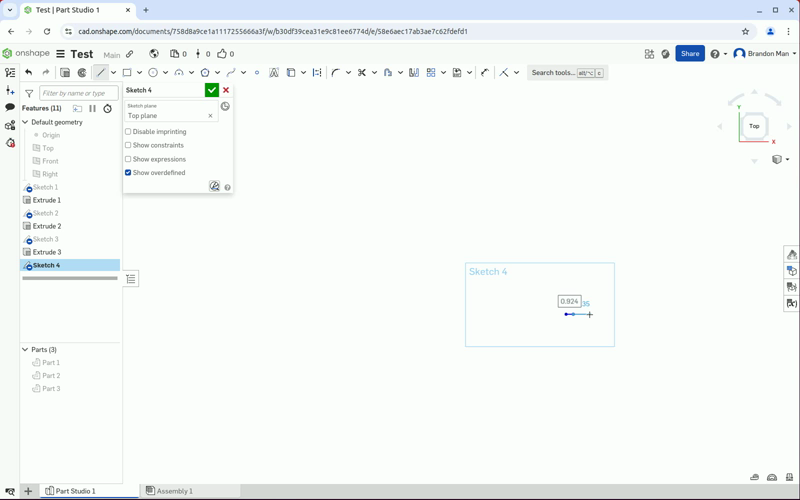
mouse_move(573, 304)
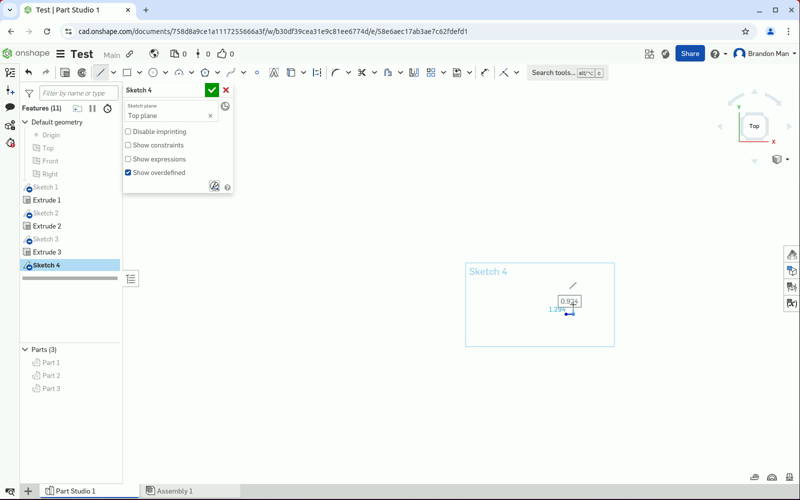
click(573, 304)
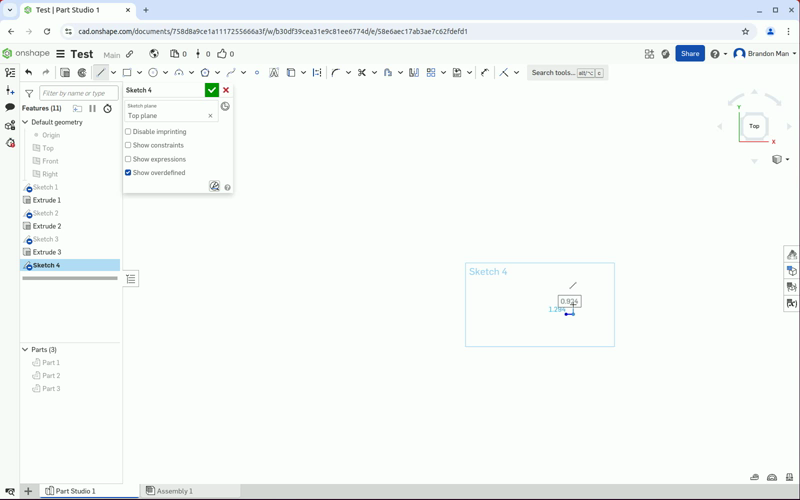
key_up(shift)
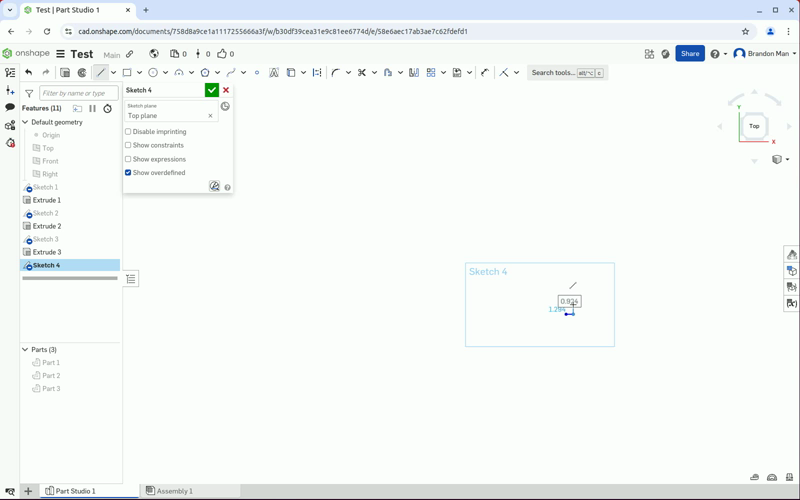
key_down(shift)
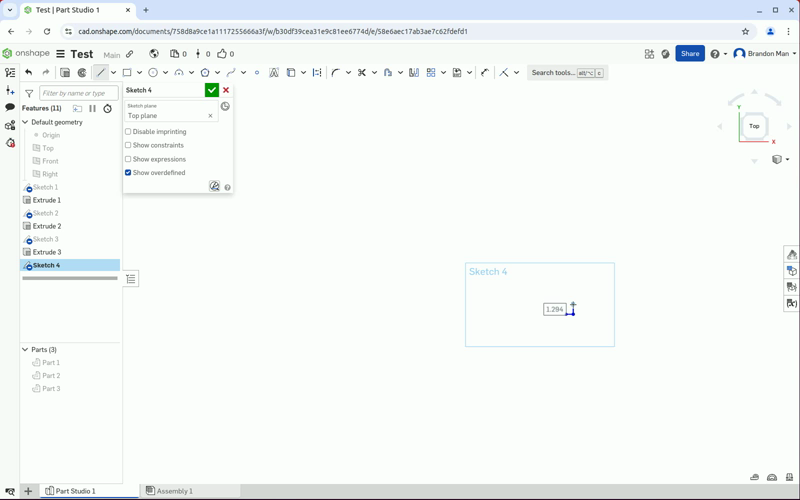
mouse_move(589, 304)
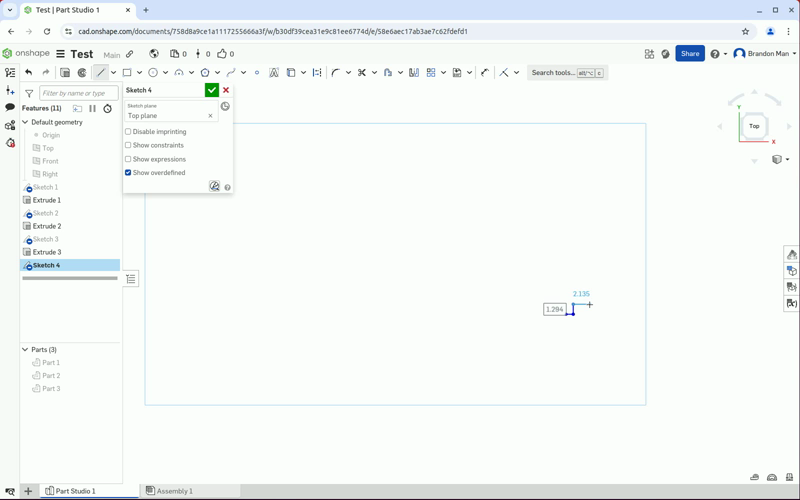
mouse_move(568, 304)
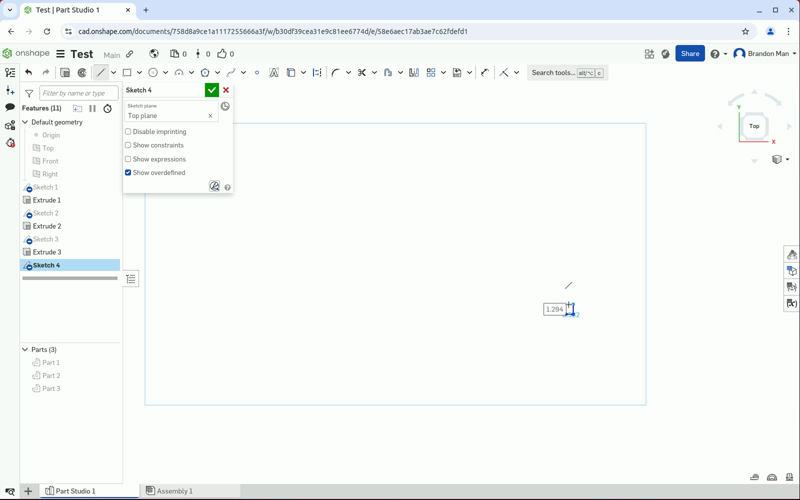
scroll(6)
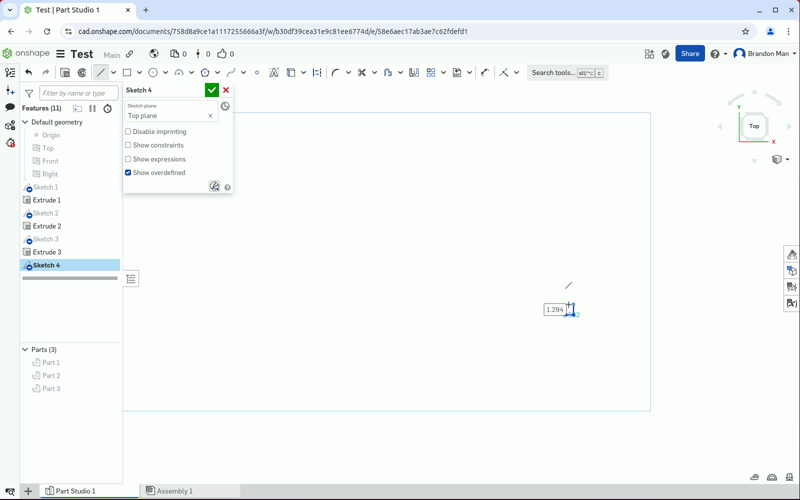
scroll(6)
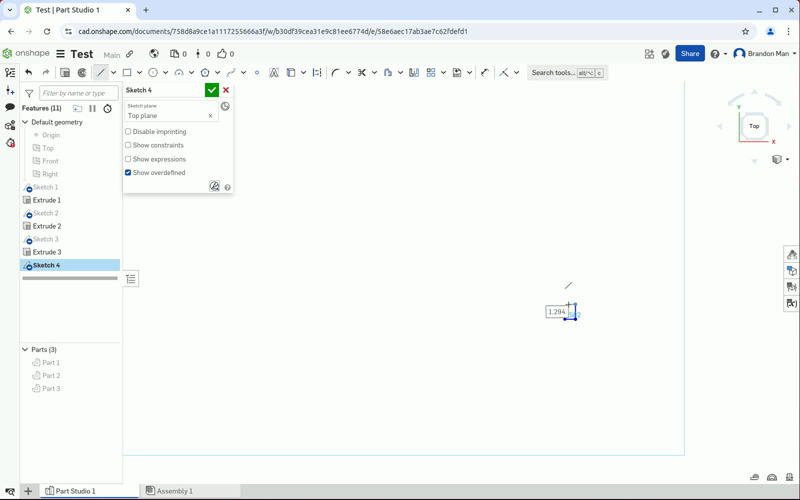
scroll(6)
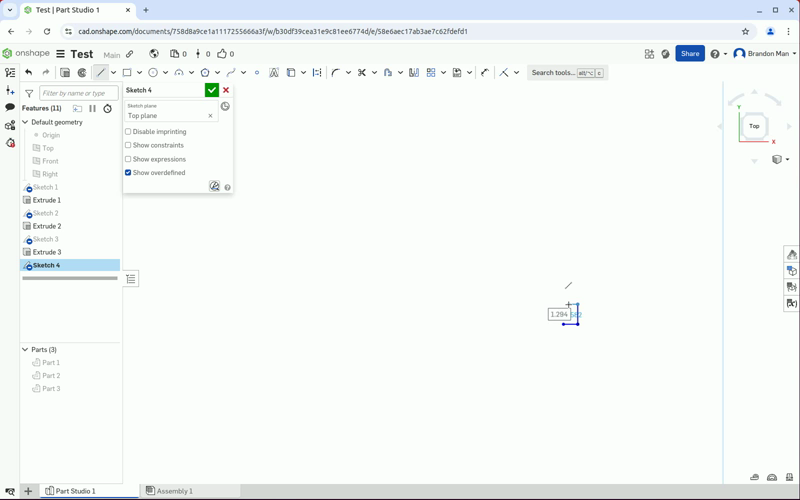
scroll(6)
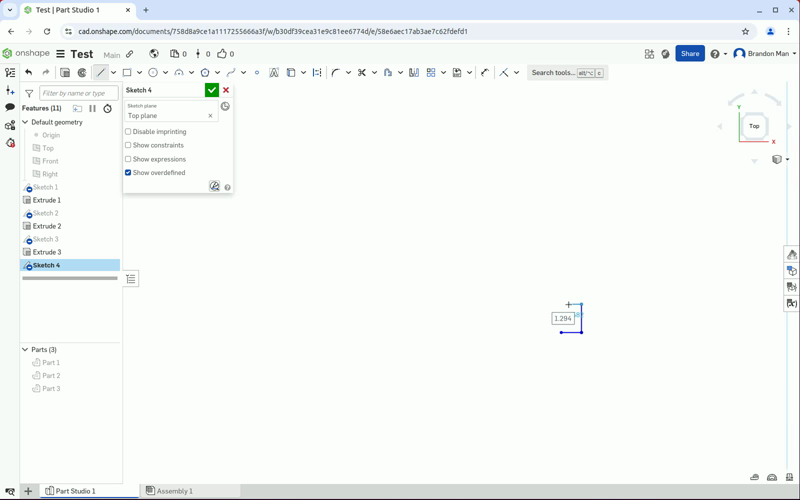
scroll(6)
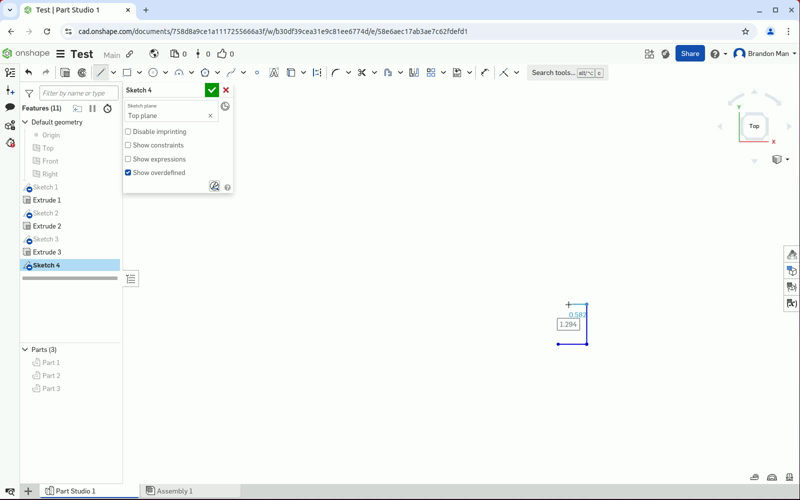
scroll(6)
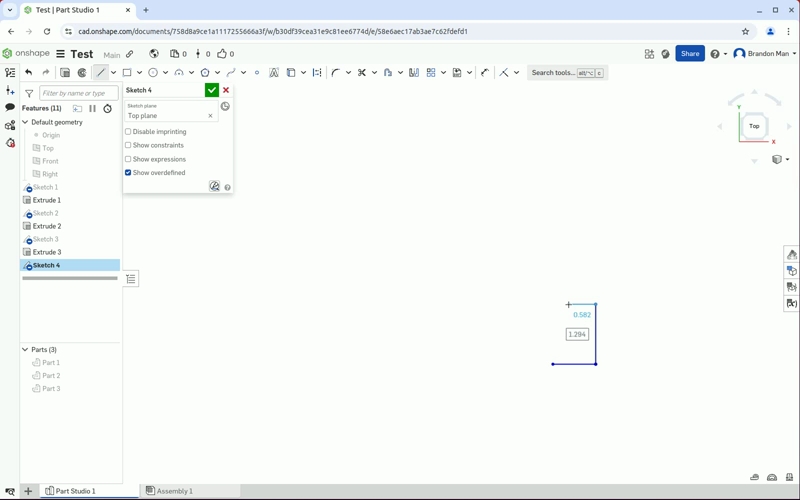
scroll(6)
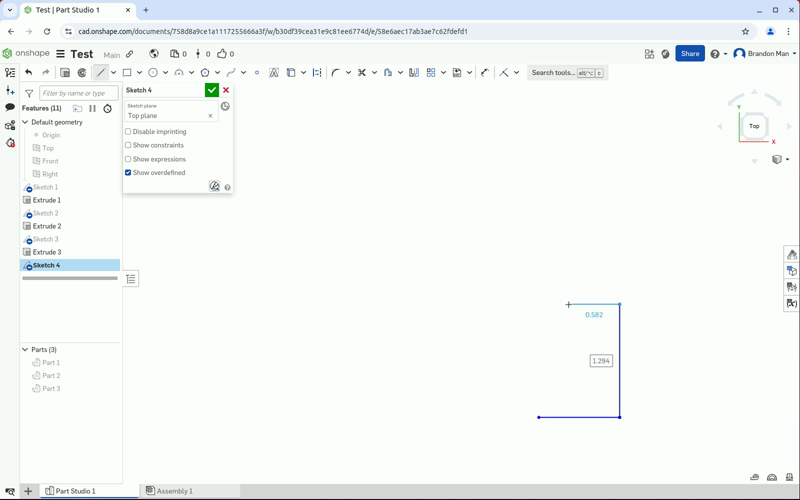
click(568, 304)
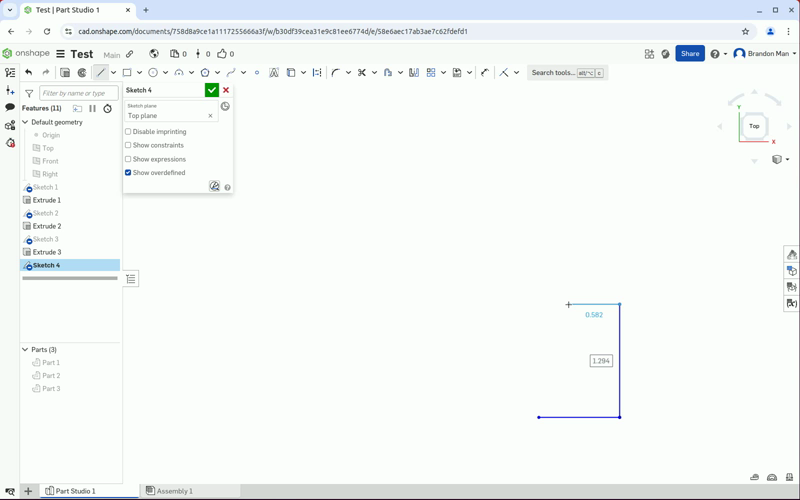
scroll(-6)
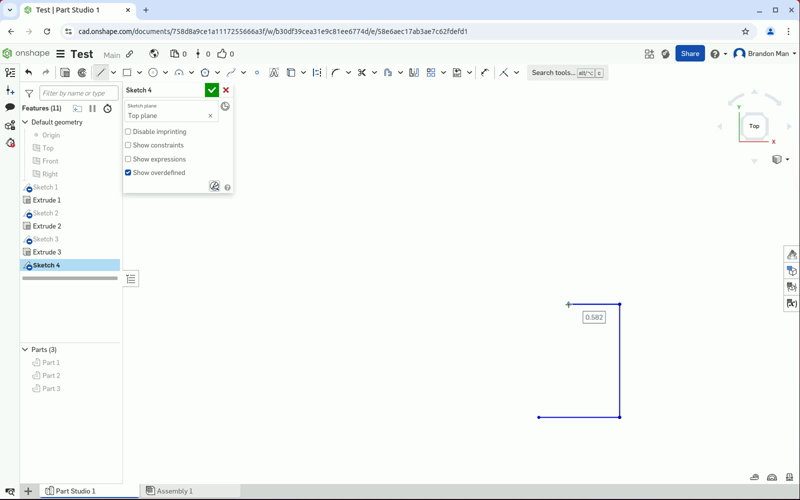
scroll(-6)
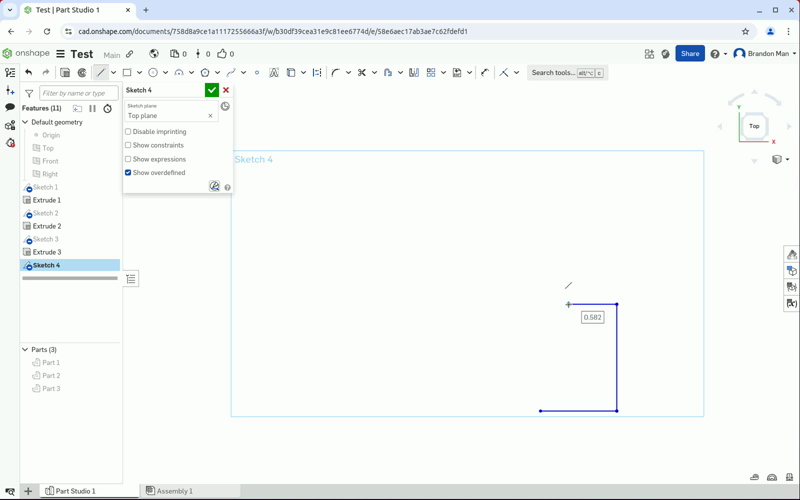
scroll(-6)
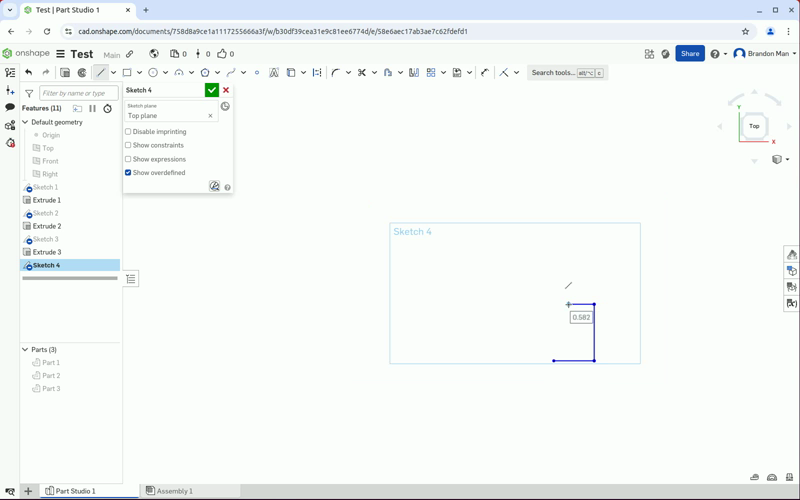
scroll(-6)
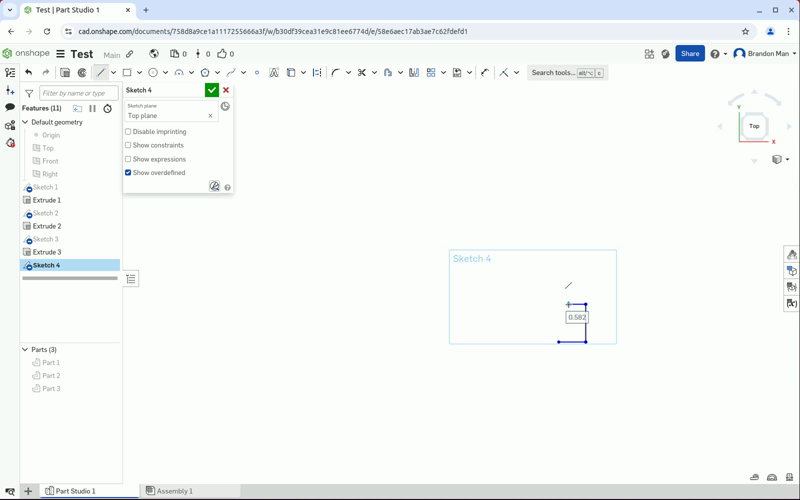
scroll(-6)
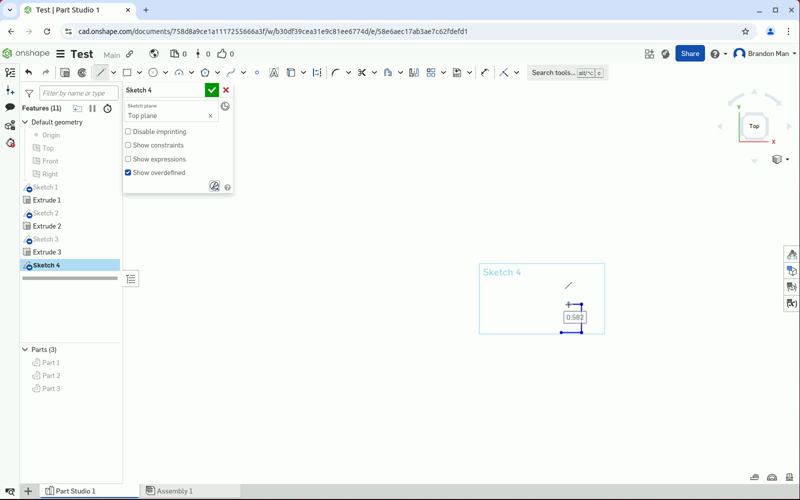
scroll(-6)
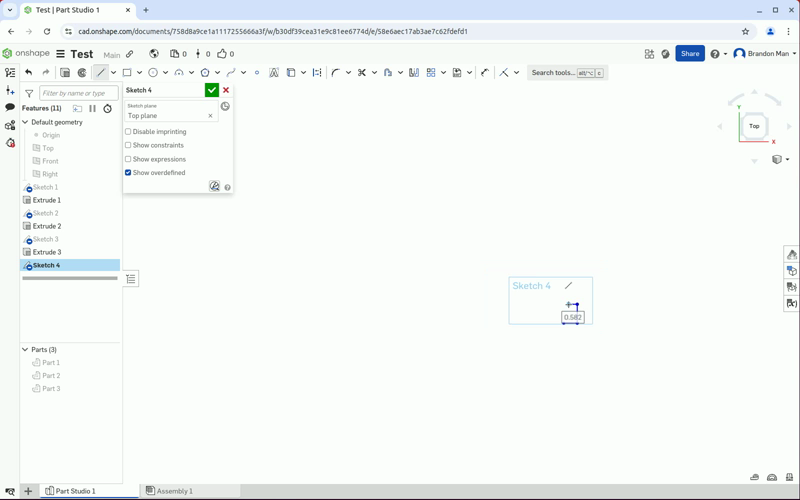
scroll(-6)
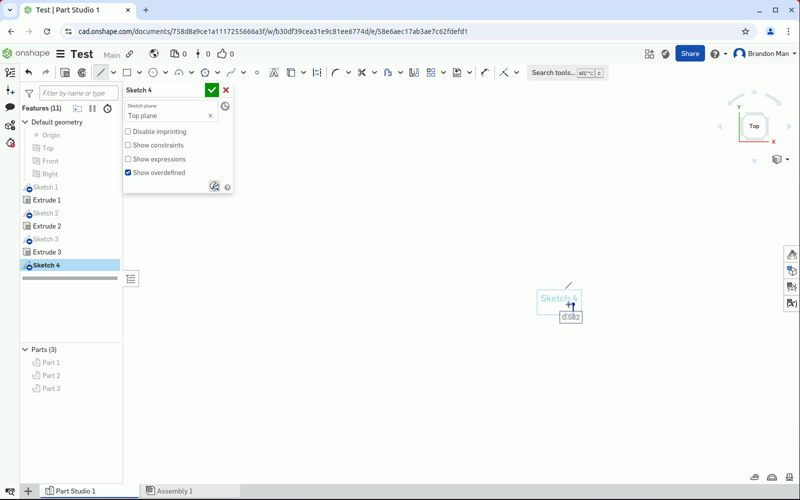
key_up(shift)
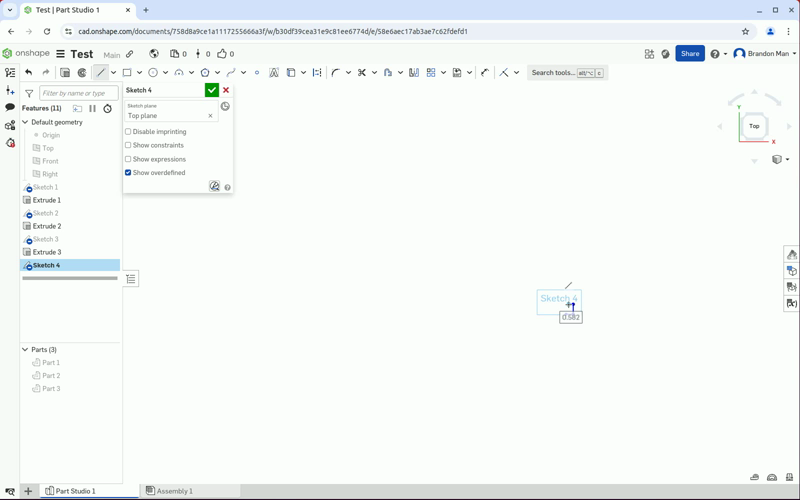
mouse_move(589, 304)
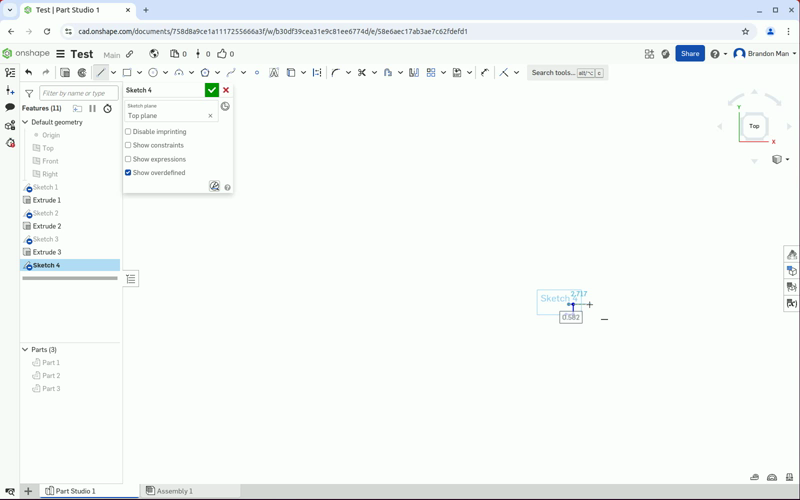
key_down(shift)
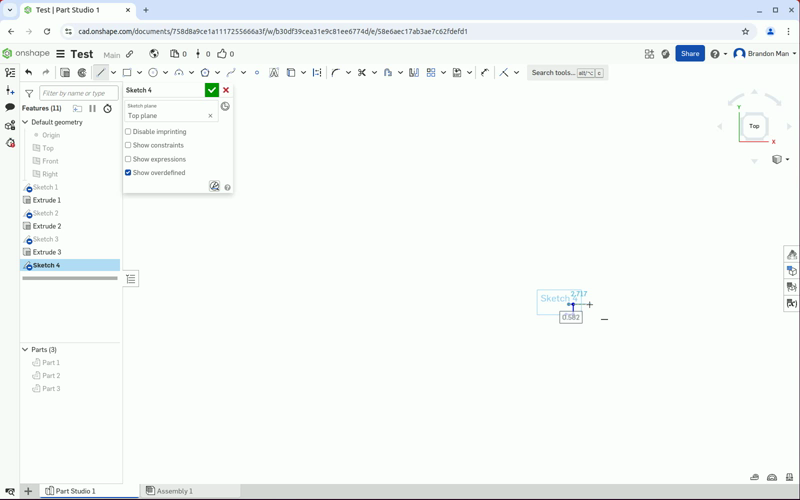
mouse_move(568, 314)
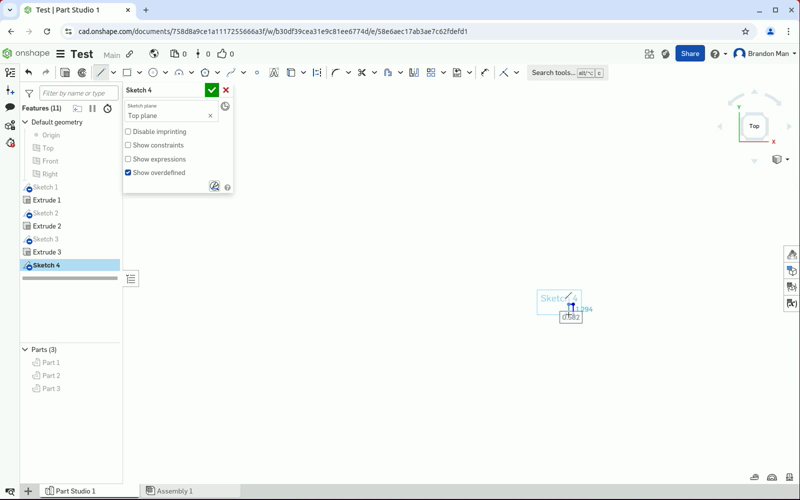
key_up(shift)
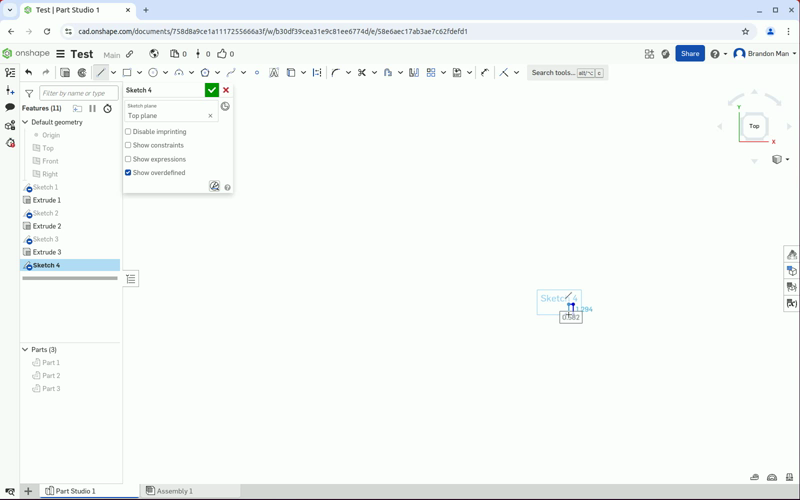
click(568, 314)
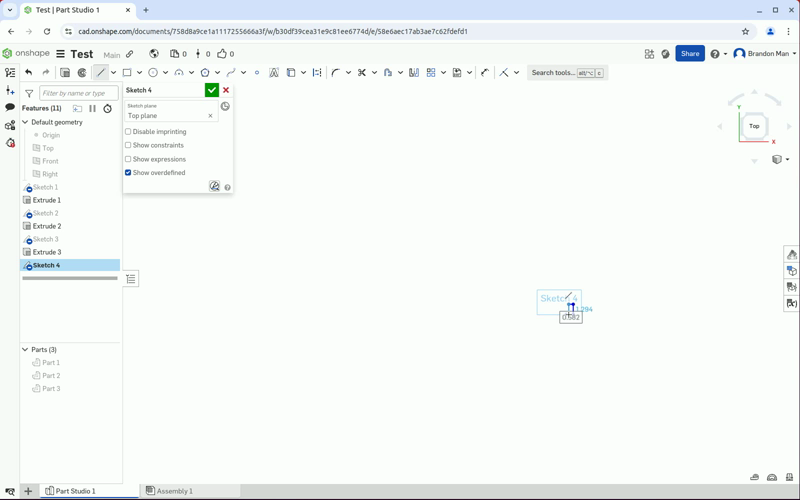
key(esc)
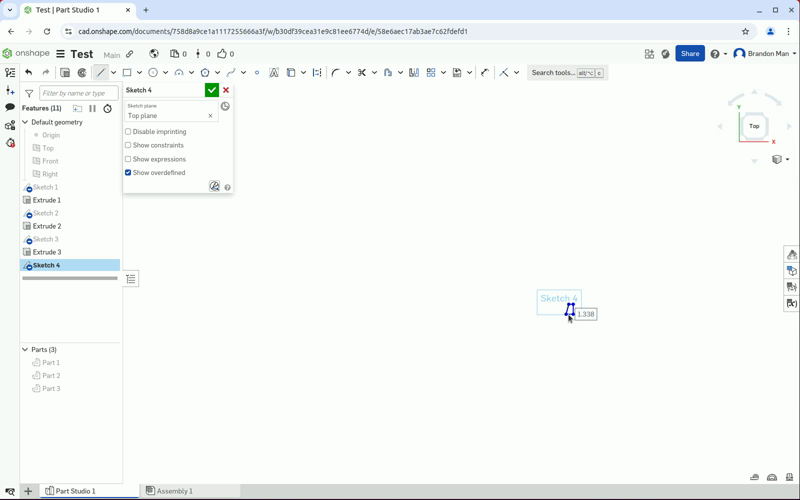
mouse_move(569, 307)
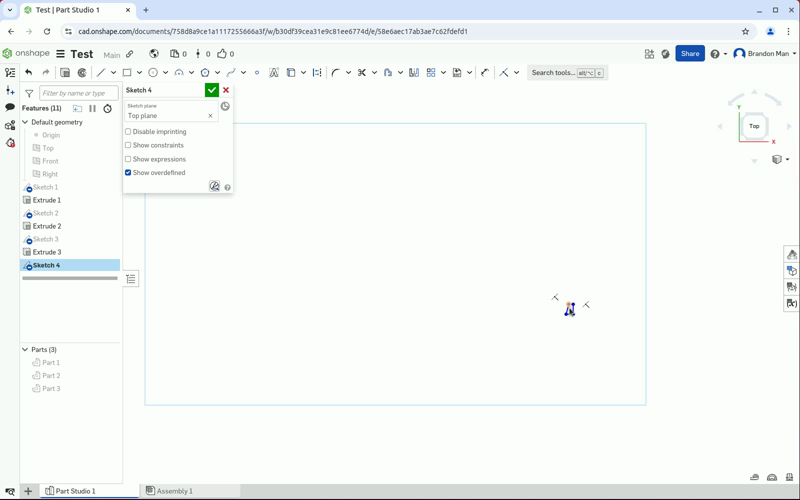
scroll(6)
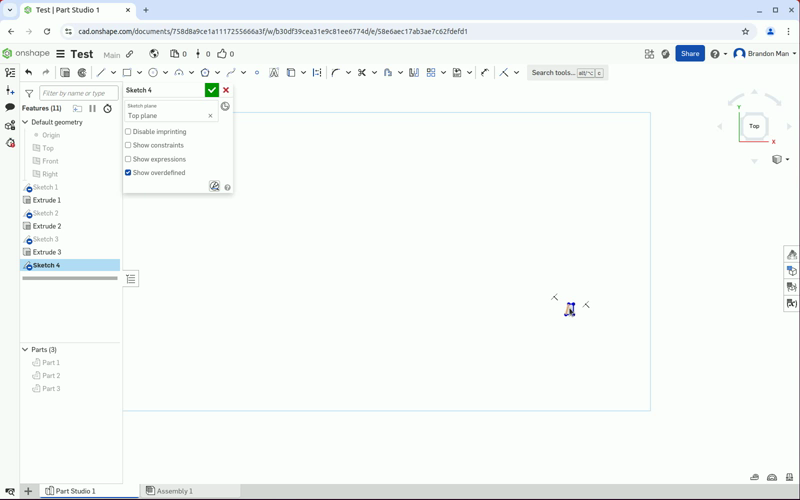
scroll(6)
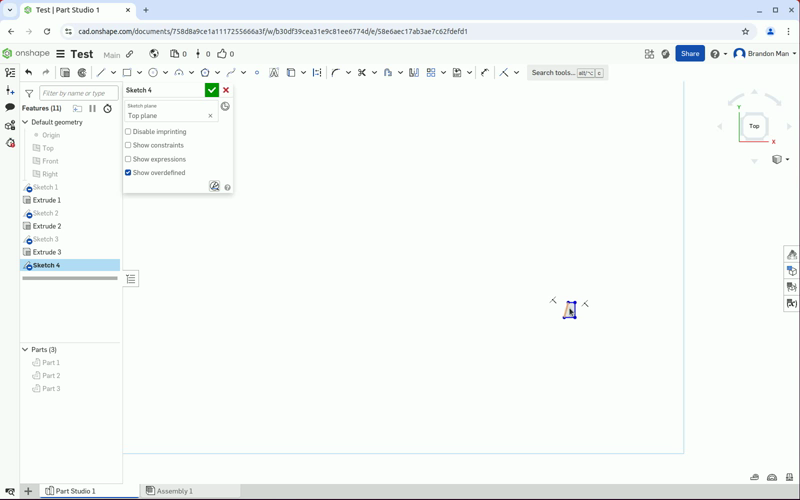
scroll(6)
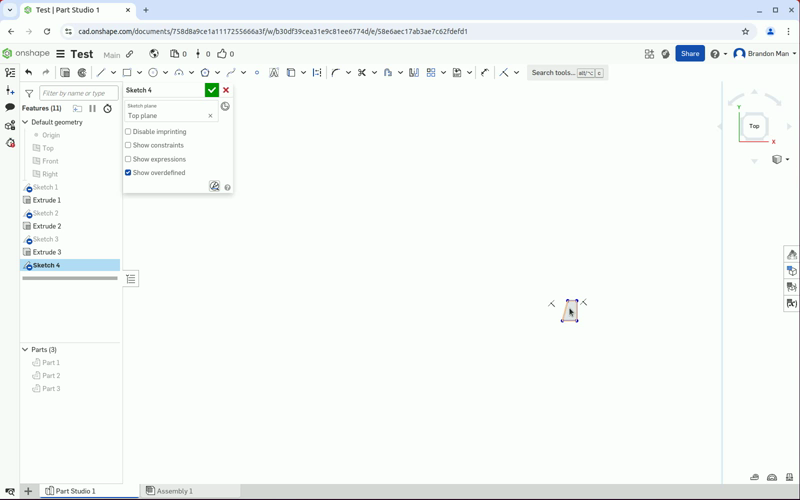
scroll(6)
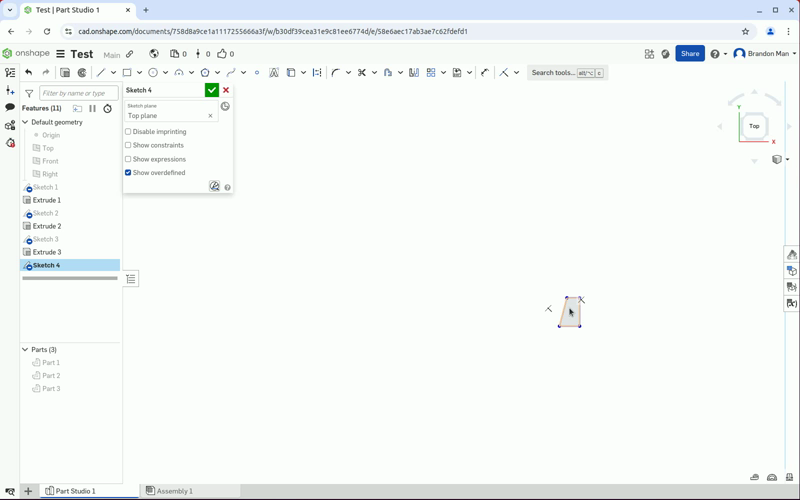
scroll(6)
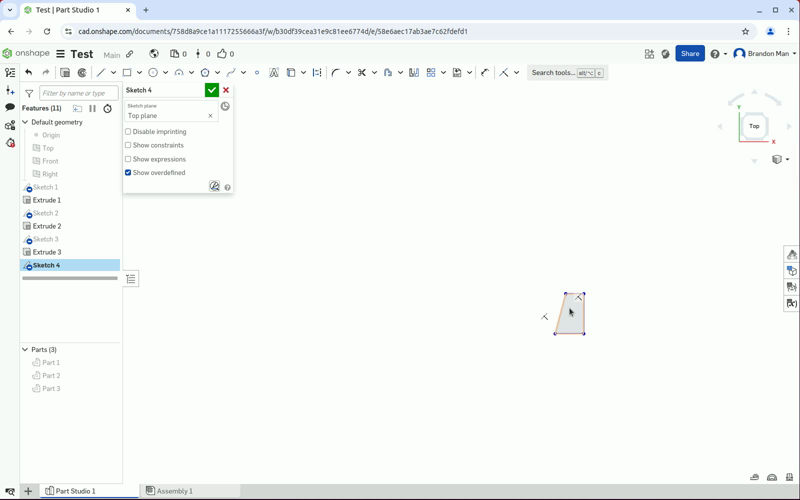
scroll(6)
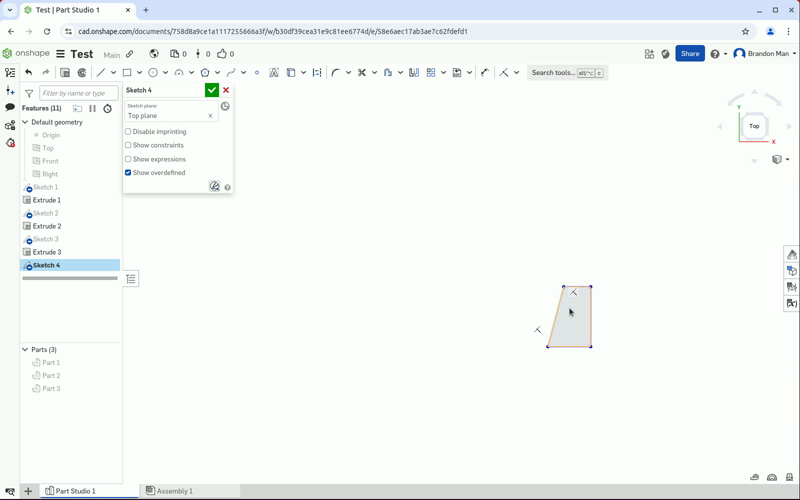
scroll(6)
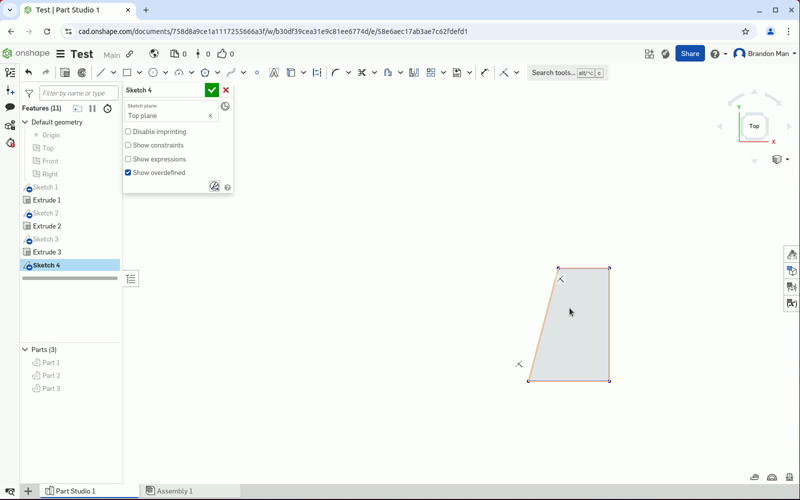
click(569, 307)
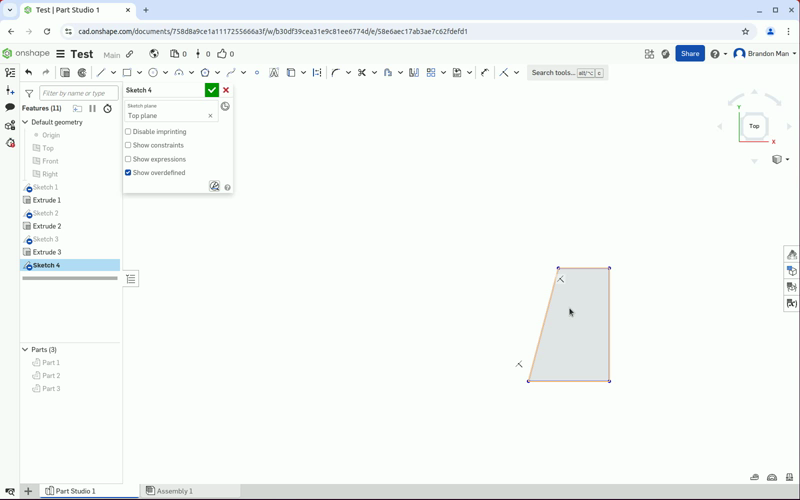
scroll(-6)
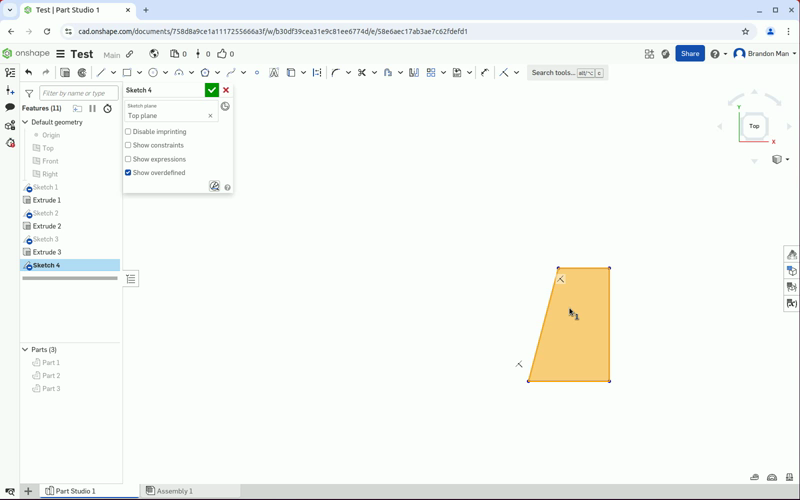
scroll(-6)
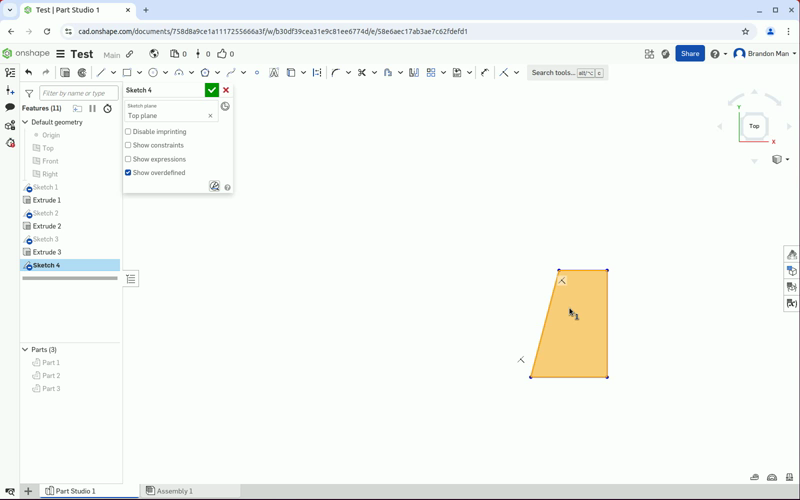
scroll(-6)
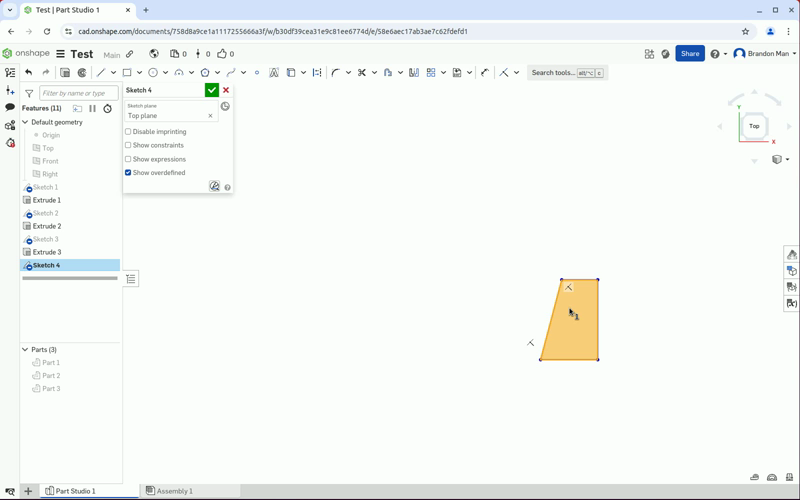
scroll(-6)
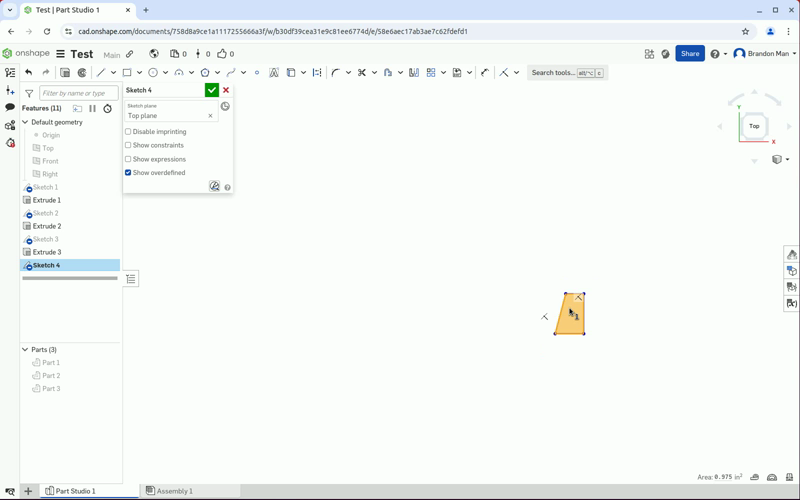
scroll(-6)
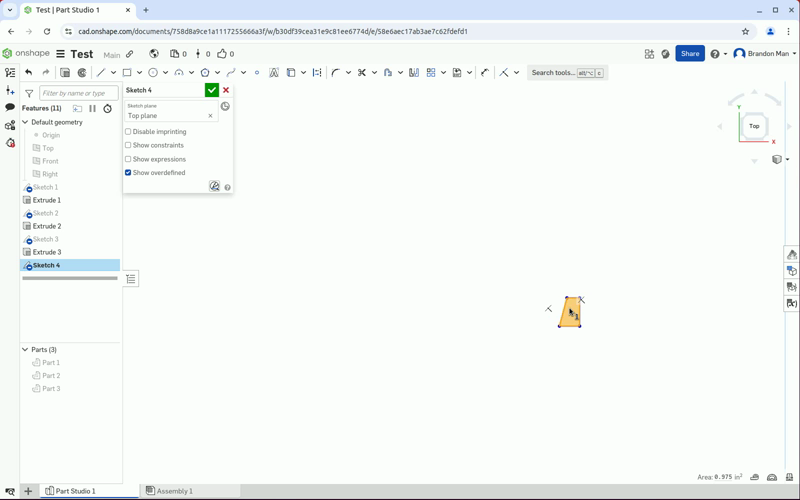
scroll(-6)
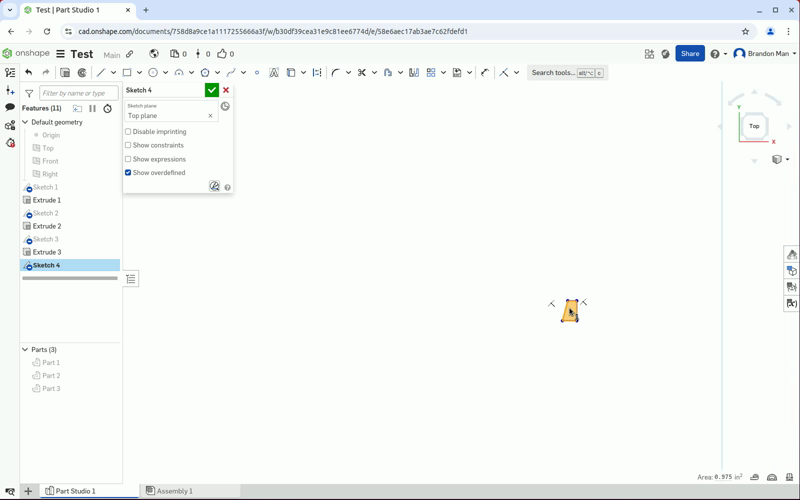
scroll(-6)
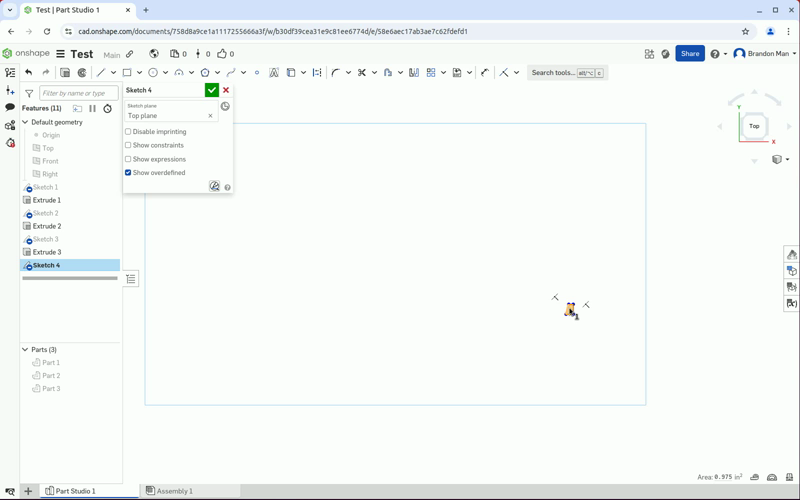
mouse_move(73, 352)
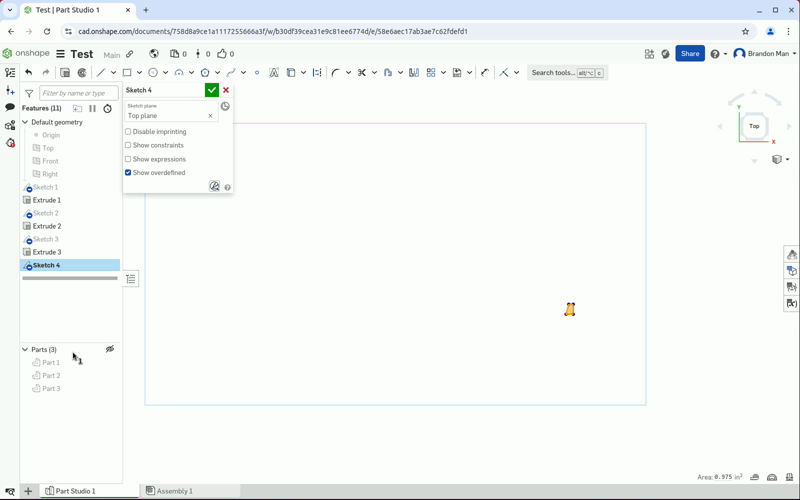
key(shift+y)
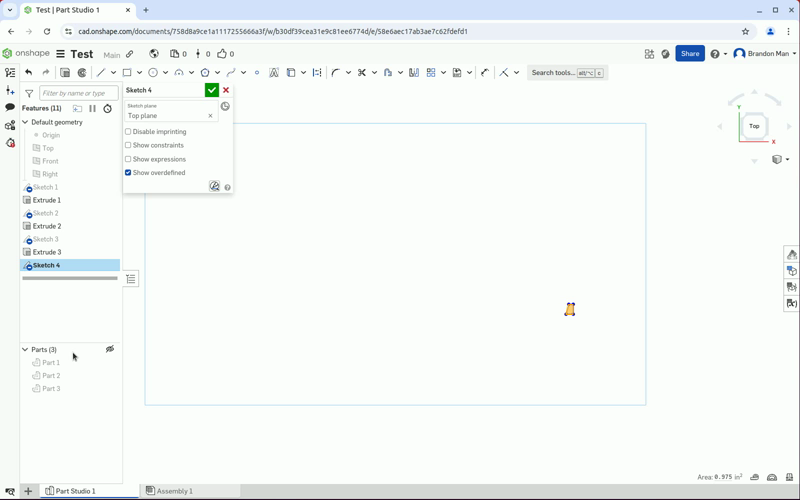
key(shift+e)
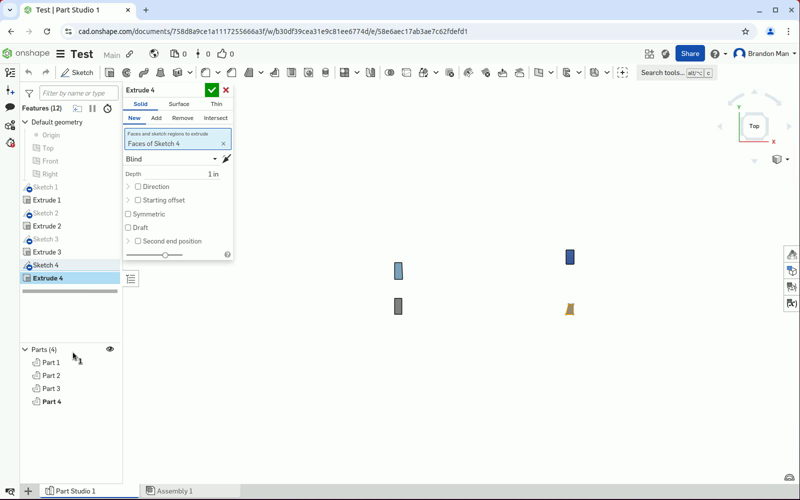
mouse_move(143, 106)
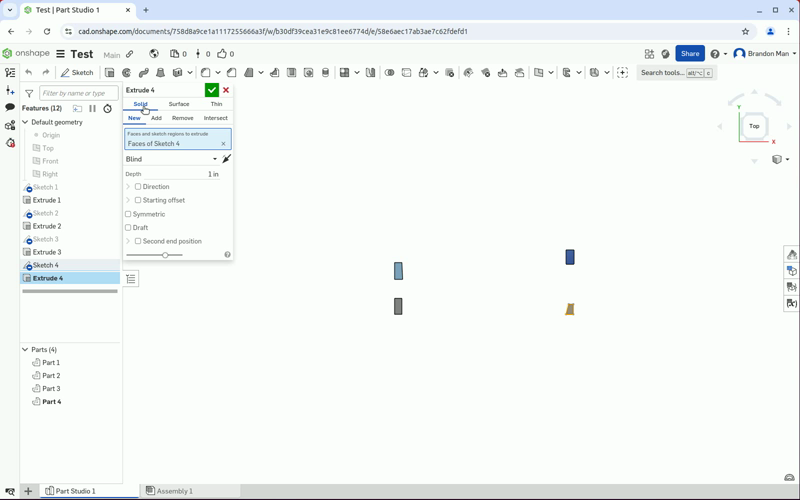
click(143, 106)
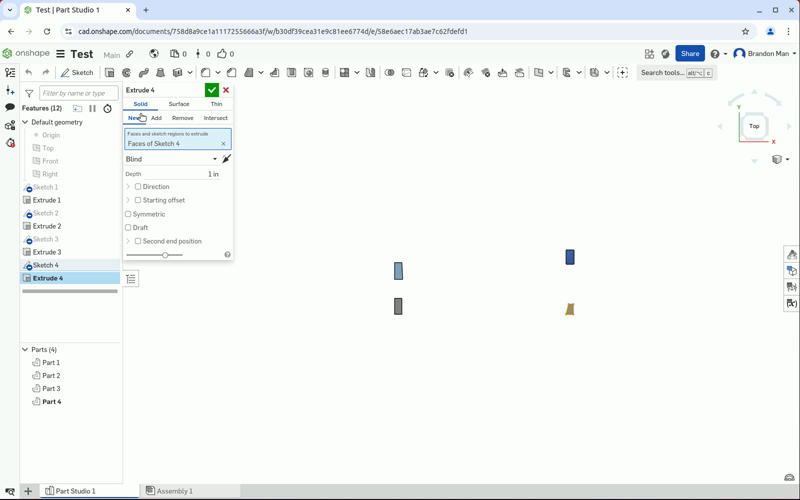
mouse_move(137, 120)
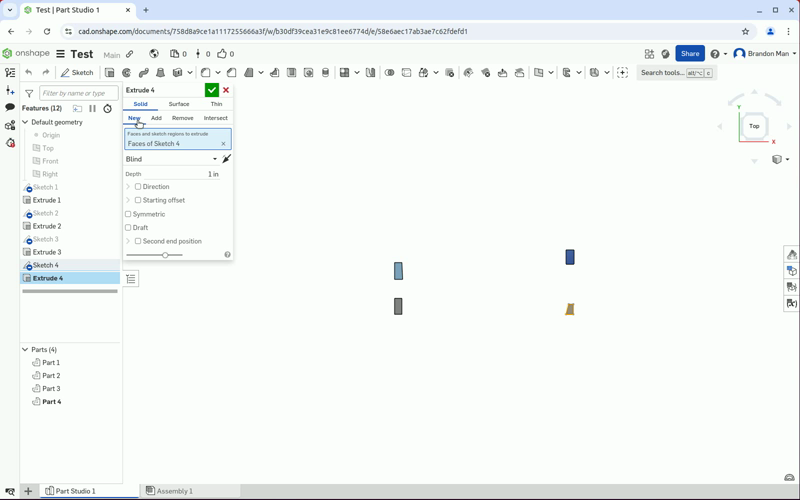
click(137, 120)
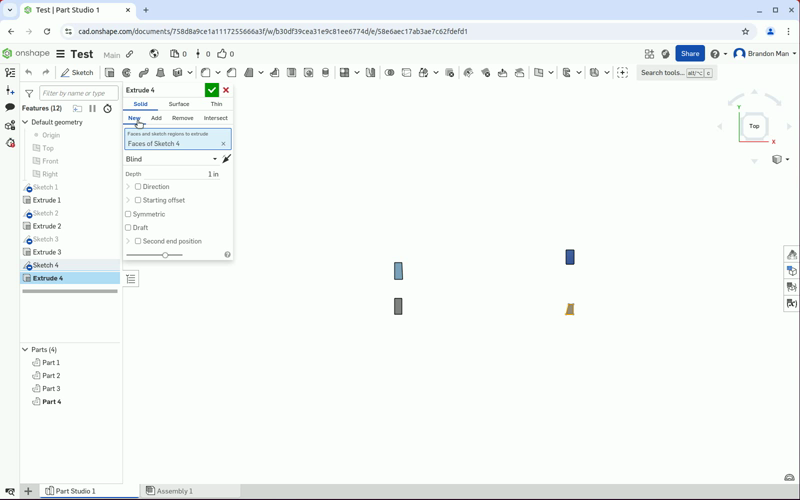
key(tab, 4)
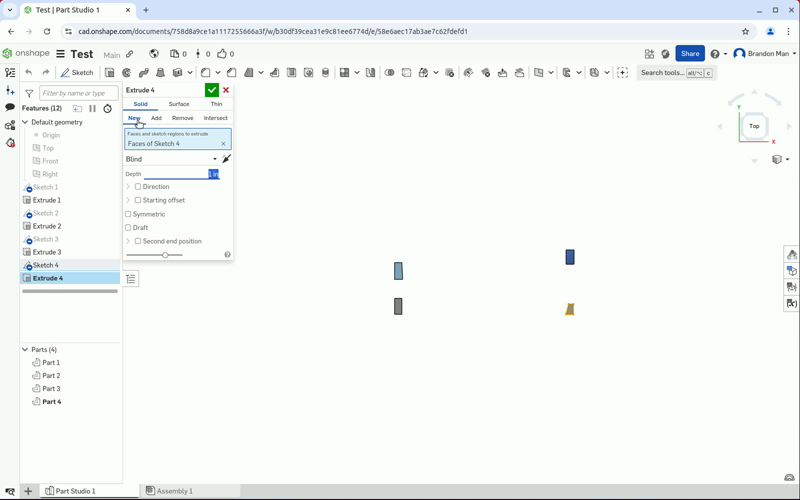
text(16.85)
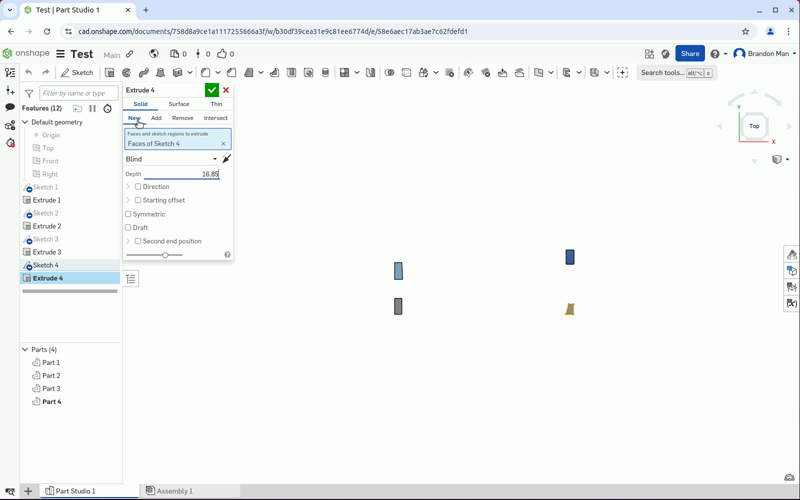
key(enter)
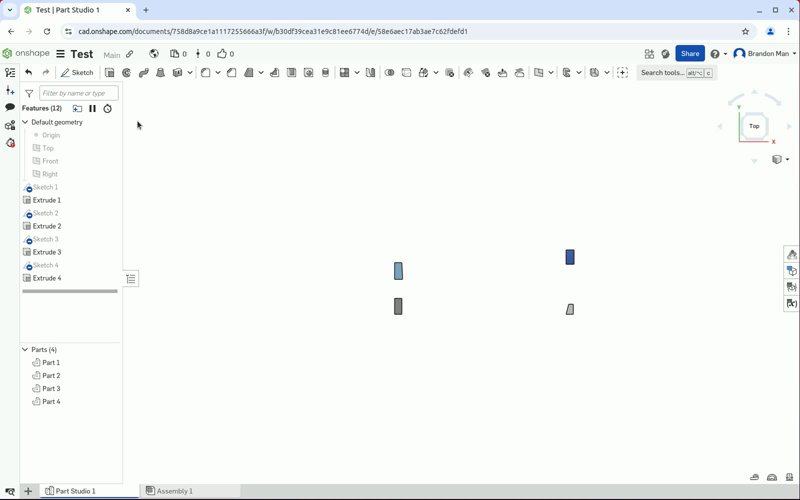
key(shift+h)
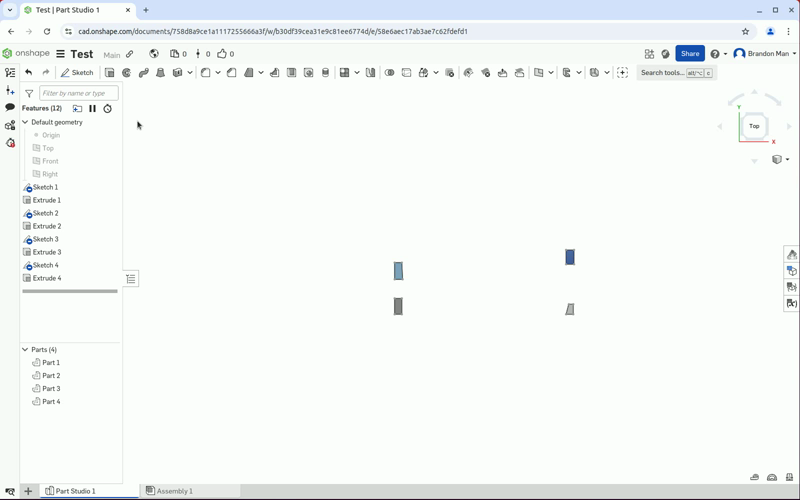
key(shift+h)
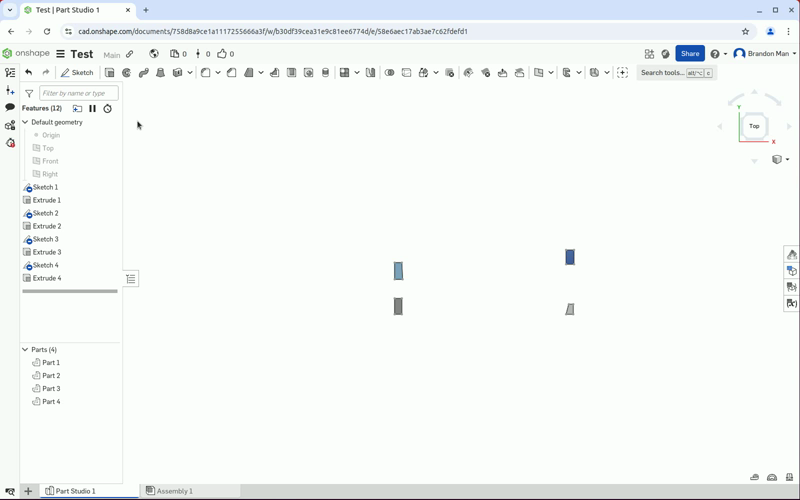
key(shift+7)
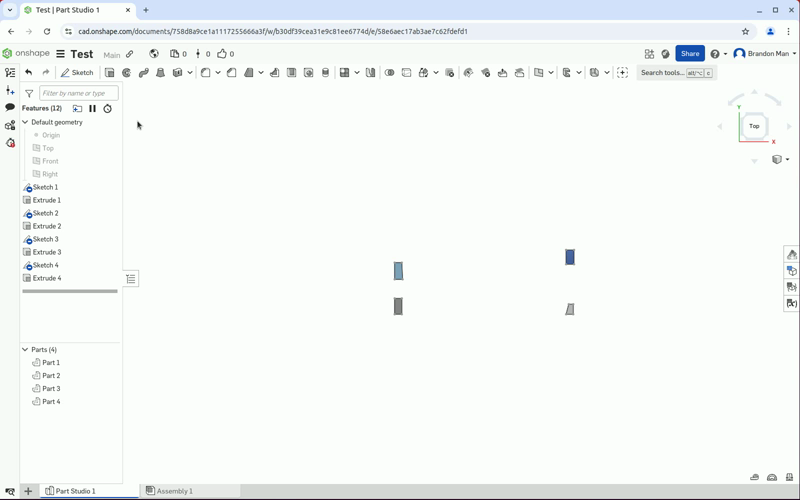
key(up, 3)
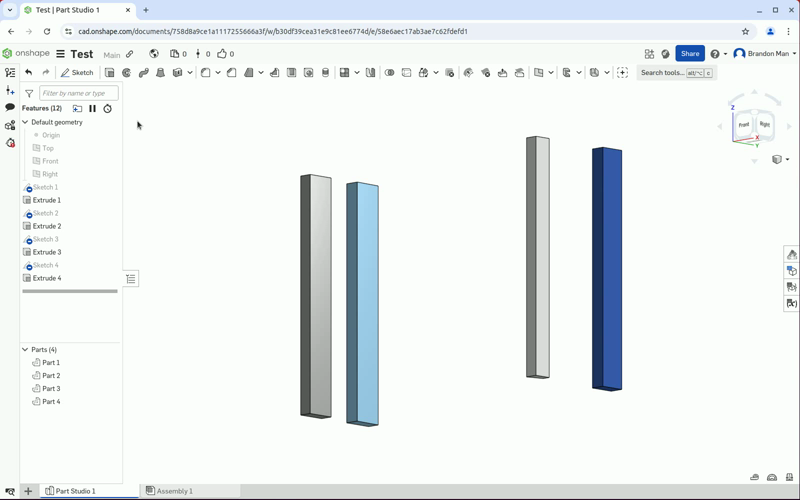
key(left, 3)
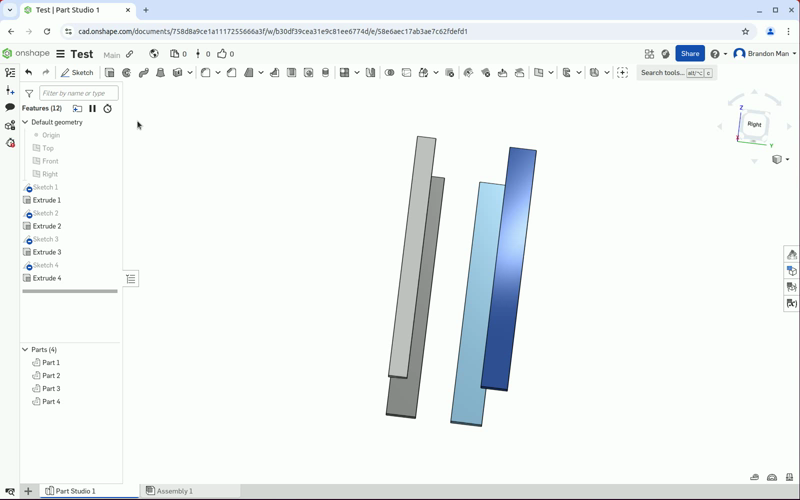
key(right, 3)
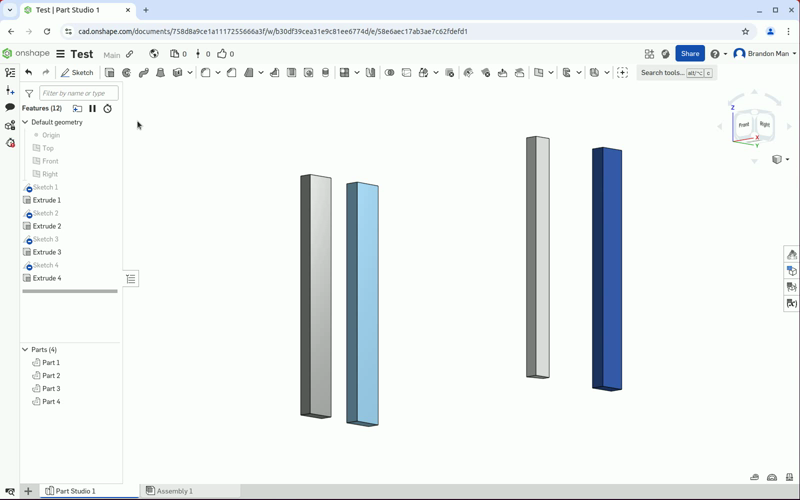
key(down, 3)
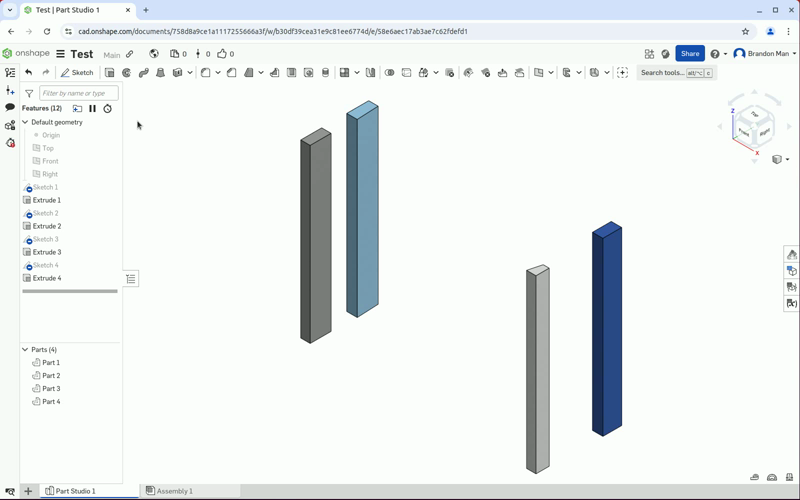
mouse_move(73, 189)
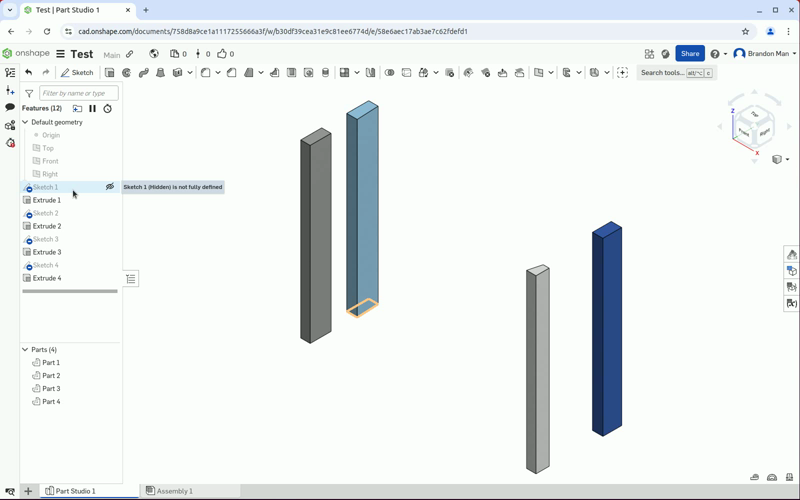
click(73, 189)